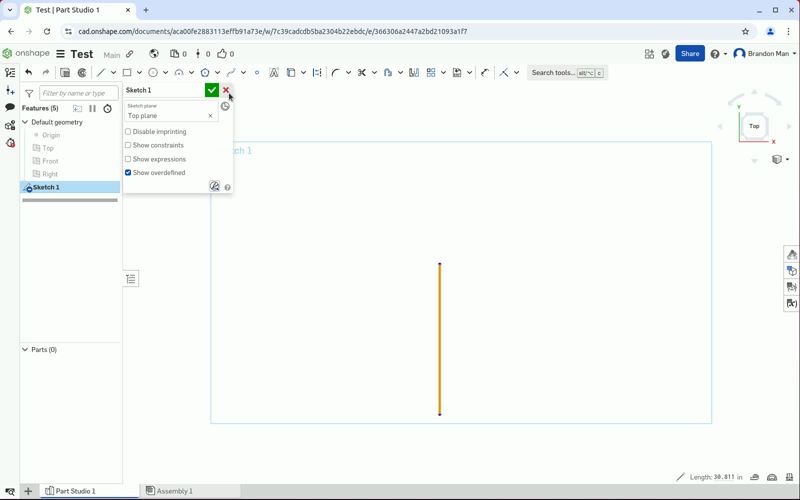
key(shift+h)
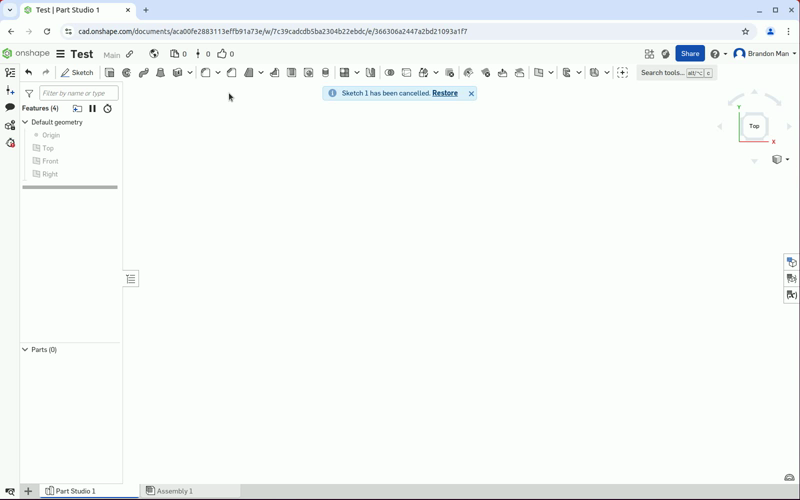
mouse_move(73, 352)
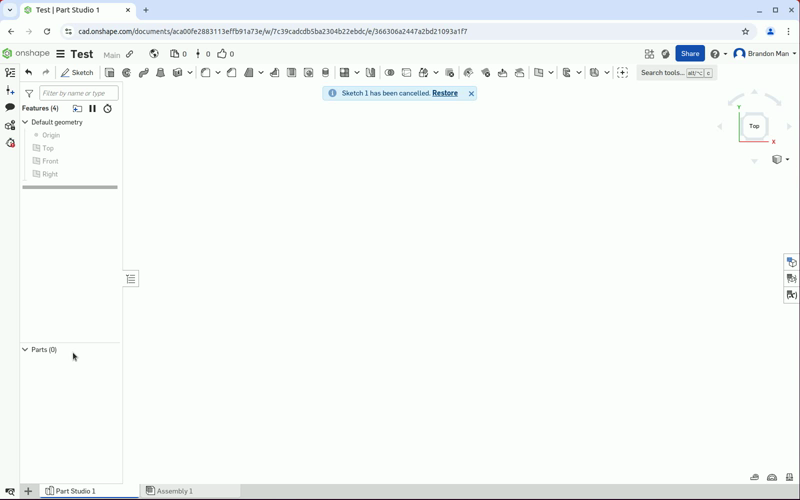
key(y)
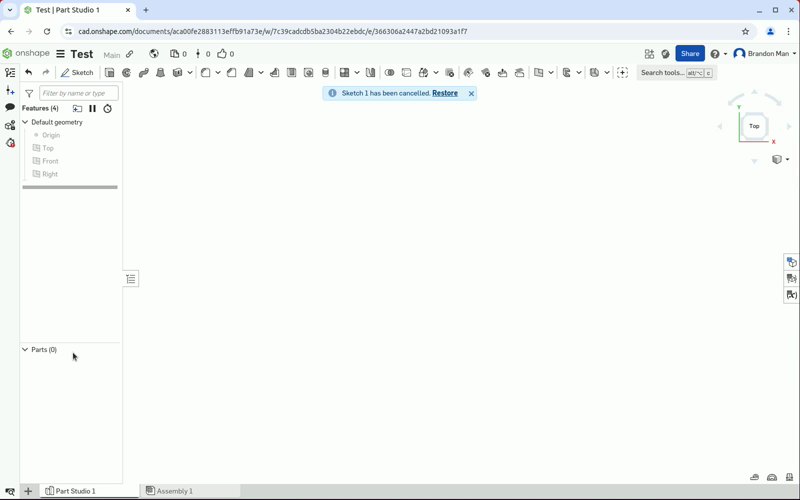
key(shift+p)
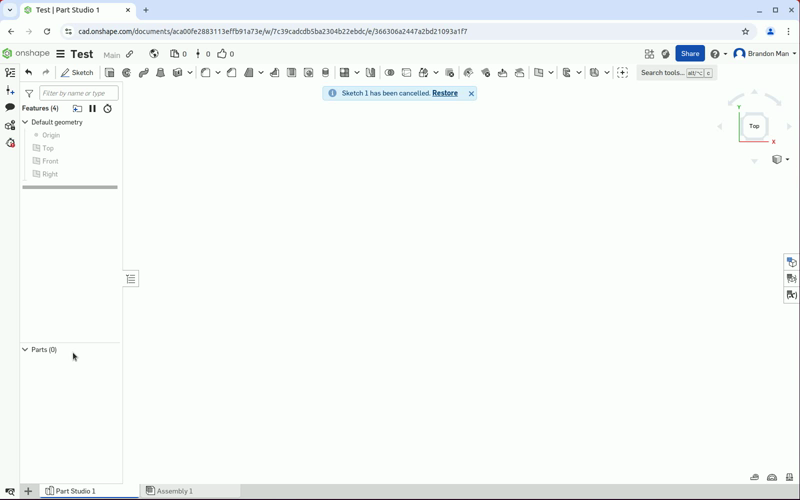
key(space)
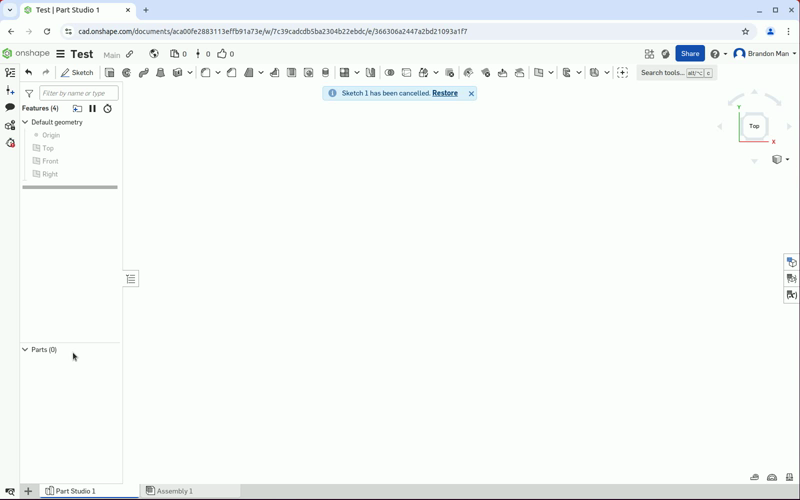
key_down(shift)
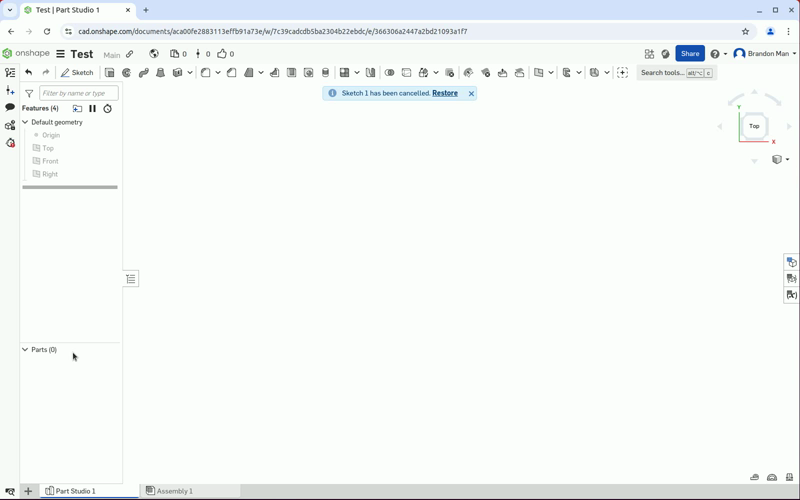
key(up)
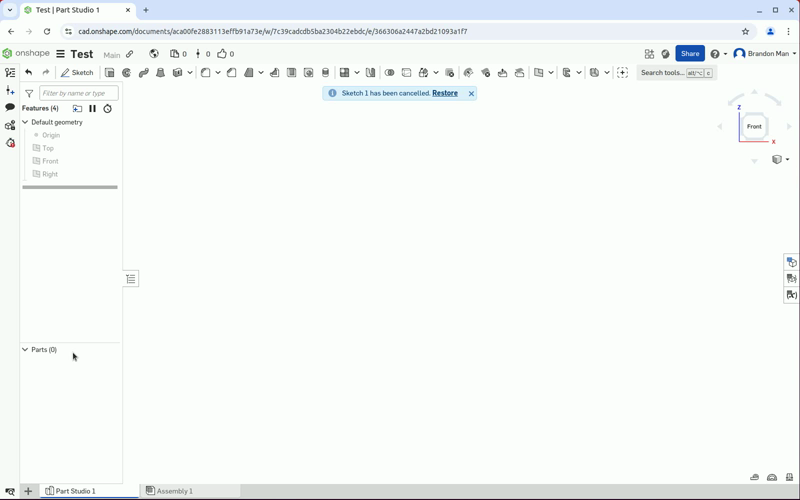
key_up(shift)
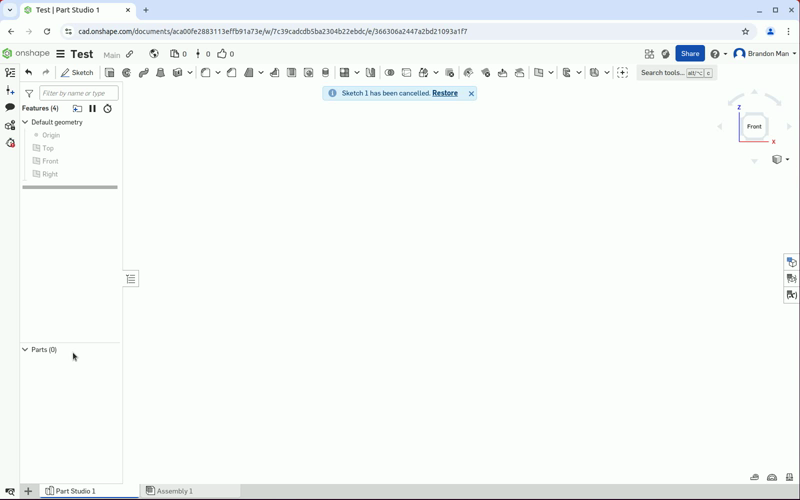
mouse_move(73, 352)
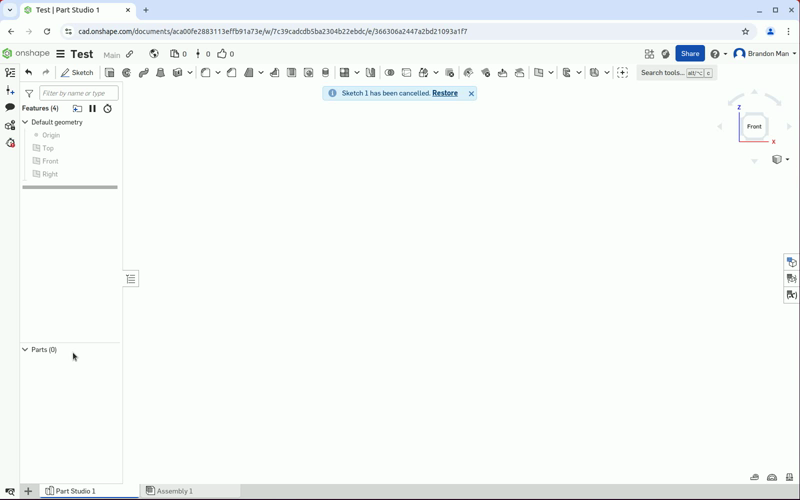
key(shift+y)
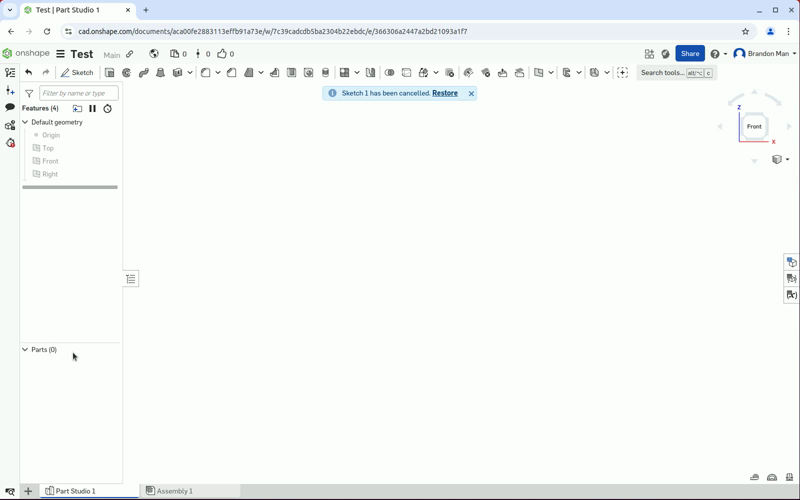
key(shift+s)
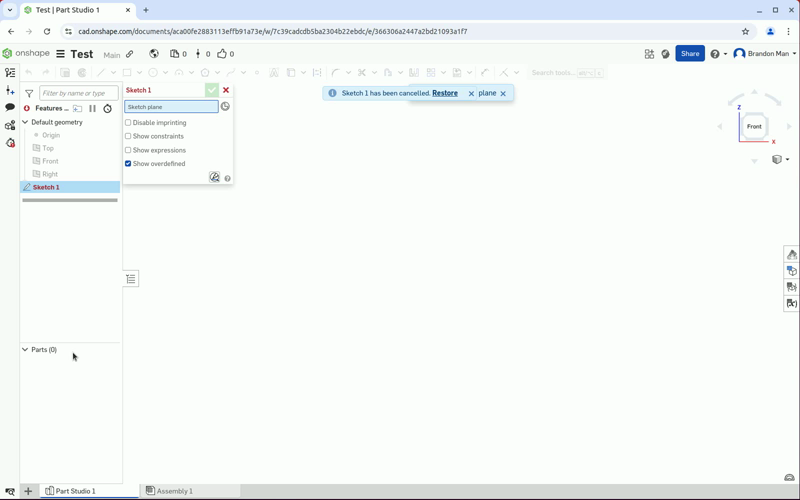
mouse_move(73, 163)
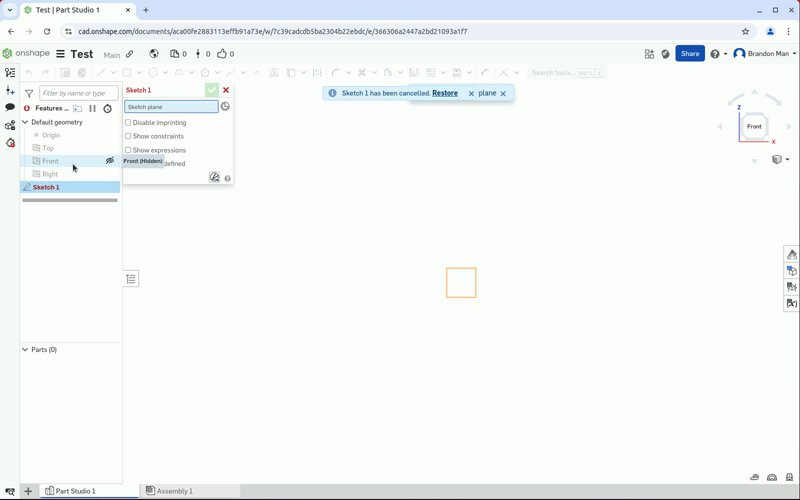
click(73, 163)
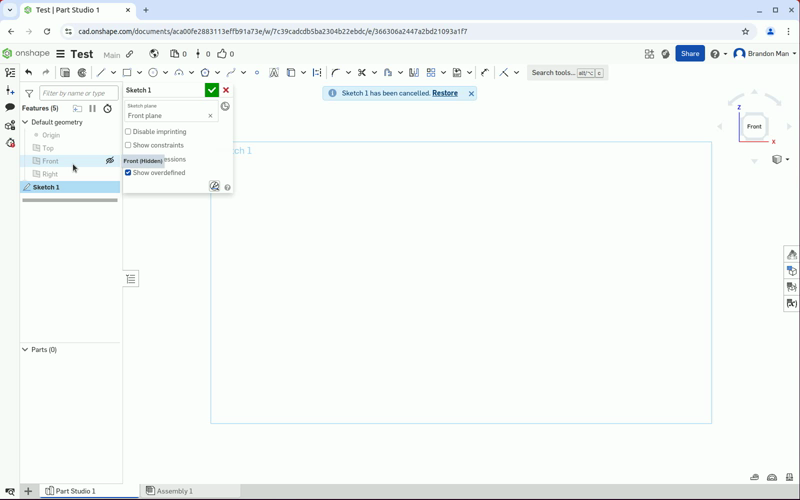
mouse_move(73, 352)
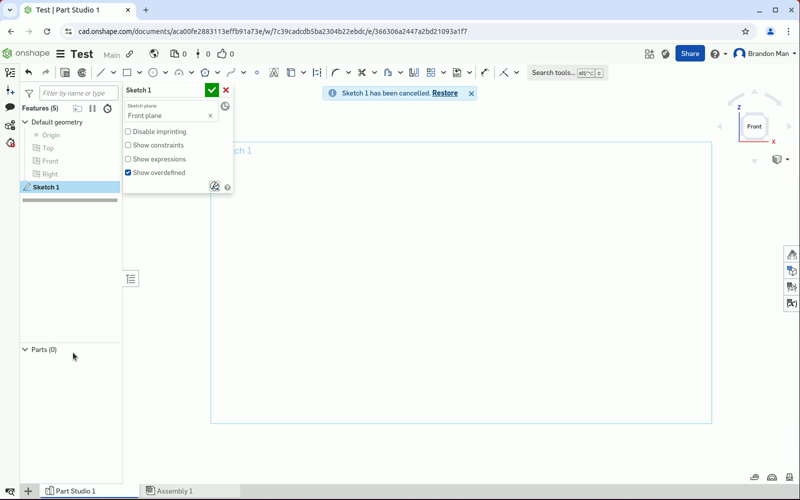
key(y)
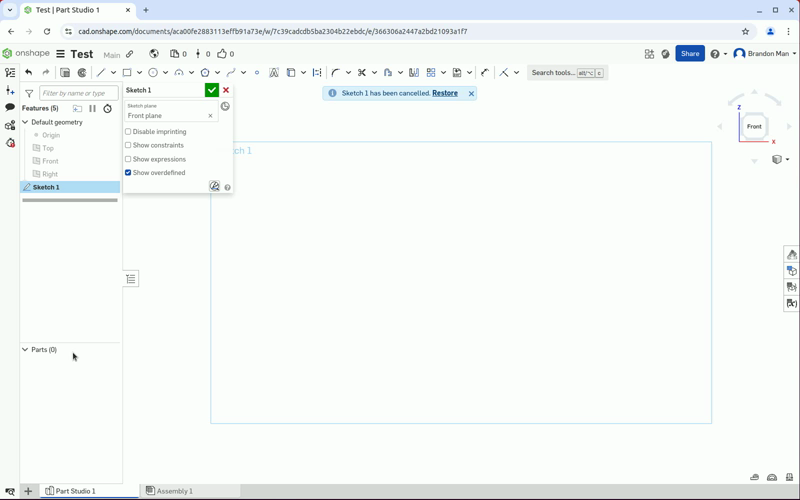
key(a)
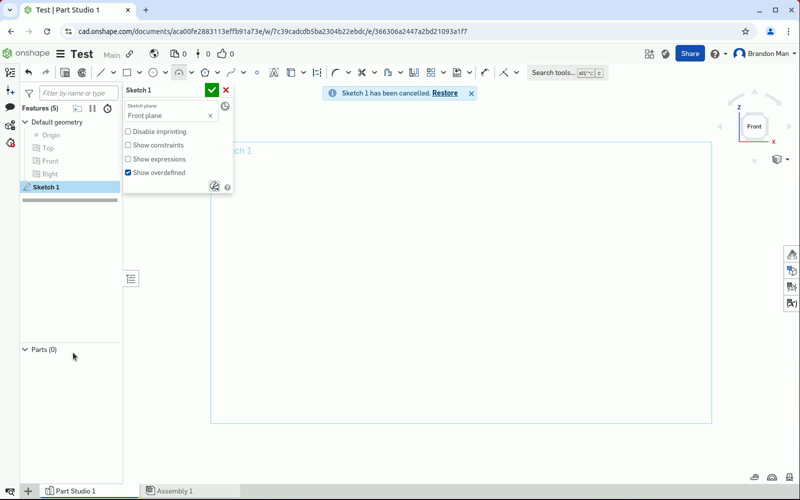
key_down(shift)
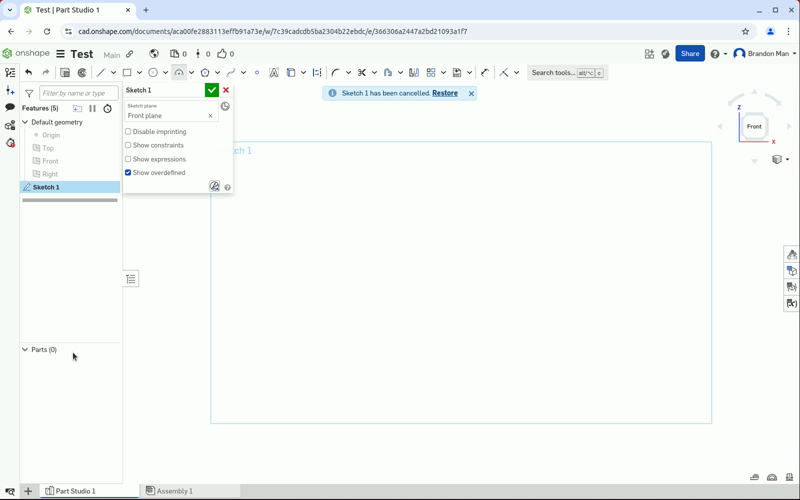
mouse_move(366, 335)
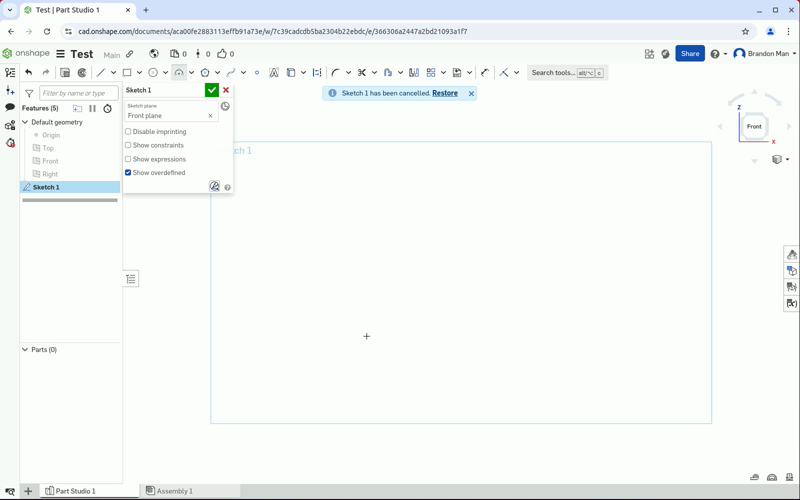
click(366, 335)
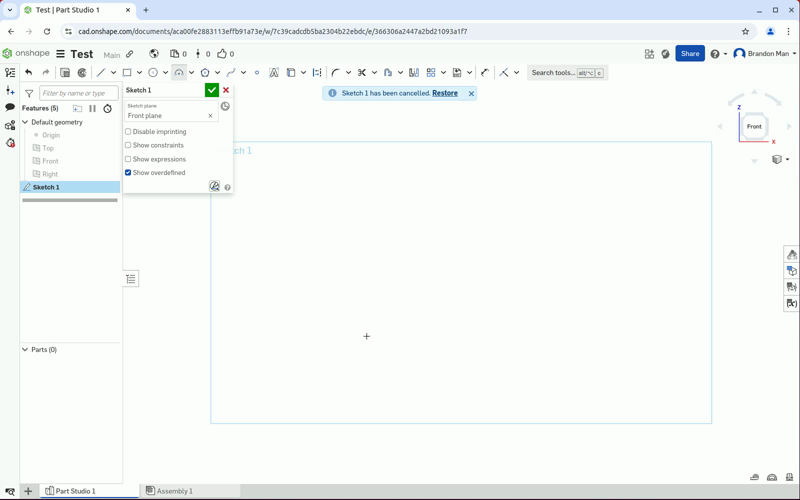
key_up(shift)
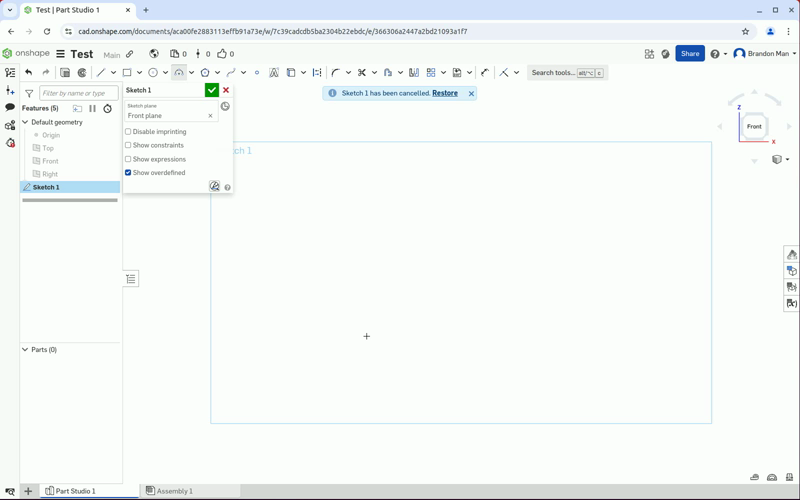
key_down(shift)
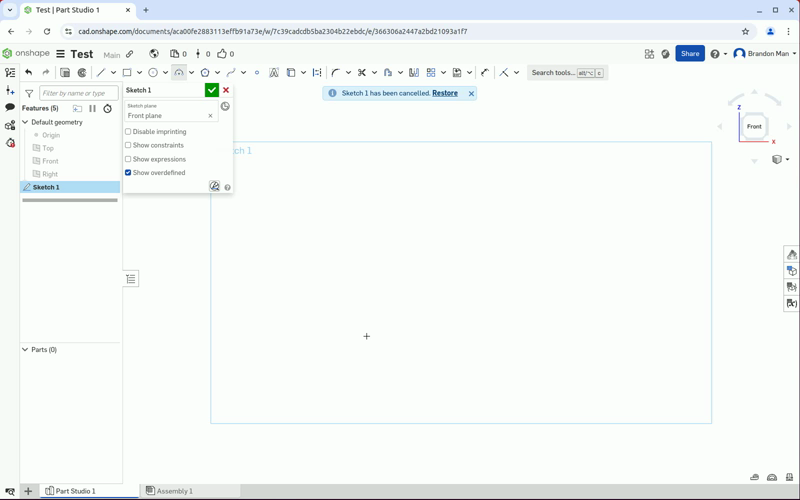
mouse_move(378, 353)
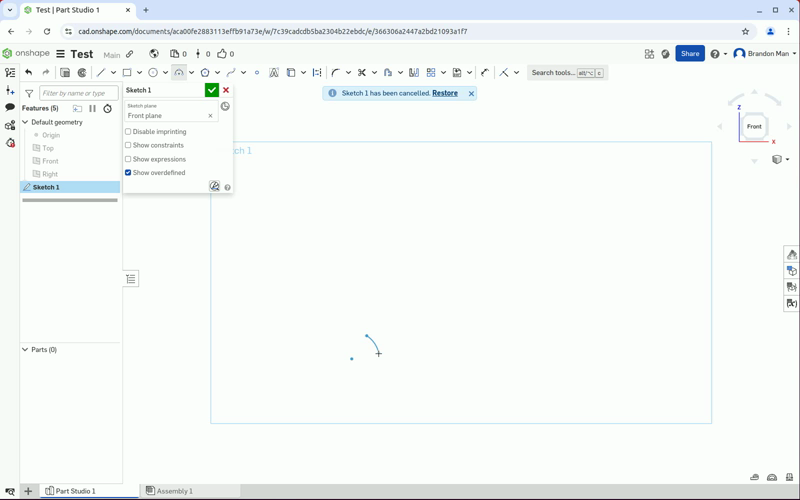
click(378, 353)
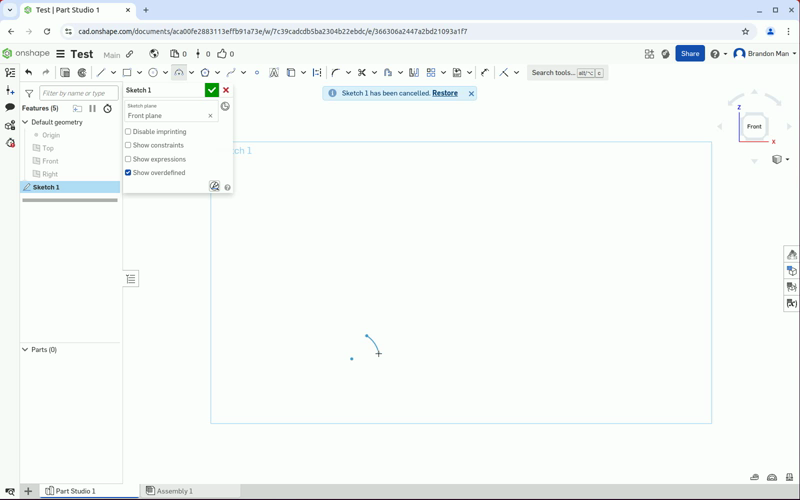
mouse_move(376, 342)
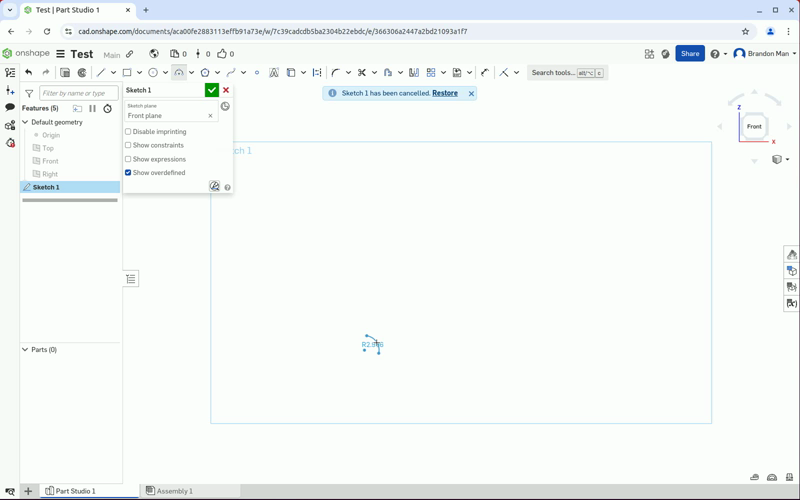
click(376, 342)
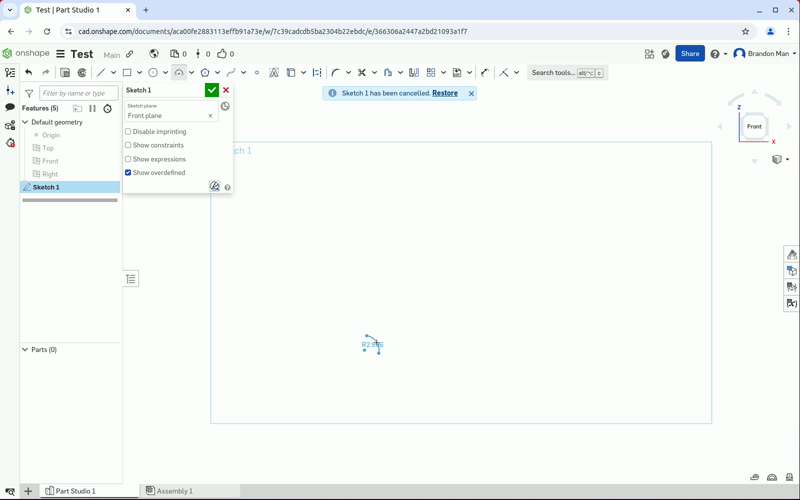
key_up(shift)
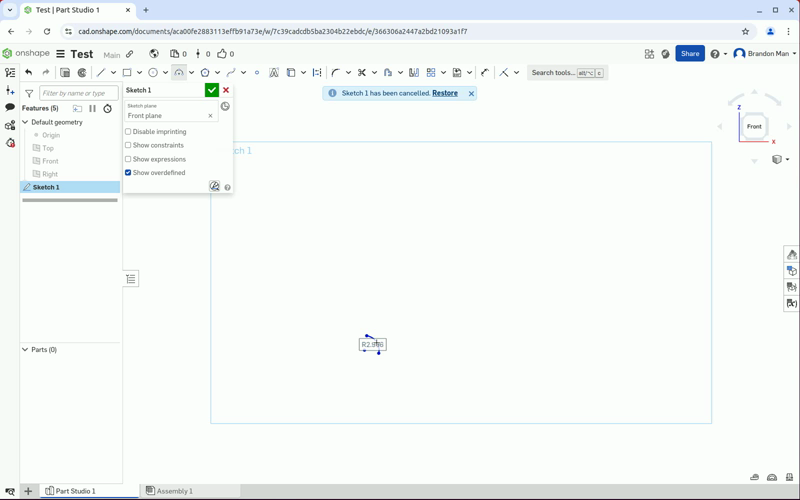
key(esc)
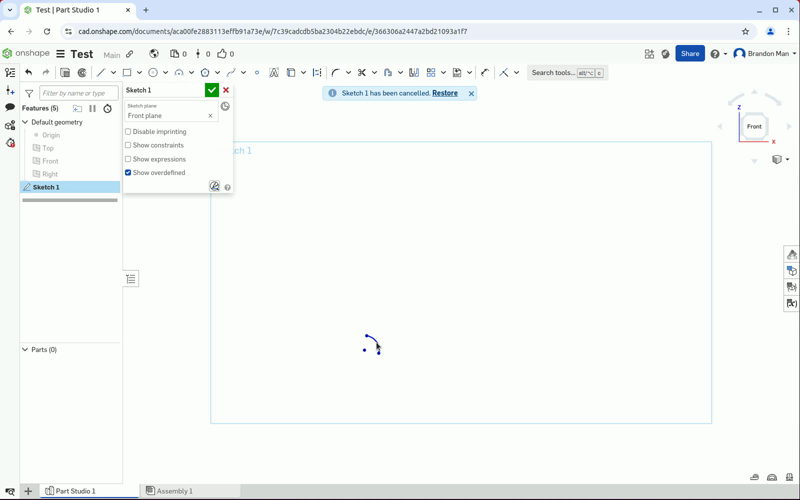
key(l)
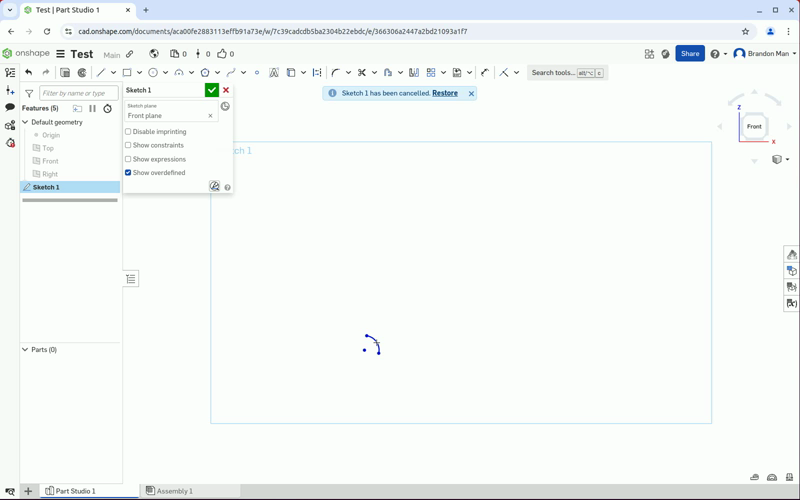
mouse_move(378, 353)
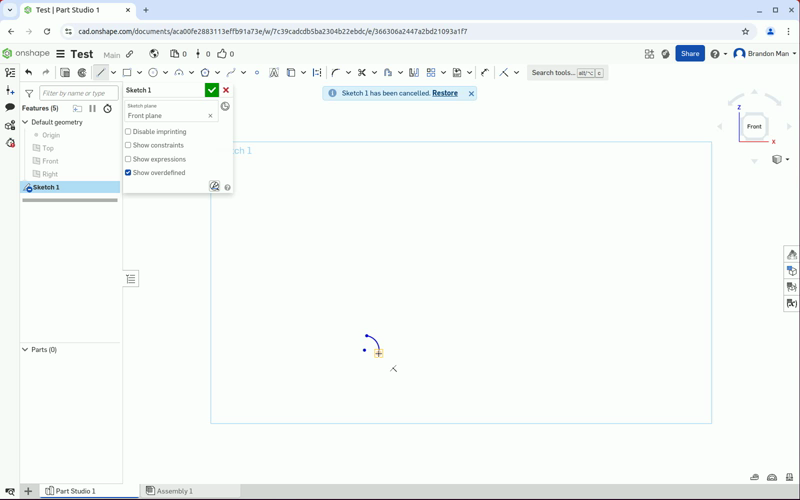
click(378, 353)
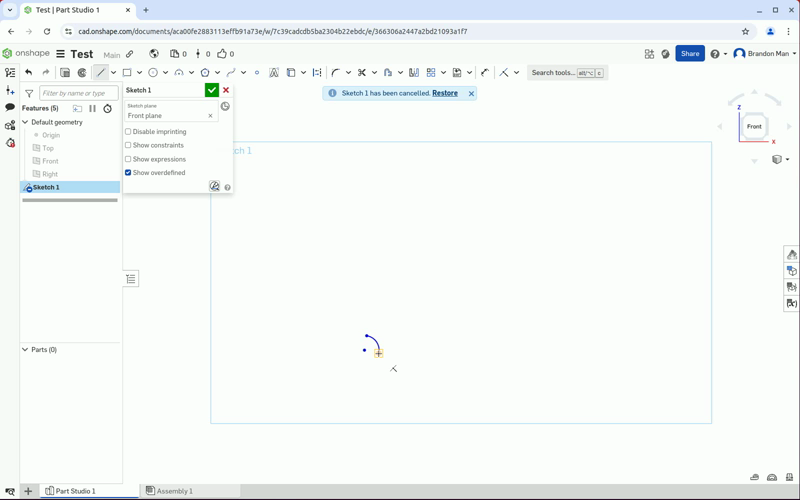
key_down(shift)
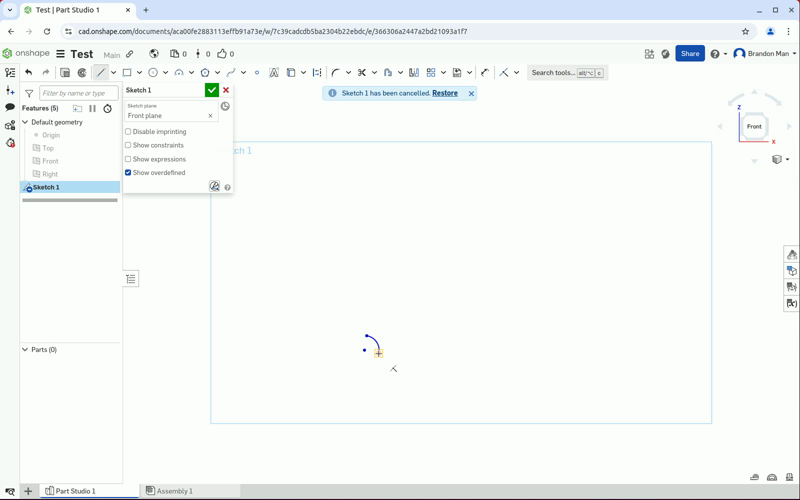
mouse_move(513, 377)
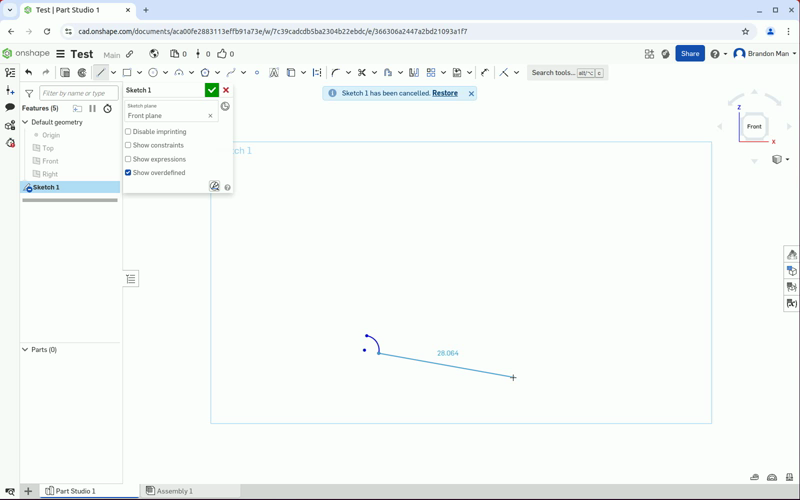
click(513, 377)
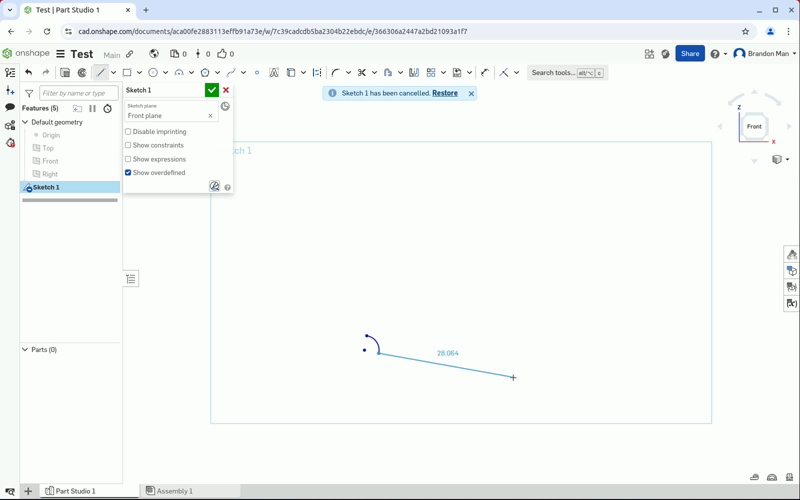
key_up(shift)
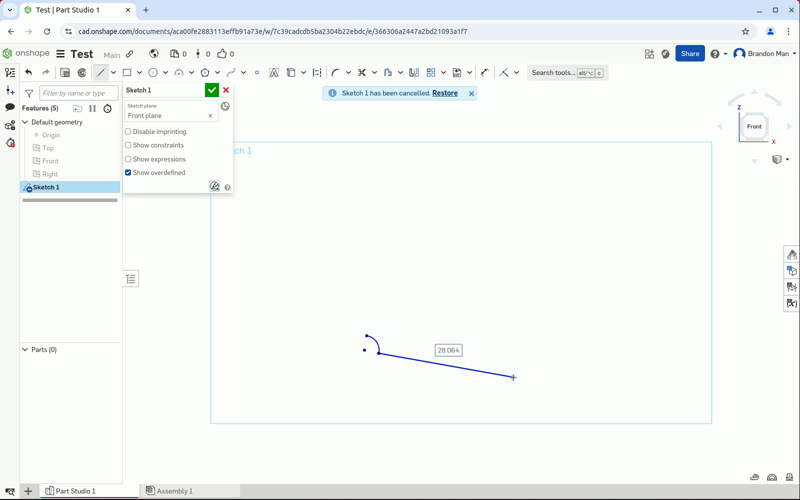
key(esc)
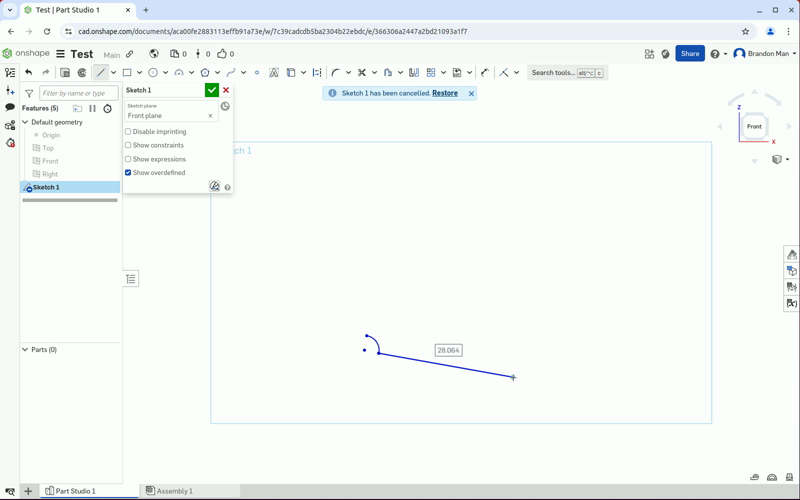
key(a)
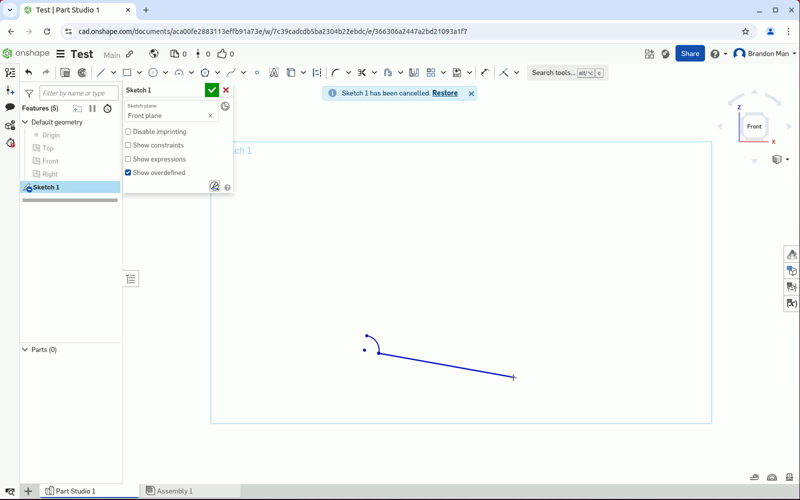
mouse_move(513, 377)
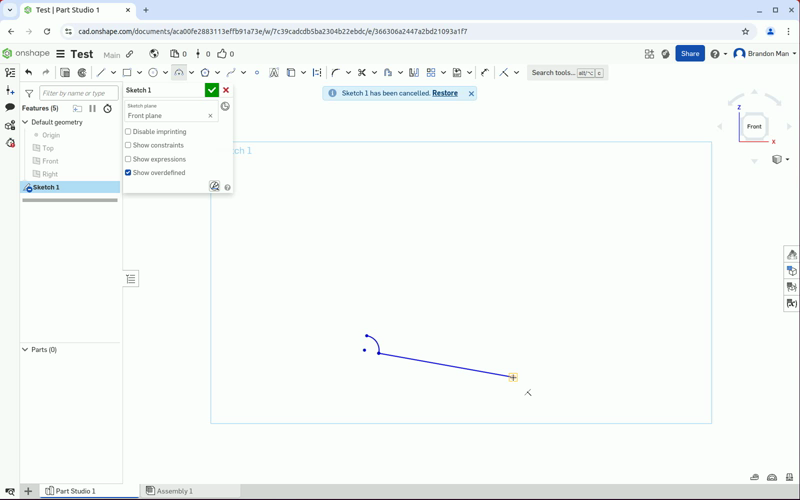
click(513, 377)
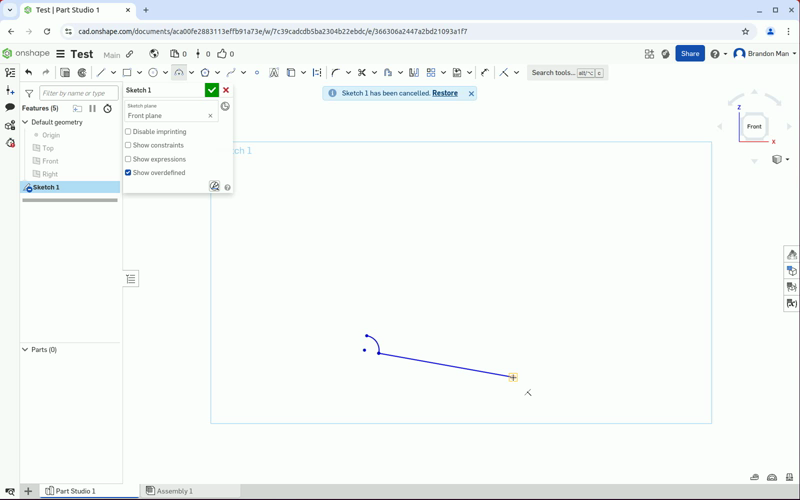
key_down(shift)
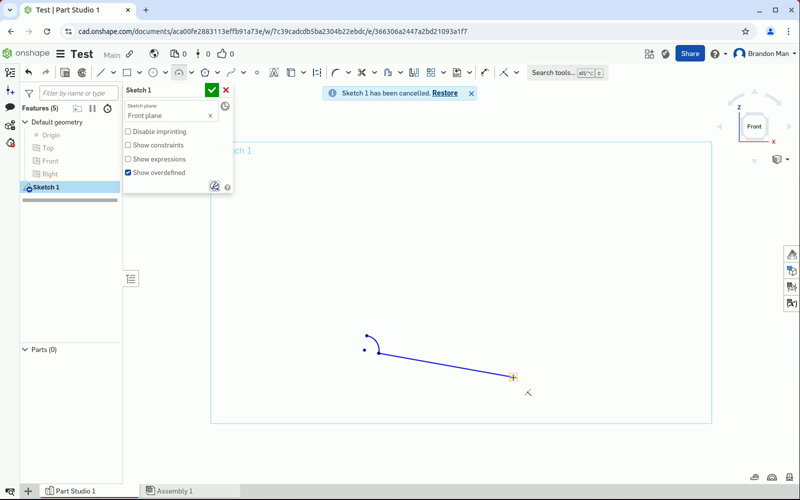
mouse_move(531, 365)
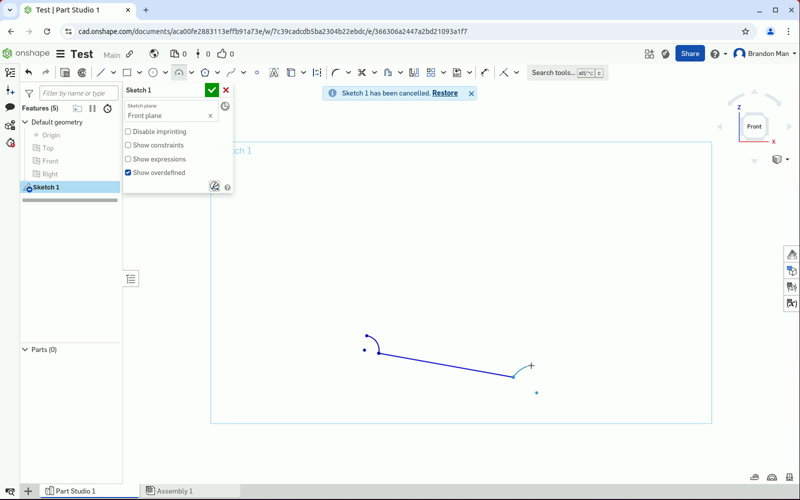
click(531, 365)
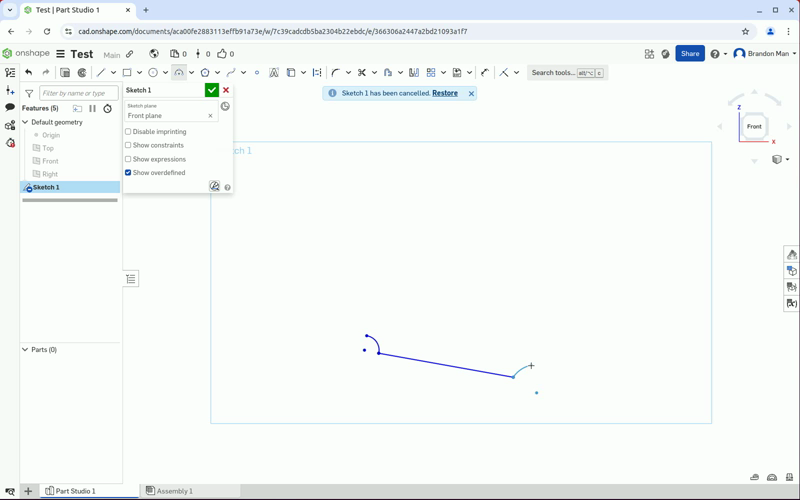
mouse_move(519, 367)
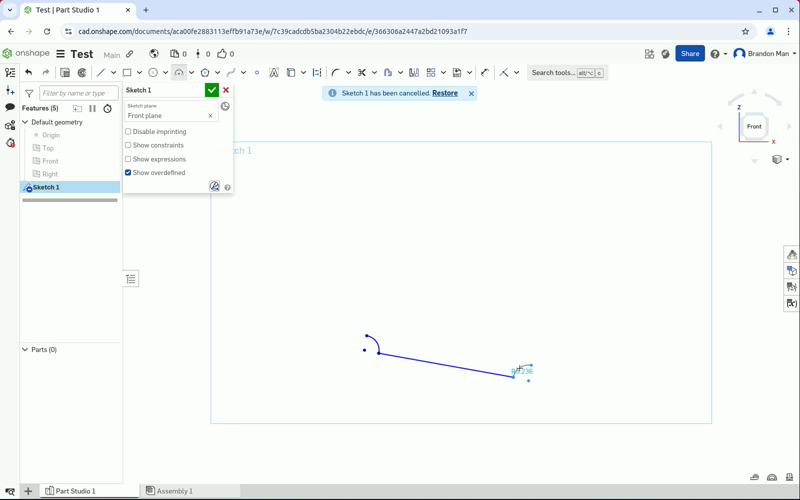
click(519, 367)
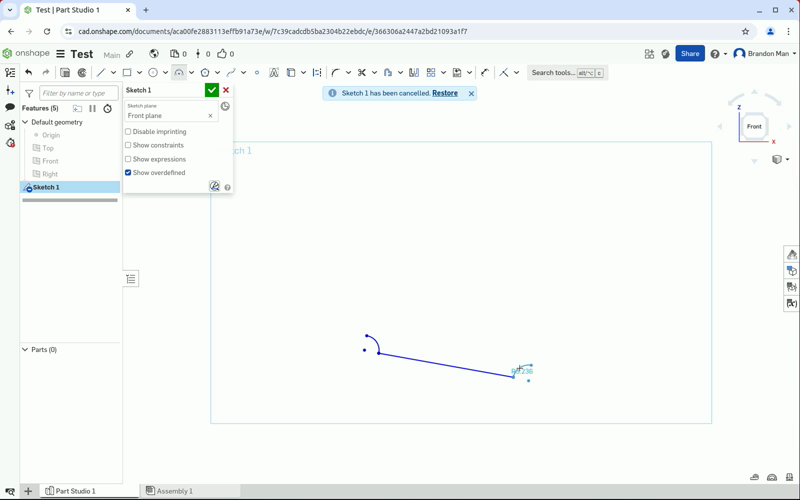
key_up(shift)
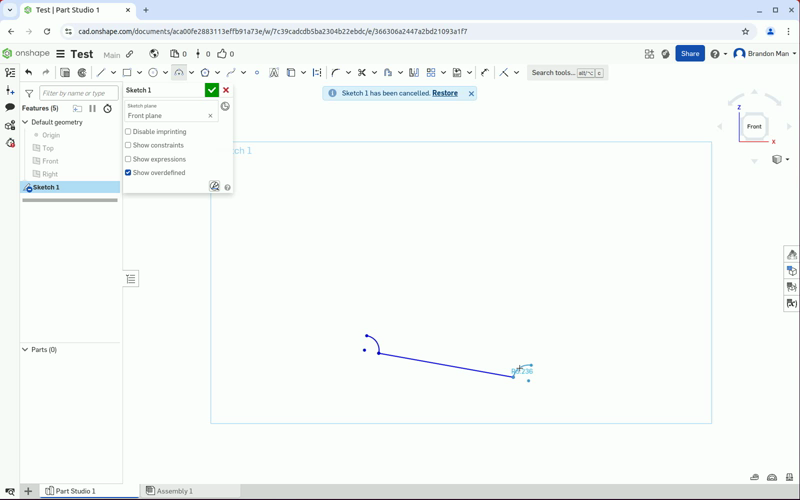
key(esc)
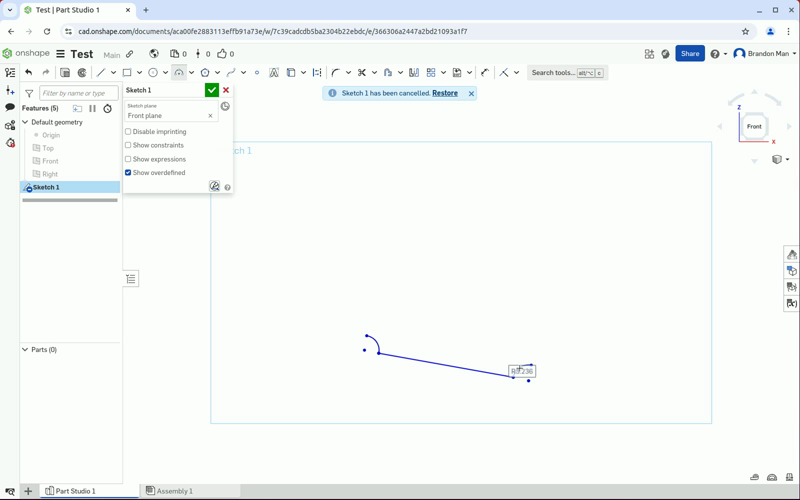
key(l)
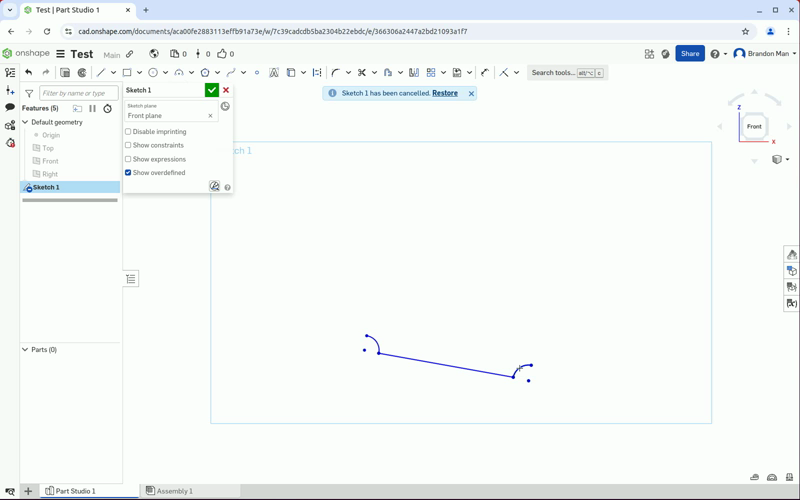
mouse_move(531, 365)
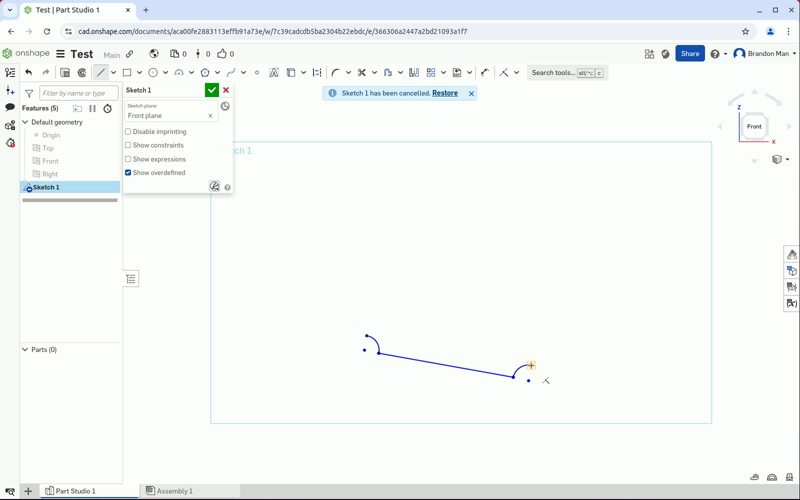
click(531, 365)
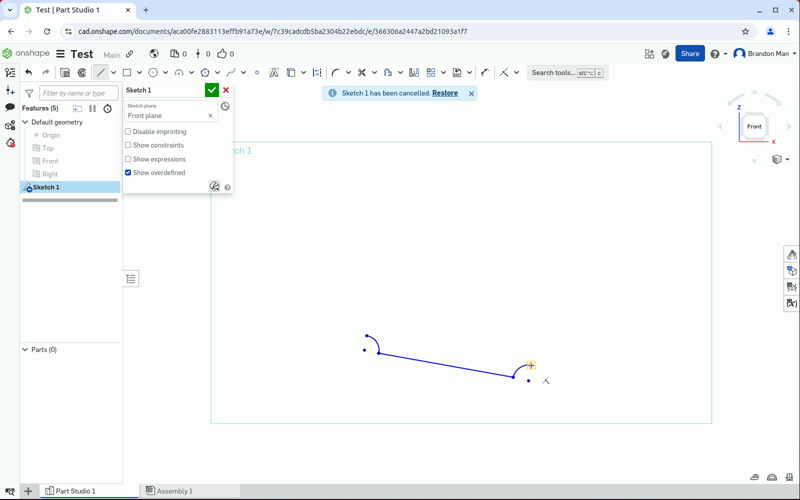
key_down(shift)
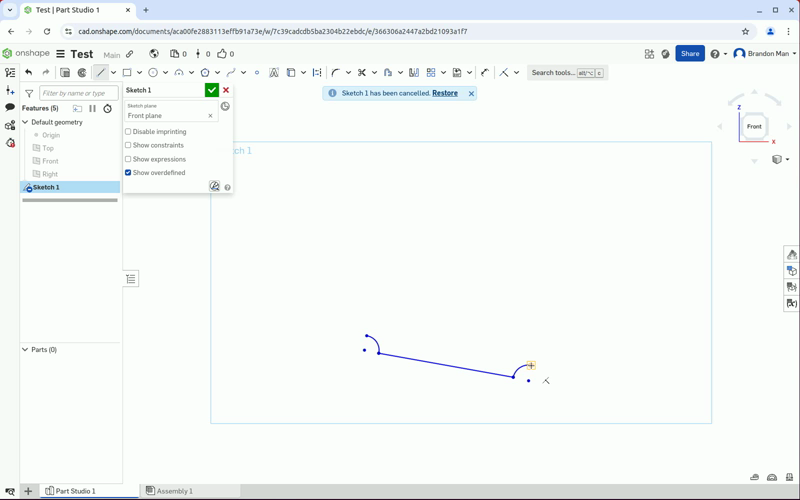
mouse_move(555, 231)
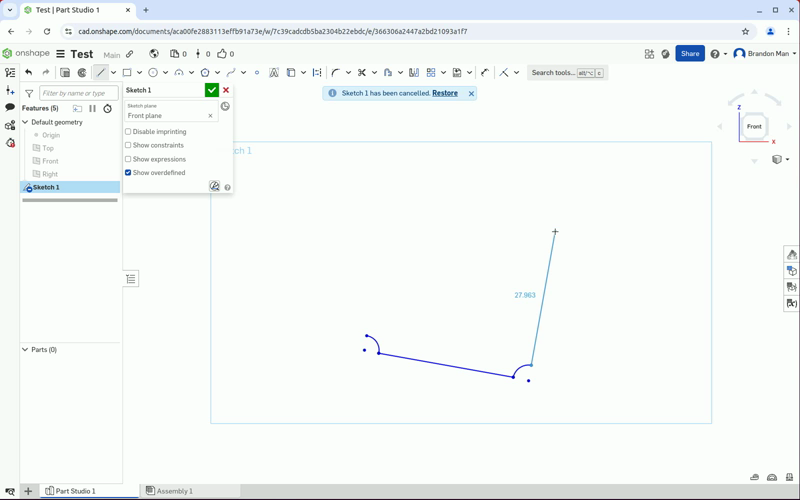
click(555, 231)
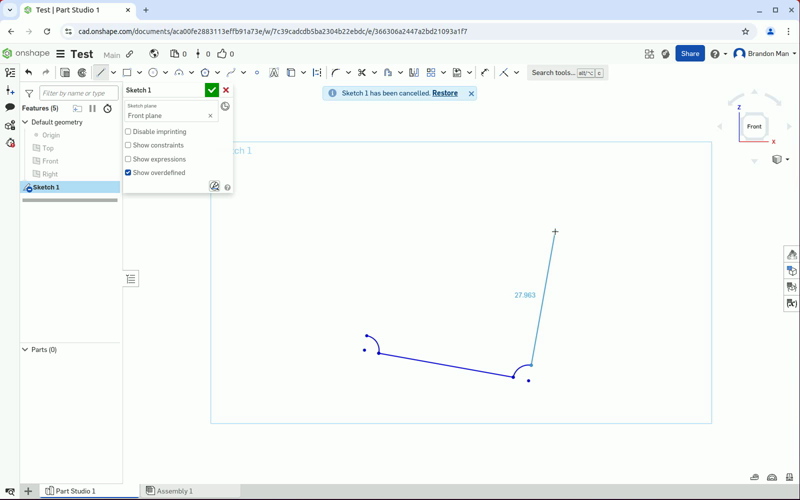
key_up(shift)
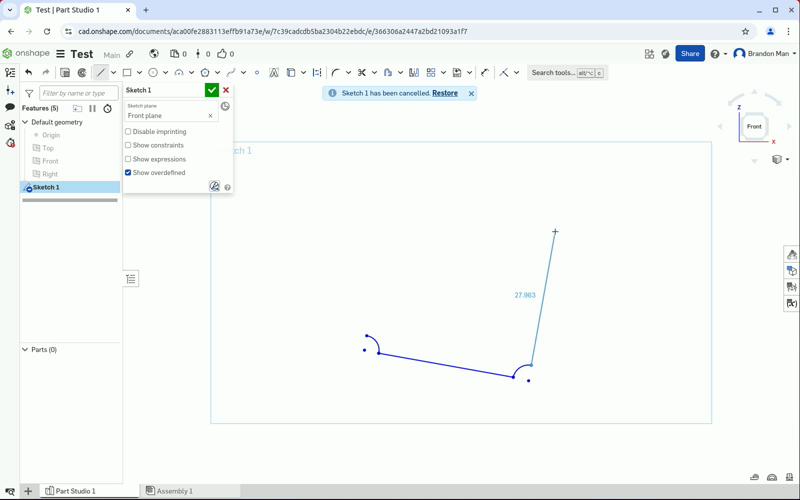
key(esc)
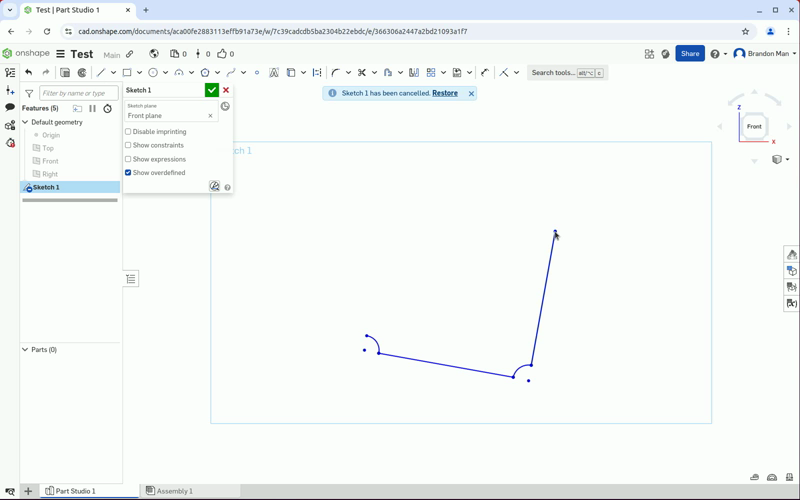
key(a)
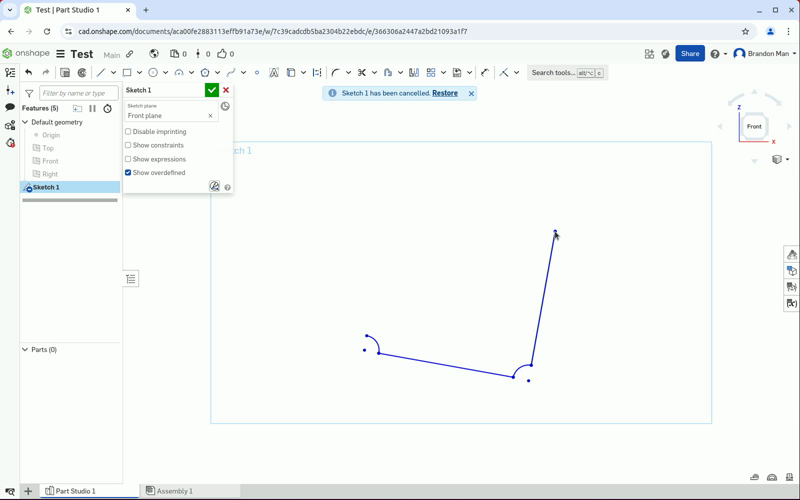
mouse_move(555, 231)
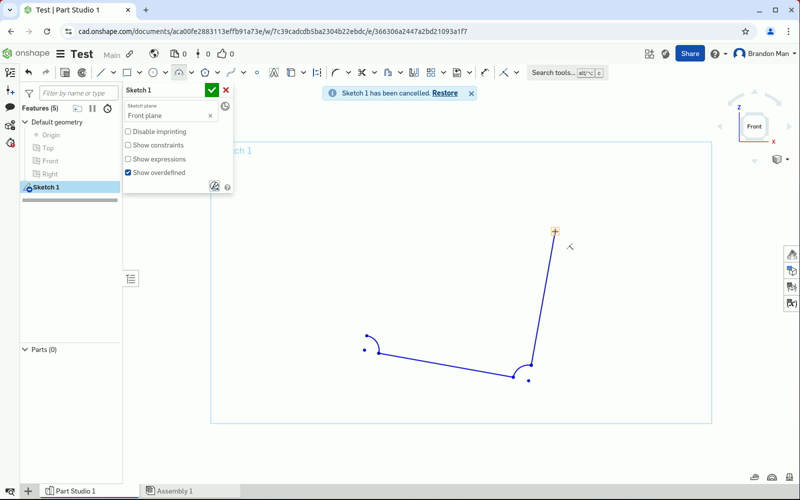
click(555, 231)
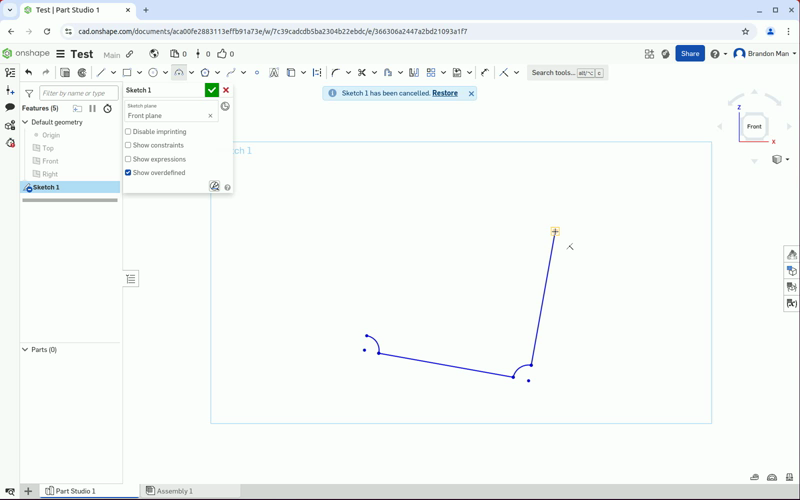
key_down(shift)
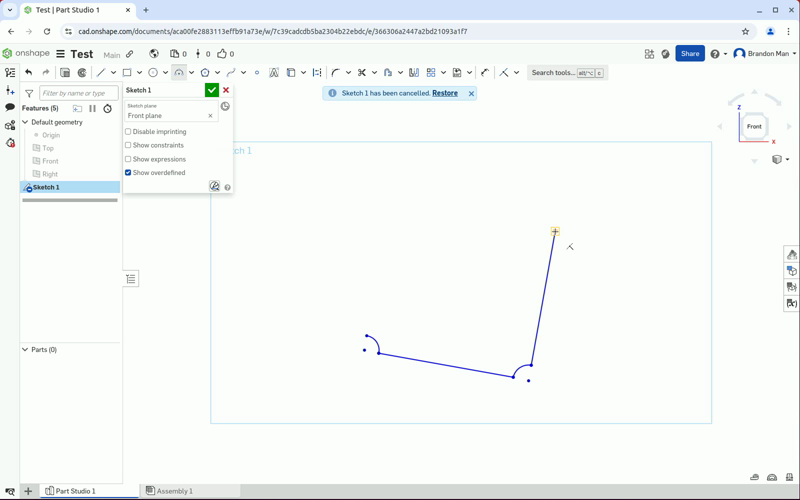
mouse_move(543, 213)
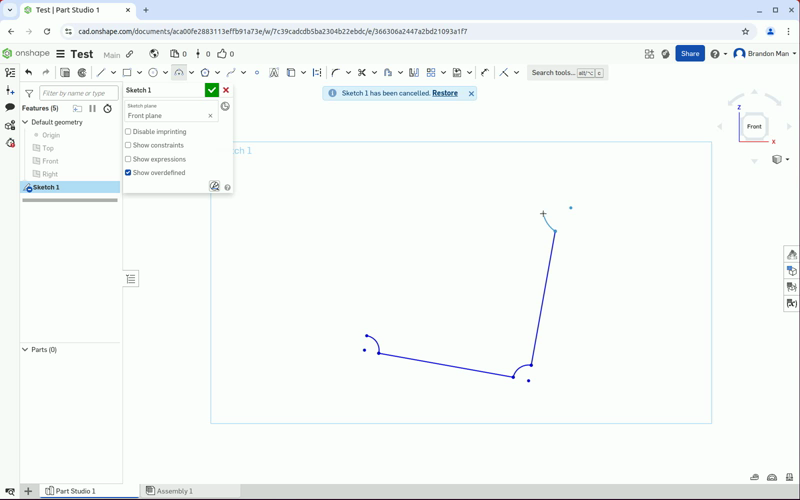
click(543, 213)
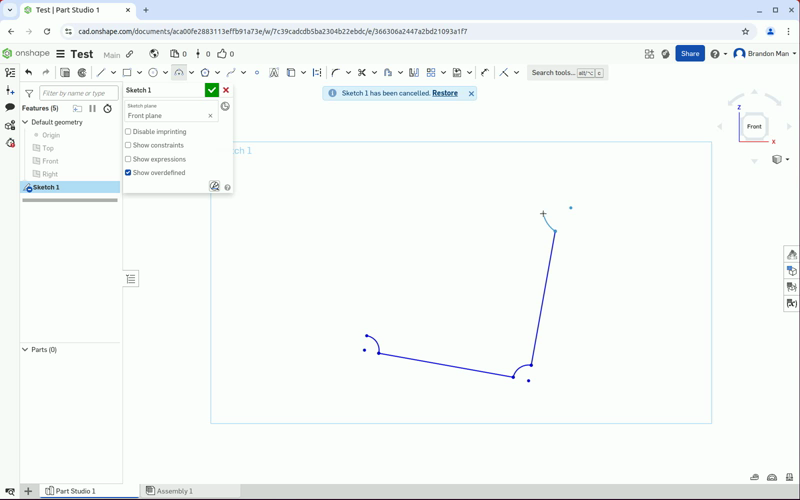
mouse_move(545, 224)
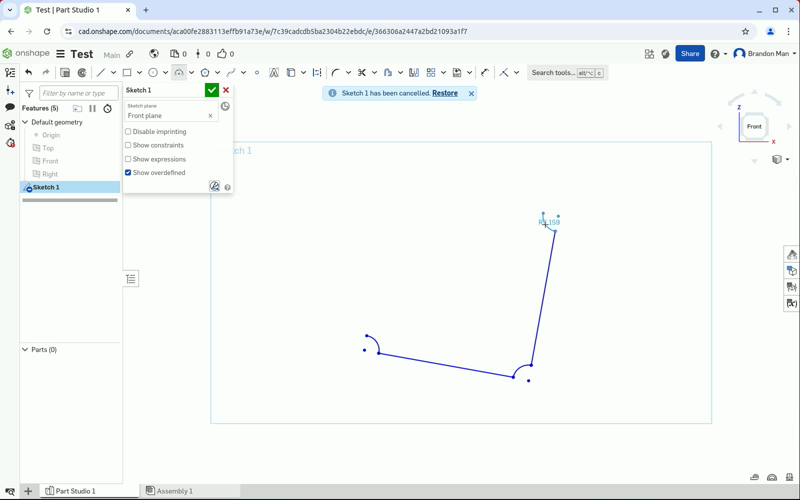
click(545, 224)
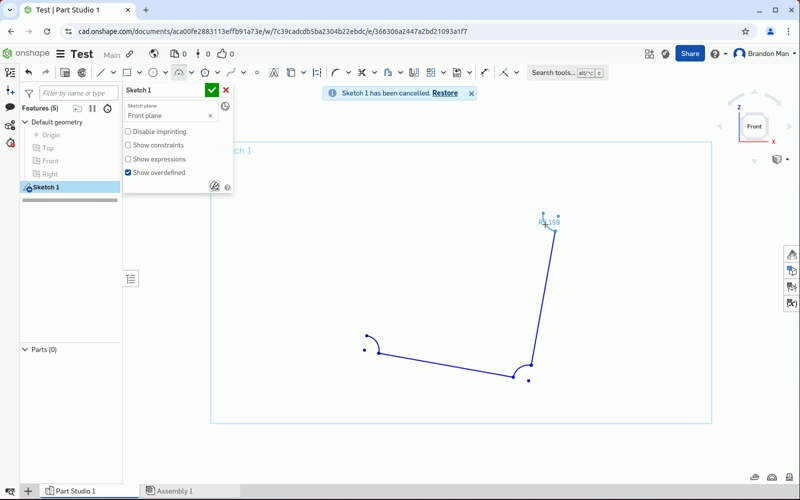
key_up(shift)
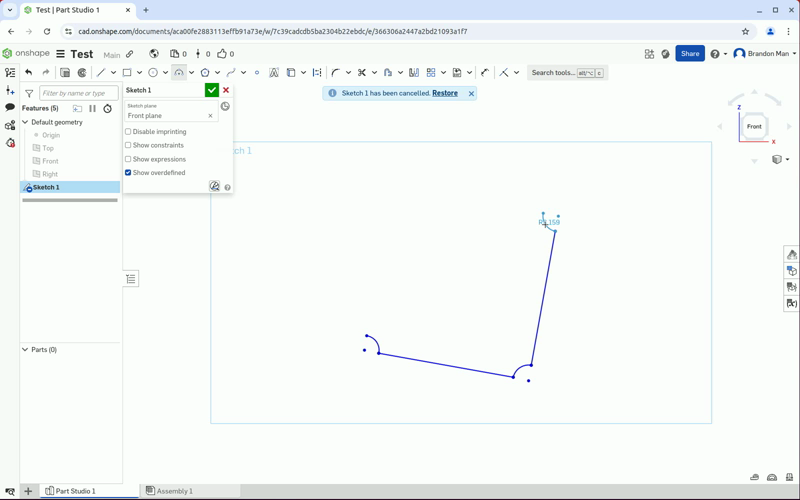
key(esc)
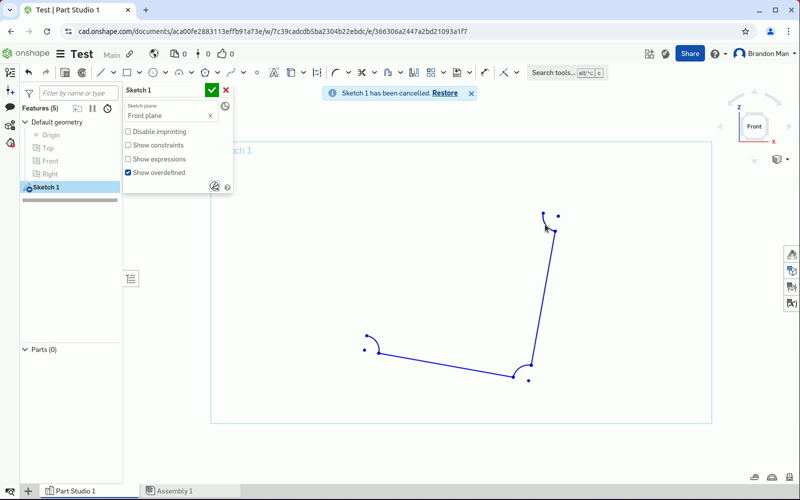
key(l)
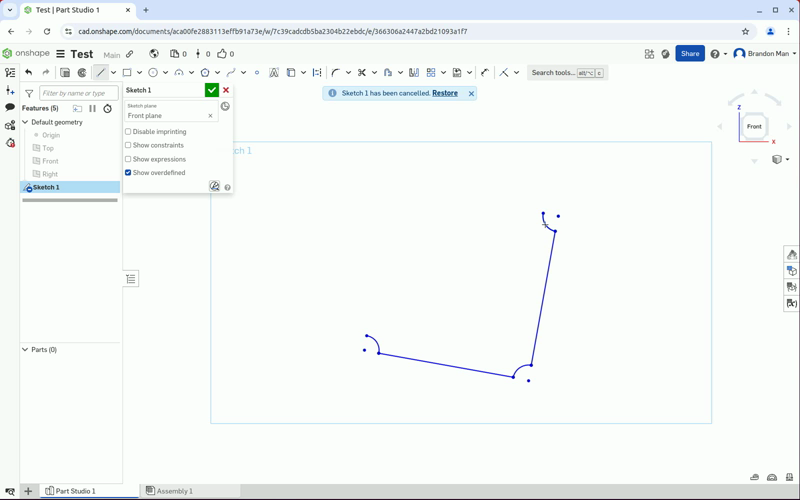
mouse_move(543, 213)
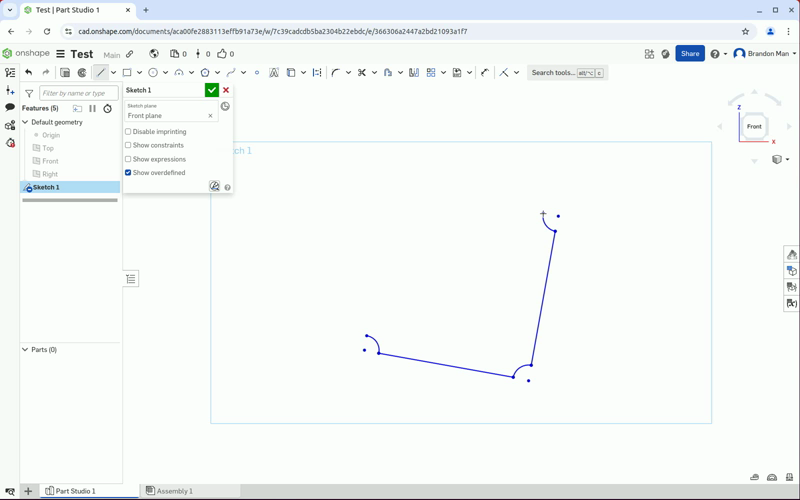
click(543, 213)
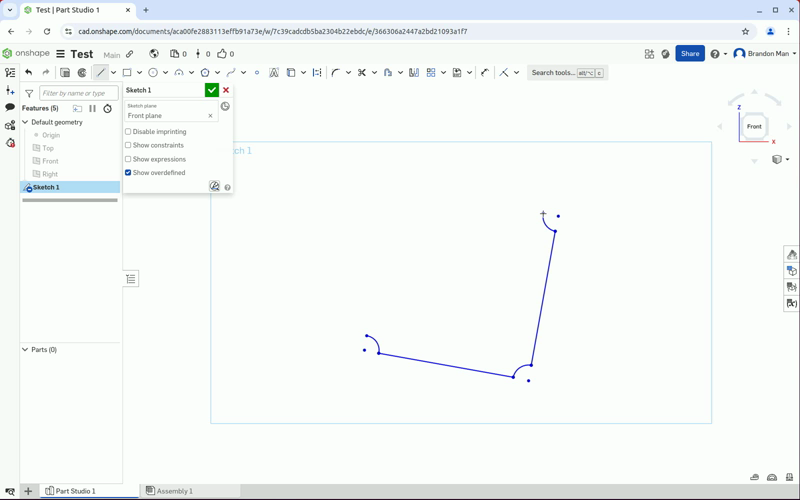
key_down(shift)
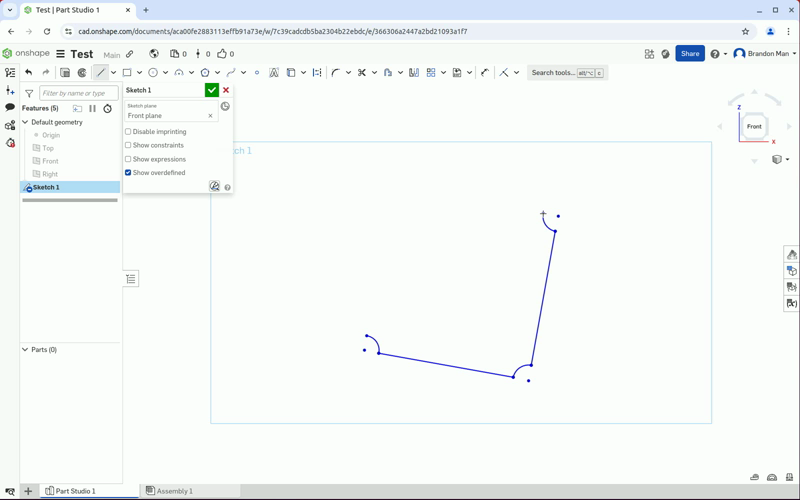
mouse_move(408, 189)
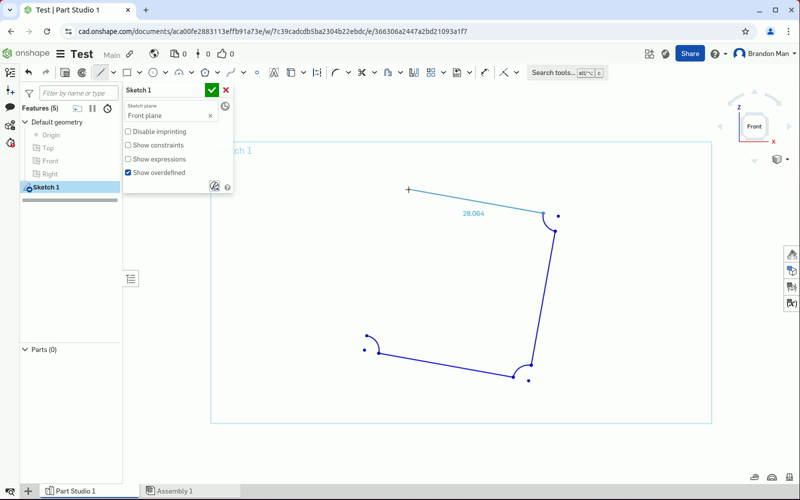
click(408, 189)
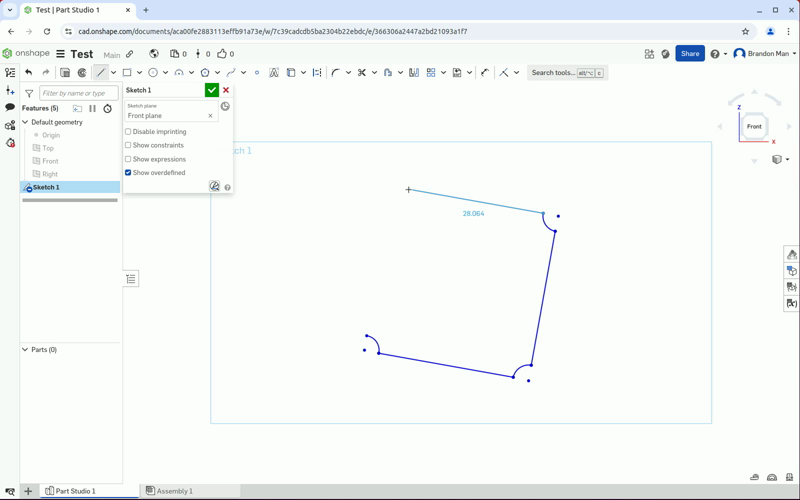
key_up(shift)
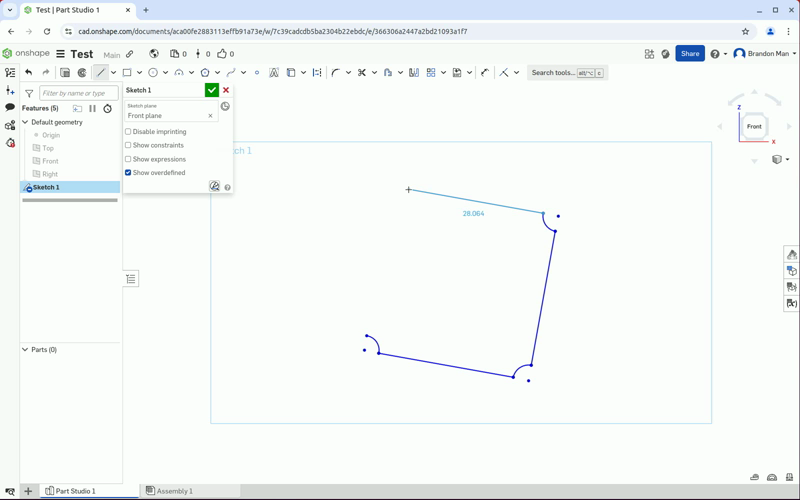
key(esc)
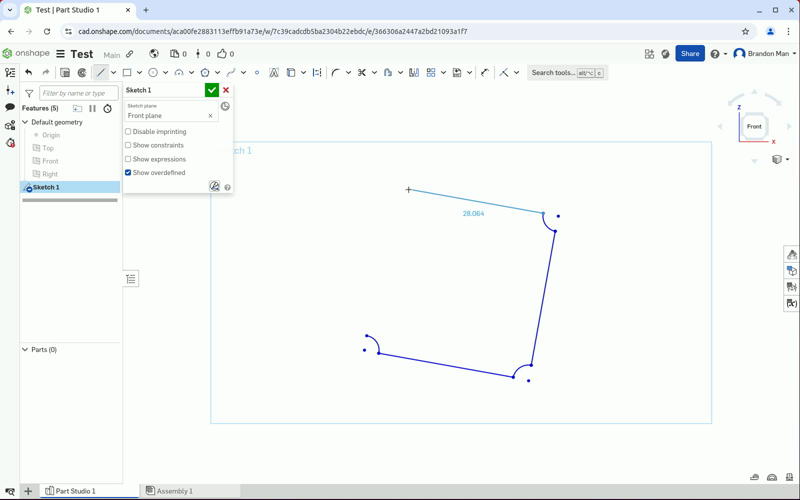
key(a)
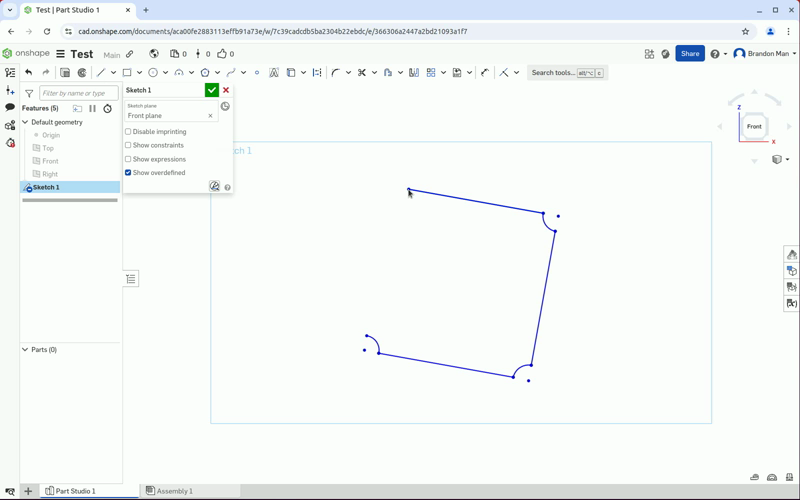
mouse_move(408, 189)
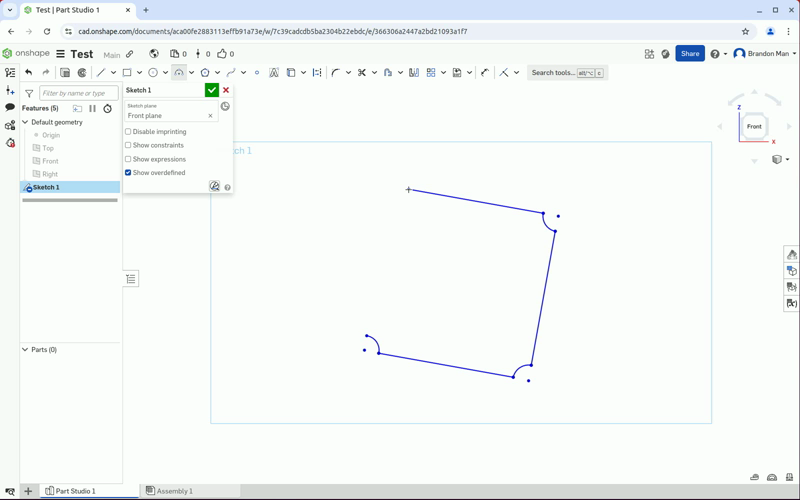
click(408, 189)
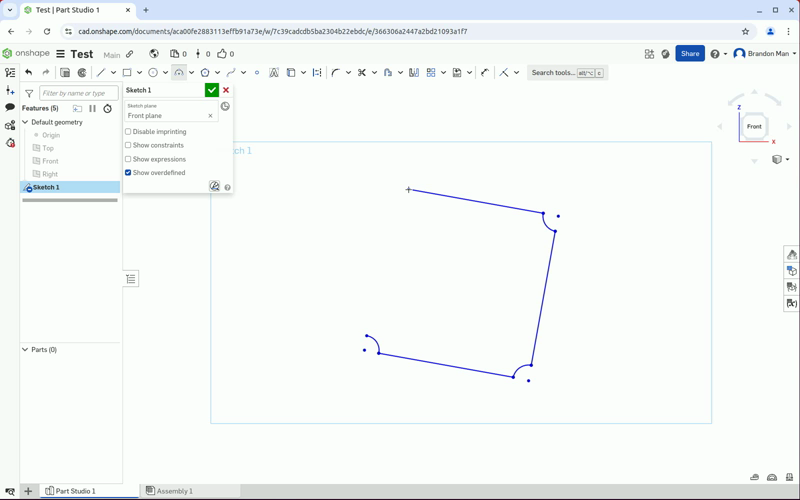
key_down(shift)
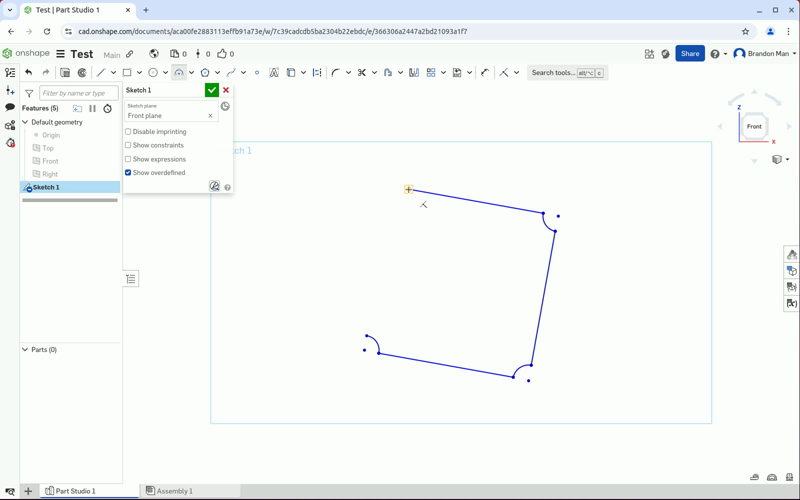
mouse_move(390, 201)
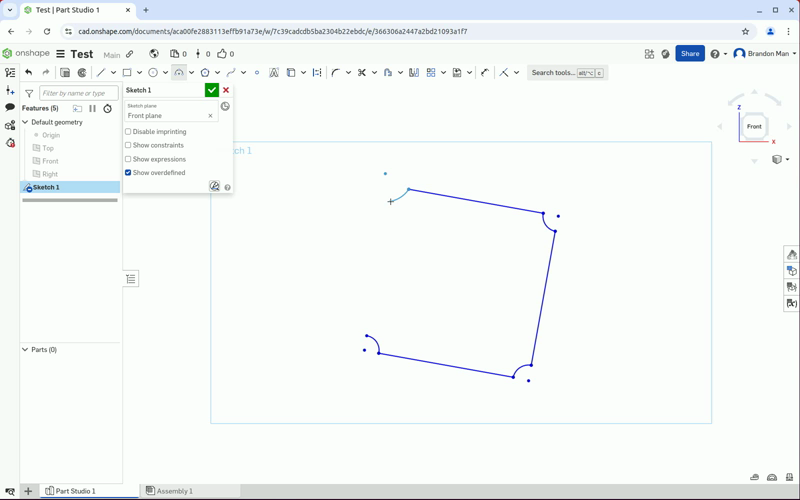
click(390, 201)
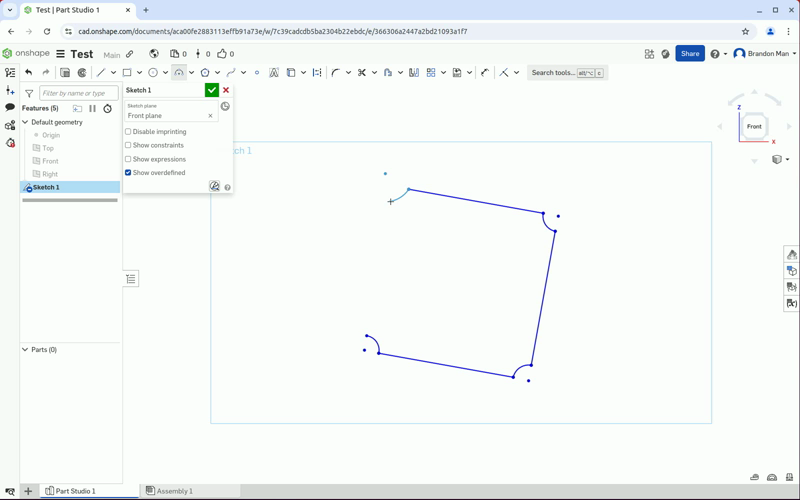
mouse_move(401, 198)
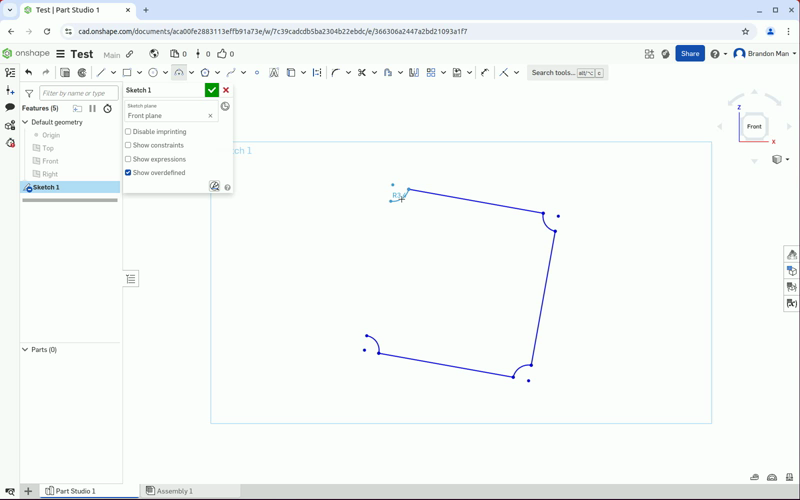
click(401, 198)
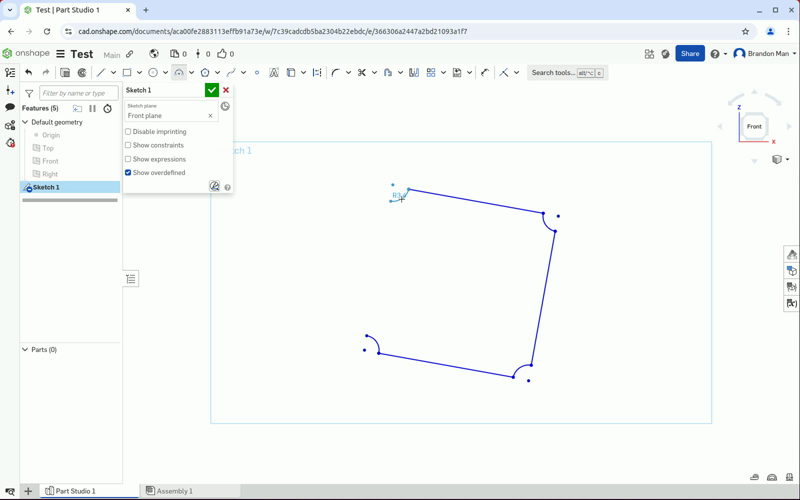
key_up(shift)
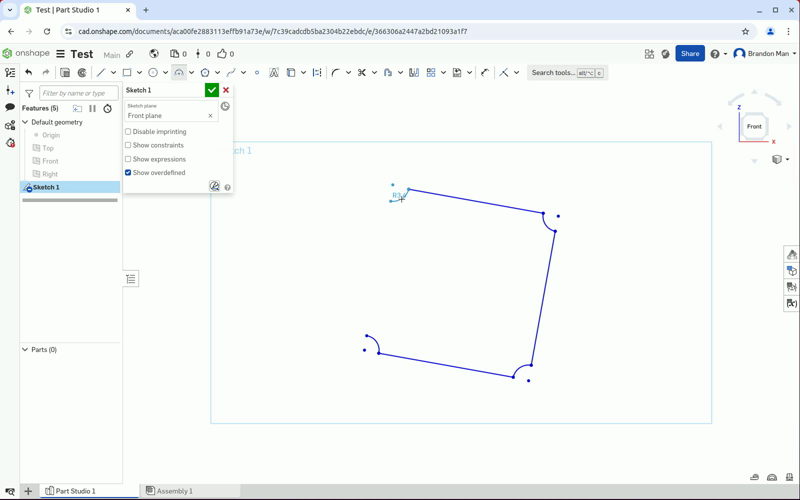
key(esc)
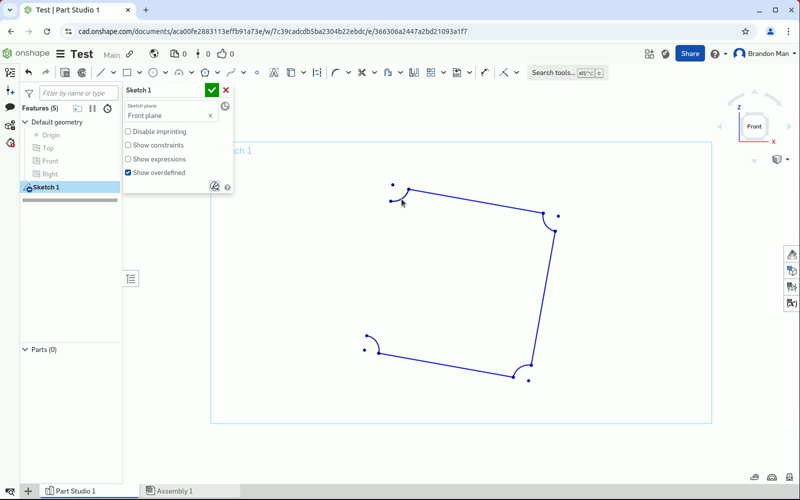
key(l)
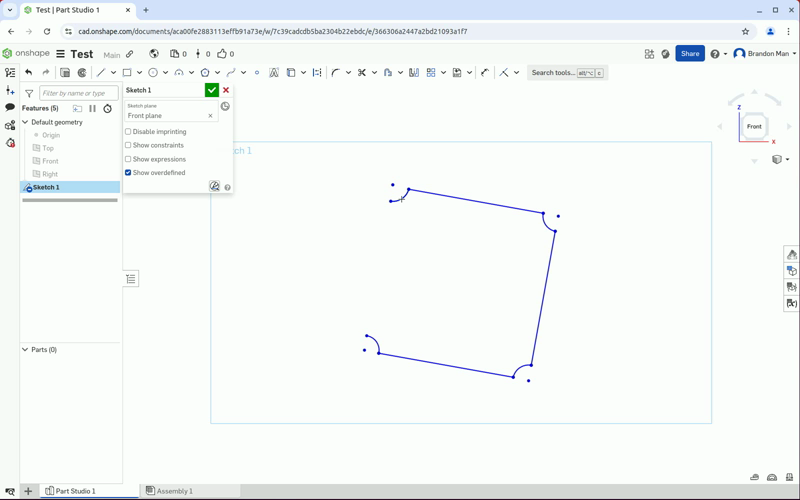
mouse_move(390, 201)
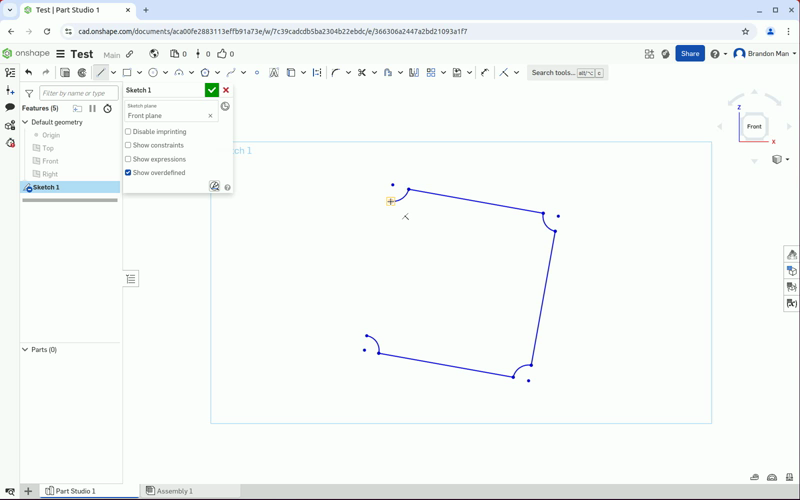
click(390, 201)
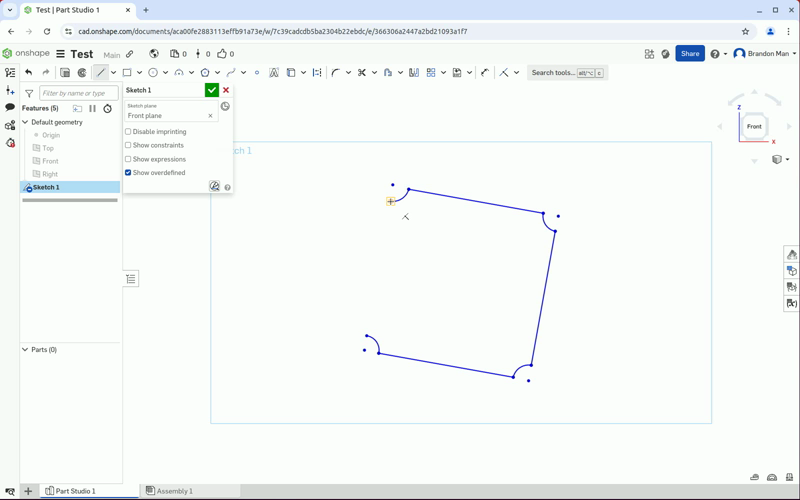
key_down(shift)
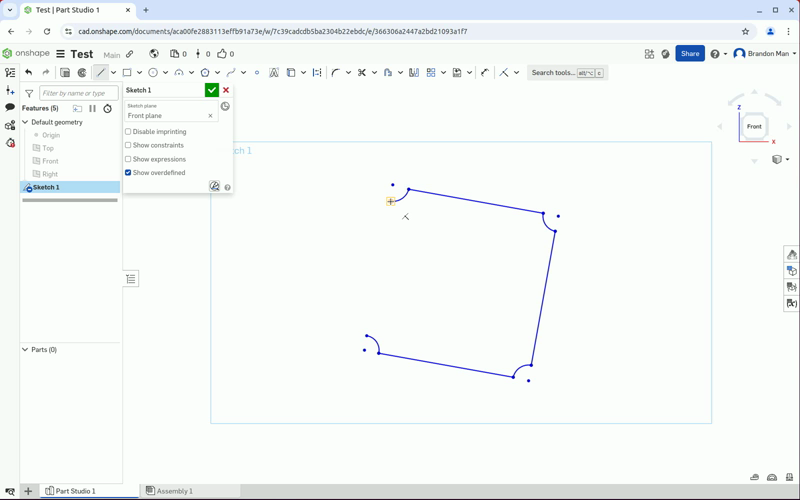
mouse_move(366, 335)
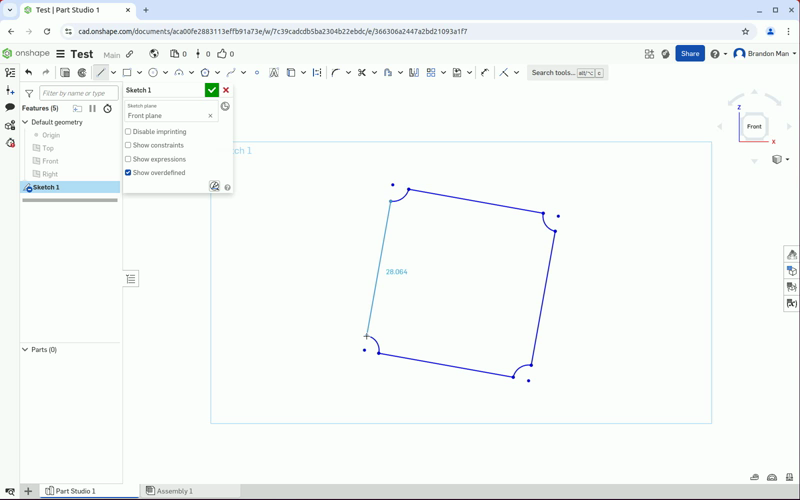
key_up(shift)
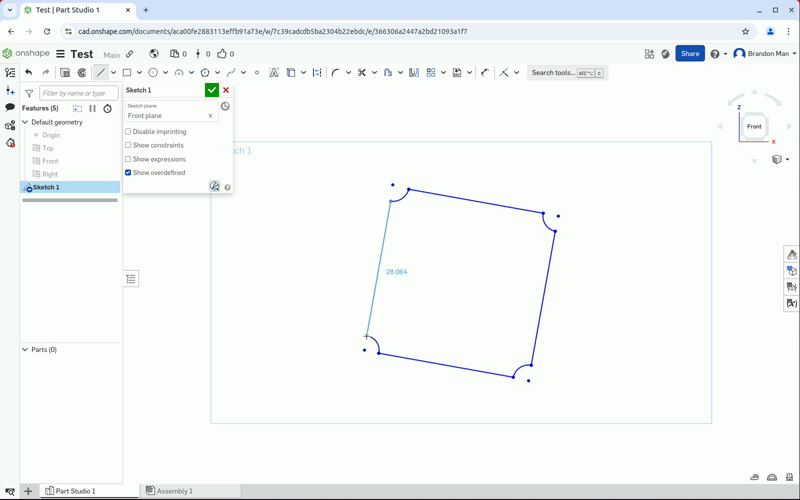
click(366, 335)
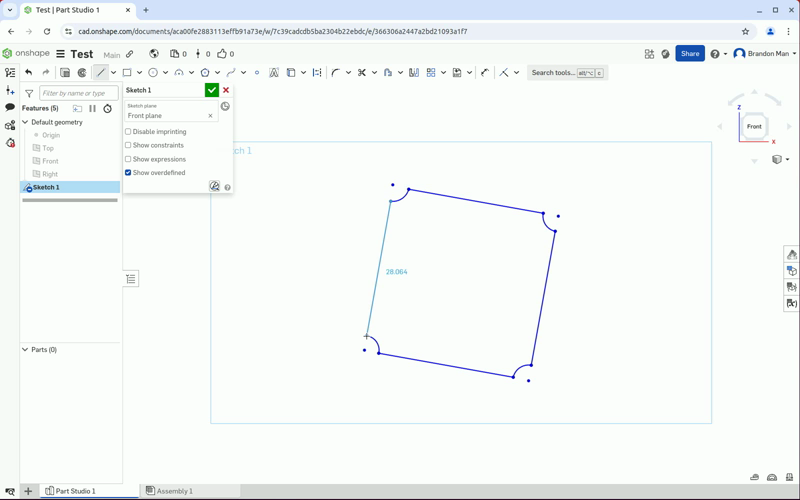
key(esc)
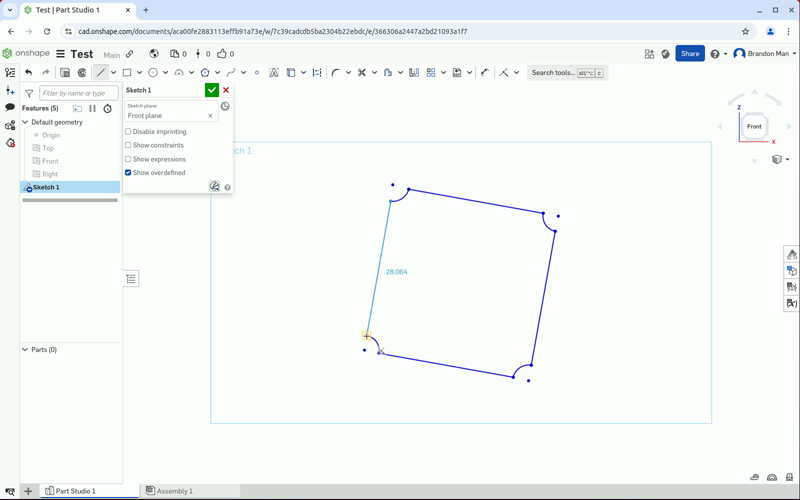
mouse_move(482, 313)
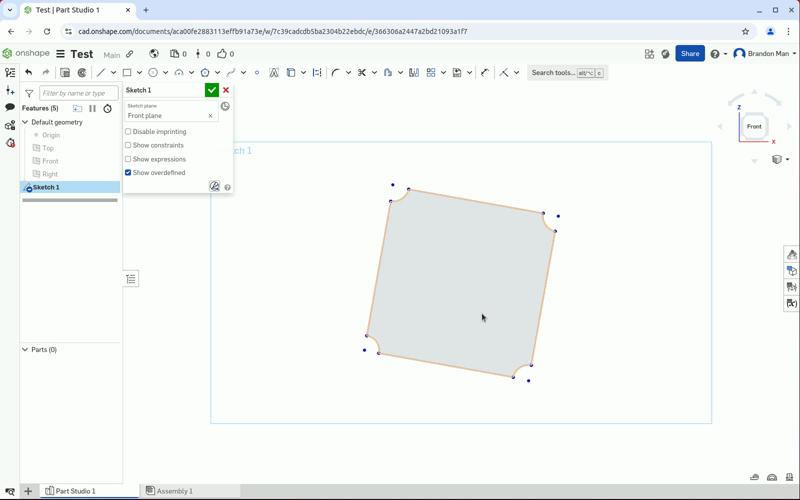
click(482, 313)
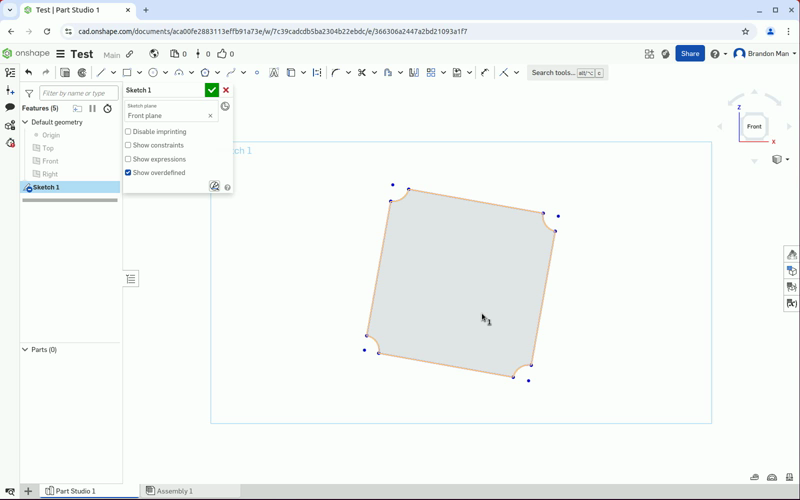
mouse_move(73, 352)
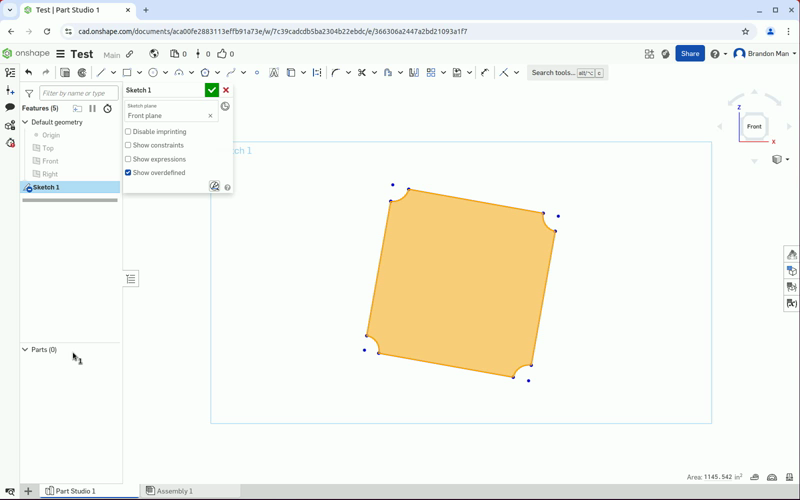
key(shift+y)
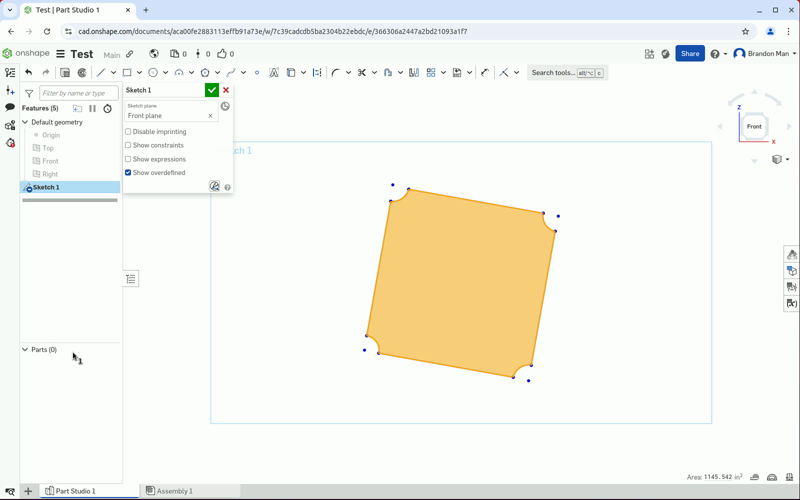
key(shift+e)
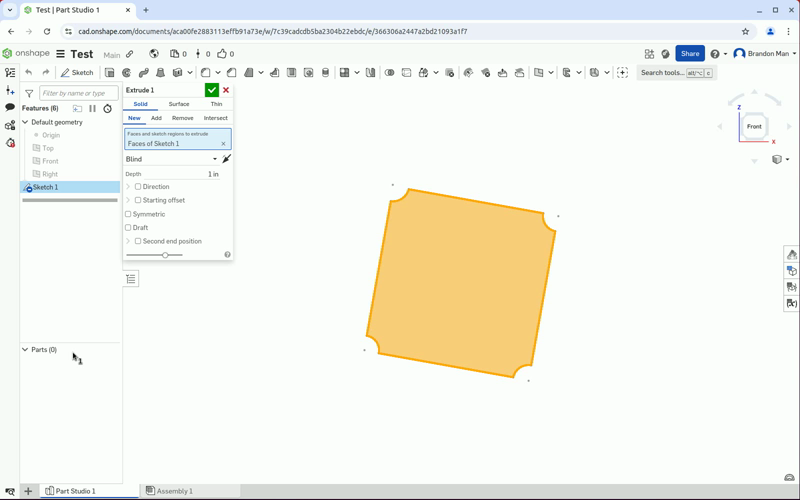
mouse_move(143, 106)
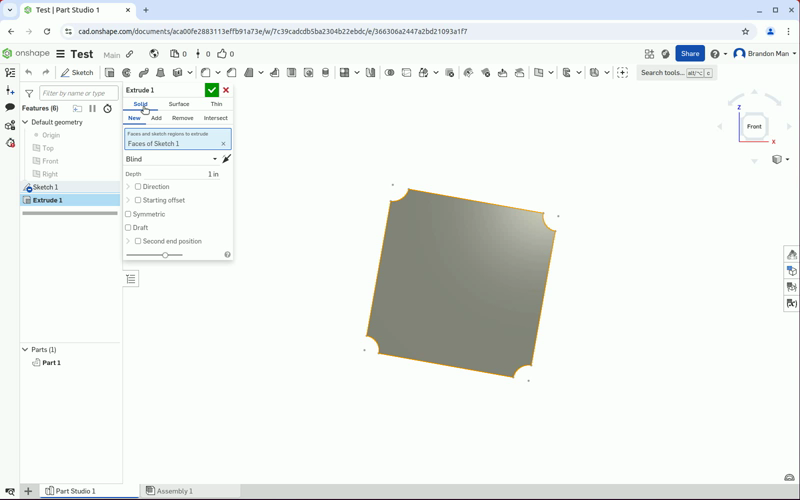
click(143, 106)
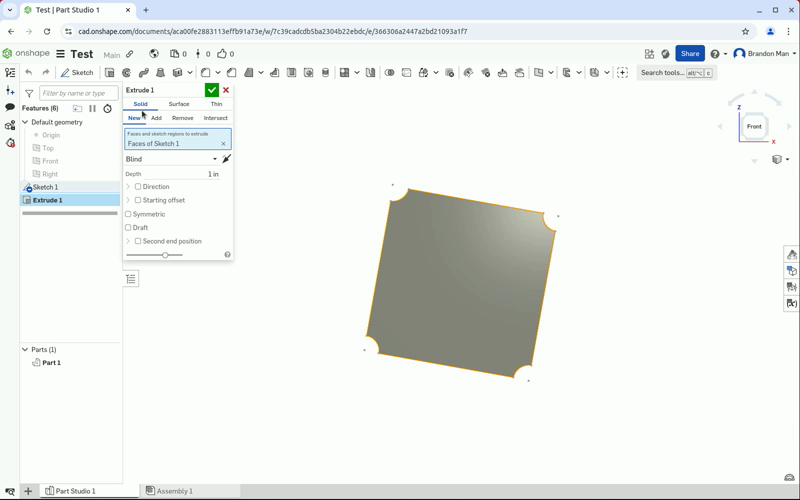
mouse_move(137, 120)
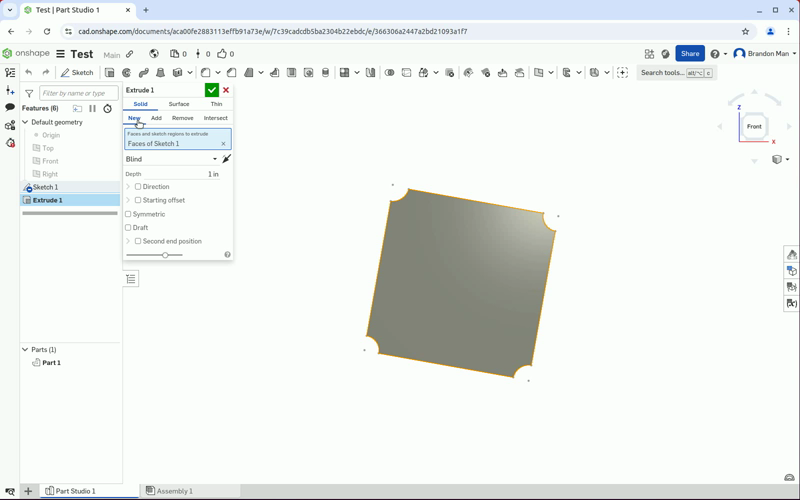
click(137, 120)
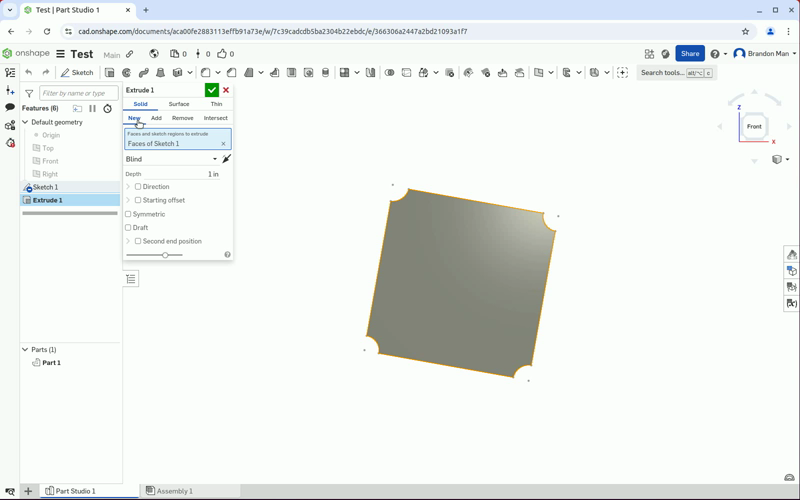
key(tab, 4)
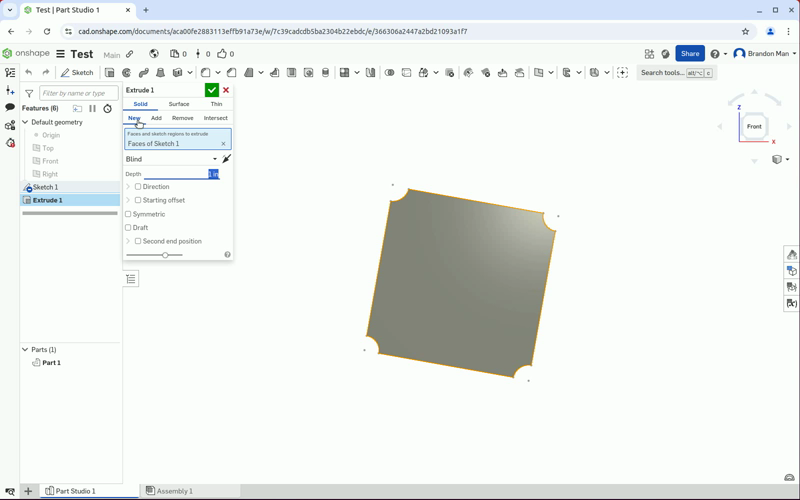
text(0.963)
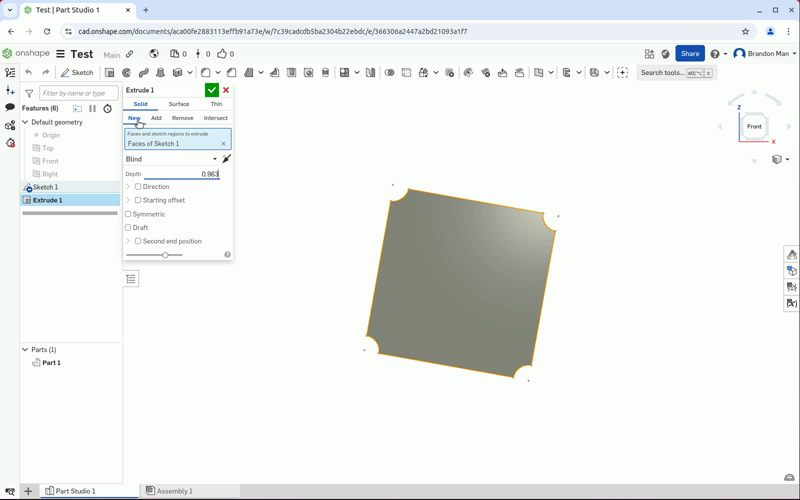
key(enter)
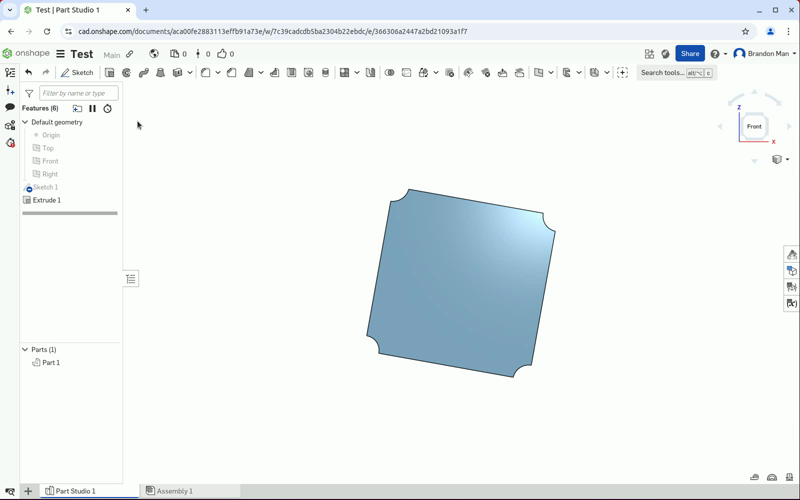
key(shift+h)
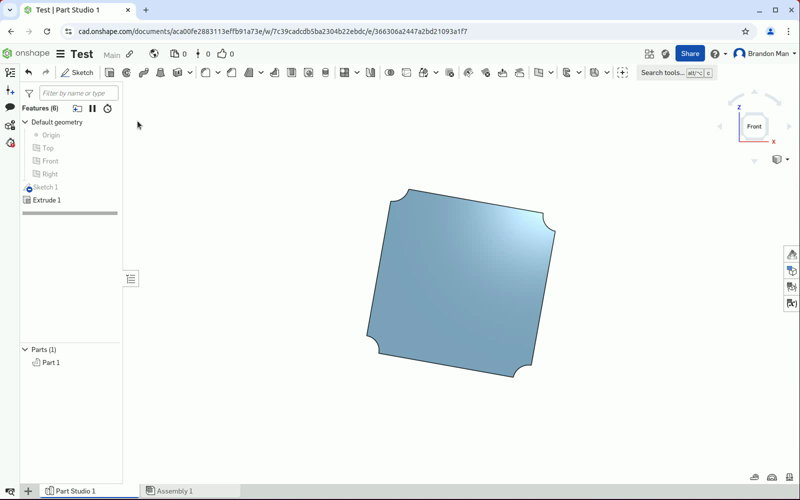
key(shift+h)
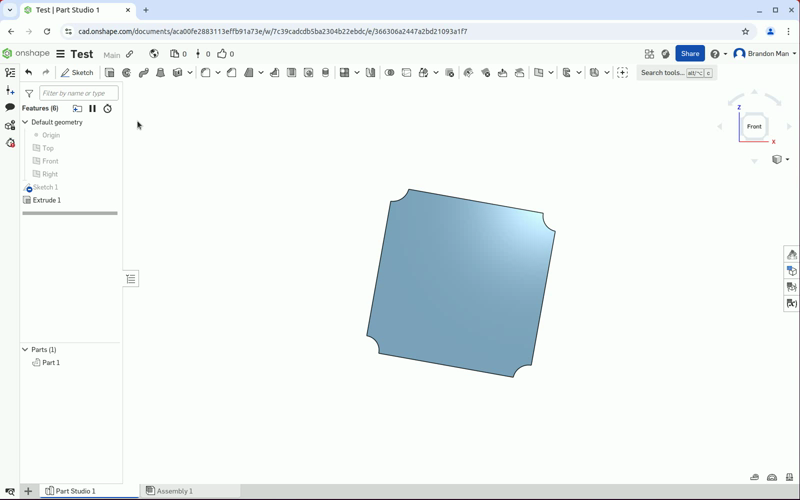
mouse_move(73, 189)
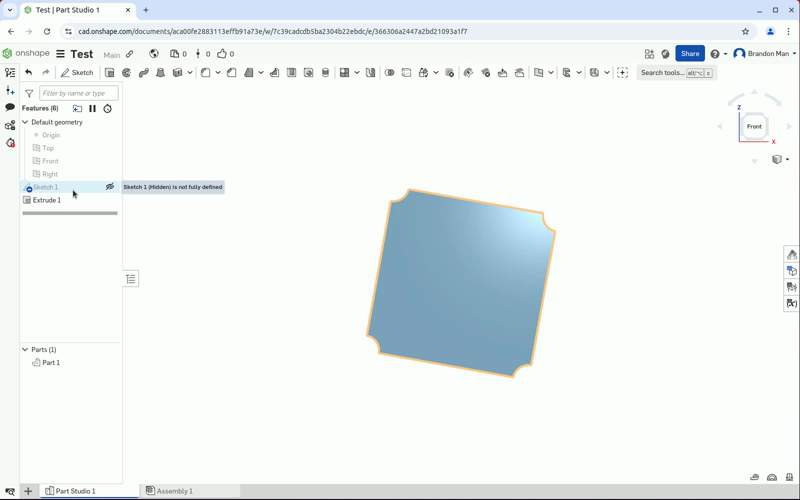
click(73, 189)
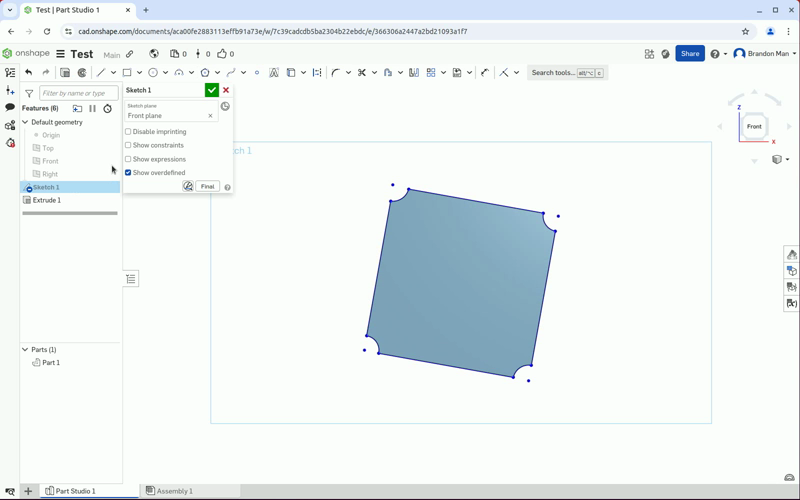
mouse_move(229, 92)
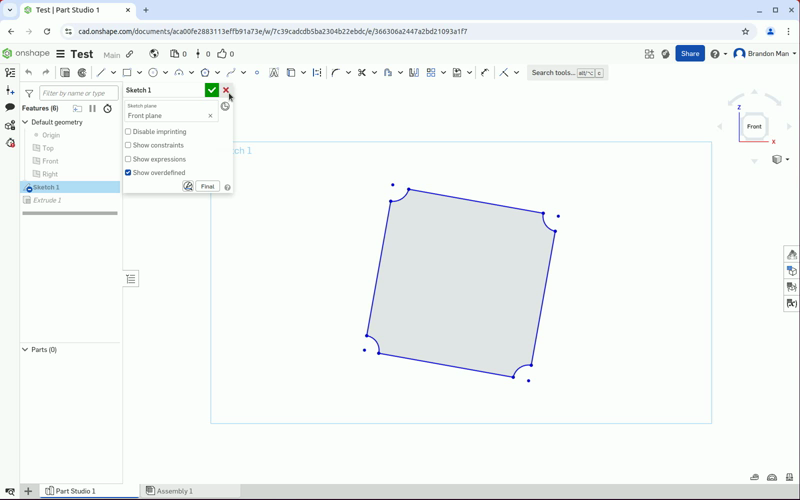
click(229, 92)
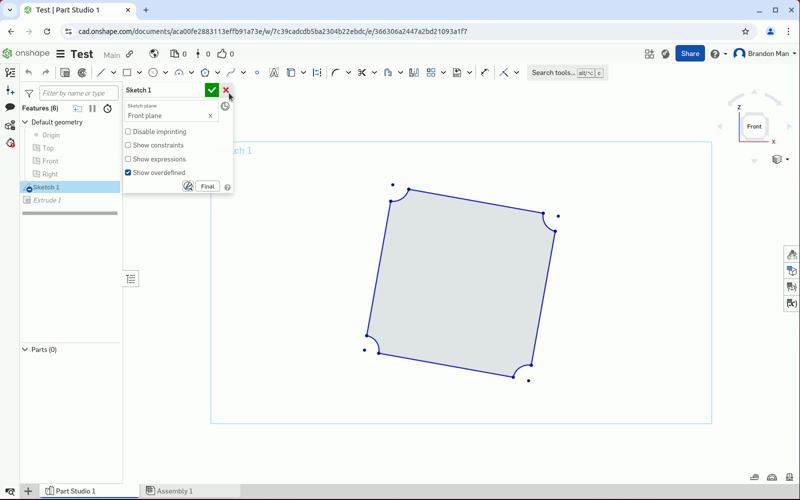
key(shift+s)
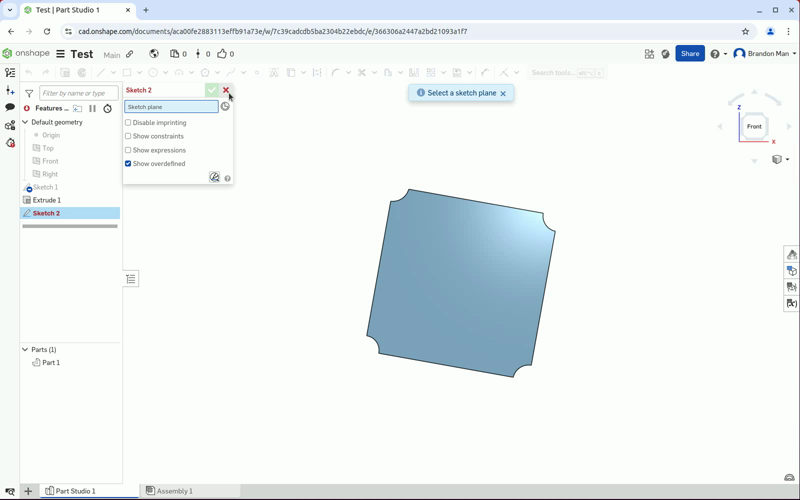
mouse_move(73, 163)
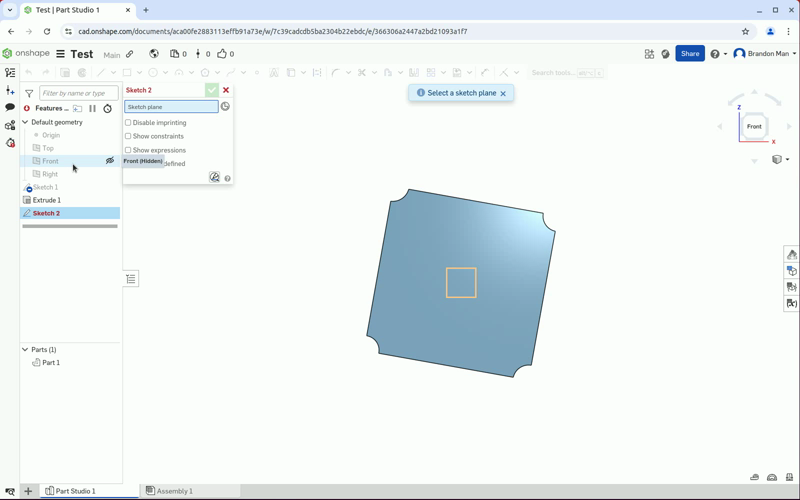
click(73, 163)
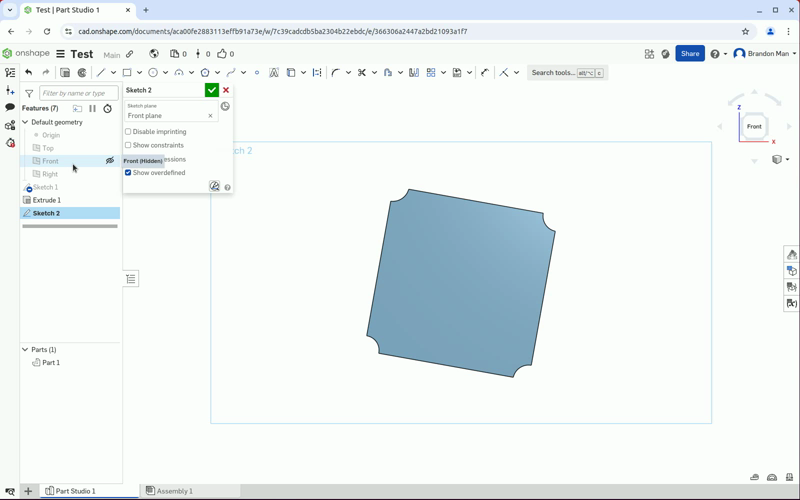
mouse_move(73, 352)
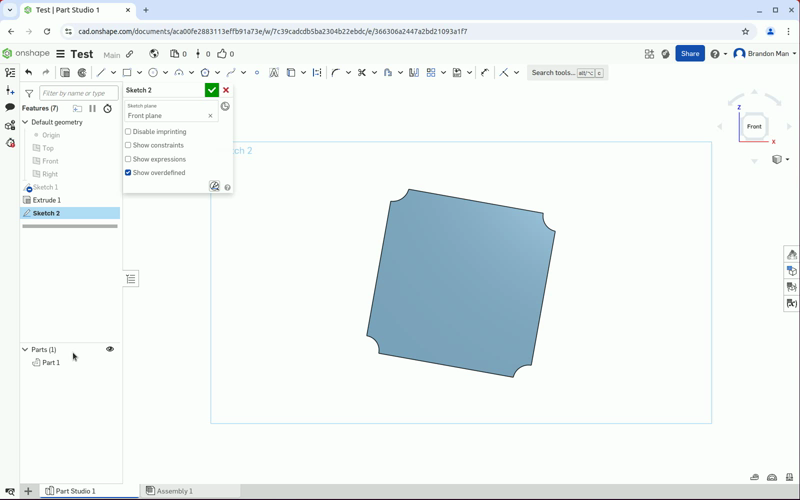
key(y)
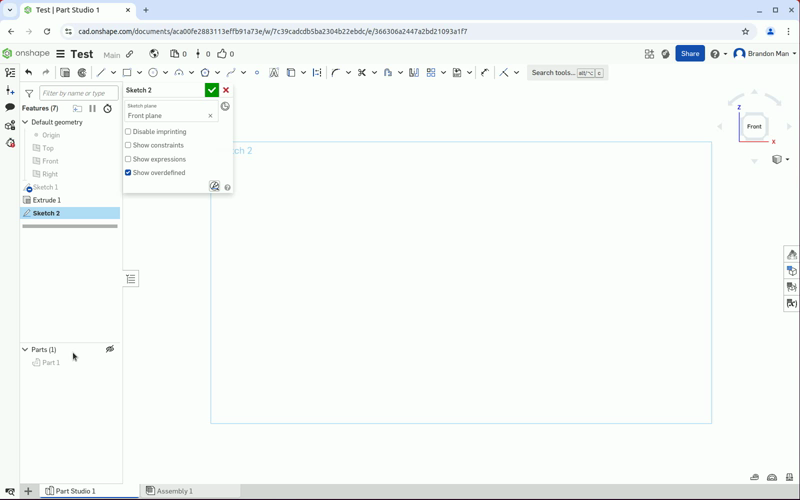
key(l)
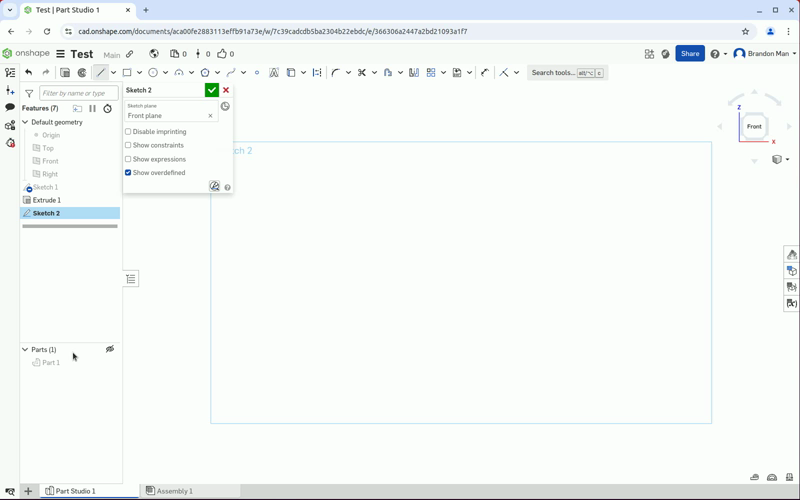
key_down(shift)
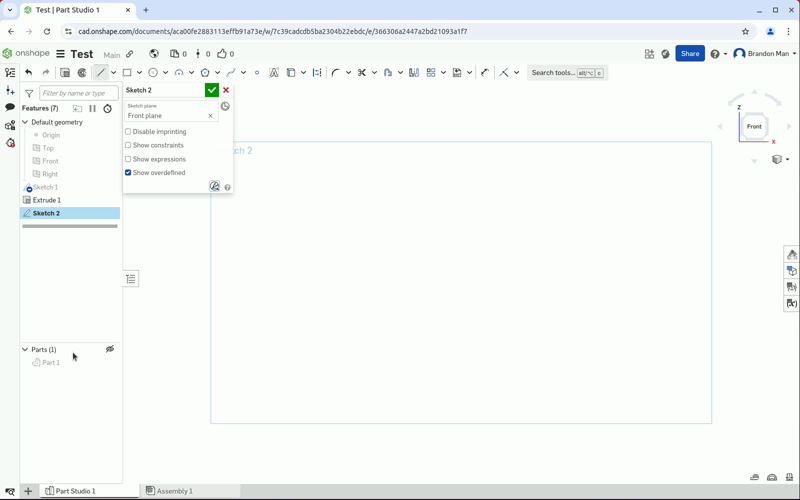
mouse_move(363, 351)
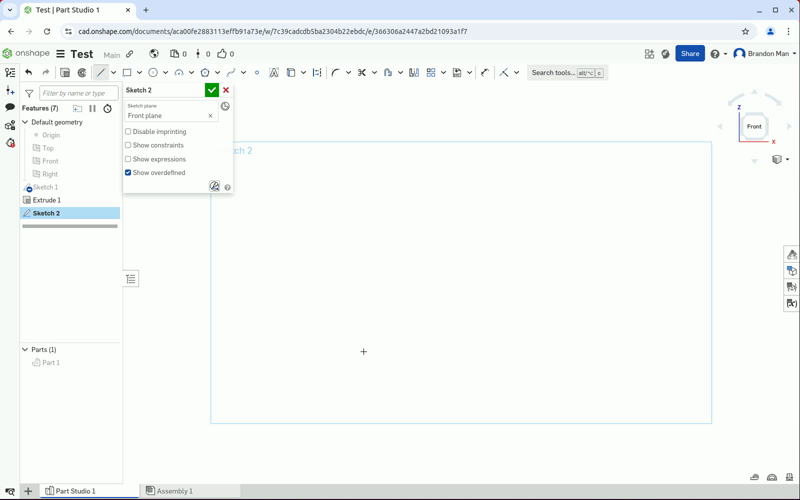
click(363, 351)
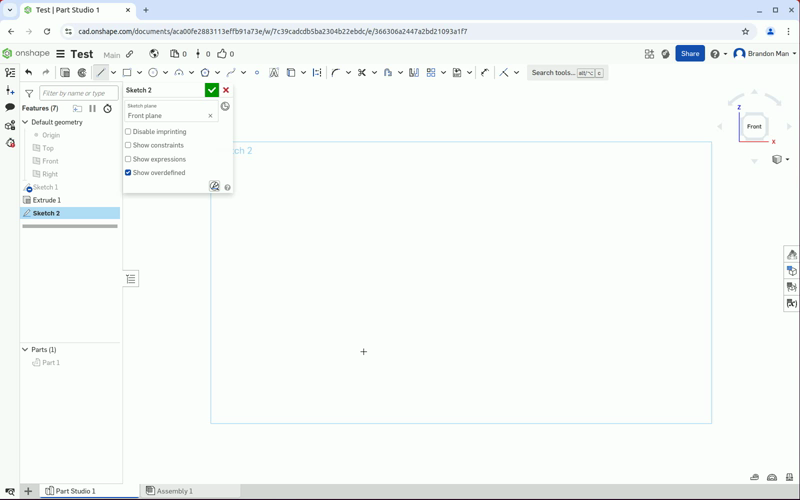
key_up(shift)
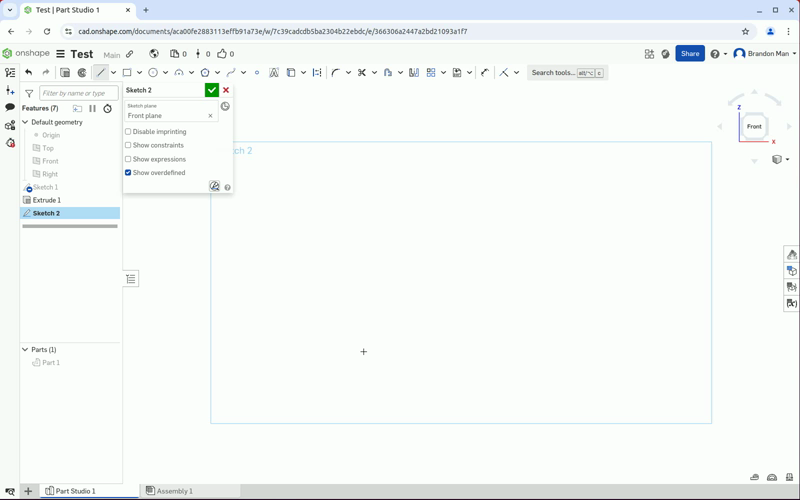
key_down(shift)
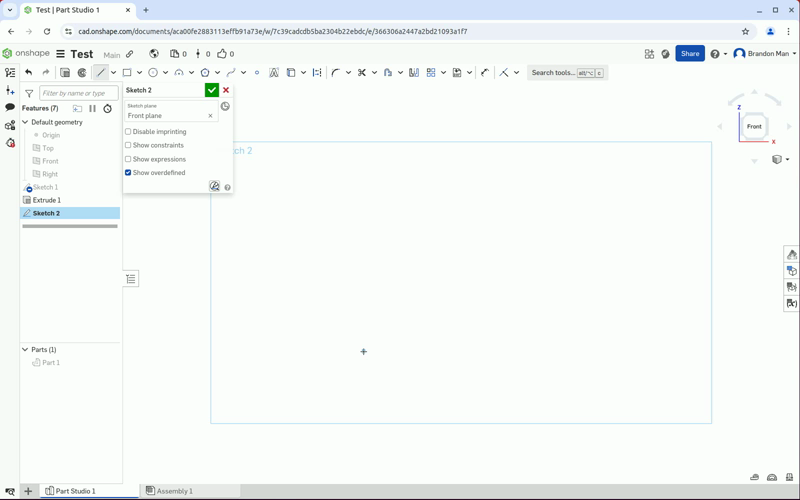
mouse_move(393, 351)
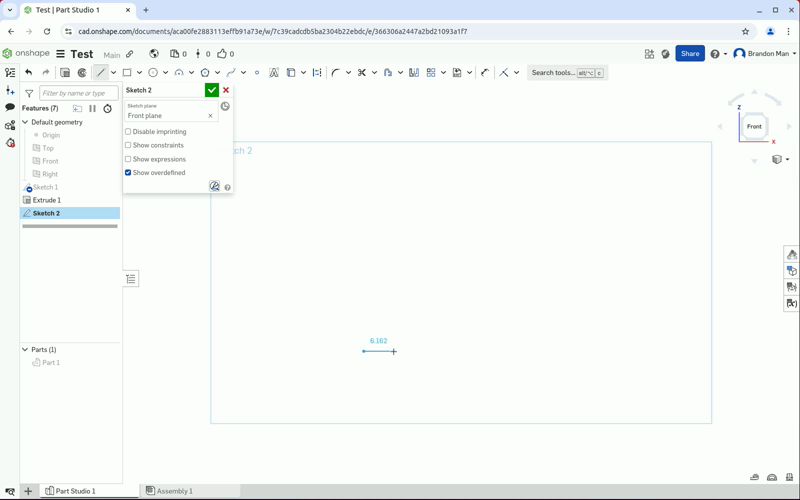
mouse_move(379, 353)
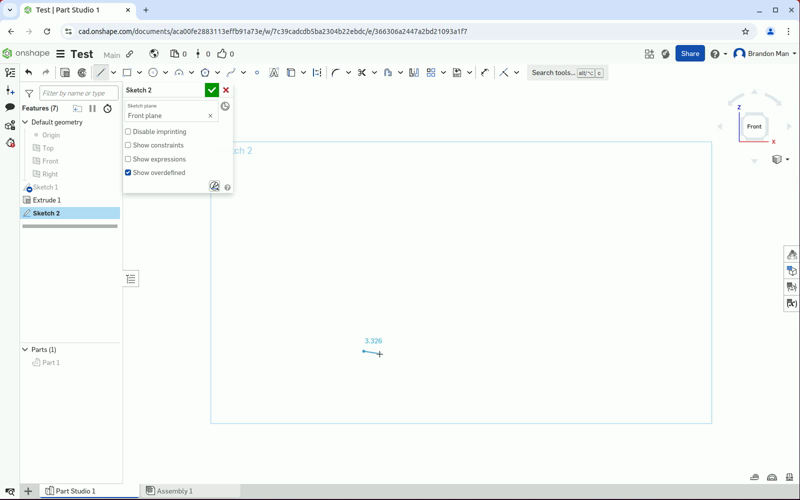
click(379, 353)
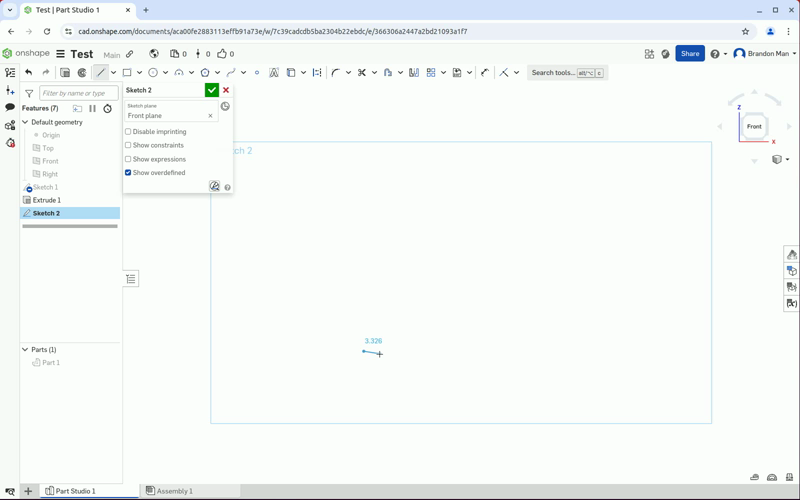
key_up(shift)
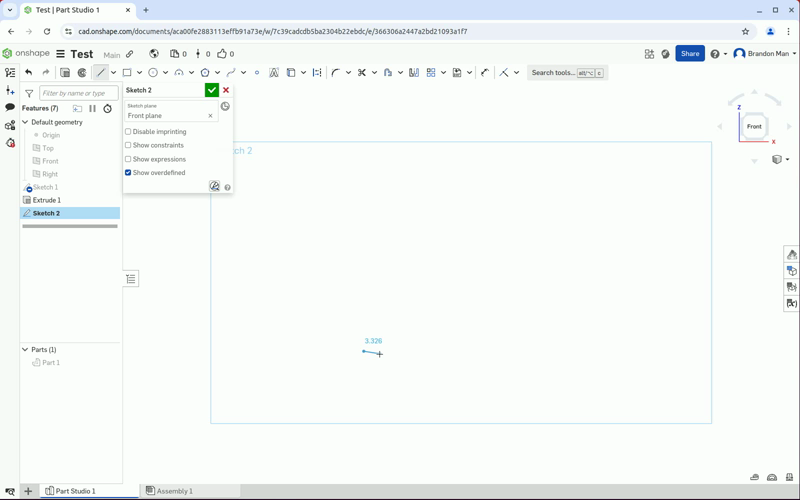
key(esc)
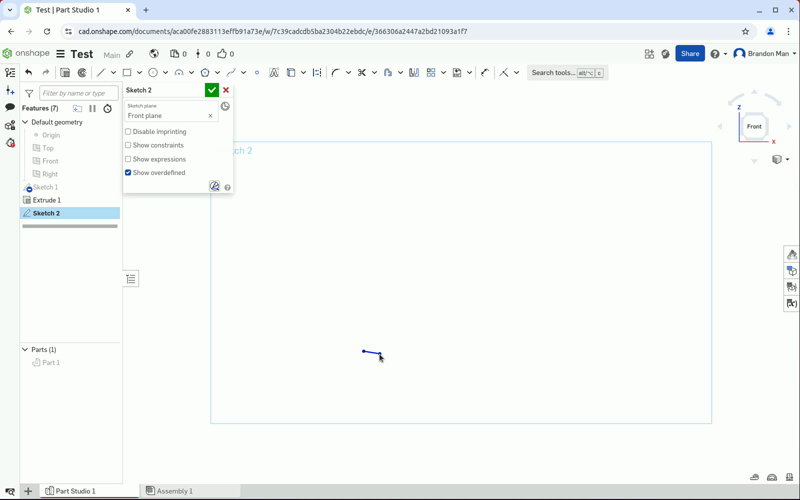
key(a)
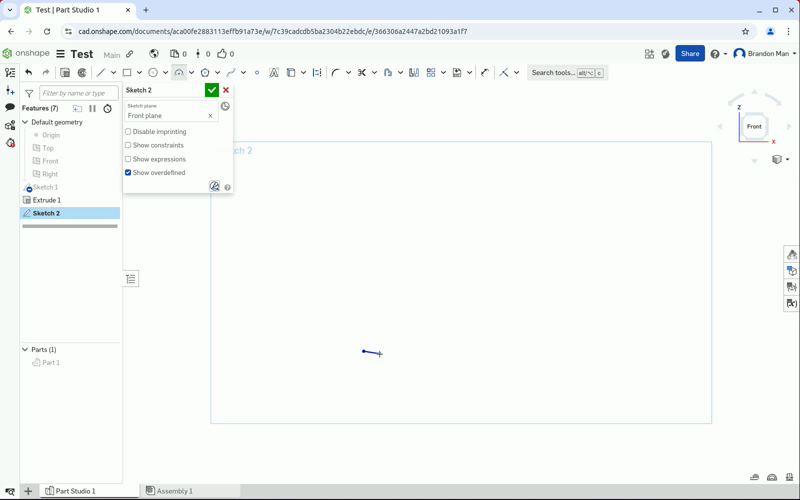
mouse_move(379, 353)
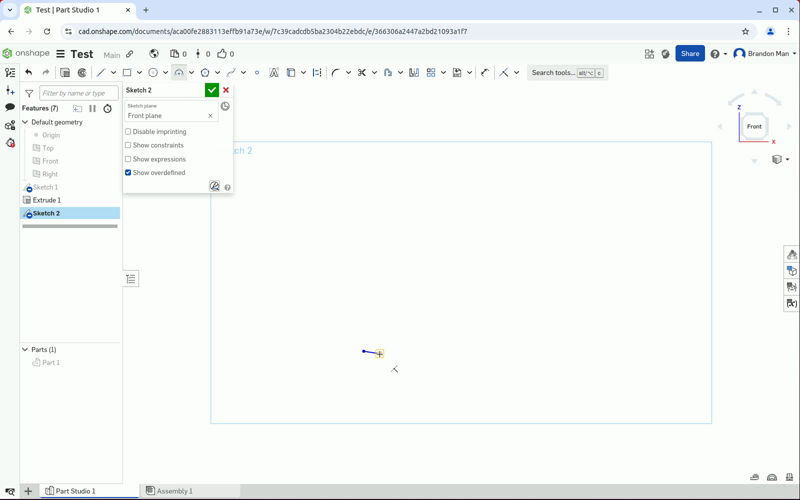
click(379, 353)
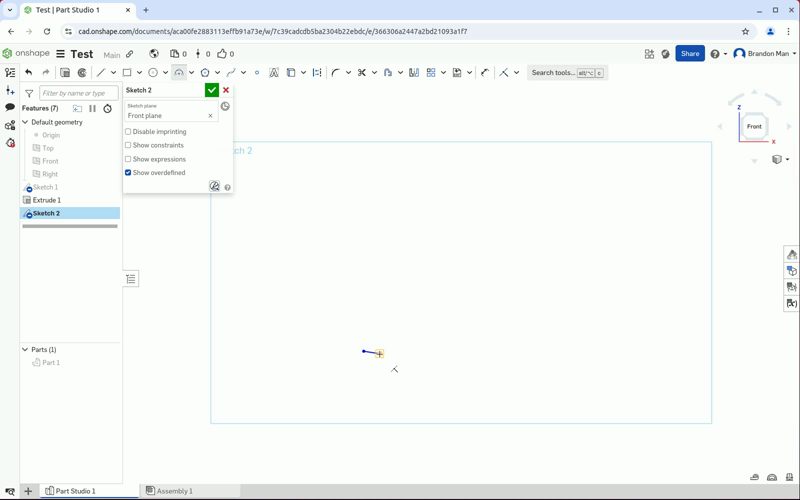
key_down(shift)
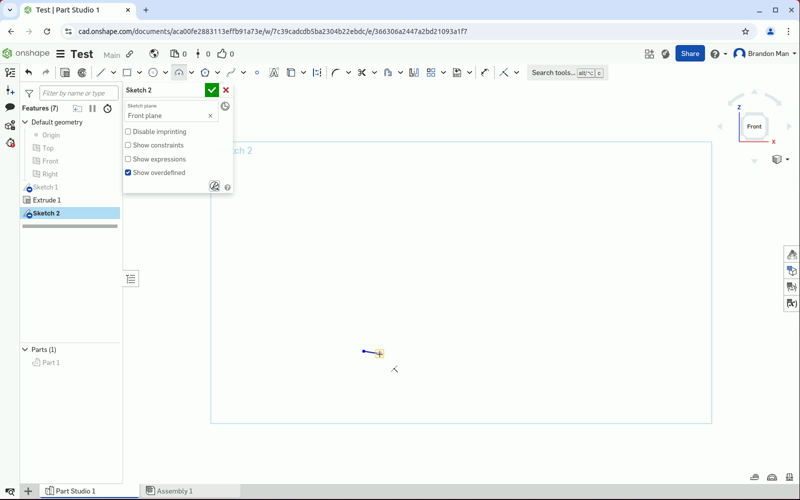
mouse_move(366, 334)
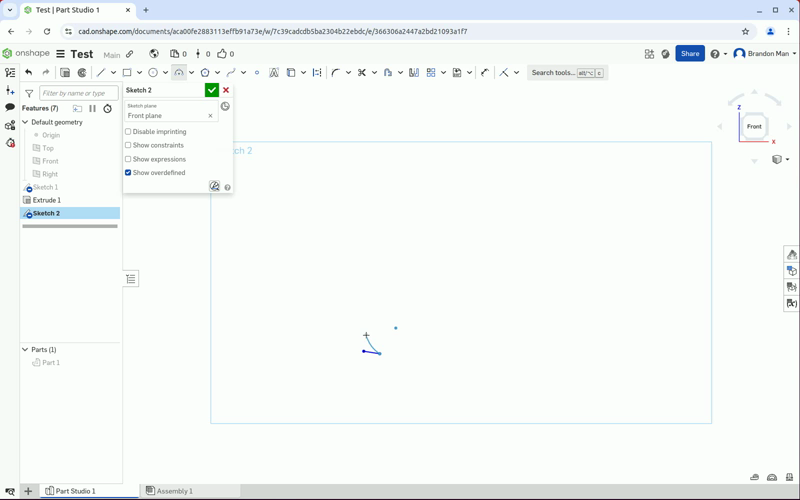
click(366, 334)
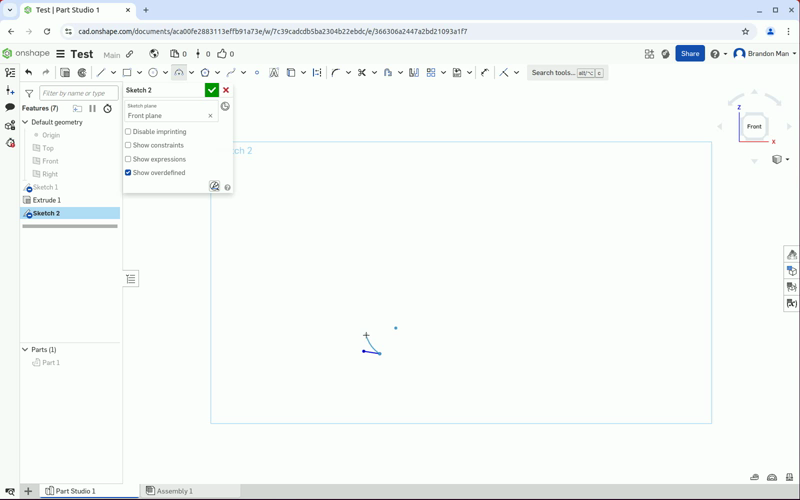
mouse_move(376, 341)
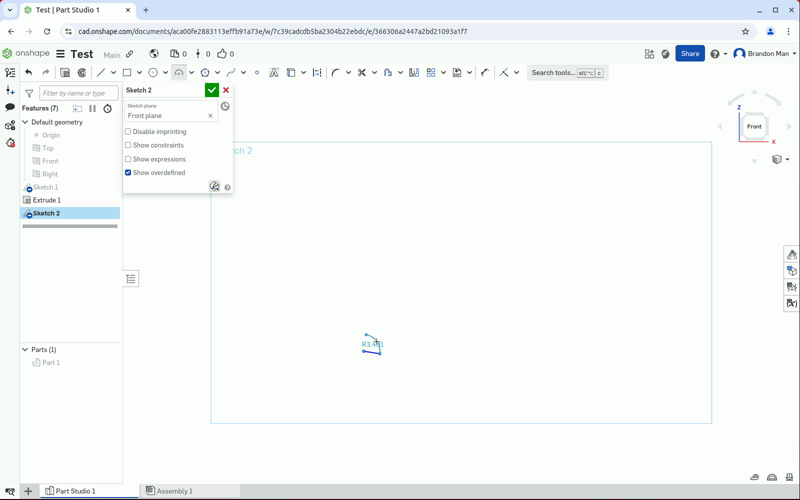
click(376, 341)
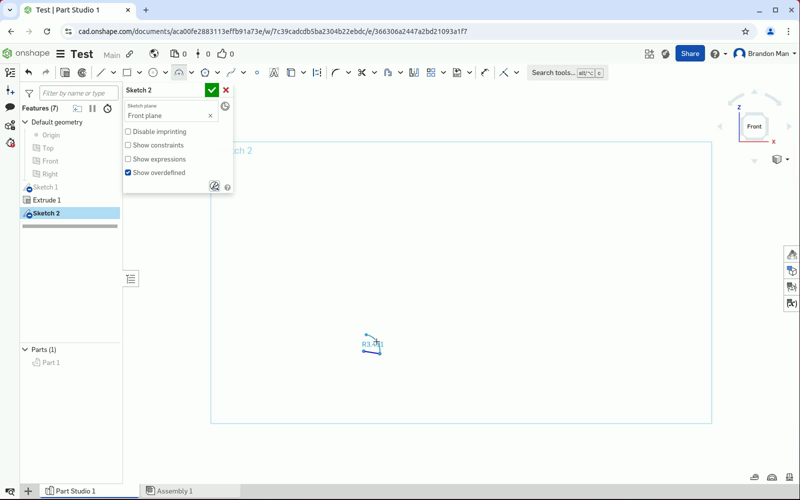
key_up(shift)
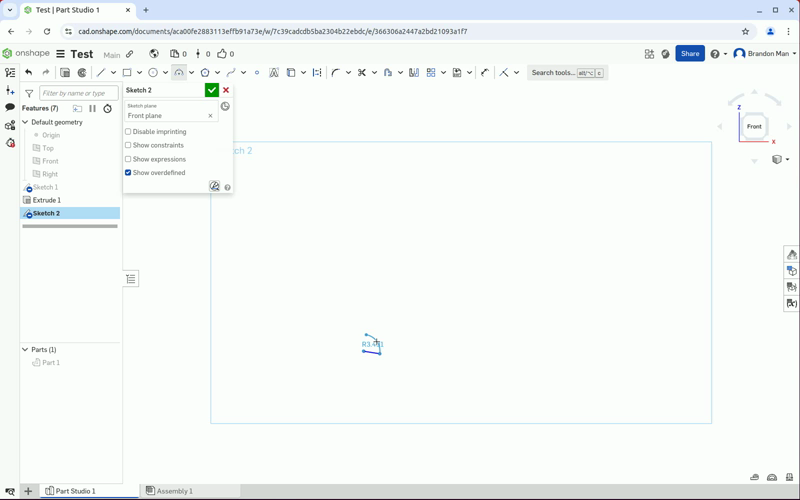
key(esc)
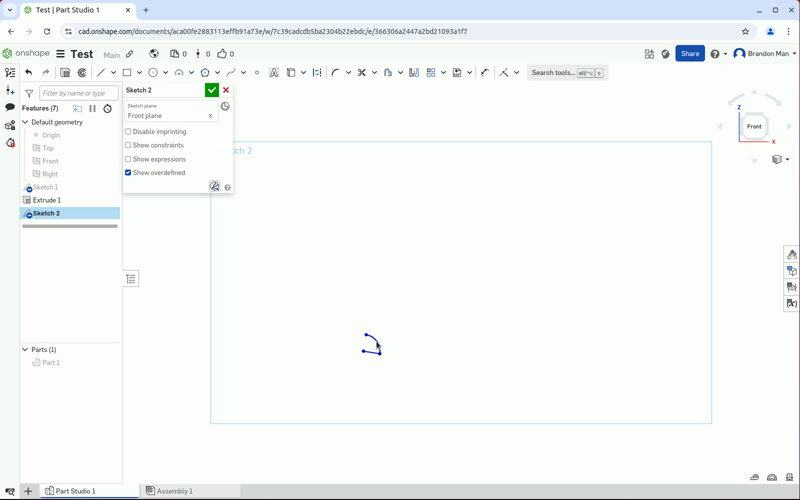
key(l)
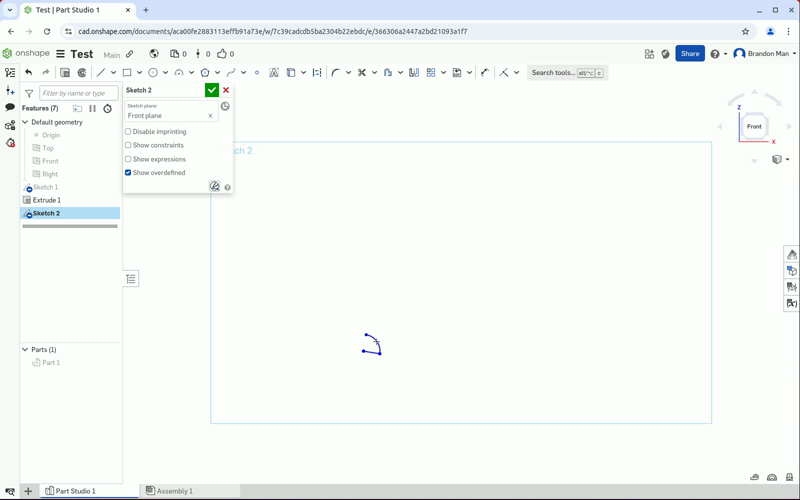
mouse_move(366, 334)
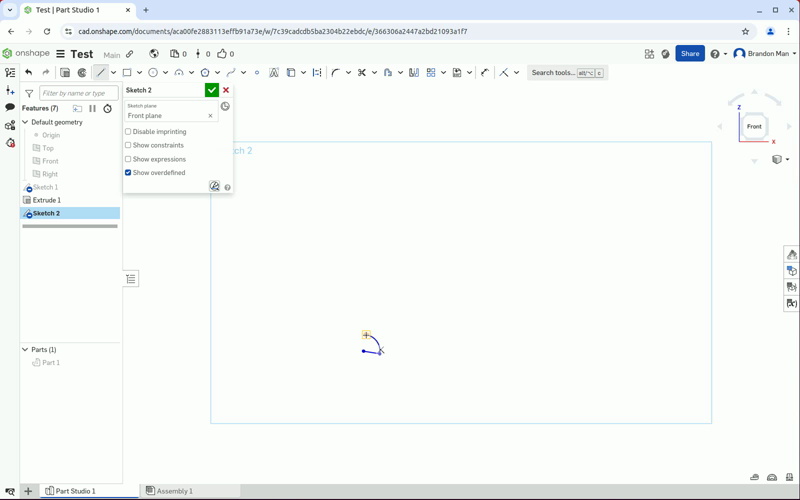
click(366, 334)
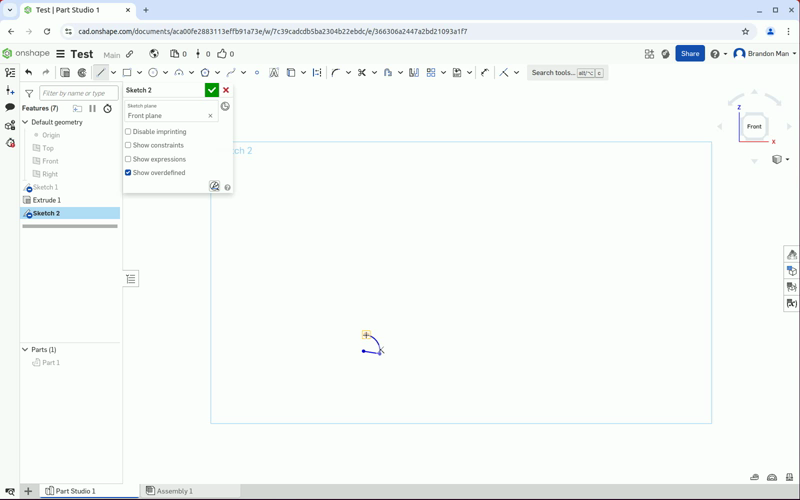
mouse_move(396, 334)
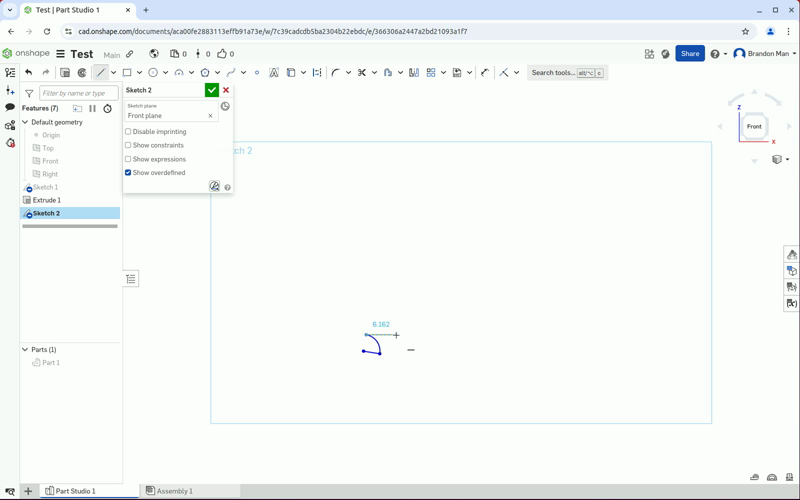
key_down(shift)
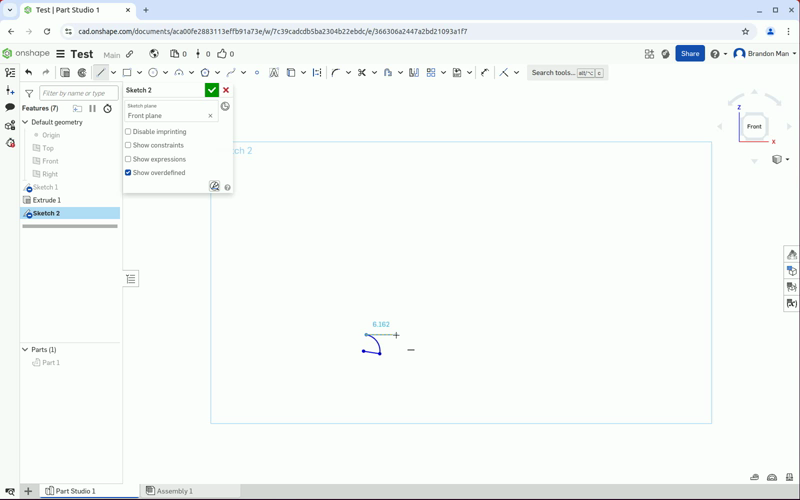
mouse_move(363, 351)
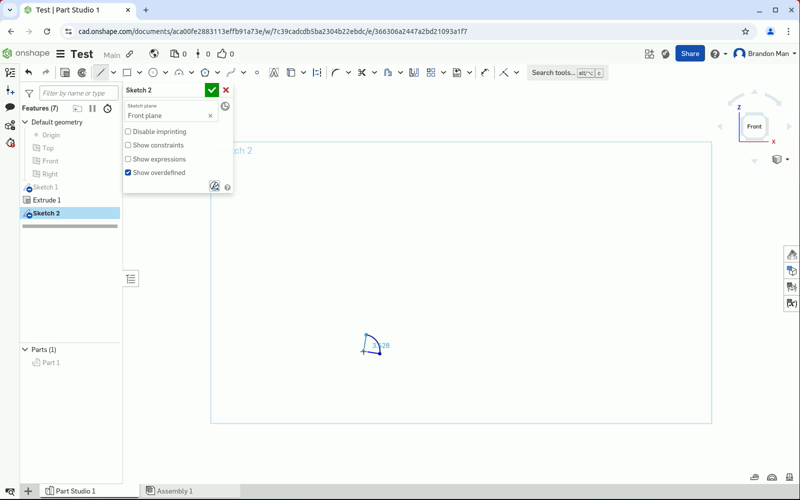
key_up(shift)
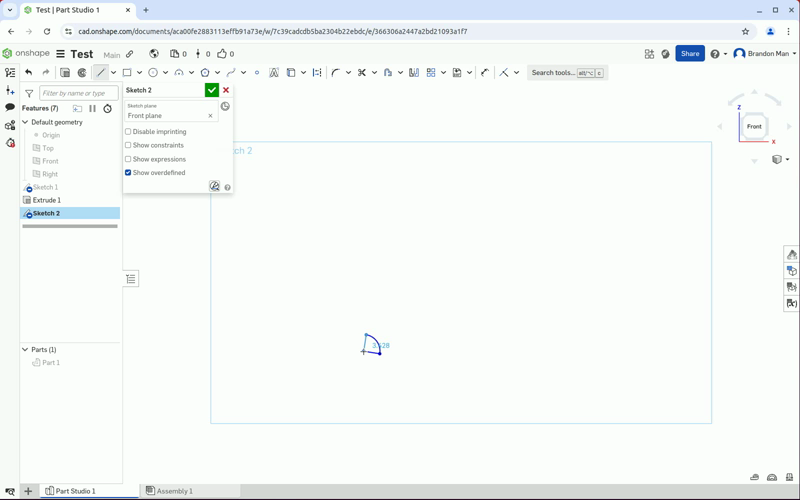
click(363, 351)
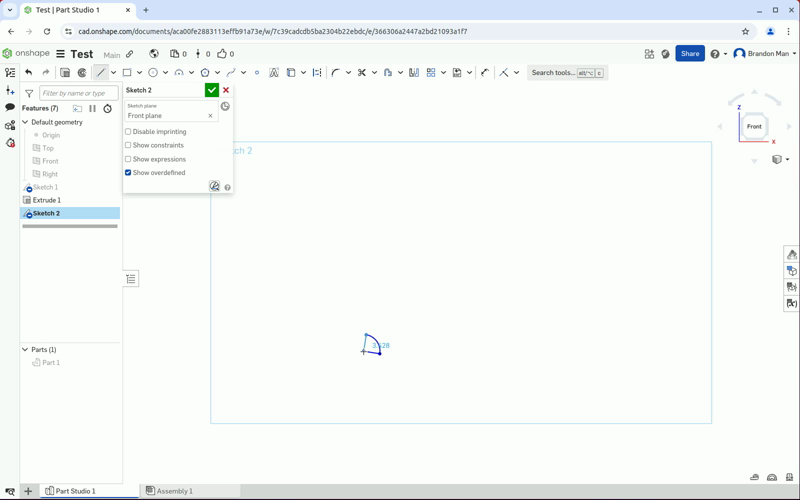
key(esc)
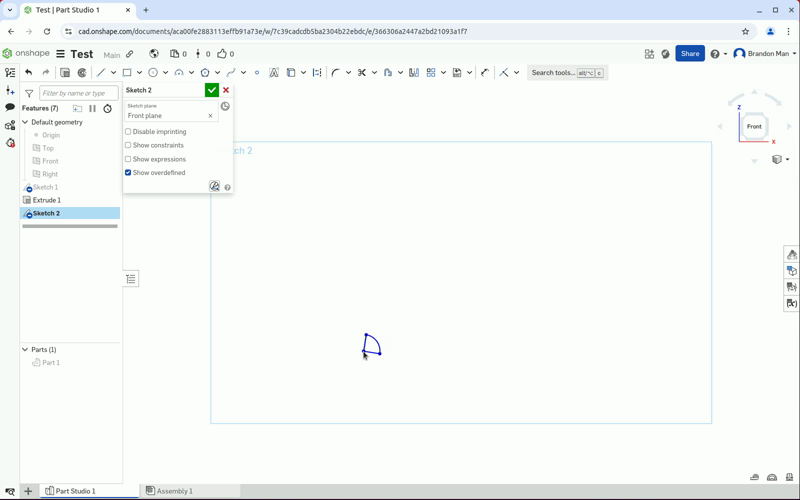
mouse_move(375, 343)
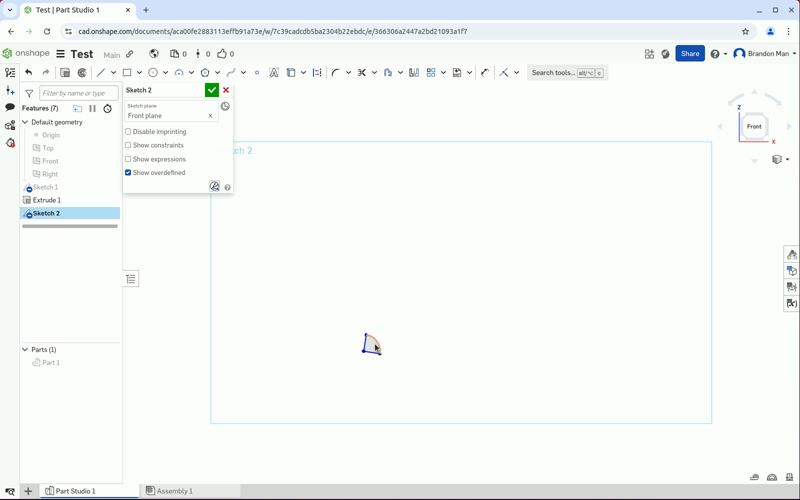
scroll(6)
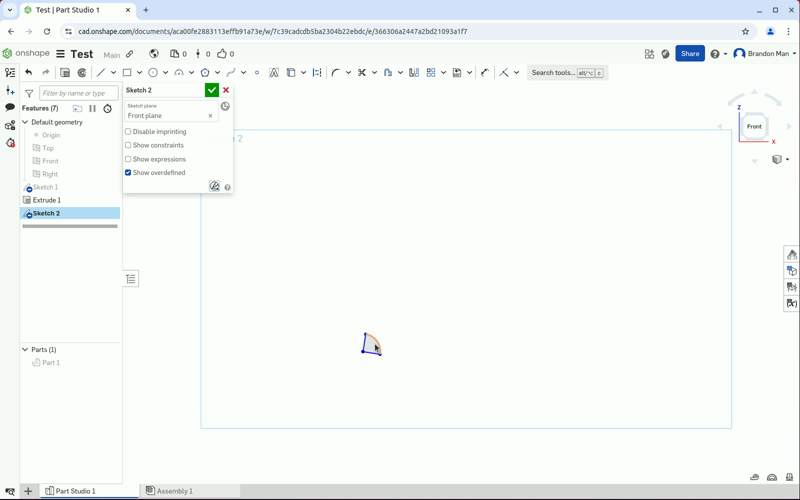
scroll(6)
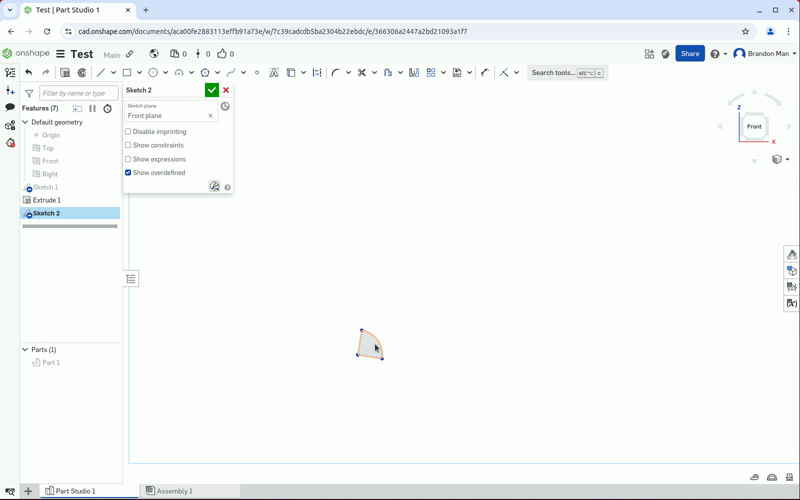
scroll(6)
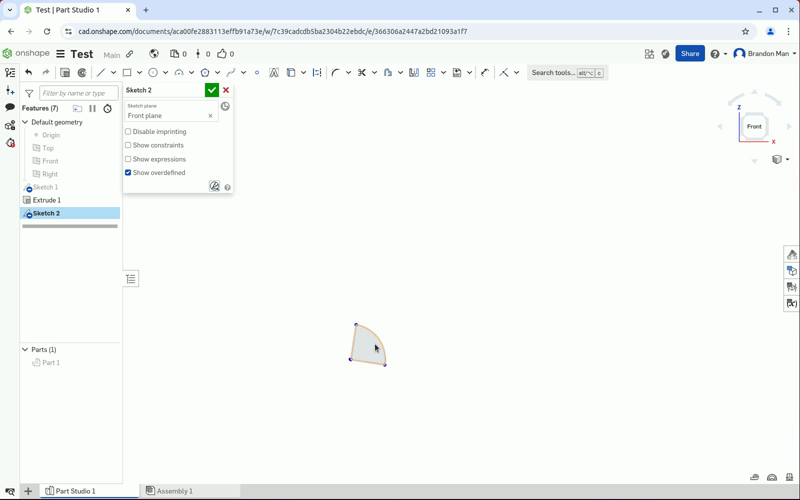
scroll(6)
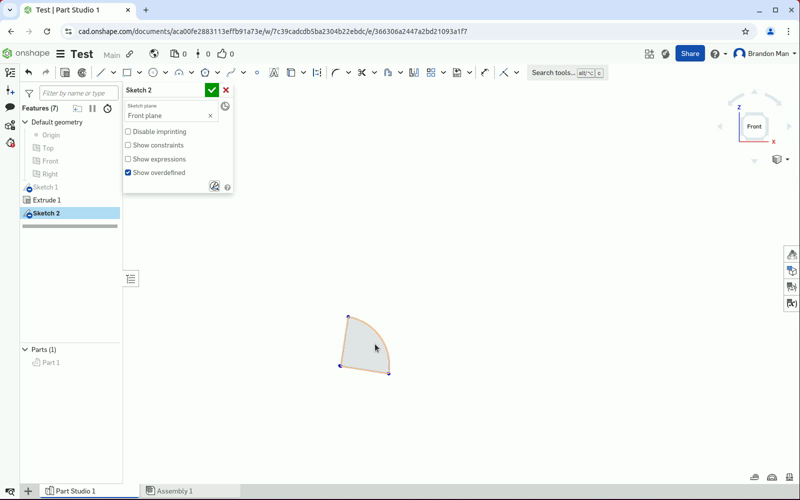
scroll(6)
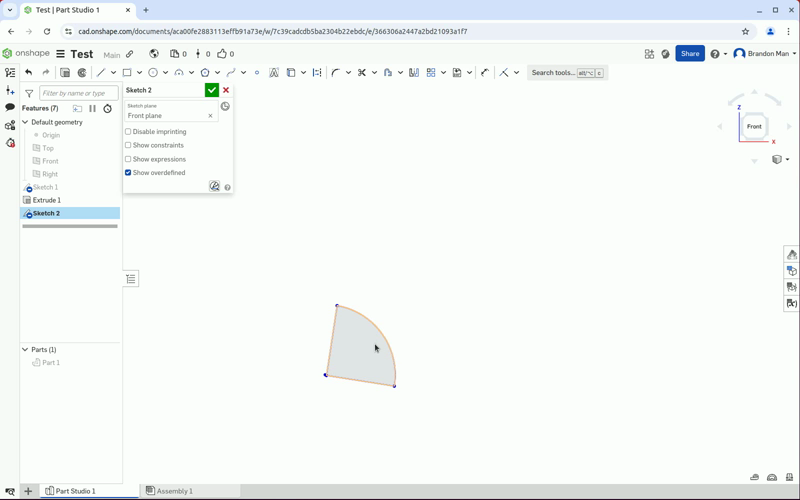
scroll(6)
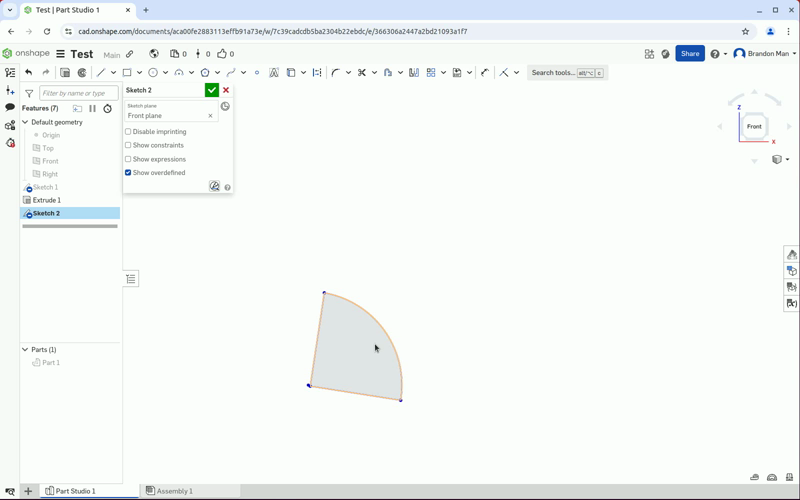
scroll(6)
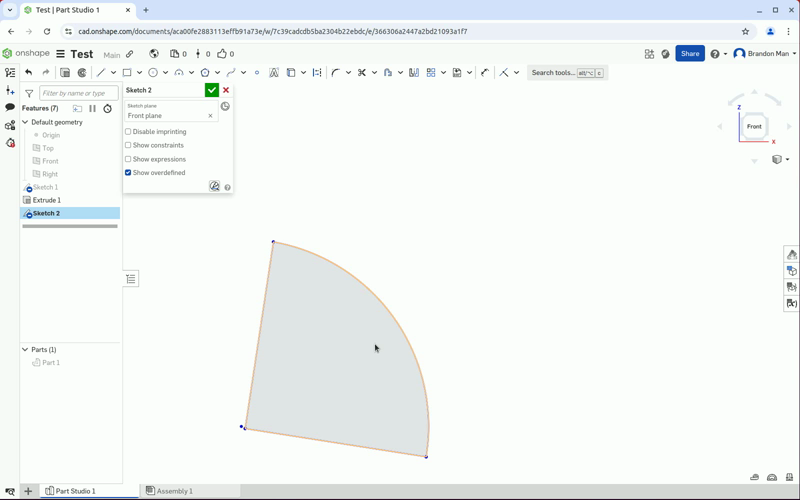
click(375, 343)
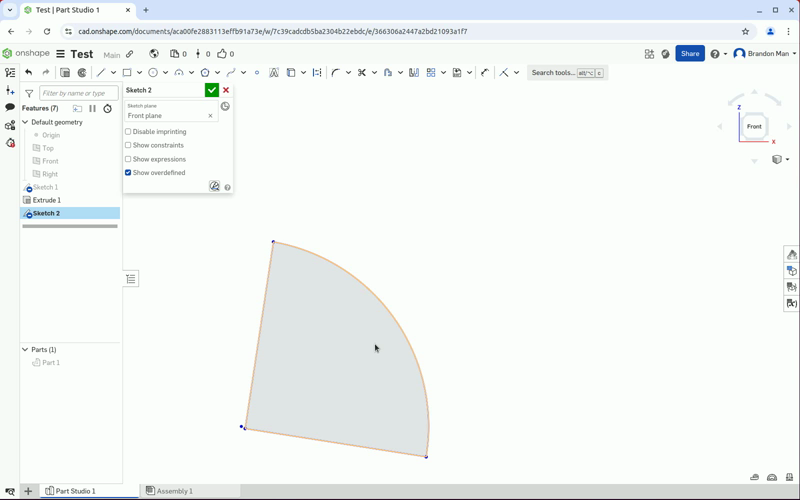
scroll(-6)
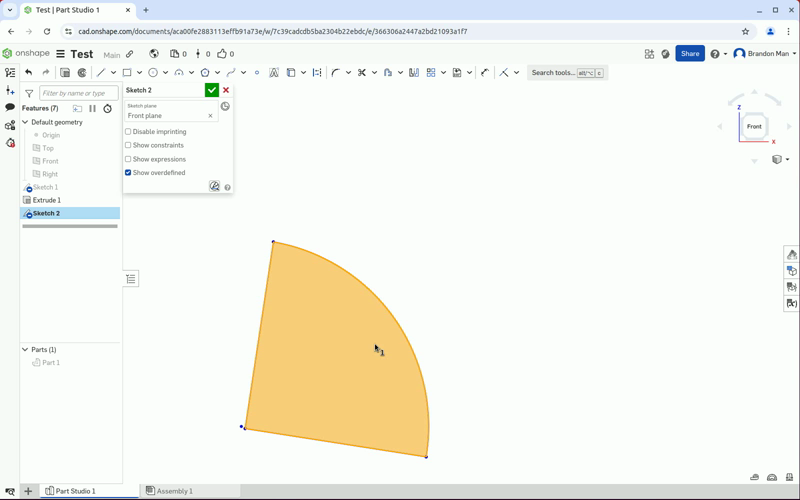
scroll(-6)
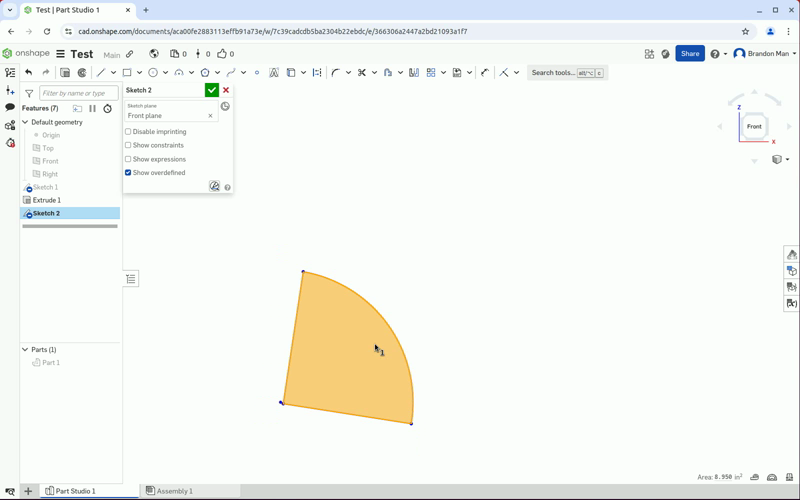
scroll(-6)
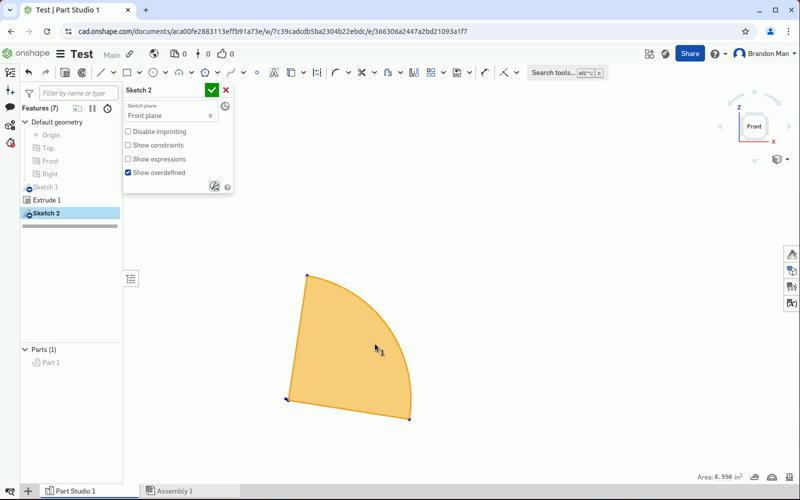
scroll(-6)
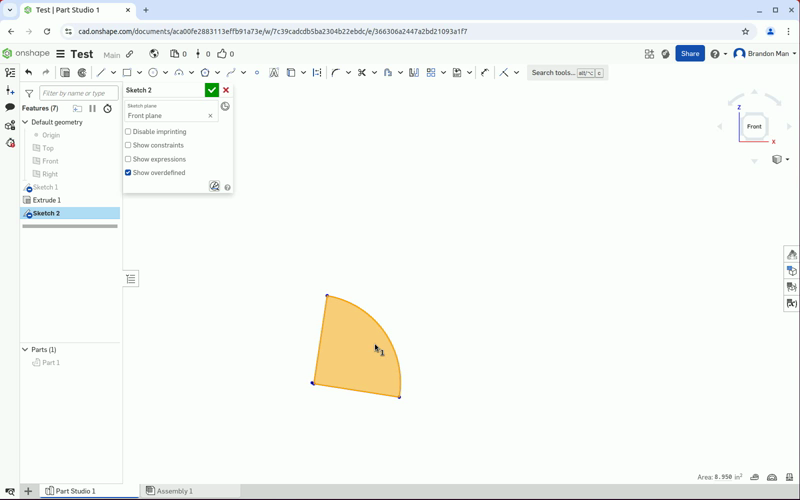
scroll(-6)
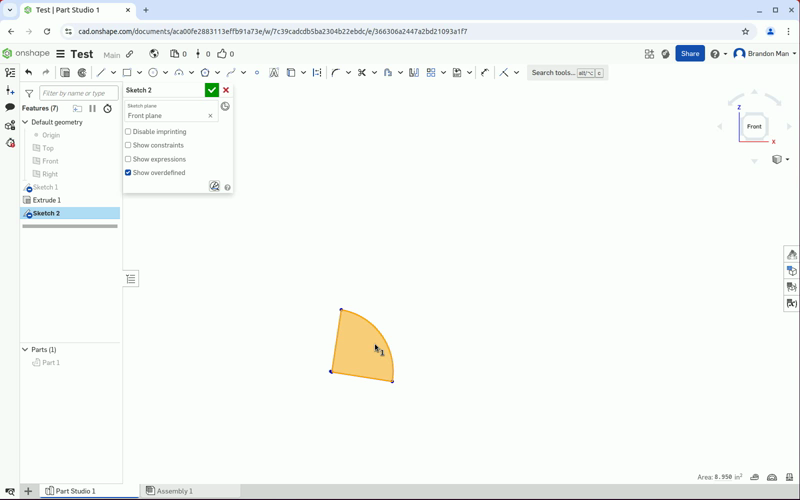
scroll(-6)
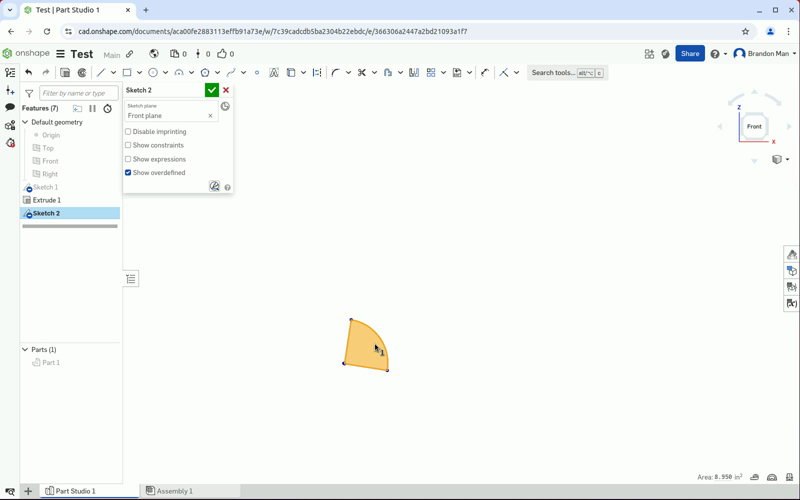
scroll(-6)
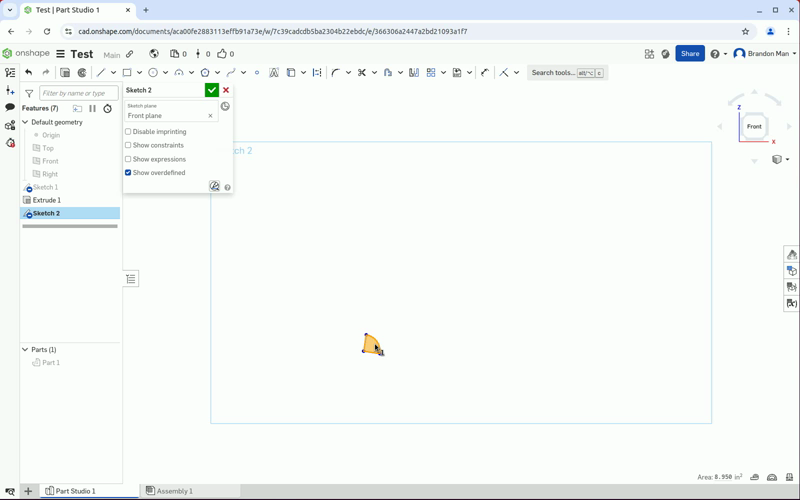
mouse_move(73, 352)
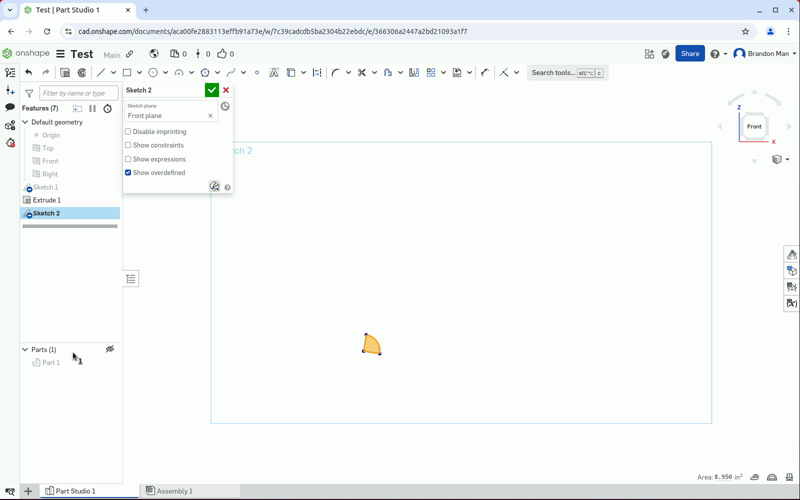
key(shift+y)
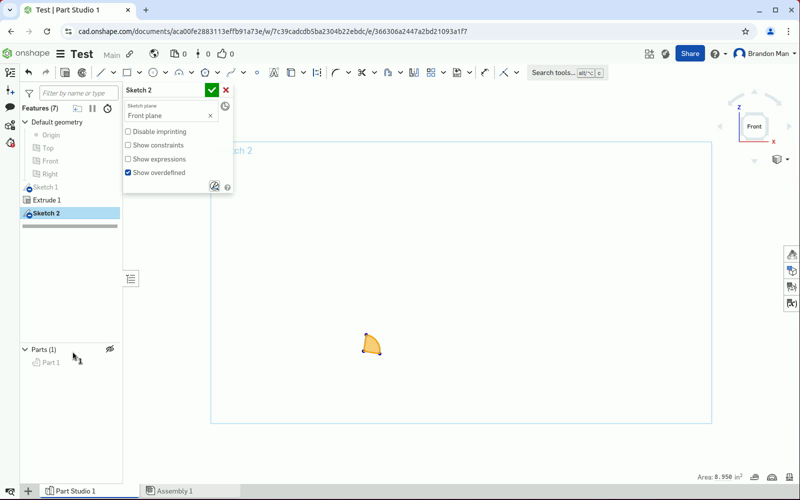
key(shift+e)
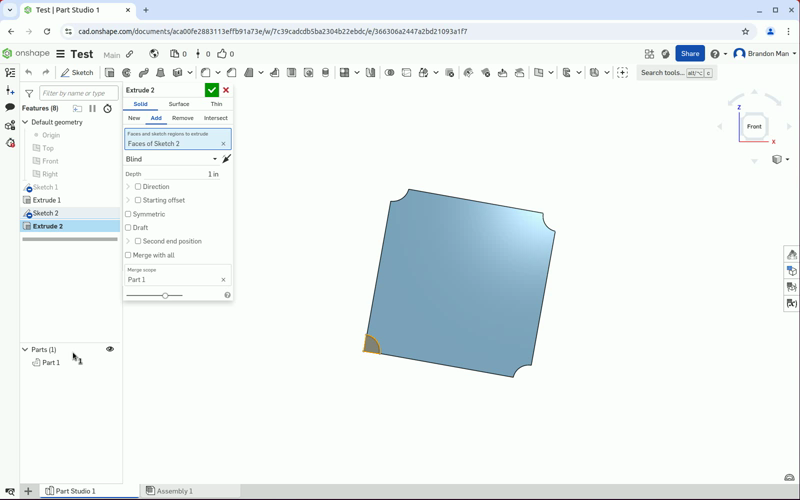
mouse_move(143, 106)
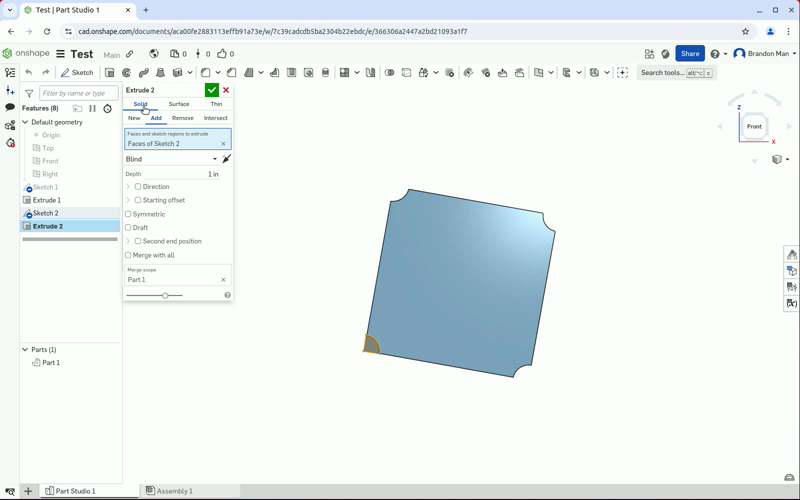
click(143, 106)
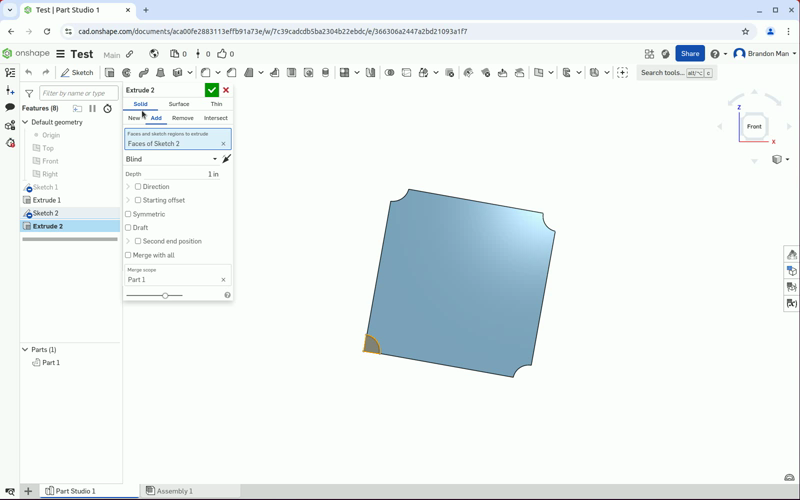
mouse_move(137, 120)
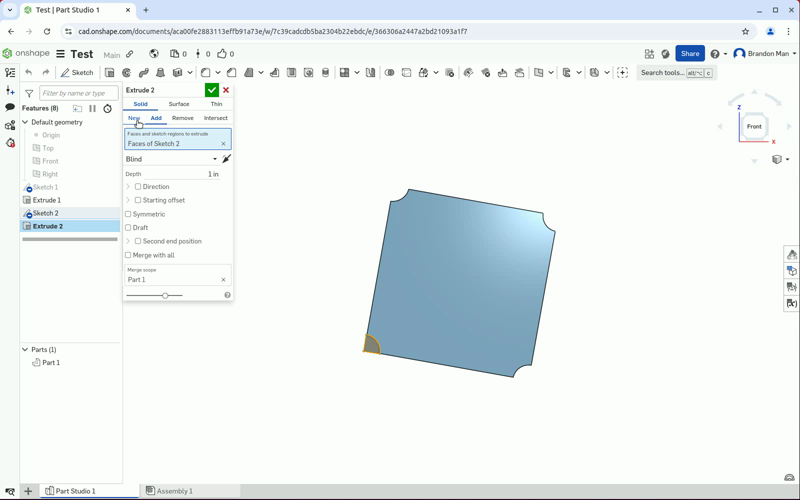
click(137, 120)
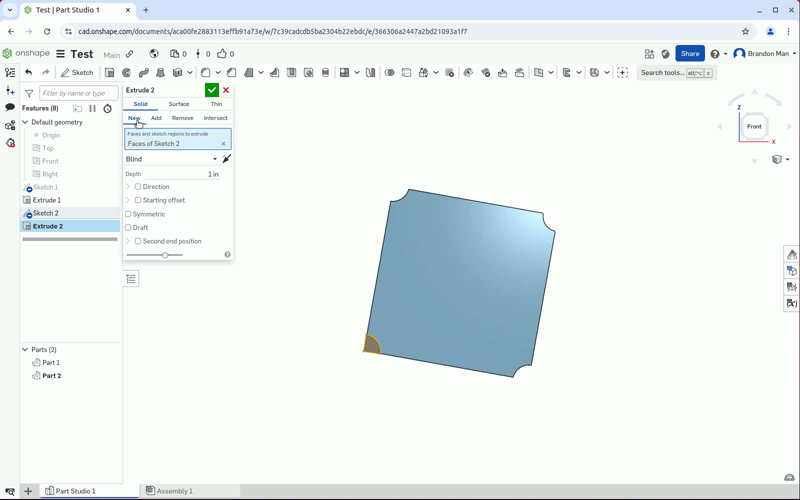
key(tab, 4)
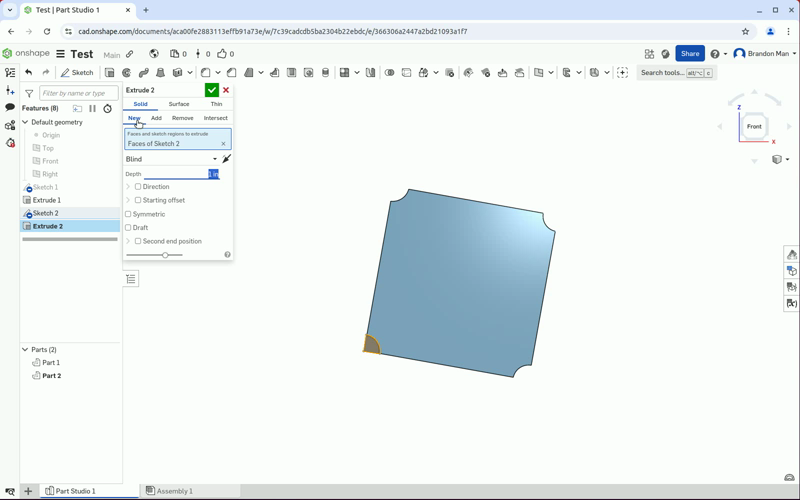
text(1.926)
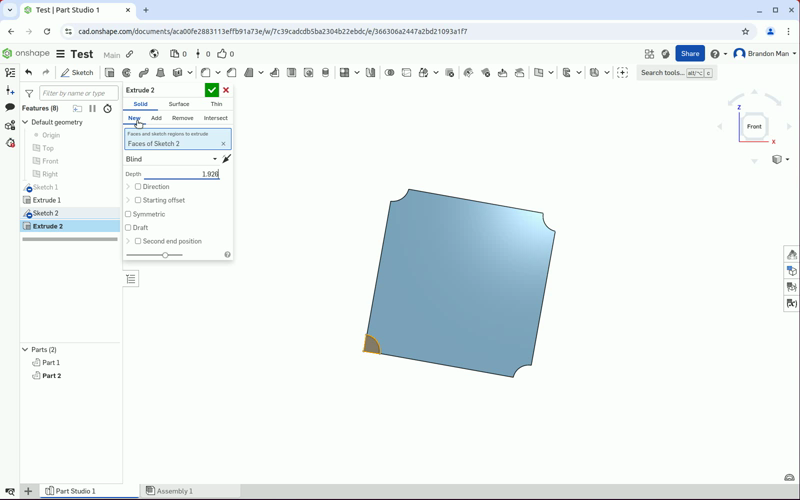
key(enter)
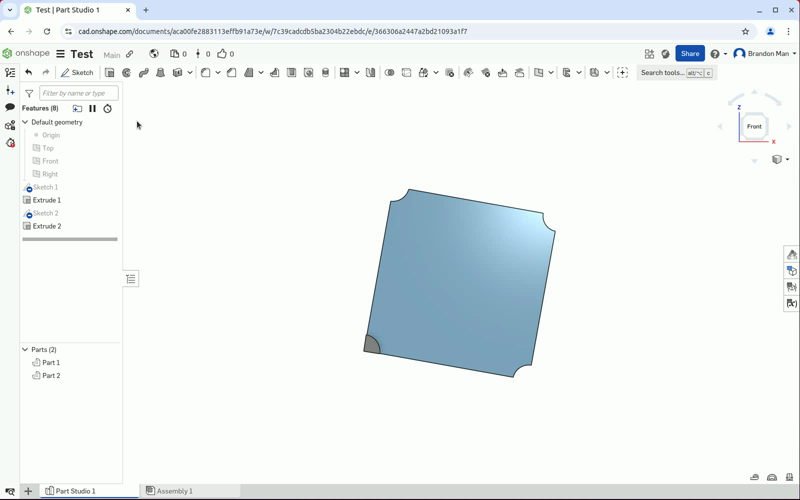
key(shift+h)
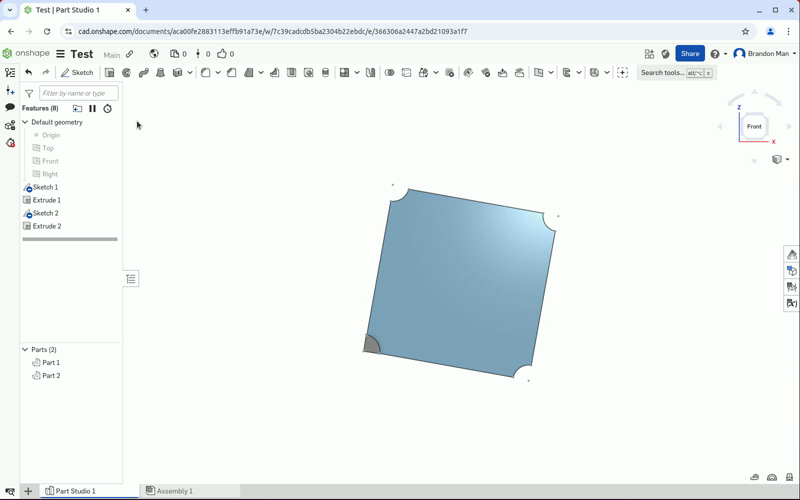
key(shift+h)
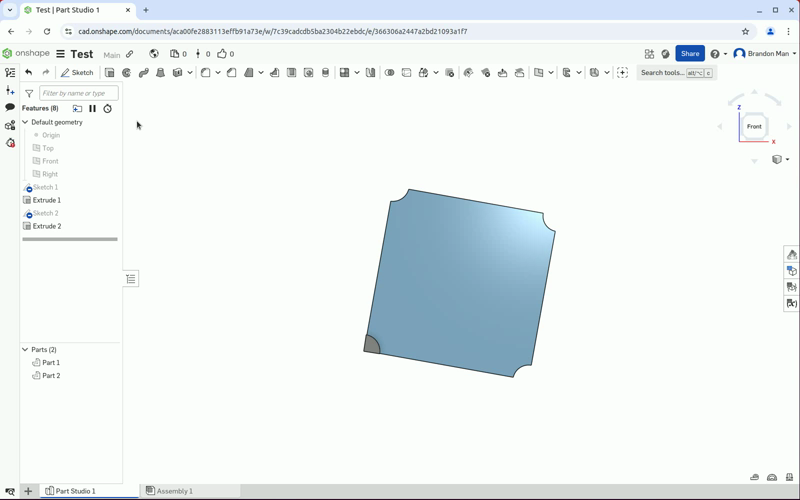
mouse_move(73, 189)
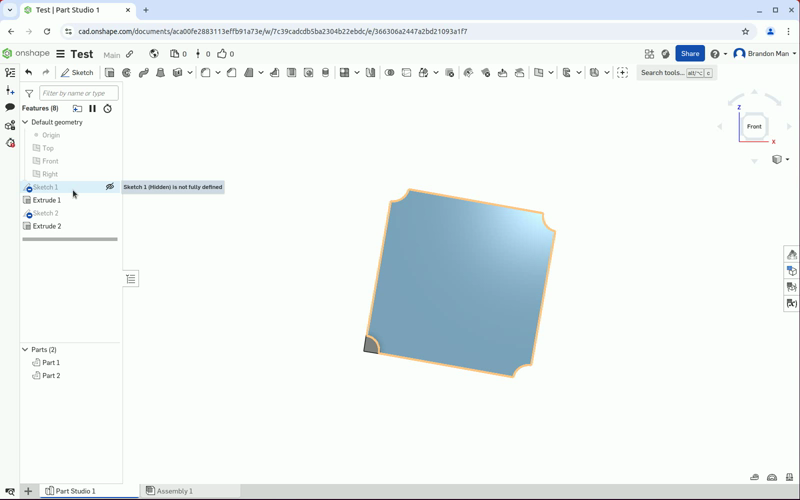
click(73, 189)
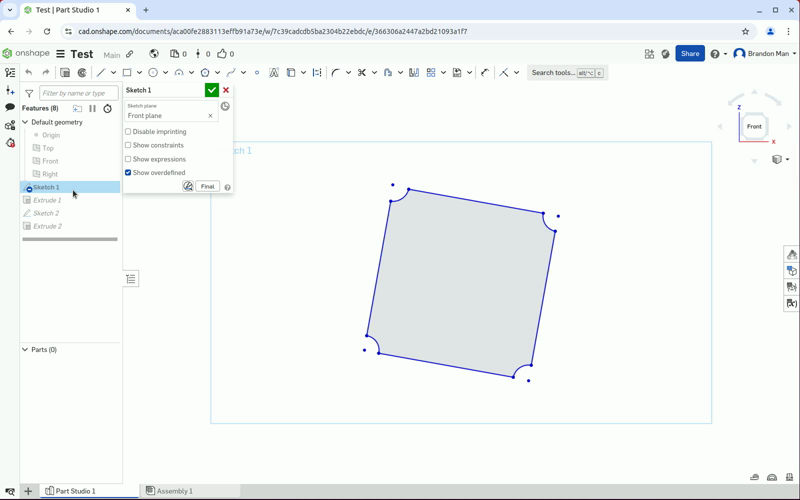
mouse_move(229, 92)
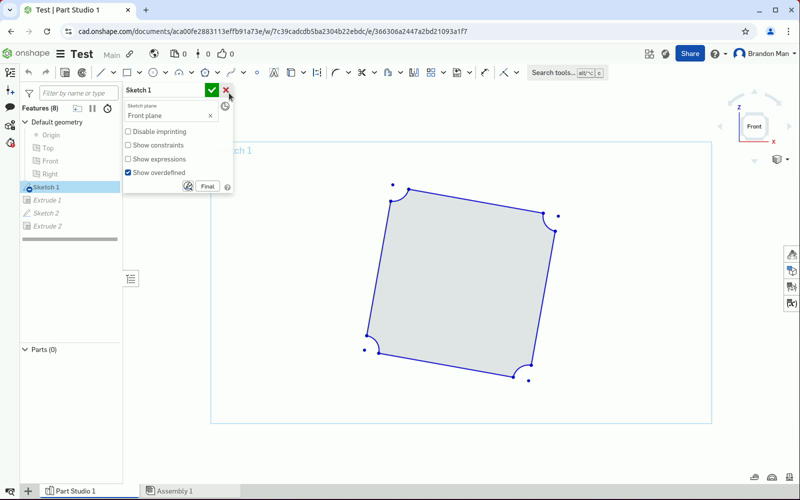
click(229, 92)
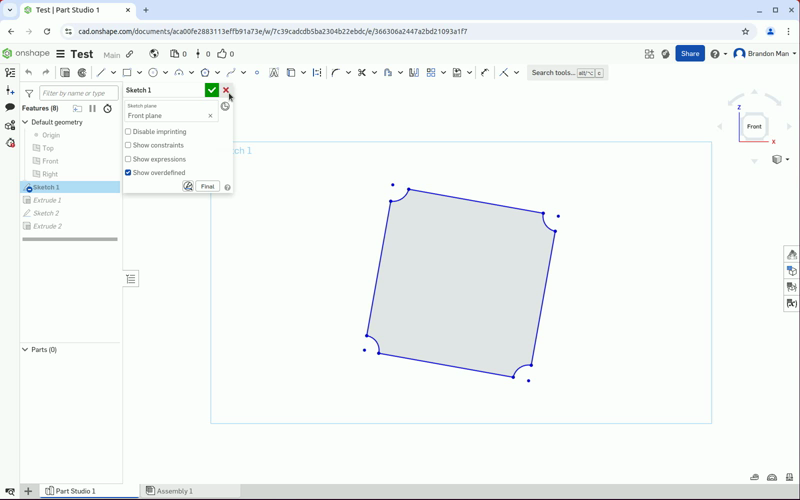
key(shift+s)
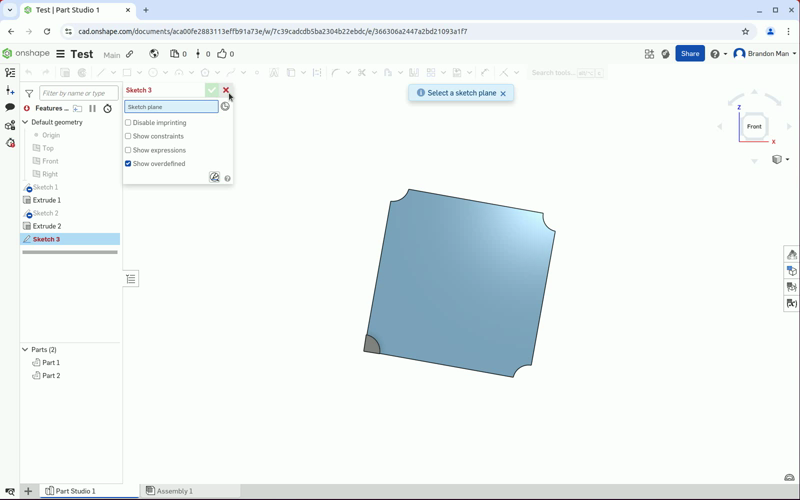
mouse_move(73, 163)
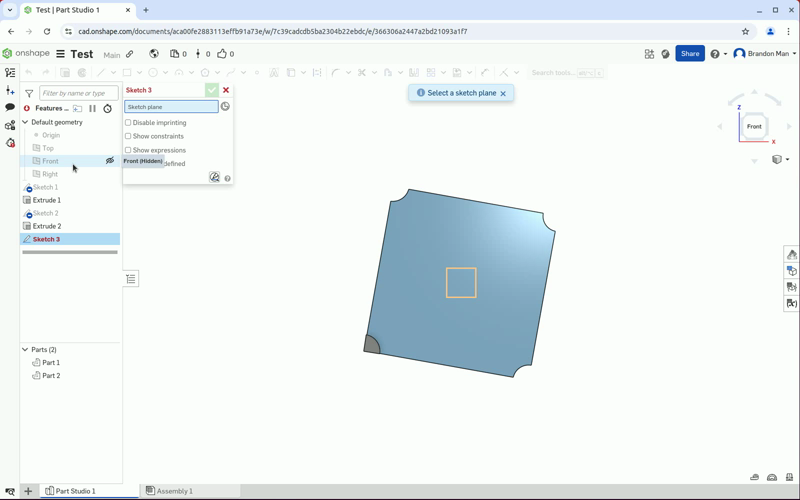
click(73, 163)
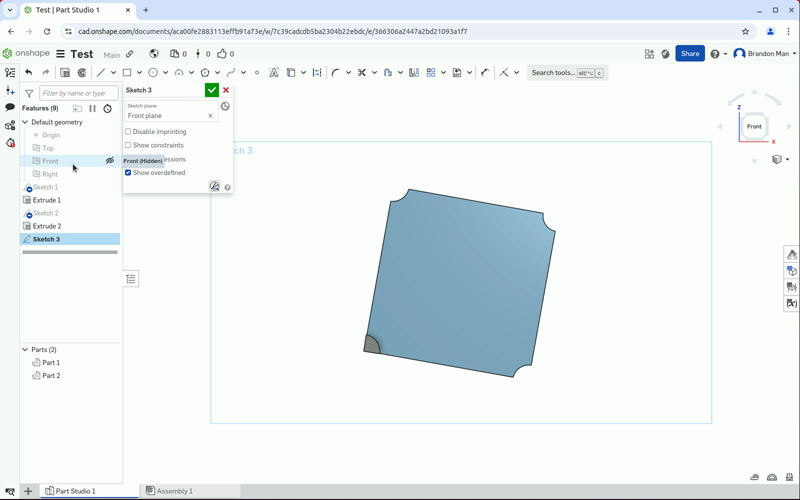
mouse_move(73, 352)
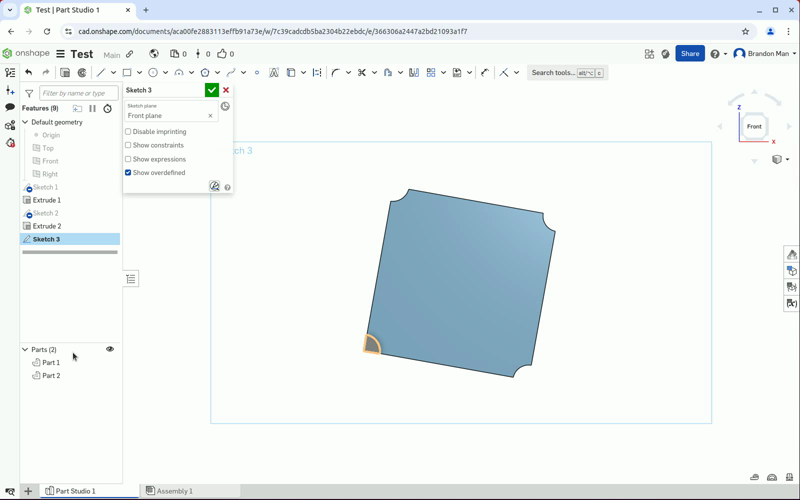
key(y)
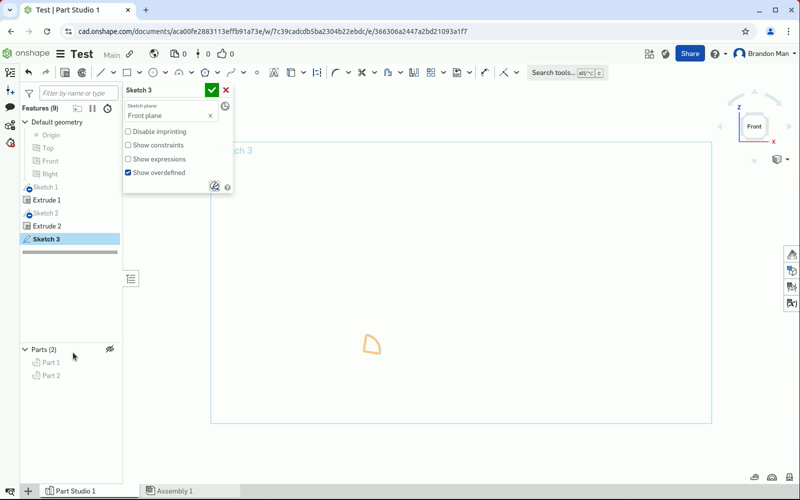
key(l)
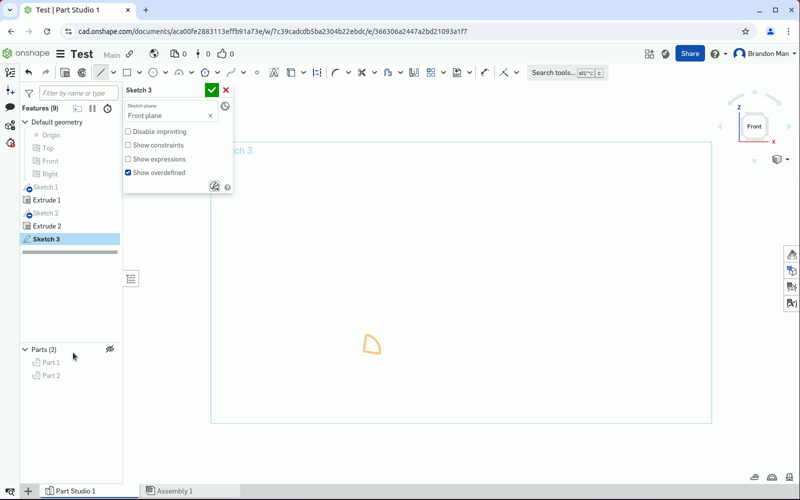
key_down(shift)
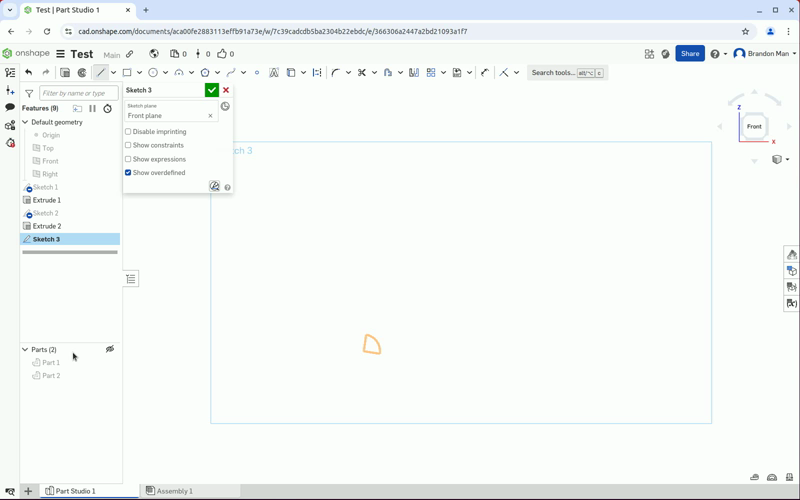
mouse_move(363, 351)
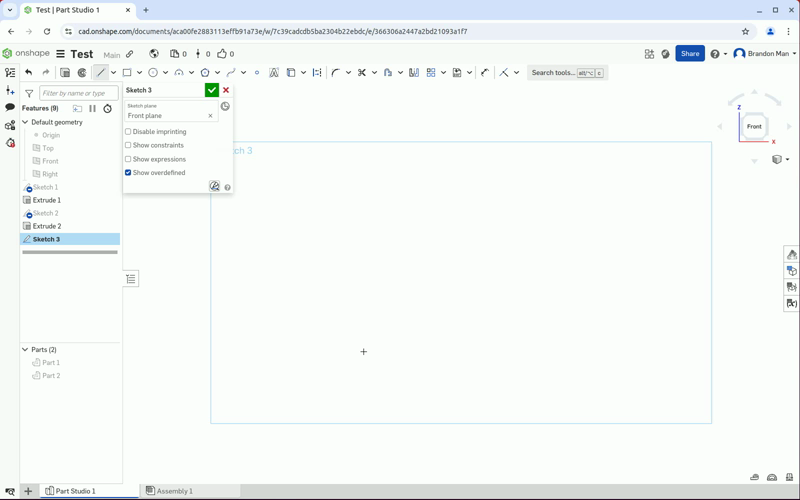
click(363, 351)
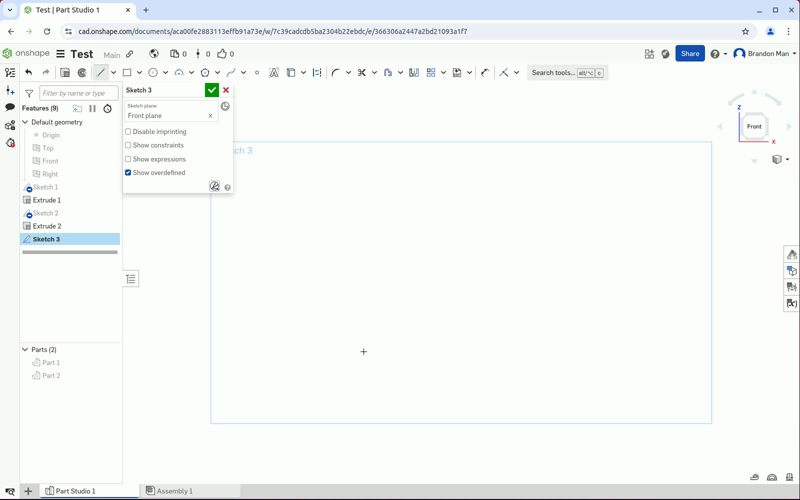
key_up(shift)
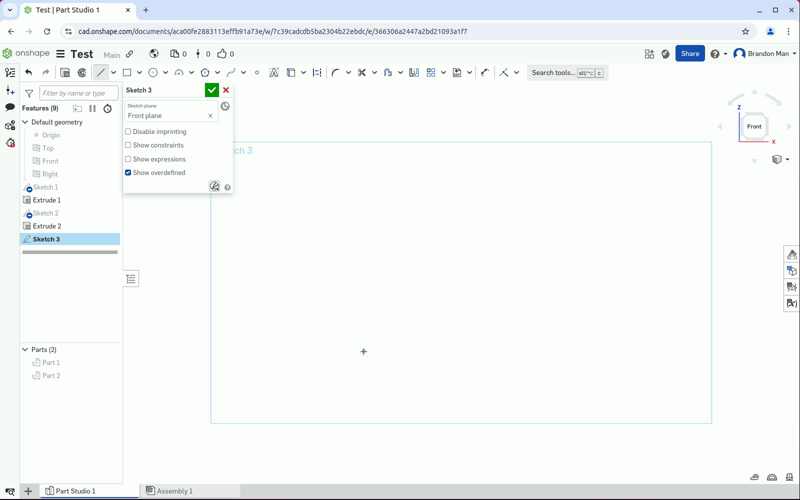
key_down(shift)
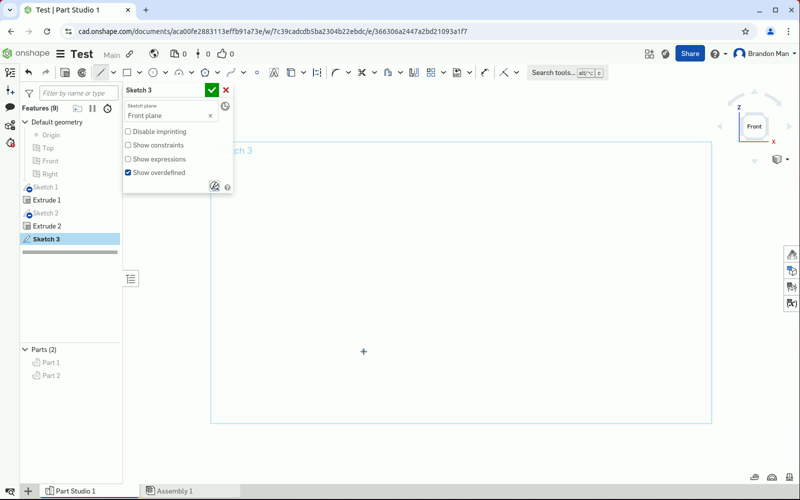
mouse_move(393, 351)
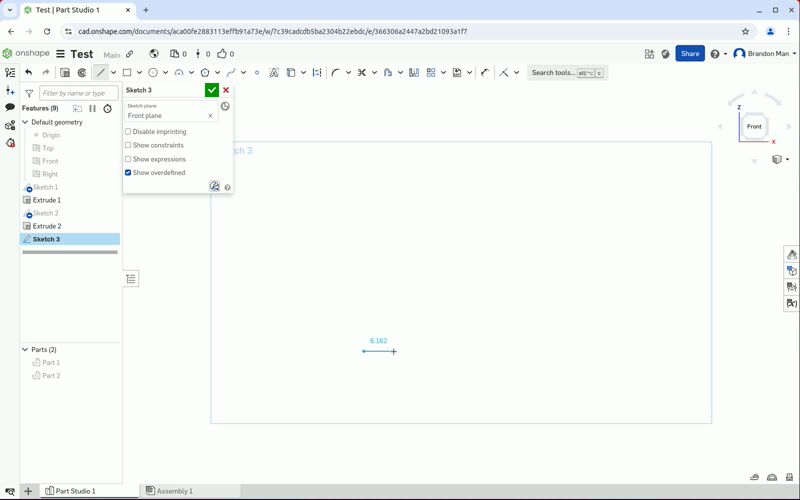
mouse_move(379, 353)
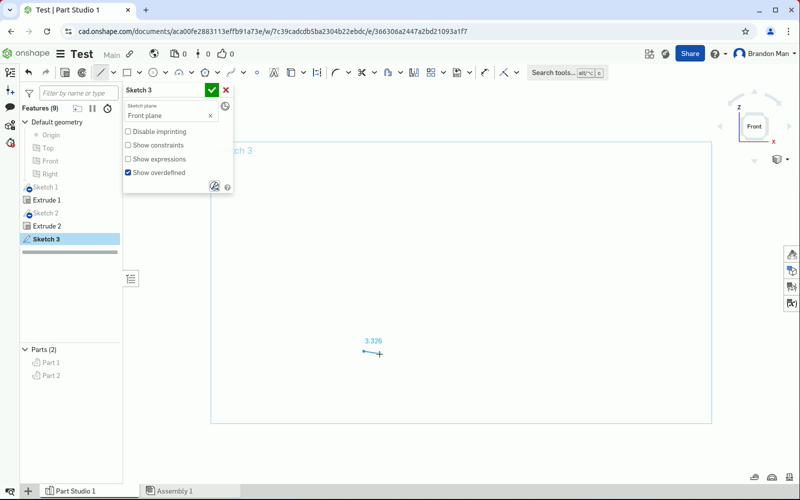
click(379, 353)
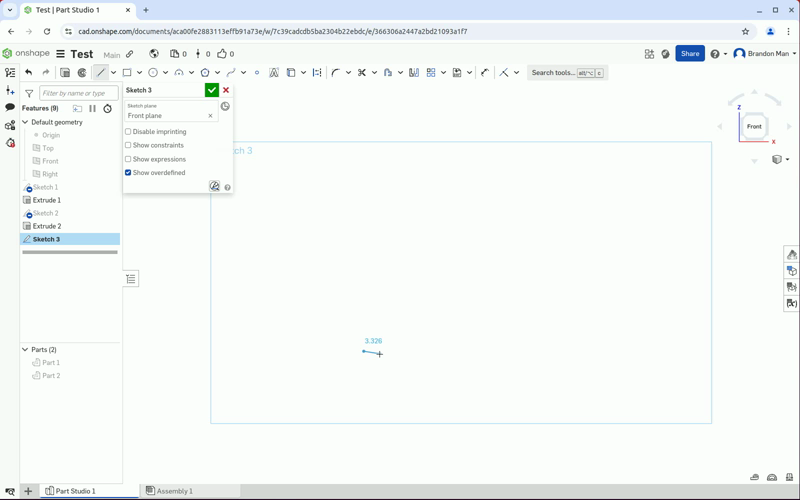
key_up(shift)
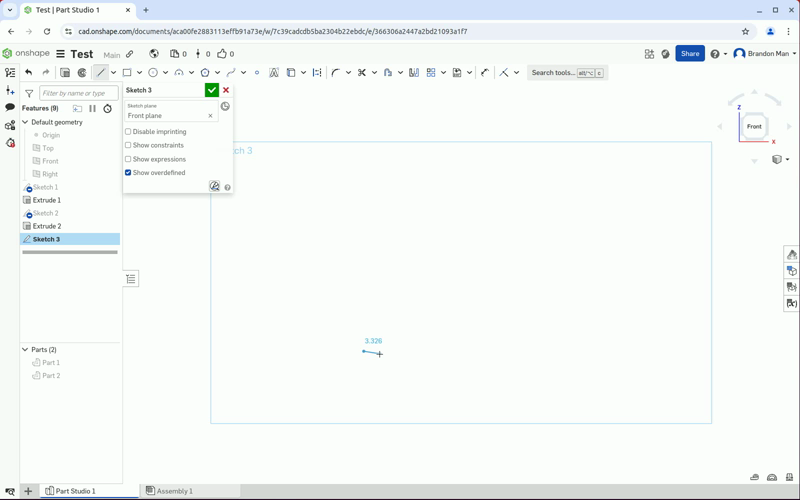
key(esc)
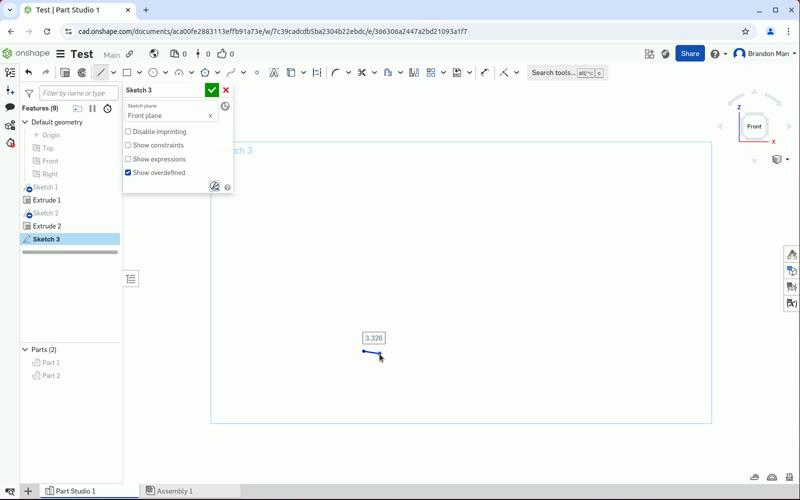
key(a)
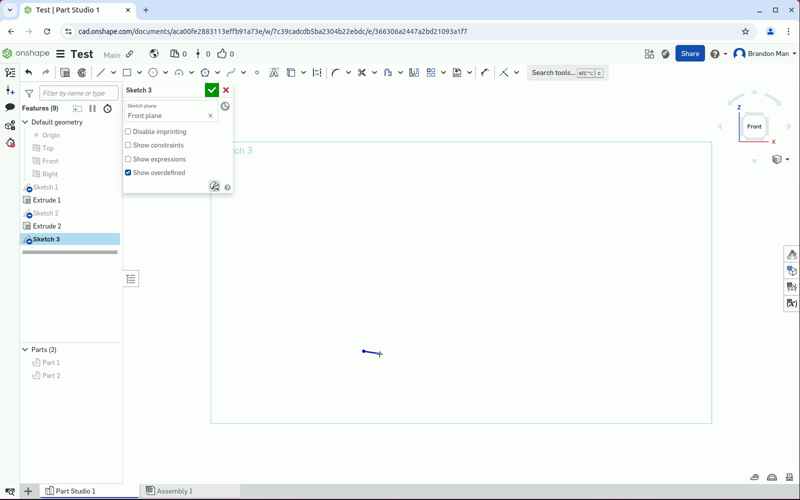
mouse_move(379, 353)
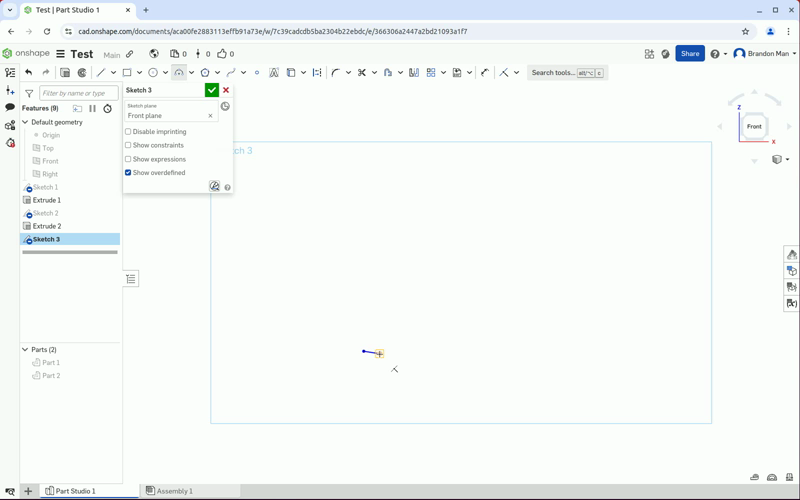
click(379, 353)
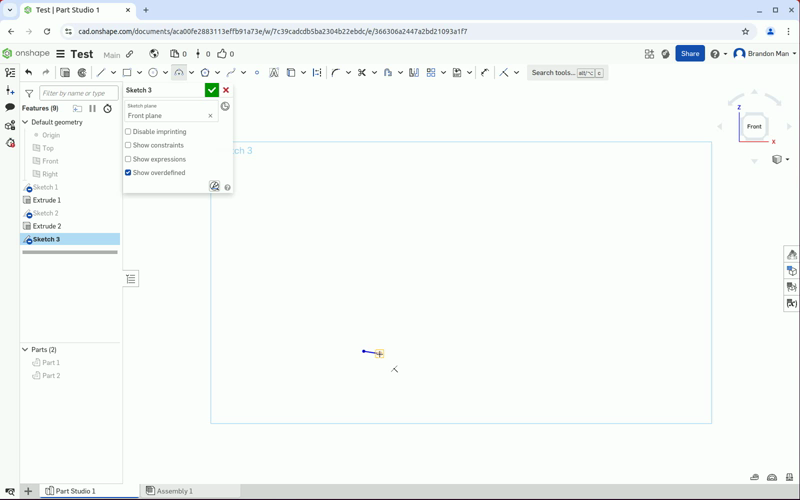
key_down(shift)
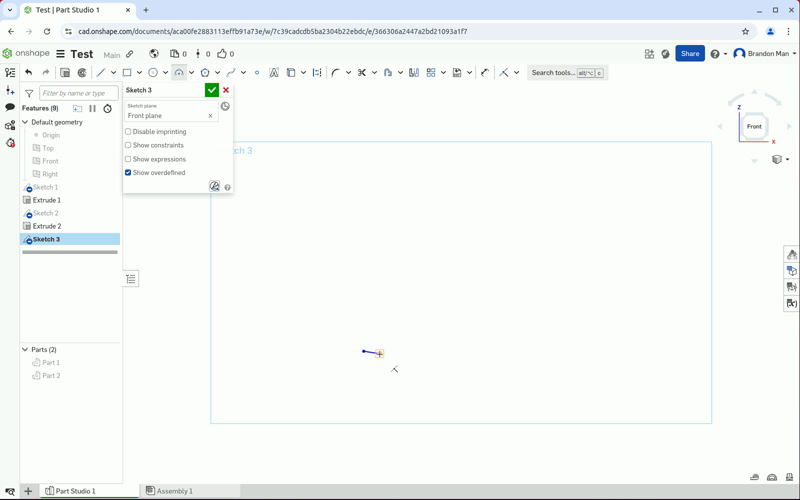
mouse_move(366, 334)
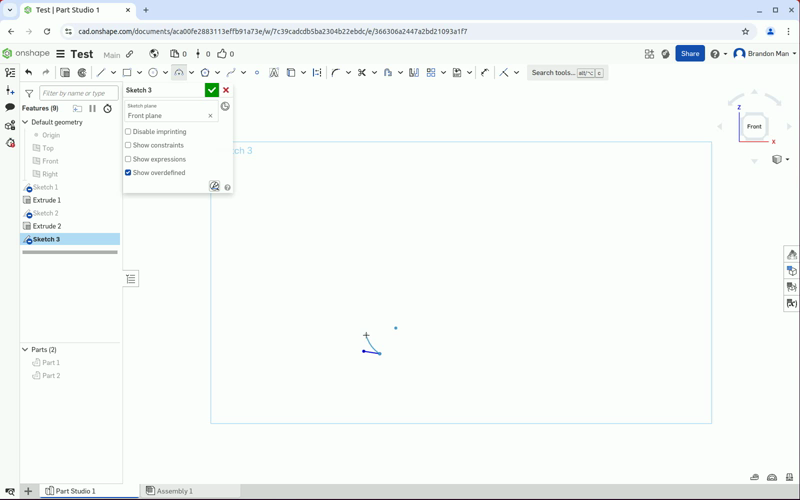
click(366, 334)
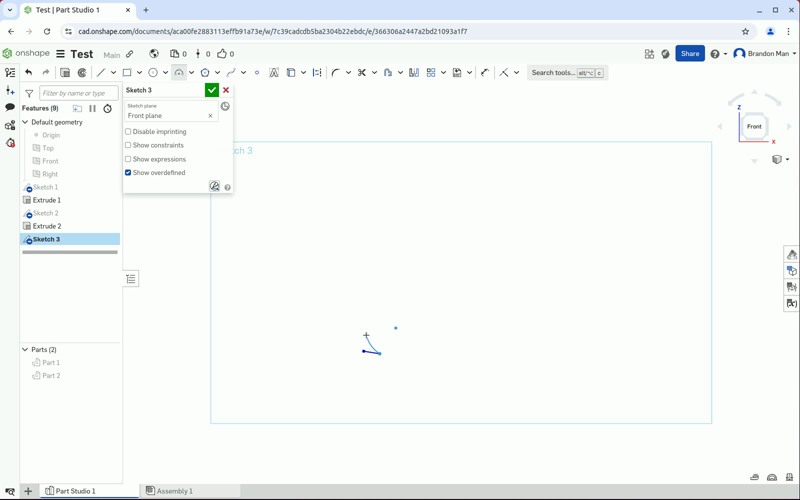
mouse_move(350, 360)
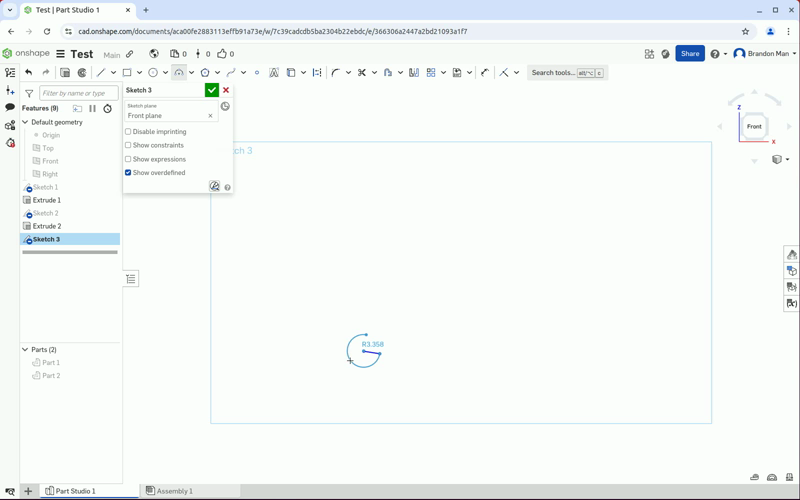
click(350, 360)
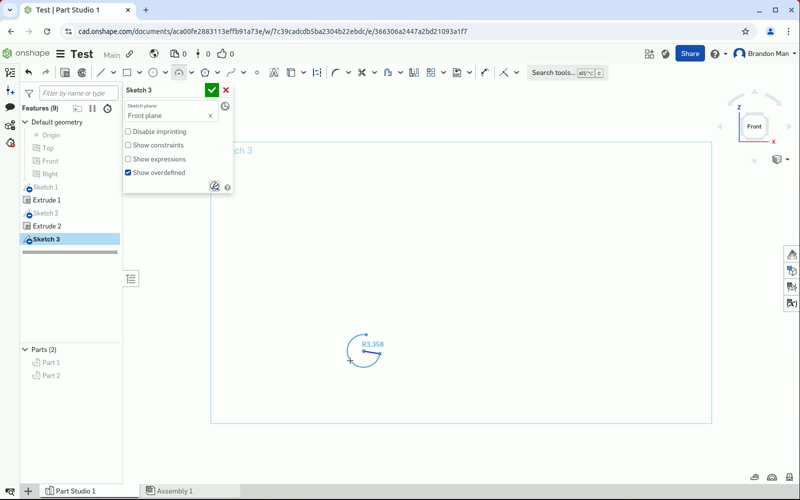
key_up(shift)
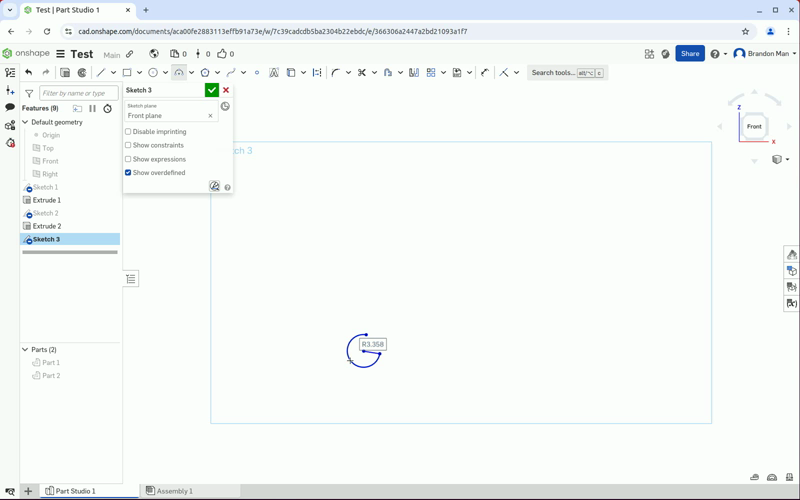
key(esc)
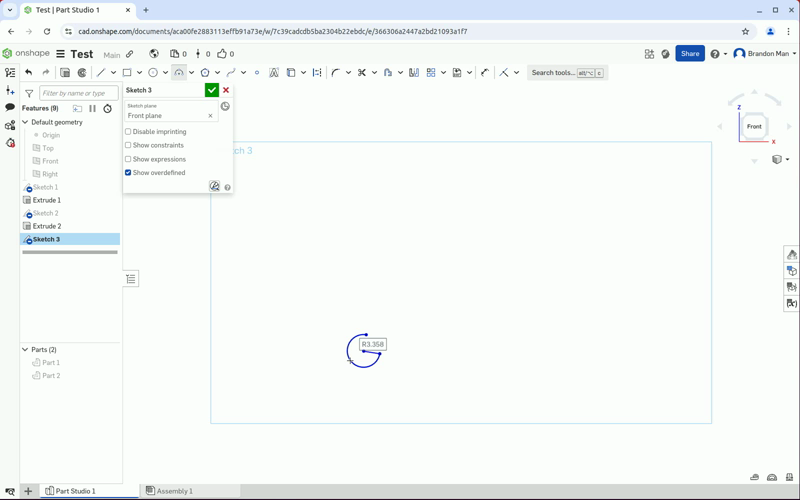
key(l)
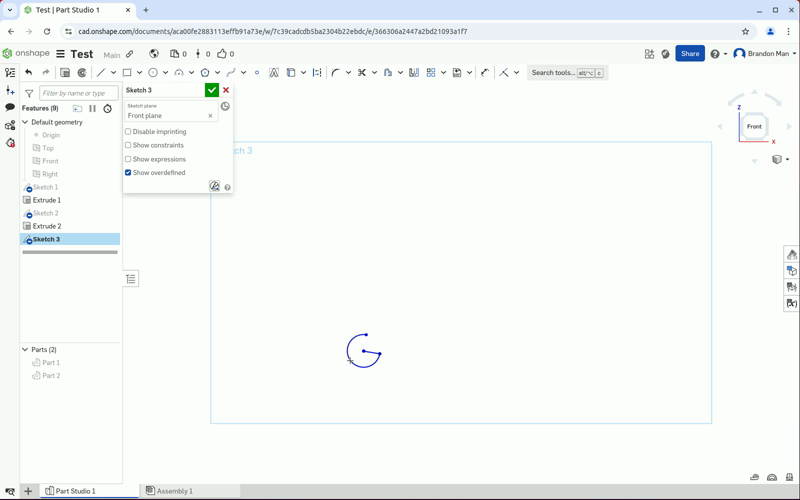
mouse_move(366, 334)
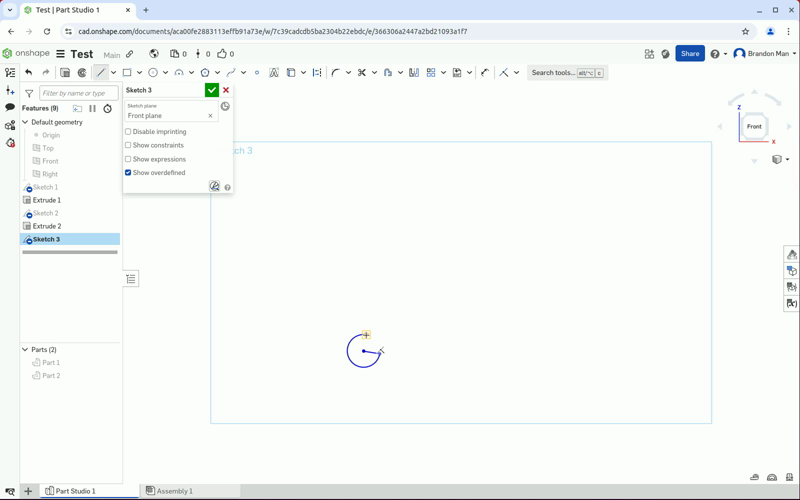
click(366, 334)
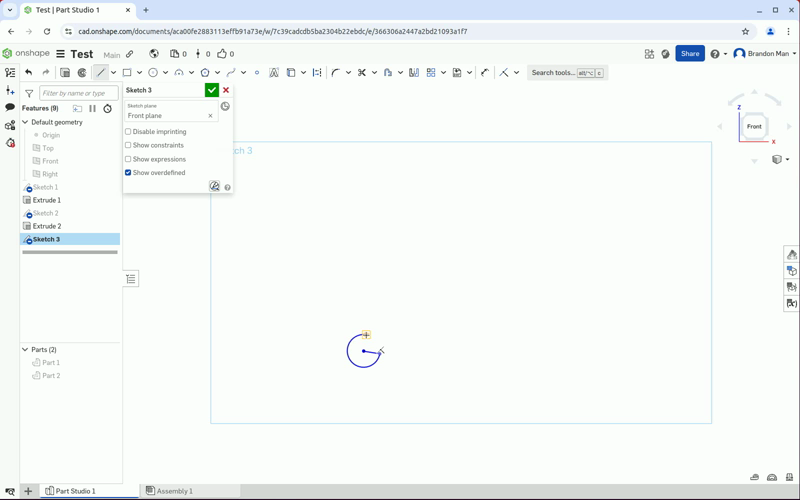
mouse_move(396, 334)
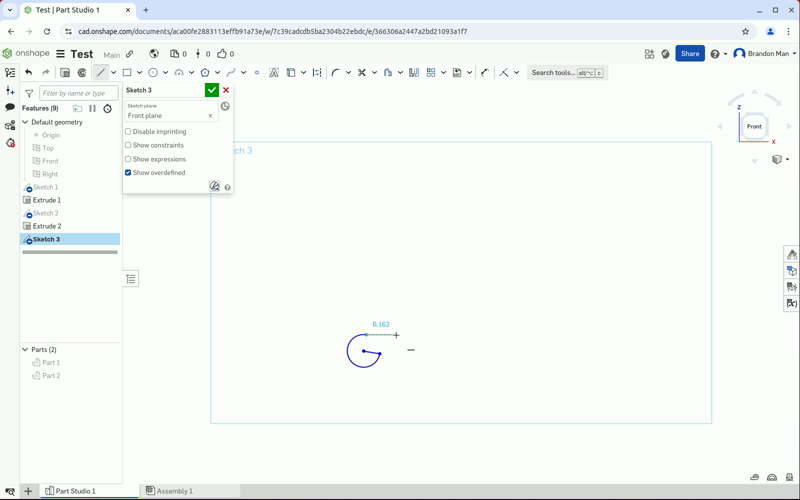
key_down(shift)
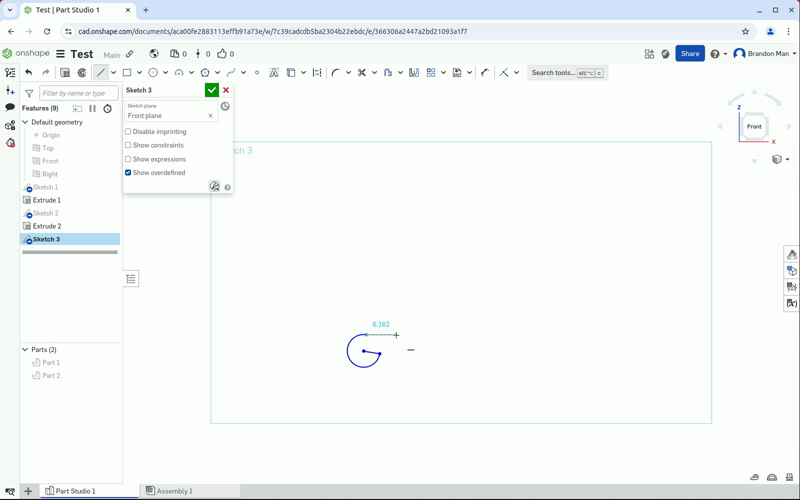
mouse_move(363, 351)
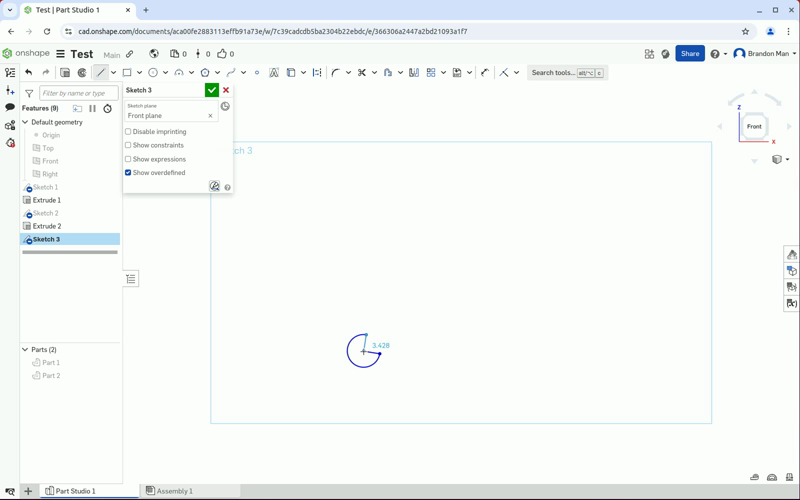
key_up(shift)
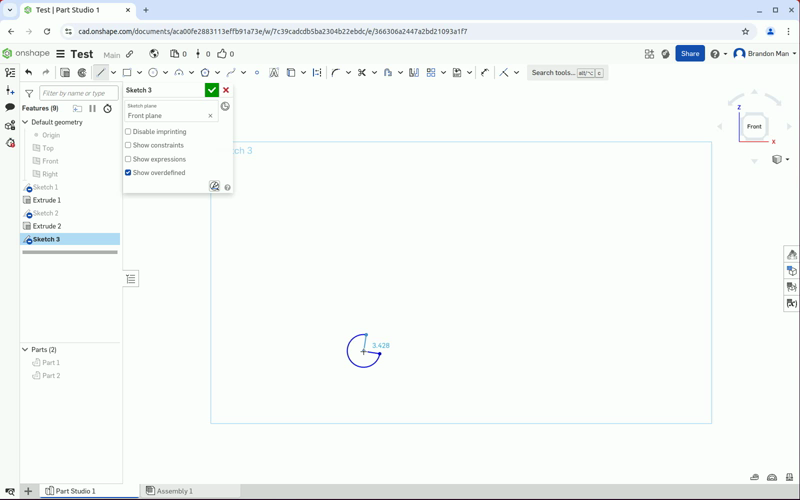
click(363, 351)
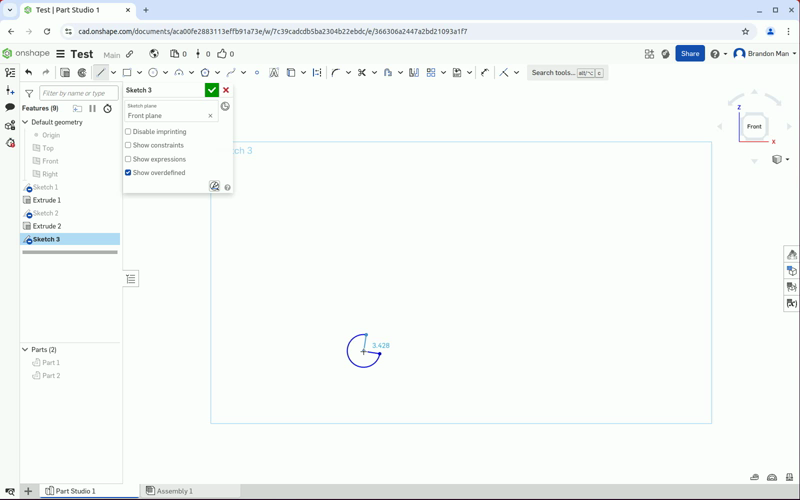
key(esc)
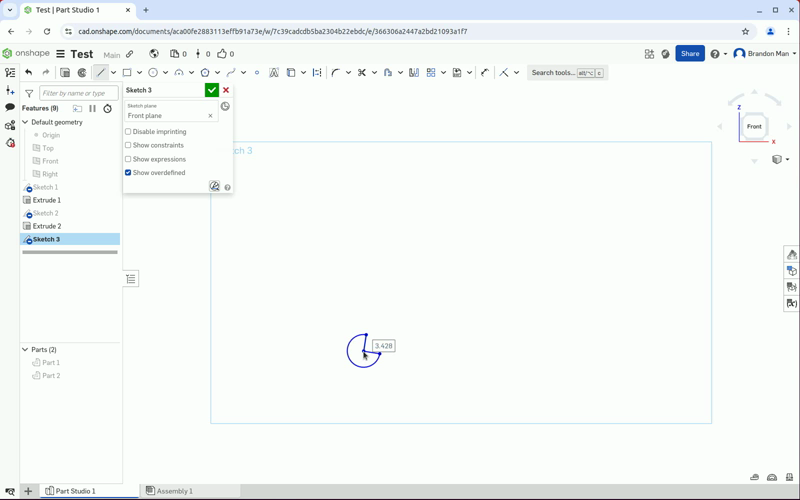
mouse_move(351, 352)
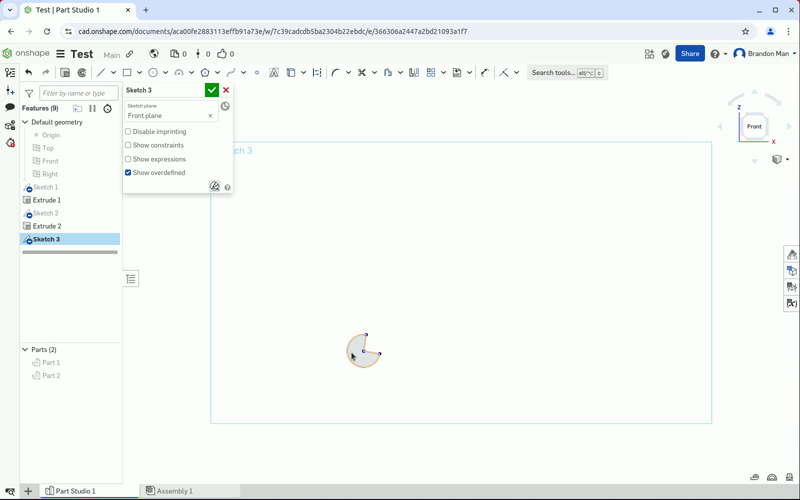
scroll(6)
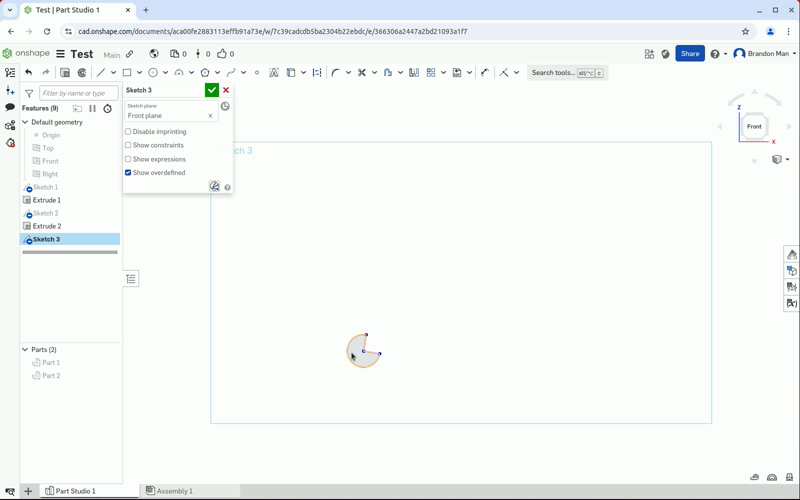
scroll(6)
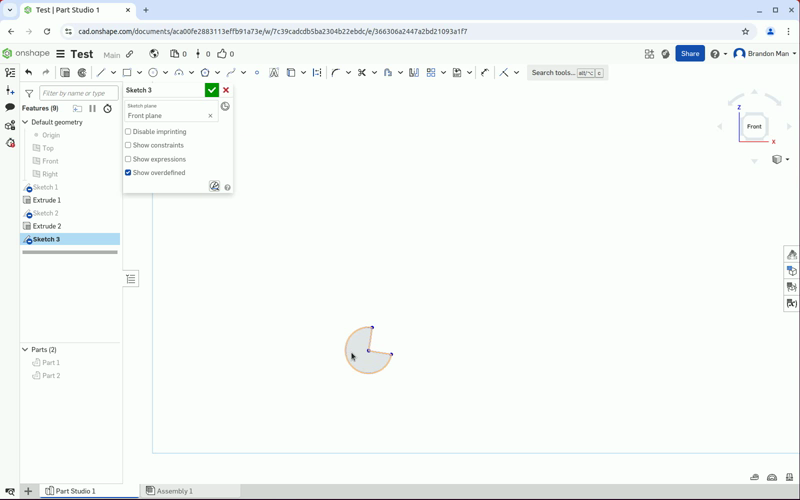
scroll(6)
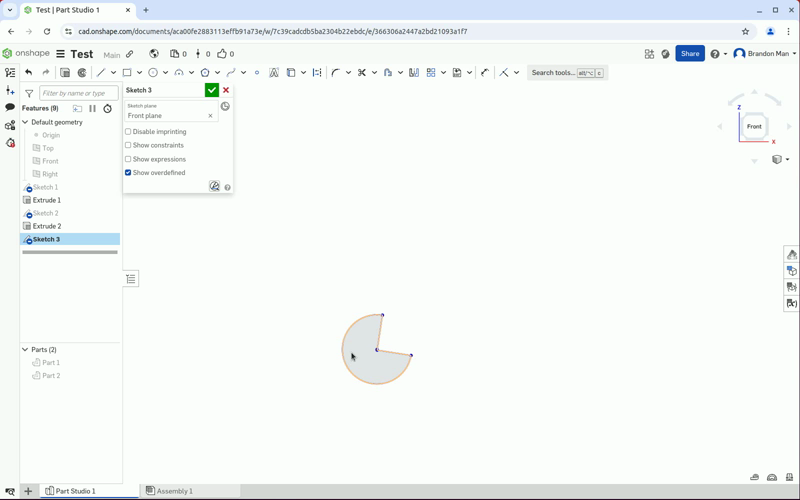
scroll(6)
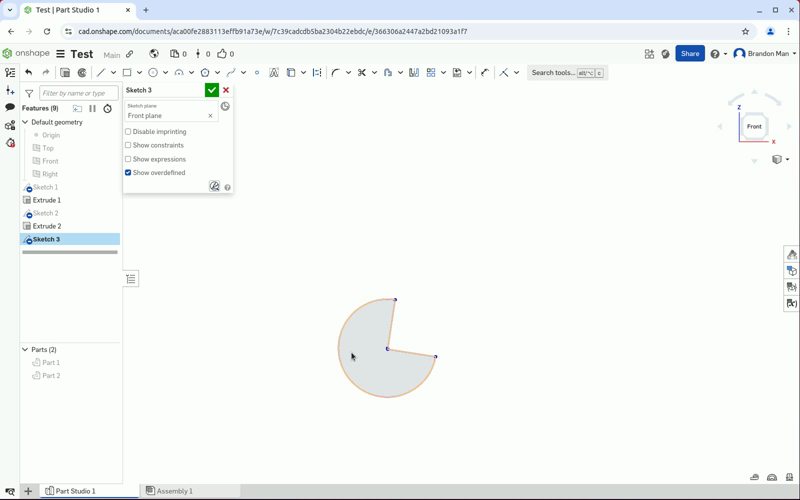
scroll(6)
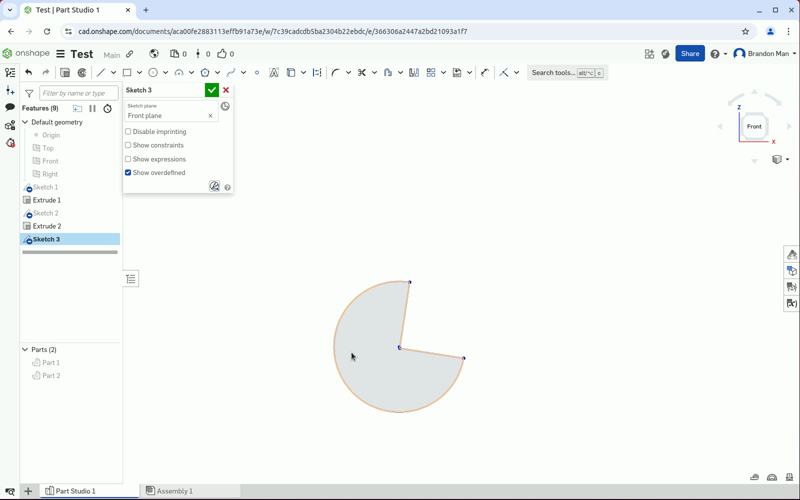
scroll(6)
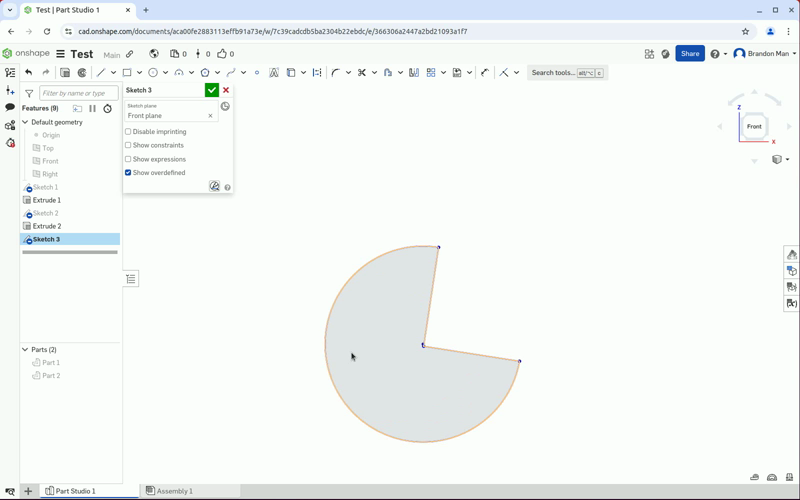
scroll(6)
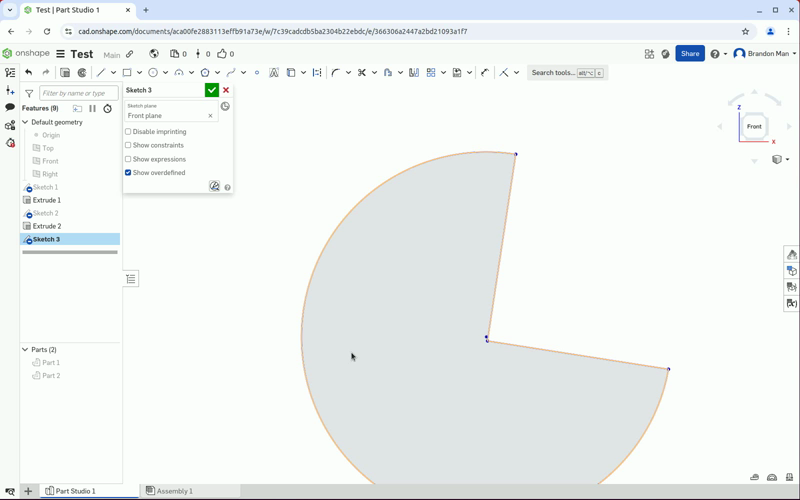
click(351, 352)
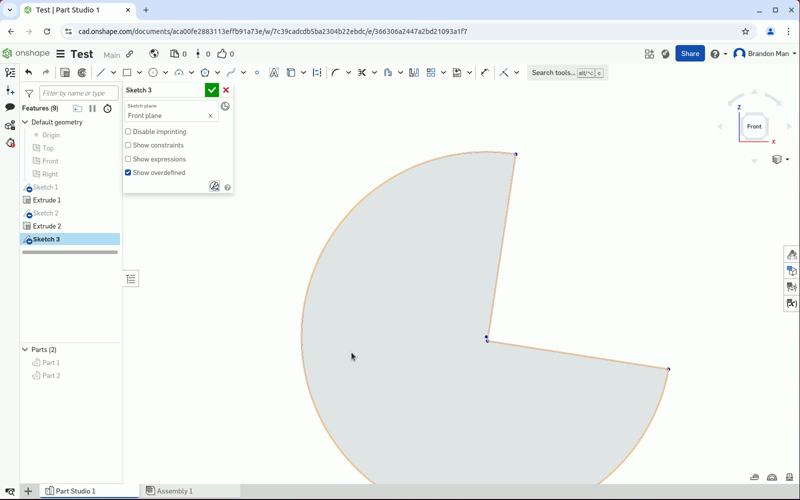
scroll(-6)
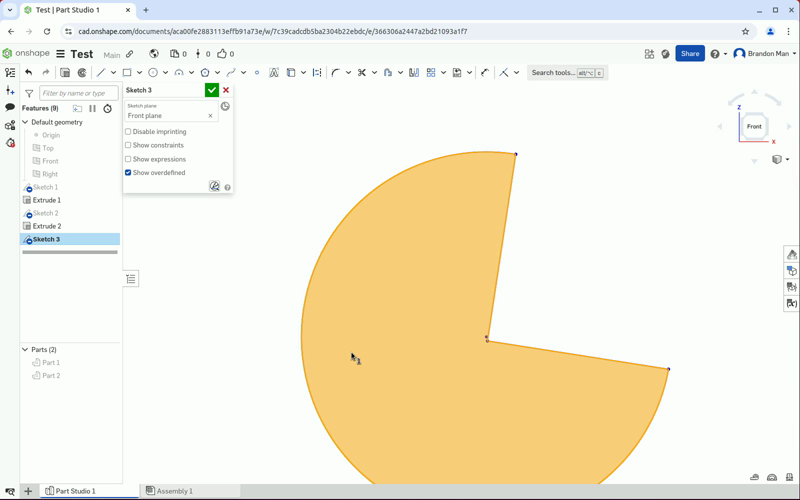
scroll(-6)
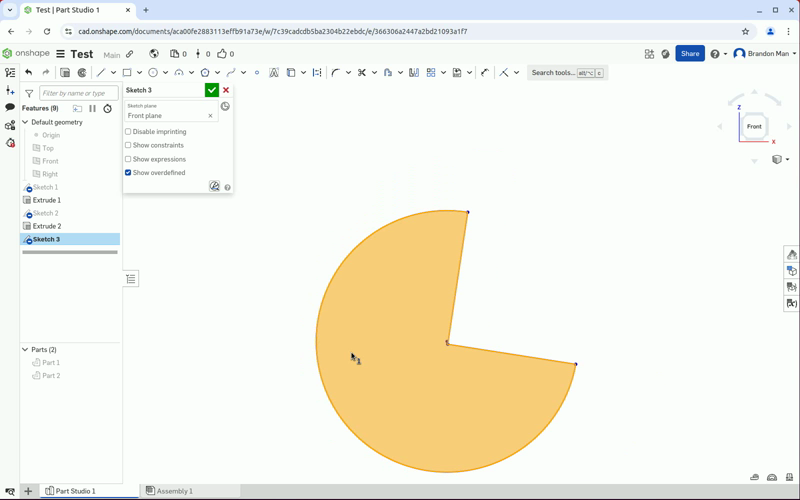
scroll(-6)
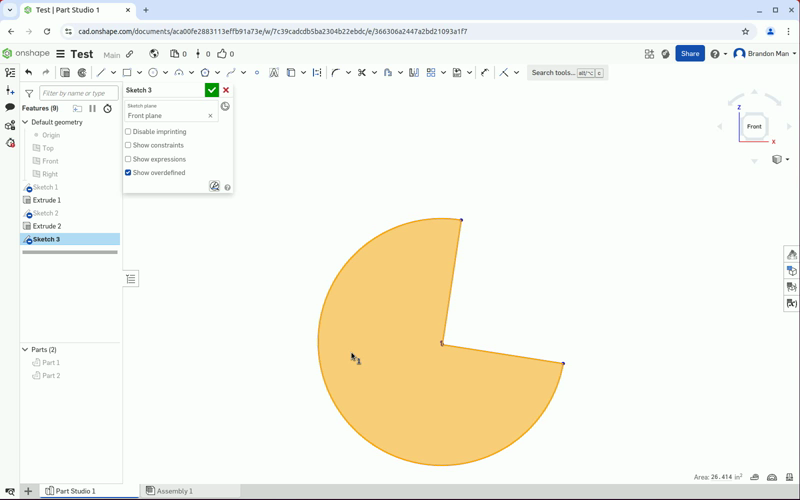
scroll(-6)
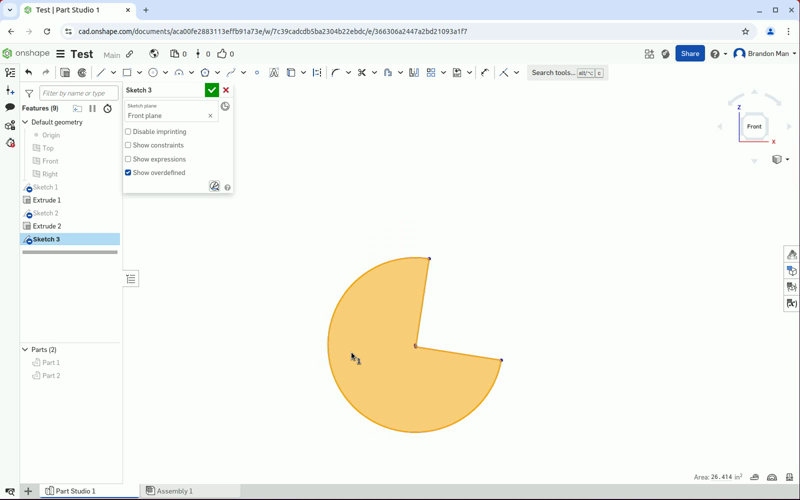
scroll(-6)
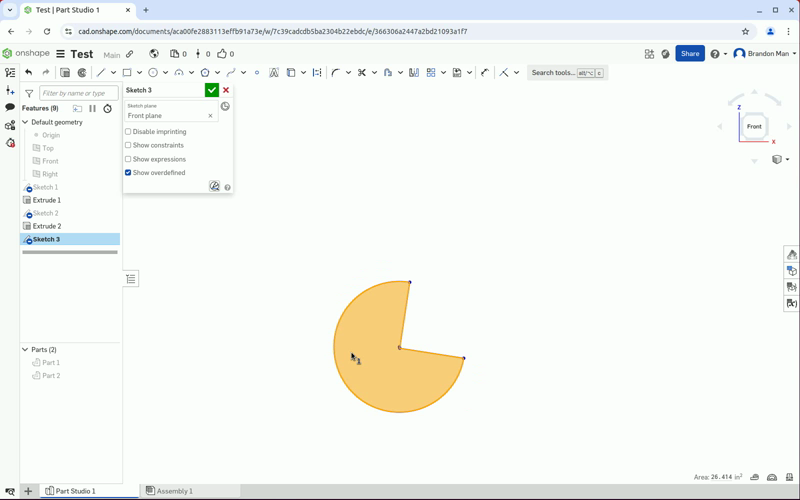
scroll(-6)
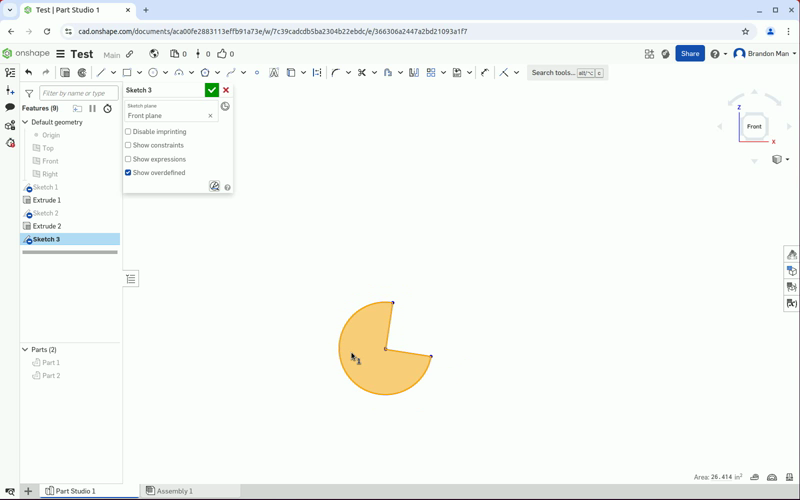
scroll(-6)
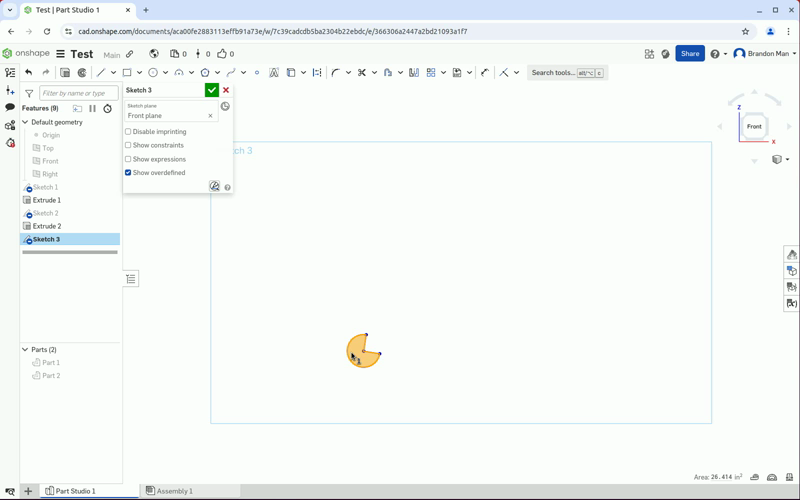
mouse_move(73, 352)
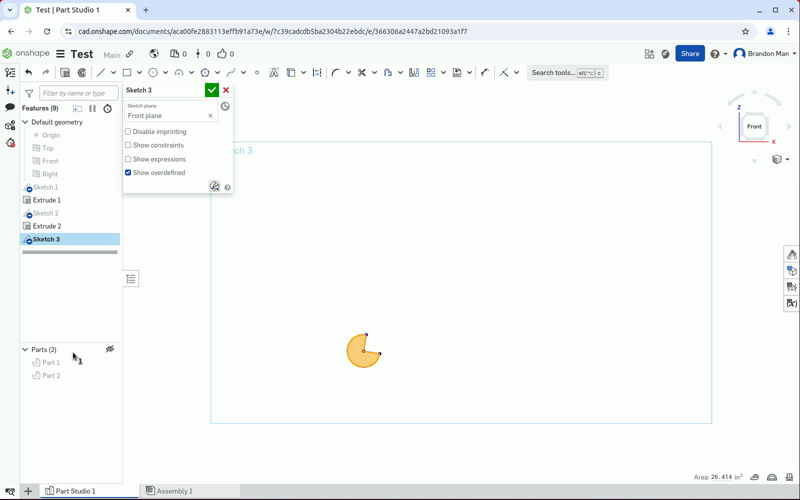
key(shift+y)
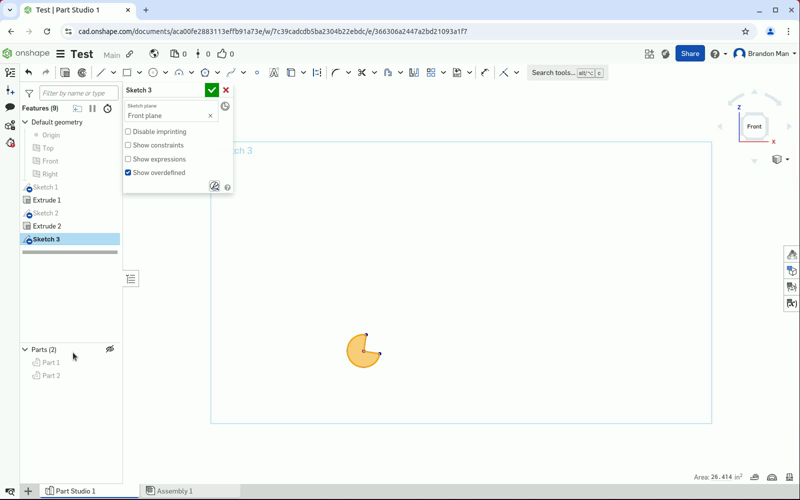
key(shift+e)
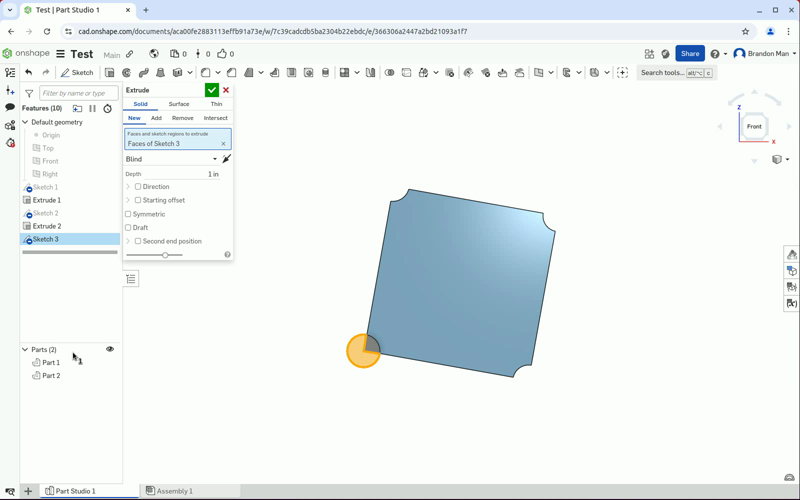
mouse_move(143, 106)
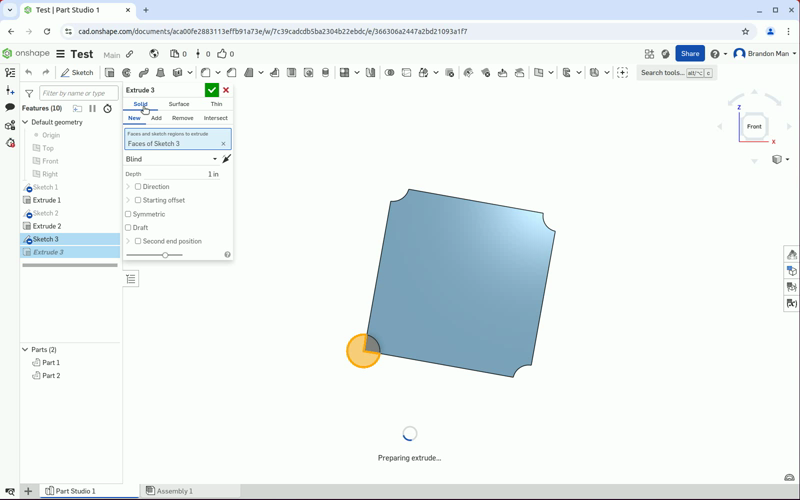
click(143, 106)
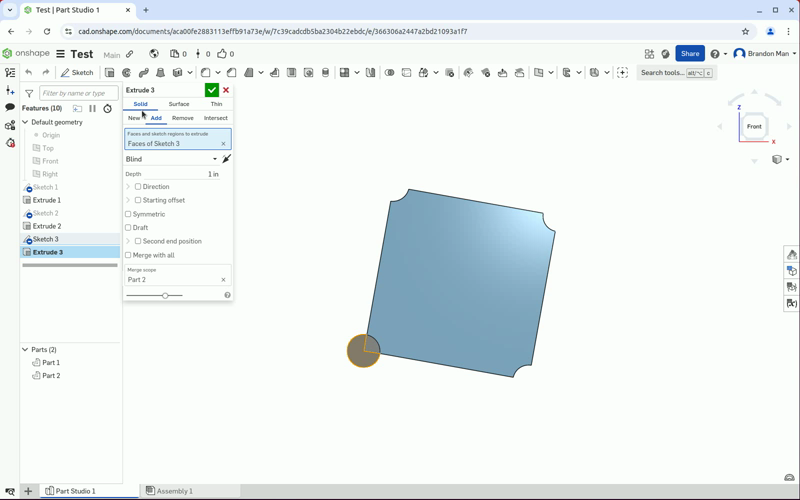
mouse_move(137, 120)
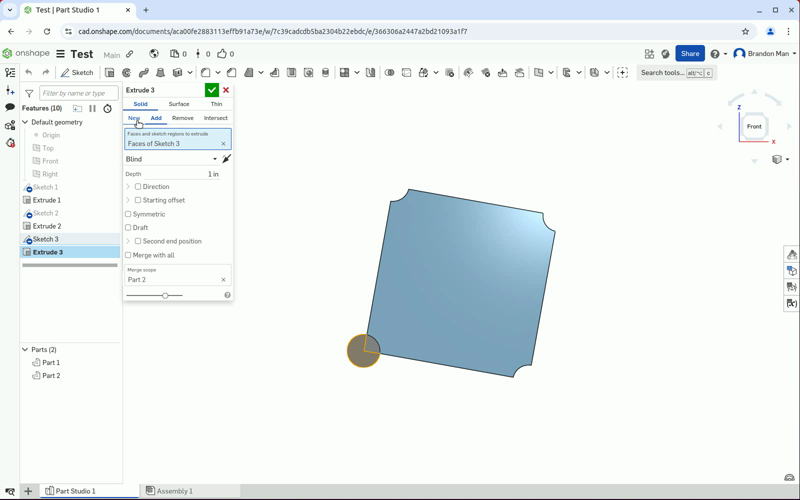
click(137, 120)
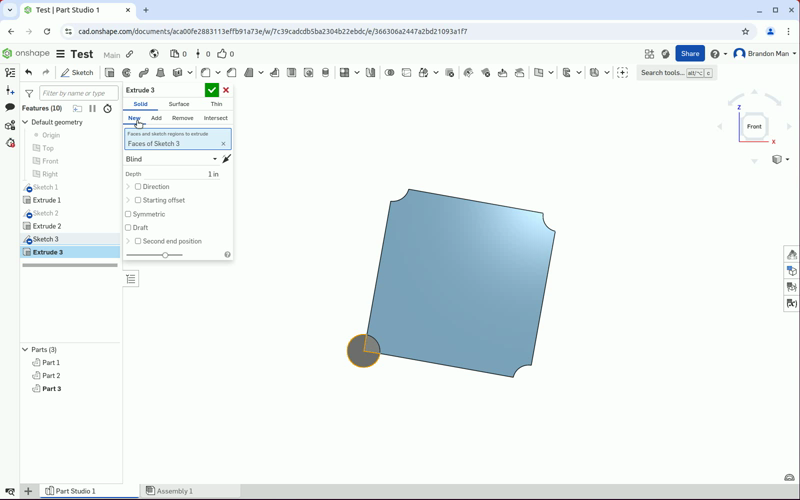
key(tab, 4)
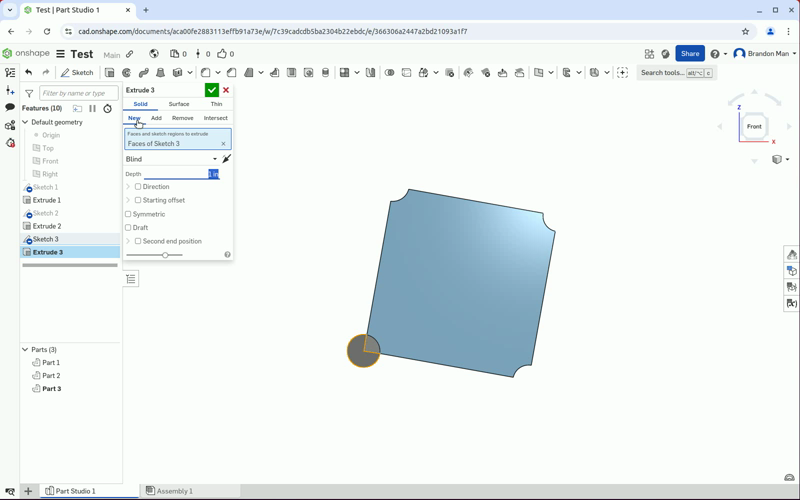
text(1.926)
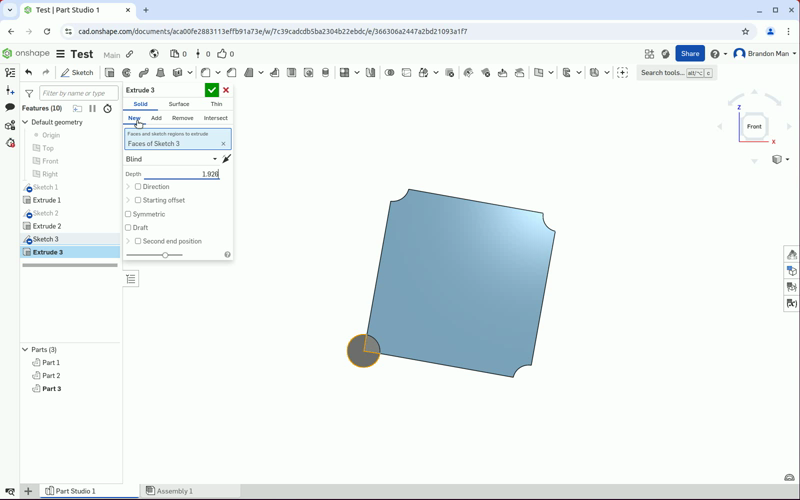
key(enter)
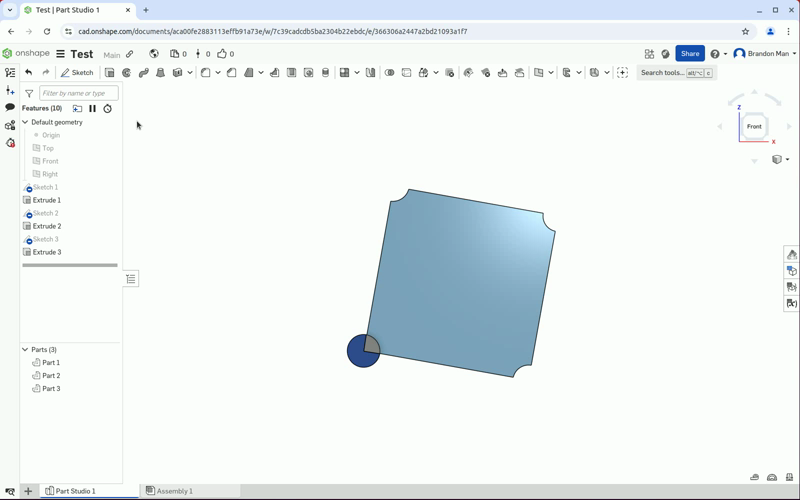
key(shift+h)
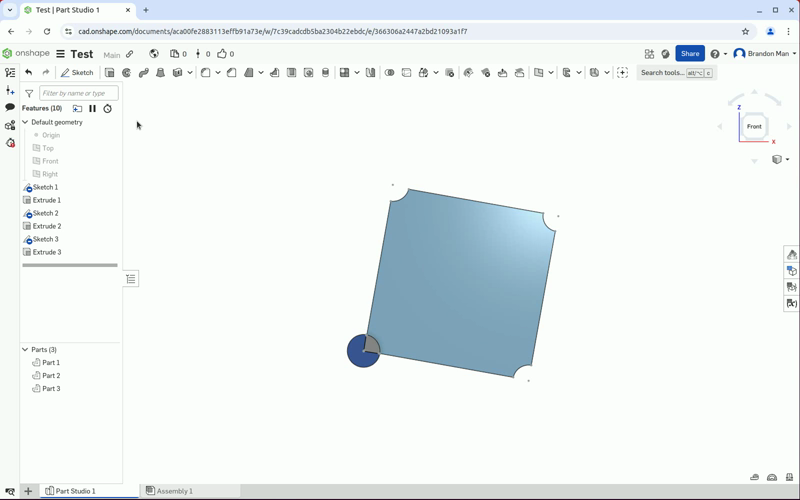
key(shift+h)
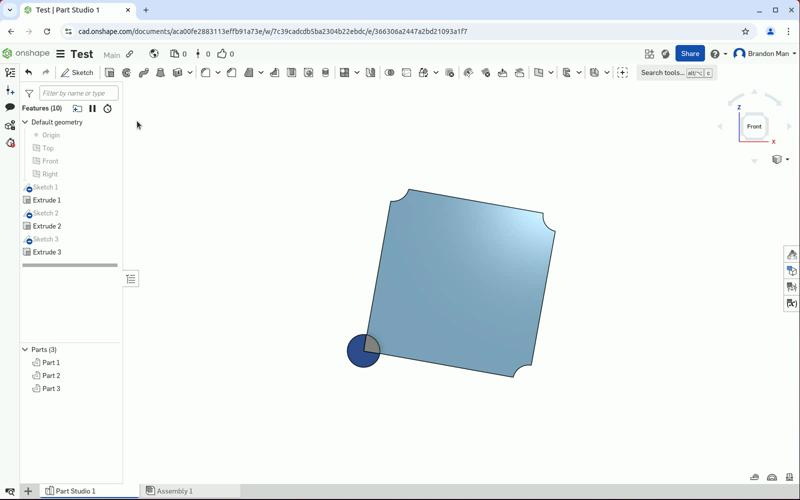
mouse_move(73, 189)
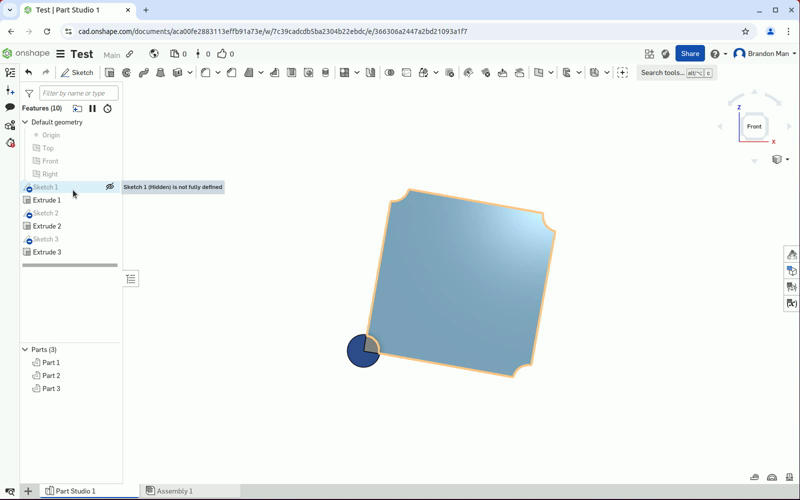
click(73, 189)
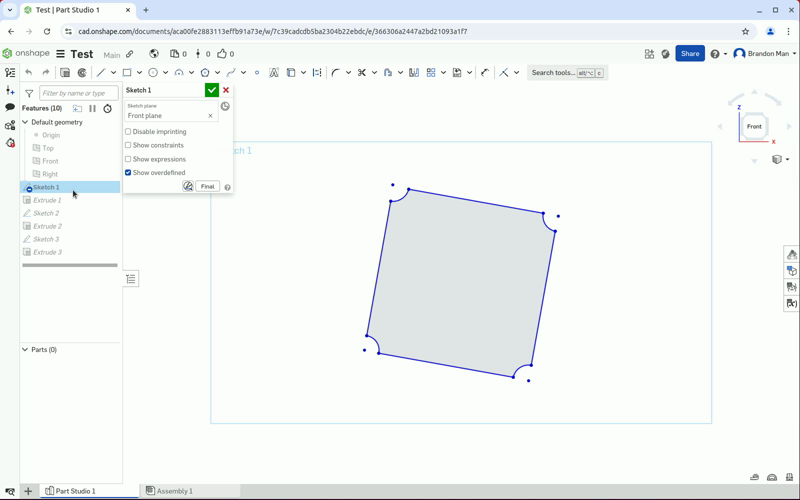
mouse_move(229, 92)
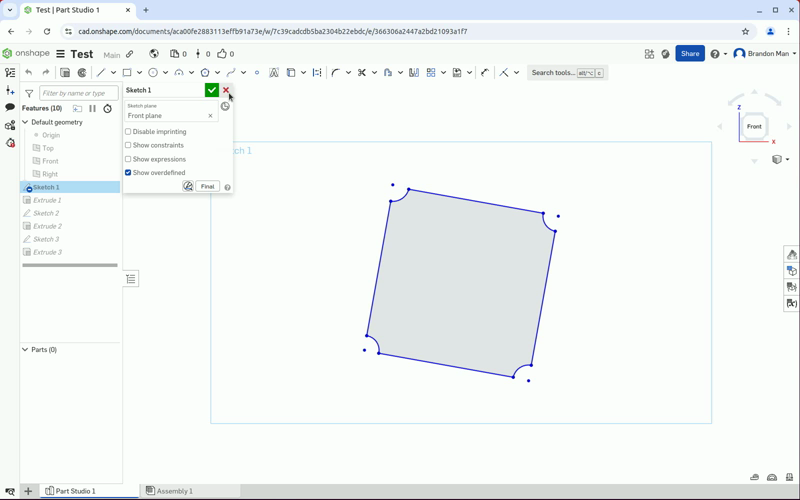
click(229, 92)
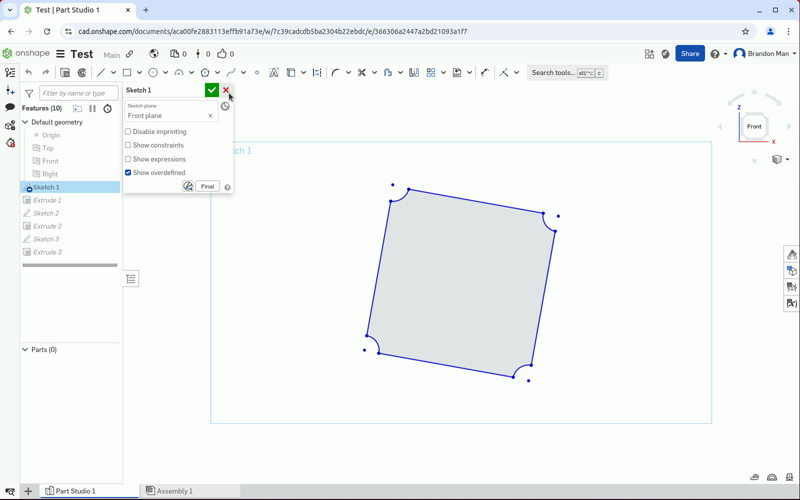
key(shift+s)
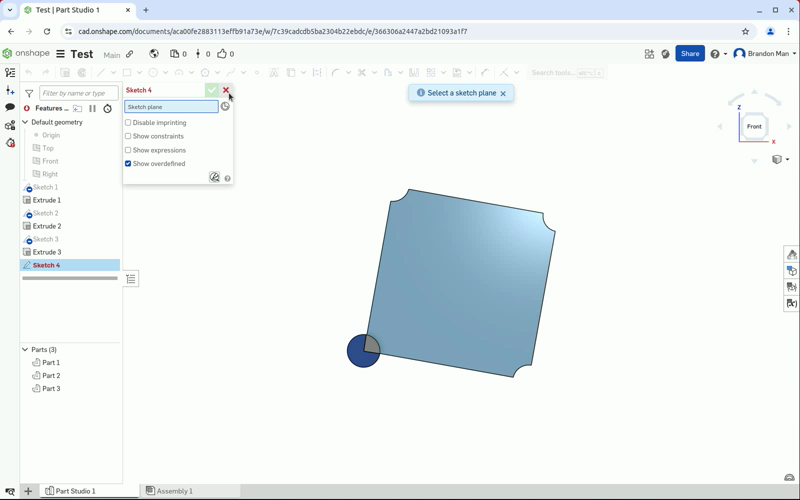
mouse_move(73, 163)
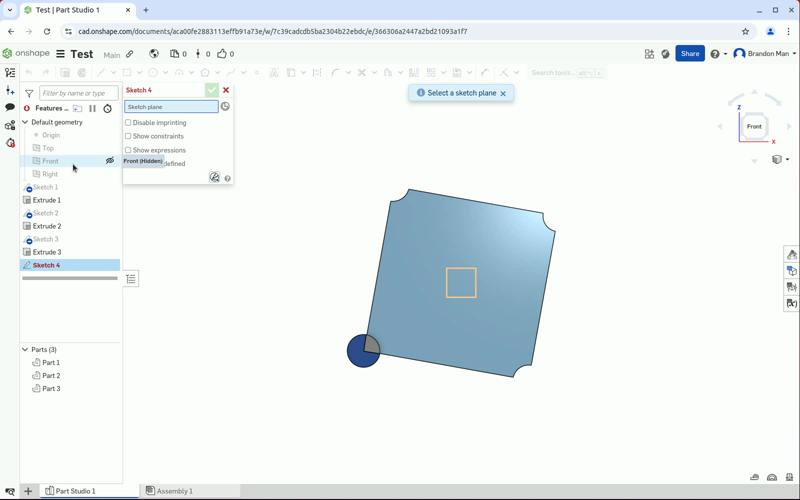
click(73, 163)
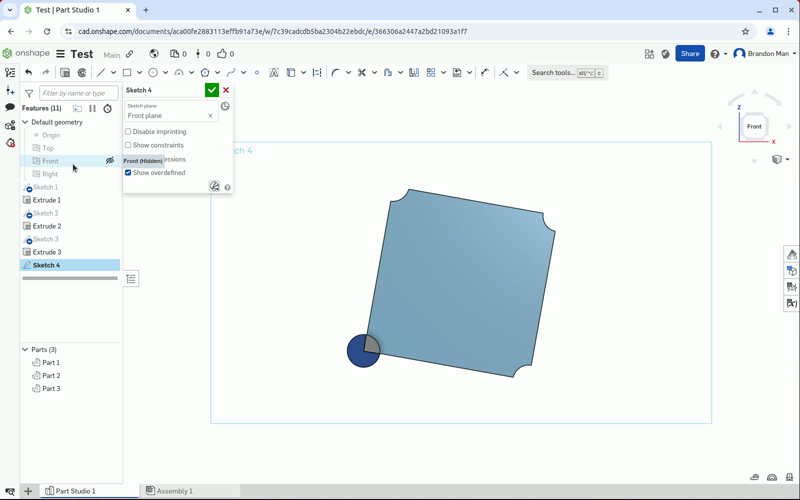
mouse_move(73, 352)
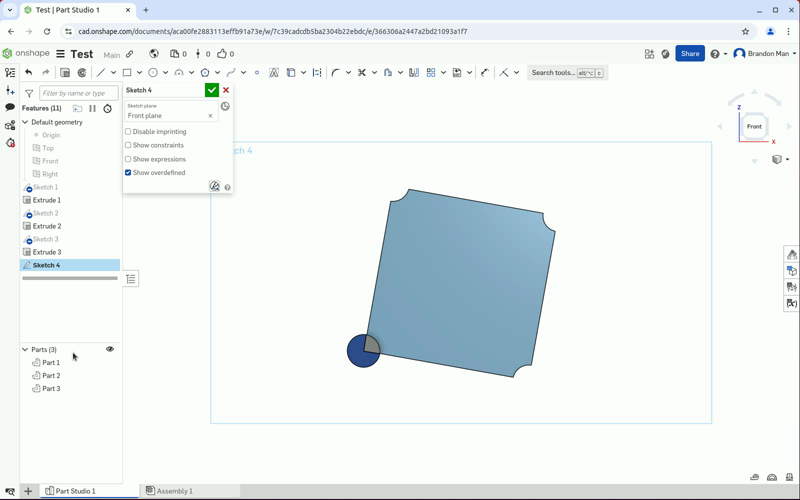
key(y)
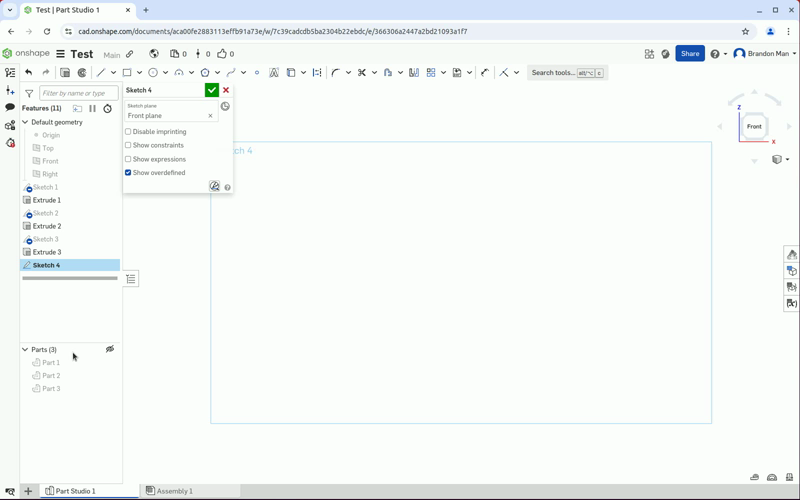
key(a)
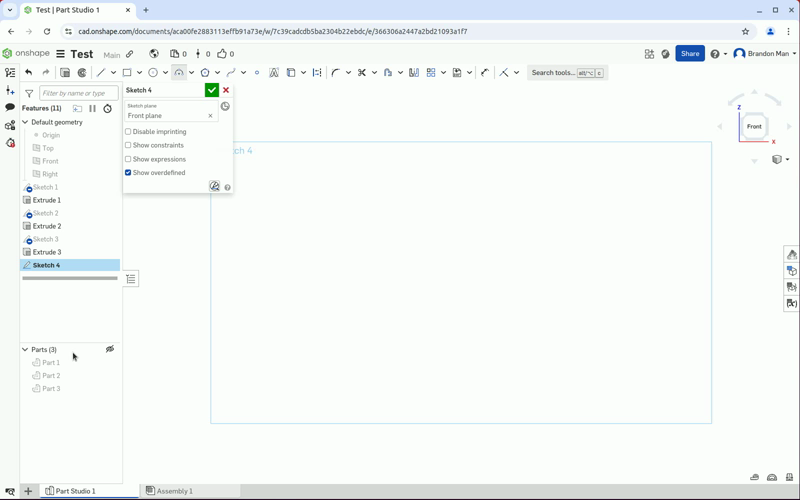
key_down(shift)
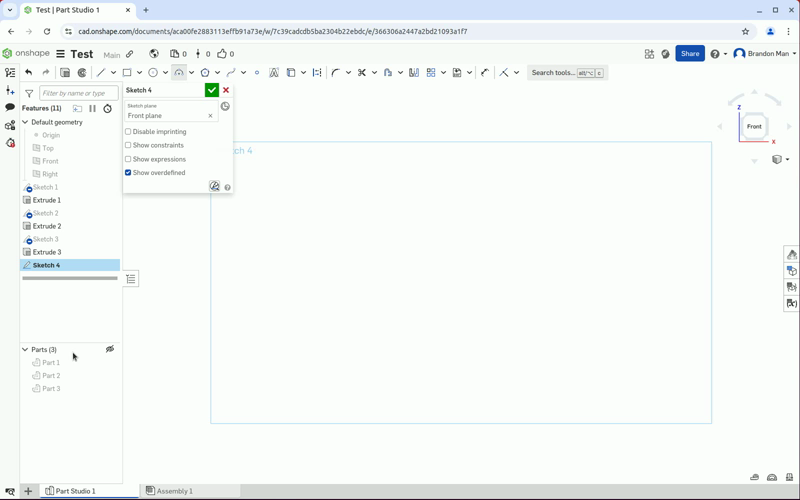
mouse_move(513, 376)
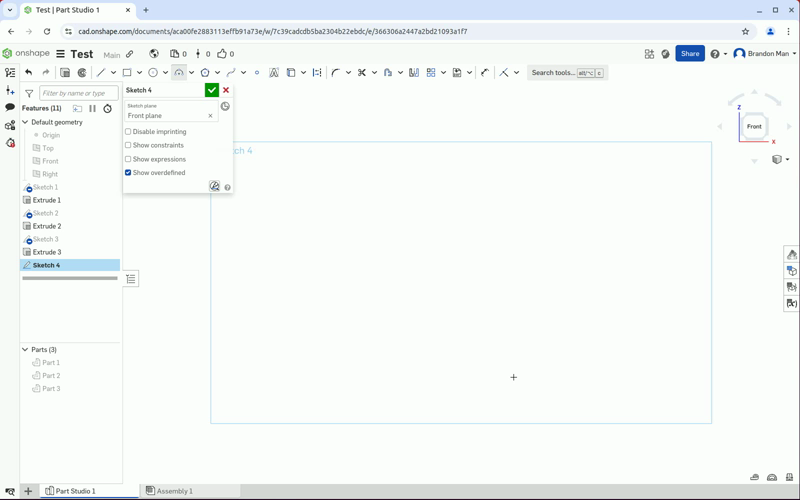
click(513, 376)
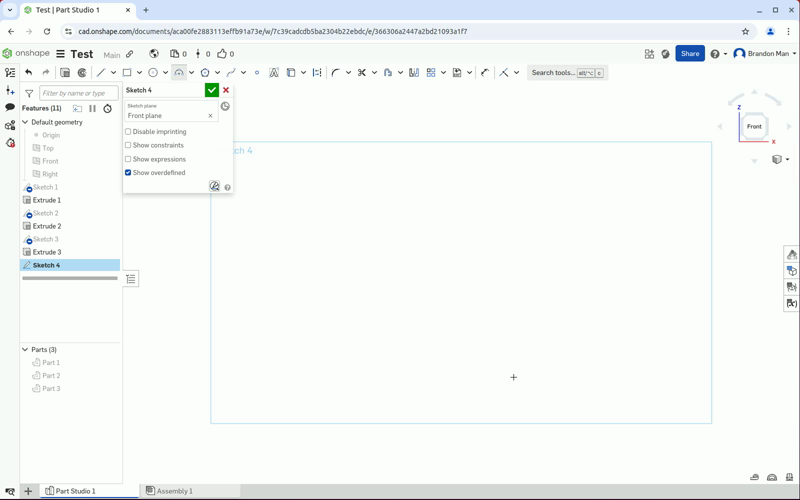
key_up(shift)
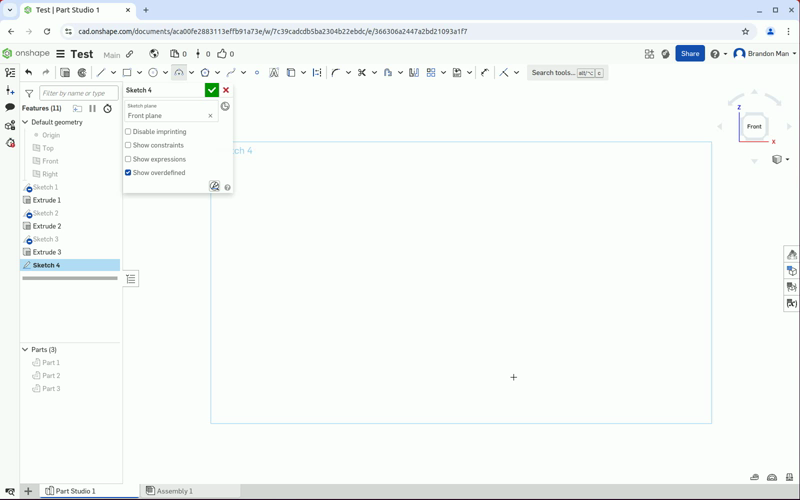
key_down(shift)
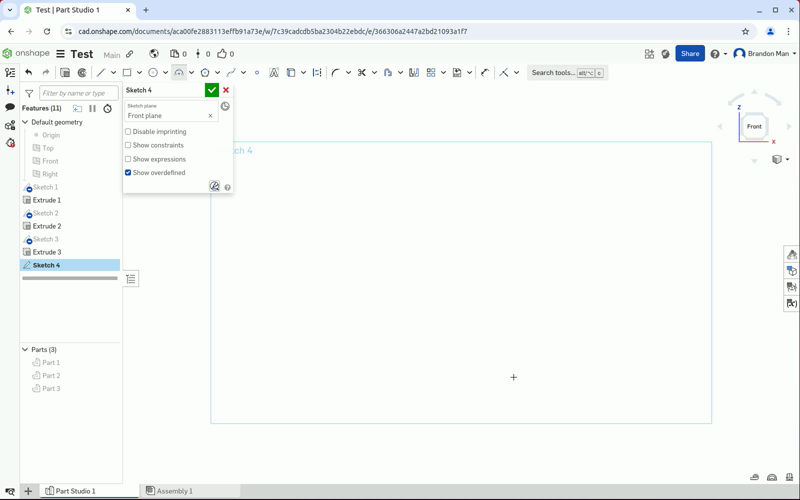
mouse_move(531, 363)
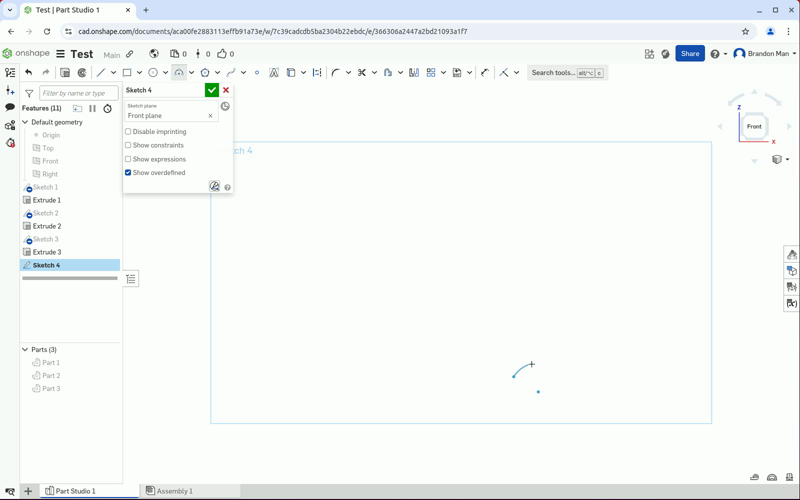
click(531, 363)
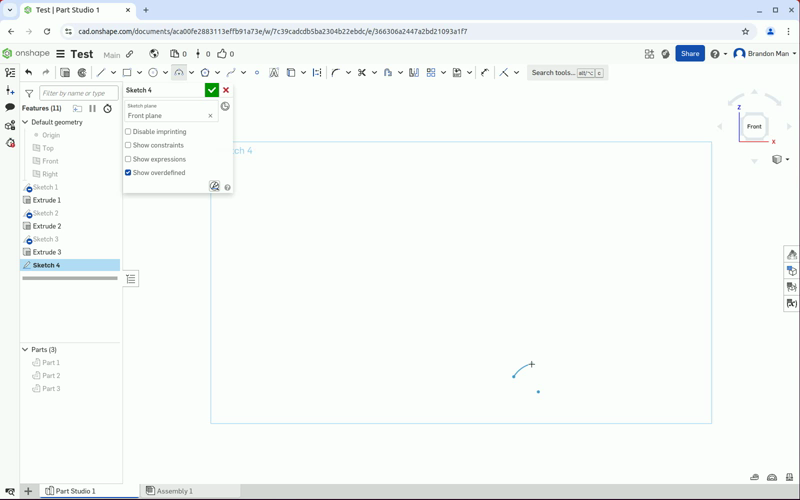
mouse_move(538, 392)
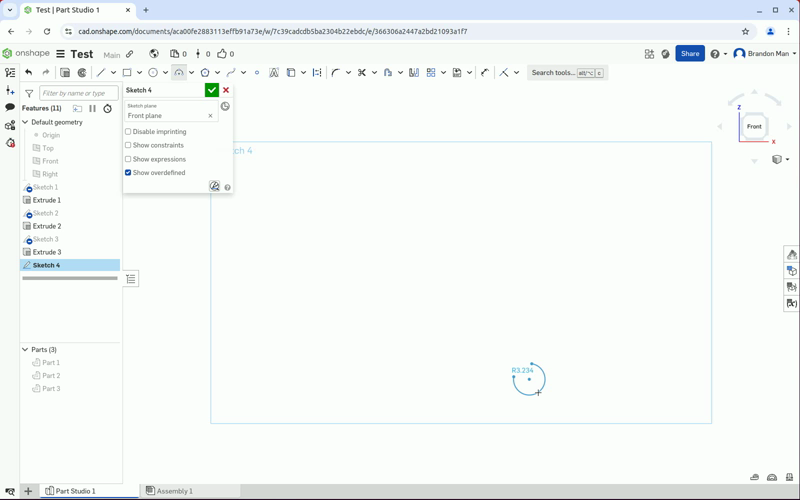
click(538, 392)
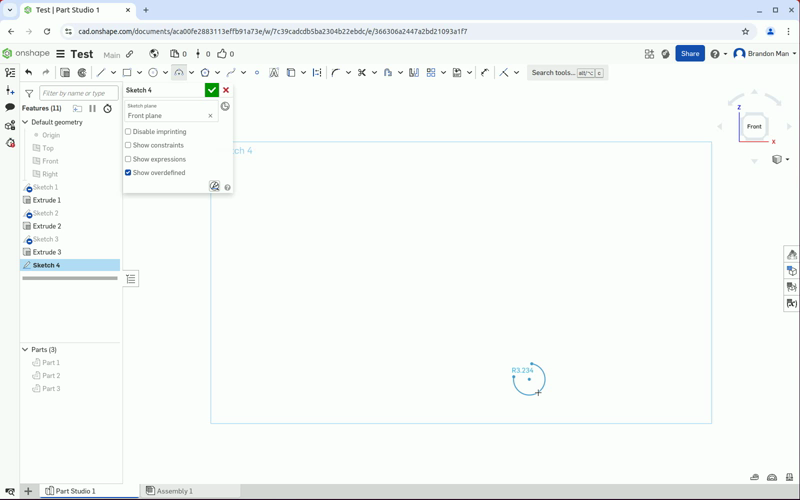
key_up(shift)
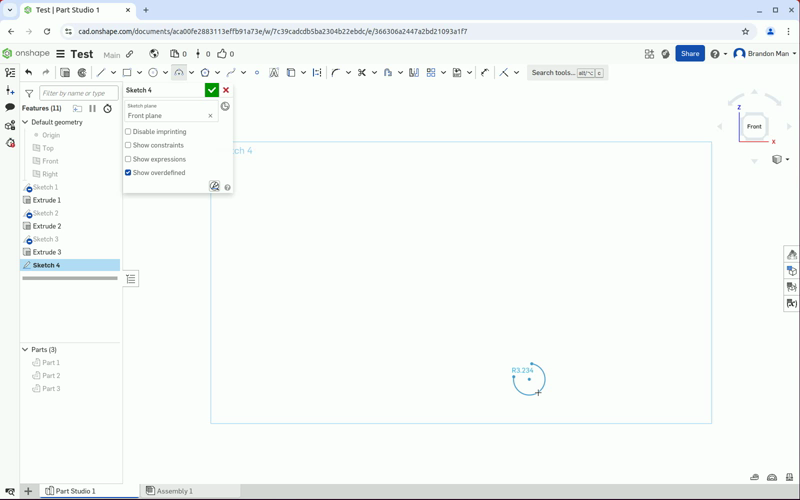
key(esc)
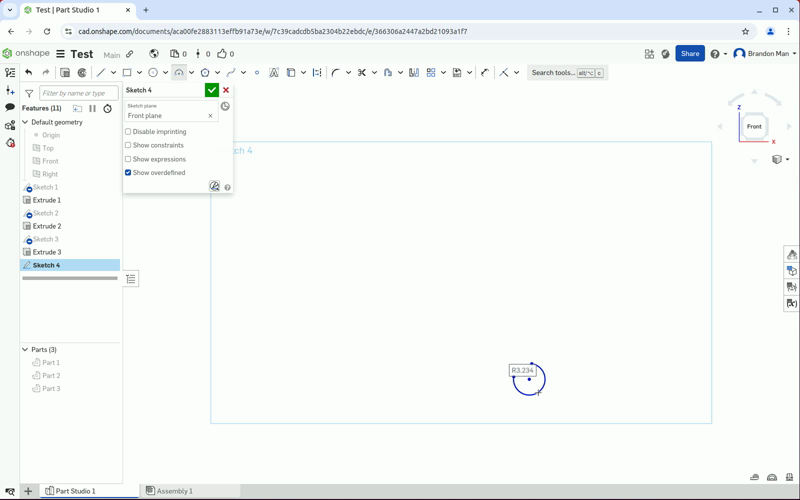
key(l)
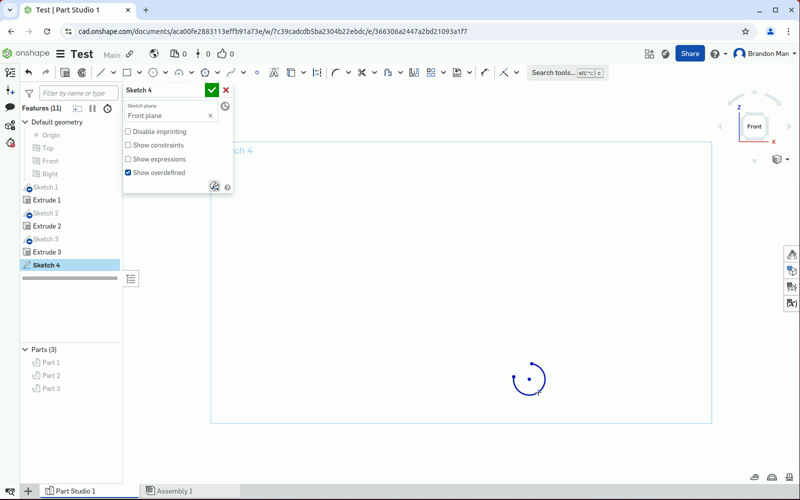
mouse_move(531, 363)
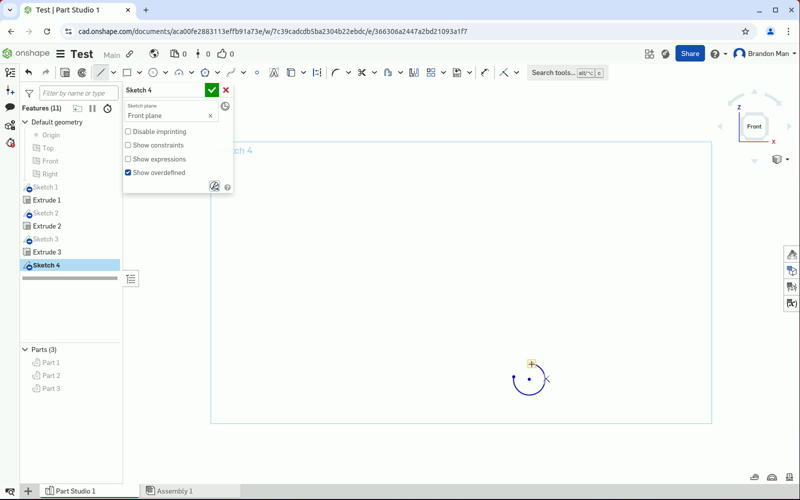
click(531, 363)
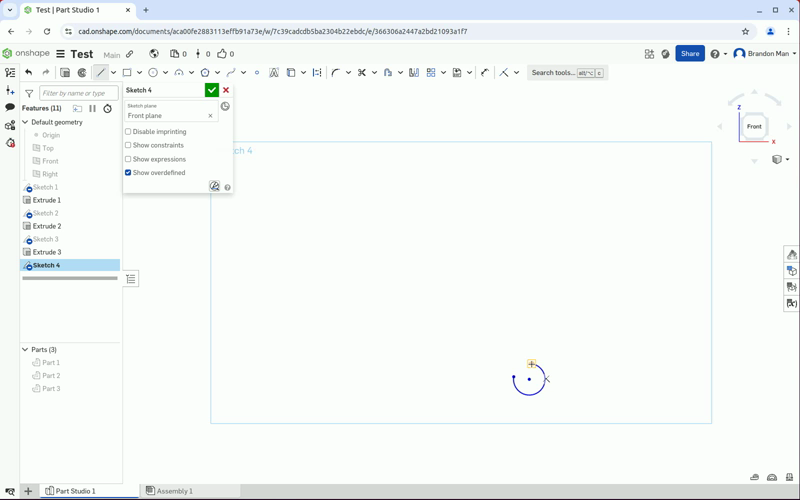
key_down(shift)
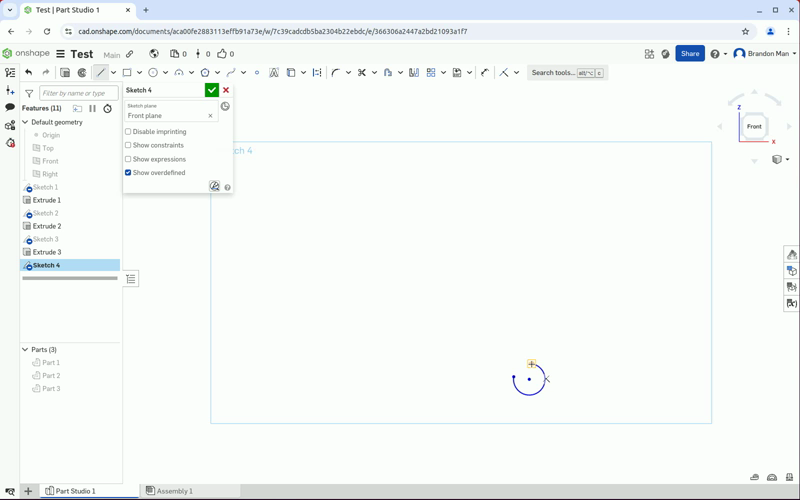
mouse_move(561, 363)
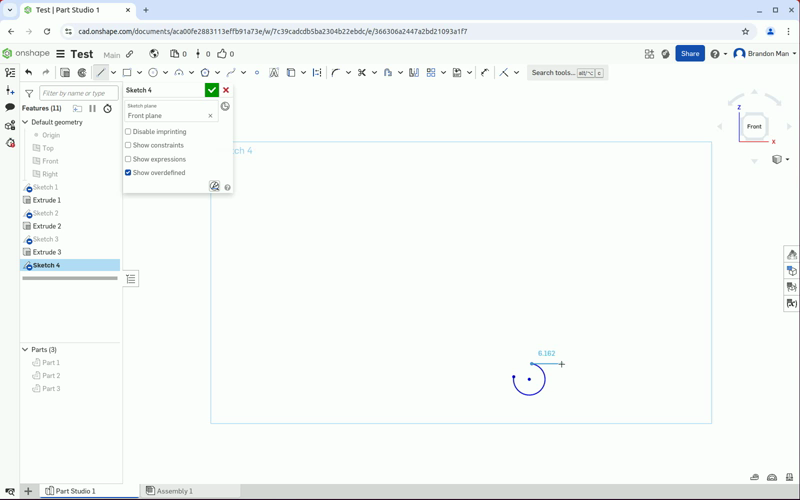
mouse_move(529, 379)
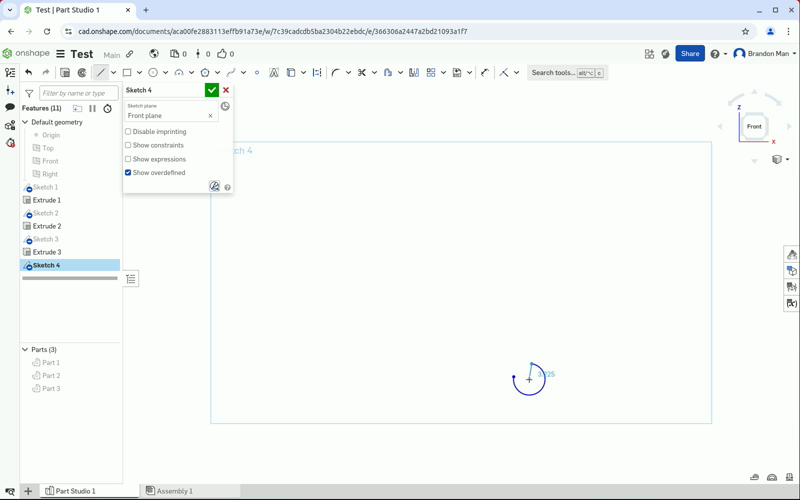
click(529, 379)
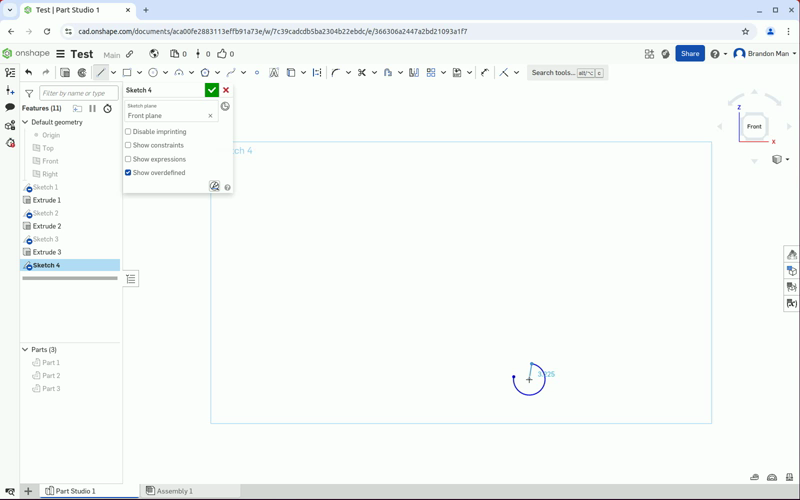
key_up(shift)
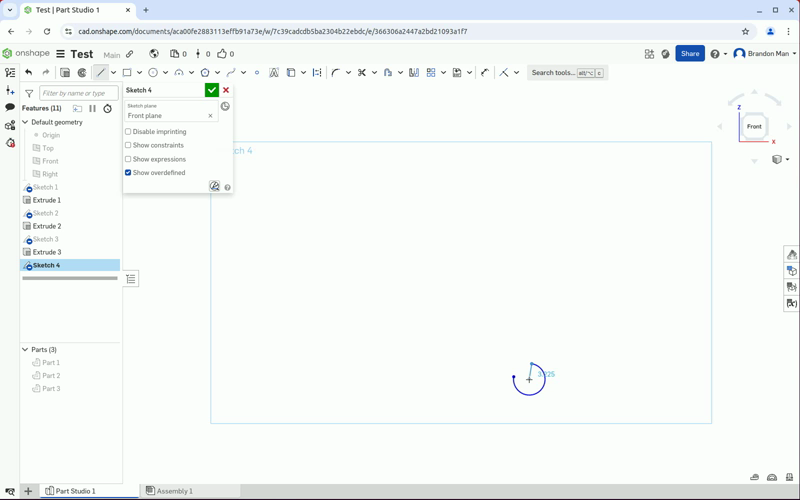
mouse_move(559, 379)
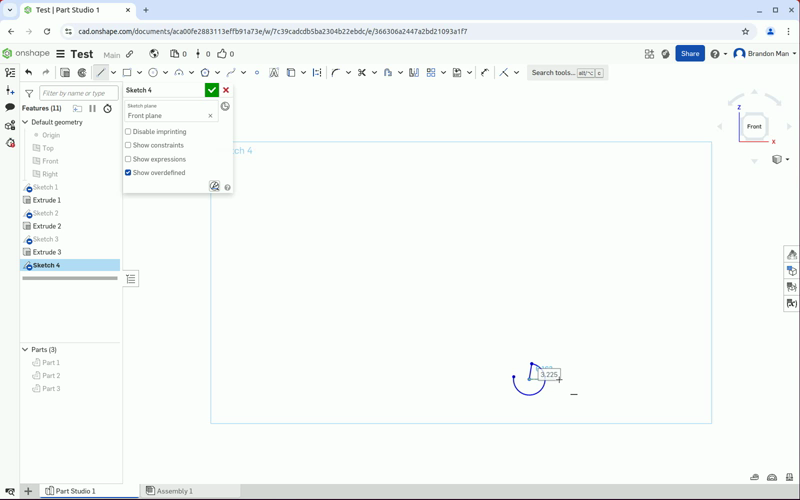
key_down(shift)
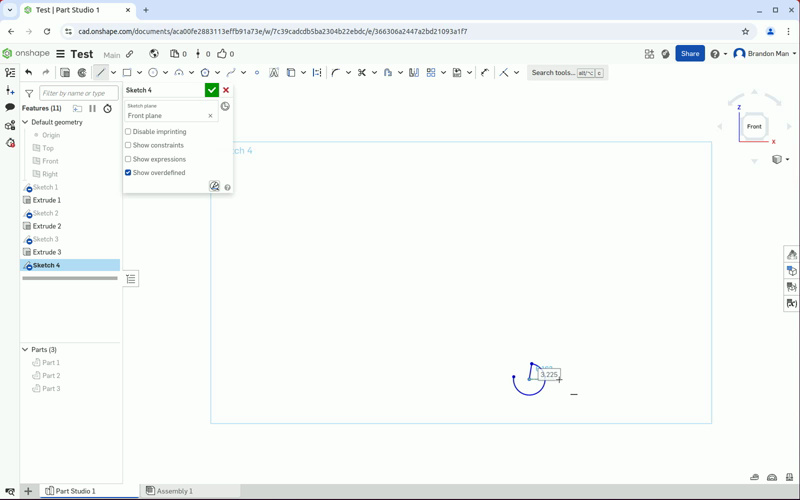
mouse_move(513, 376)
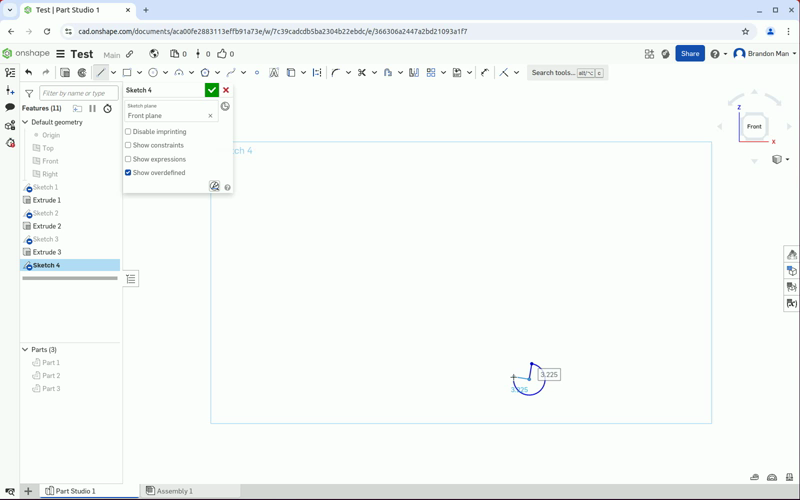
key_up(shift)
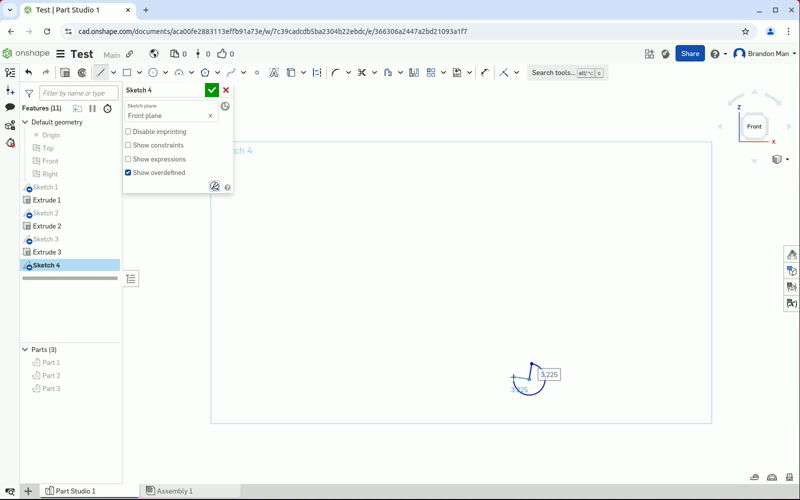
click(513, 376)
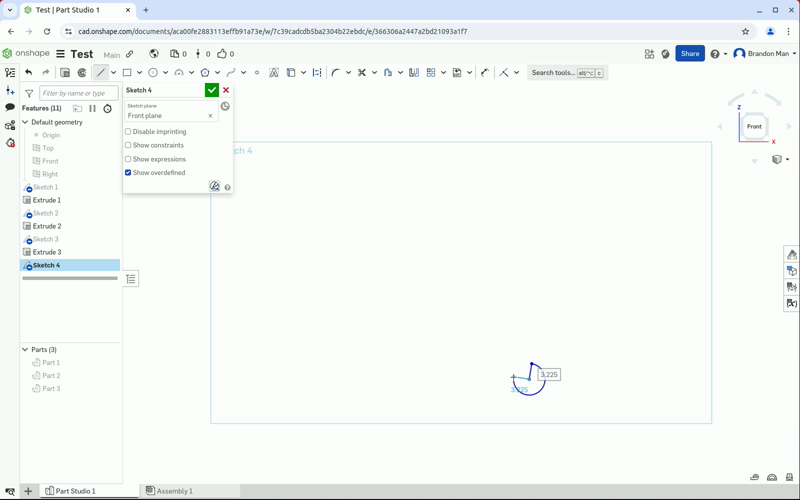
key(esc)
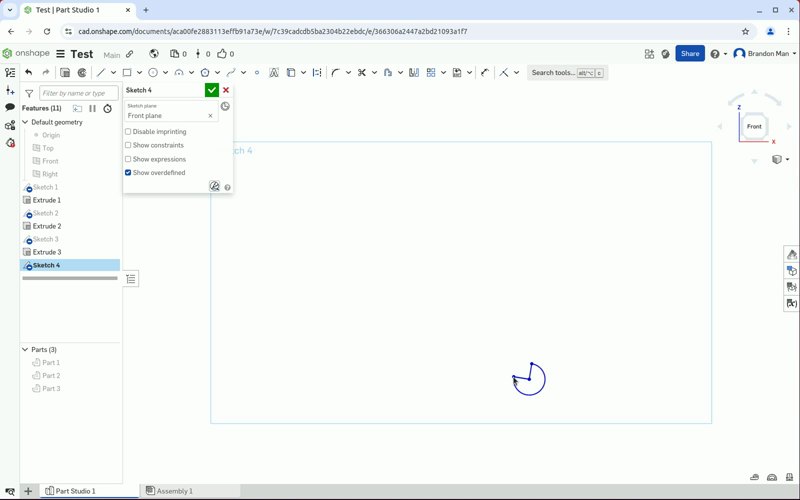
mouse_move(537, 376)
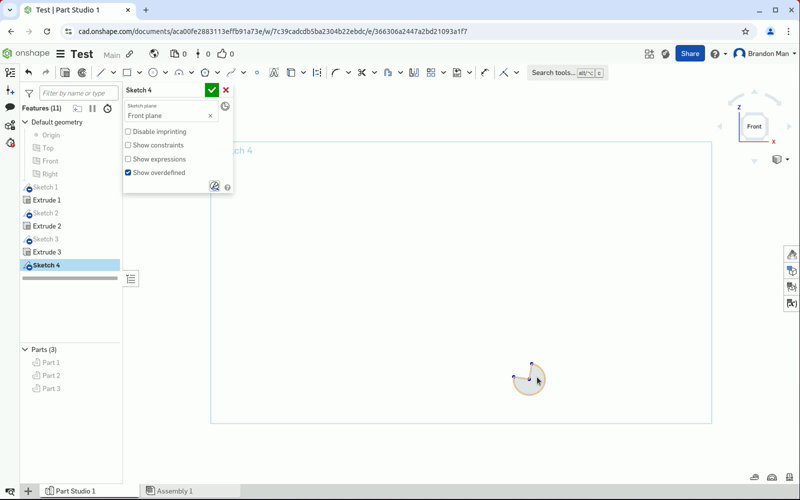
scroll(6)
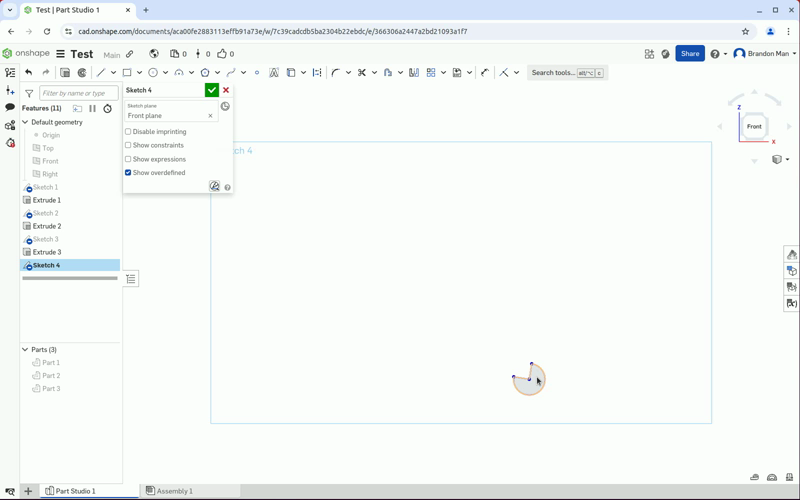
scroll(6)
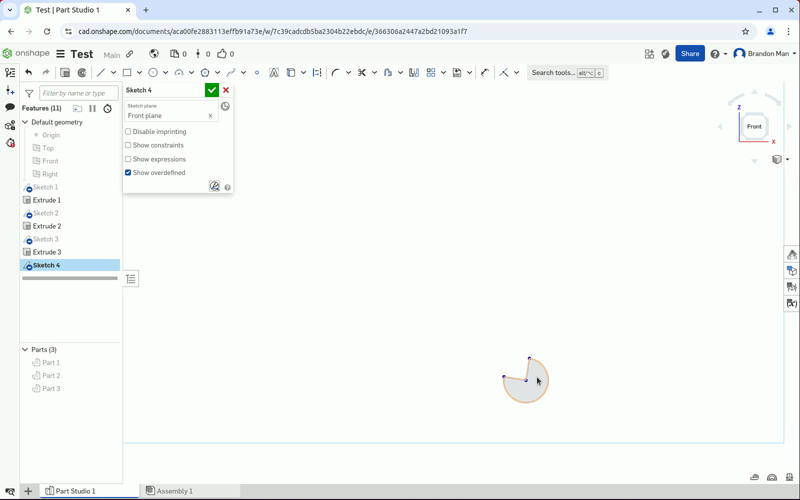
scroll(6)
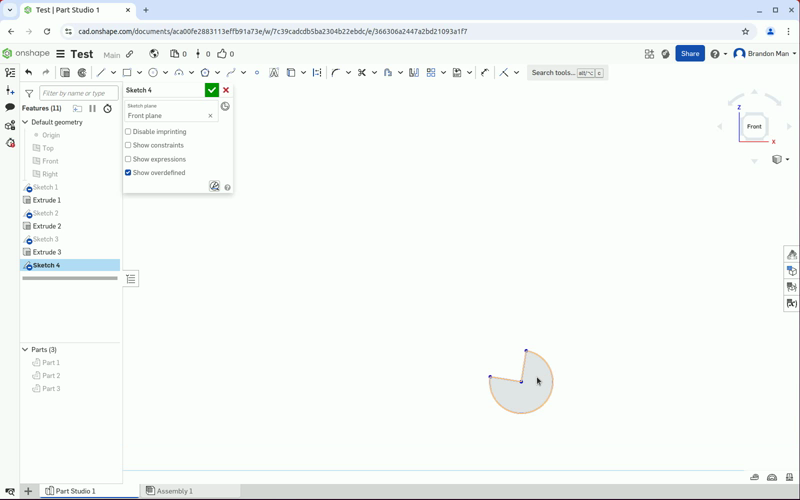
scroll(6)
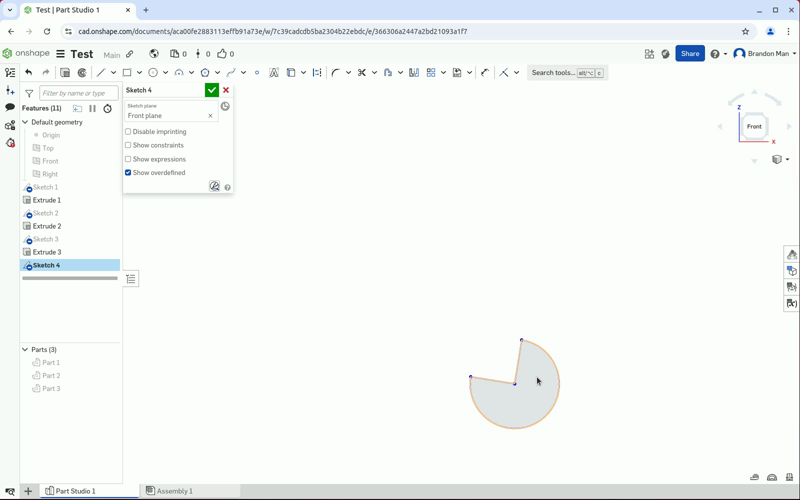
scroll(6)
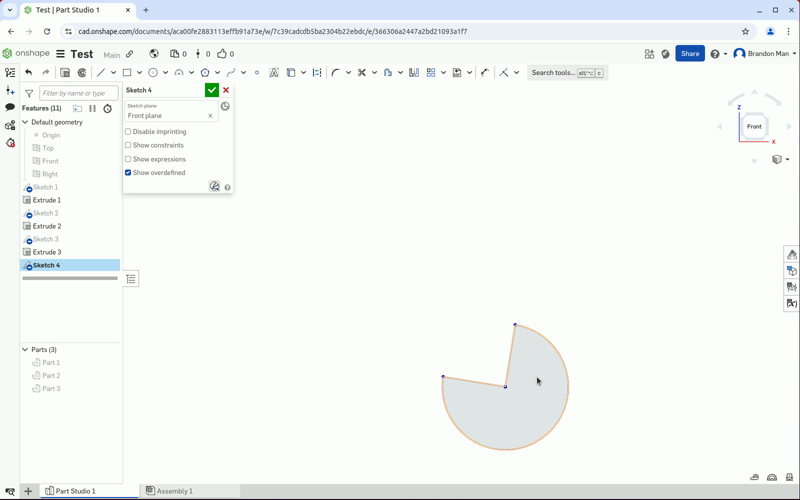
scroll(6)
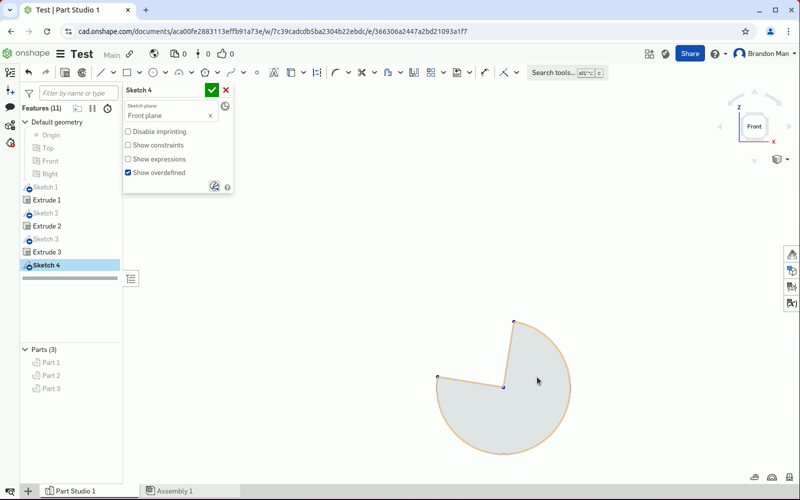
scroll(6)
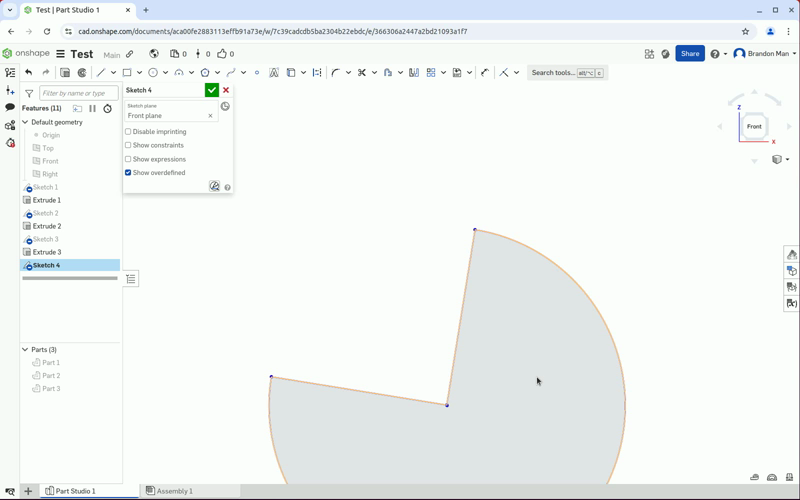
click(537, 376)
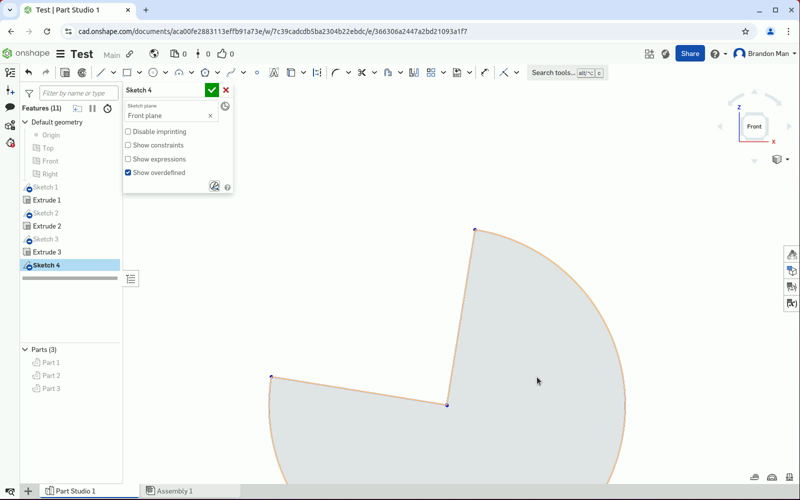
scroll(-6)
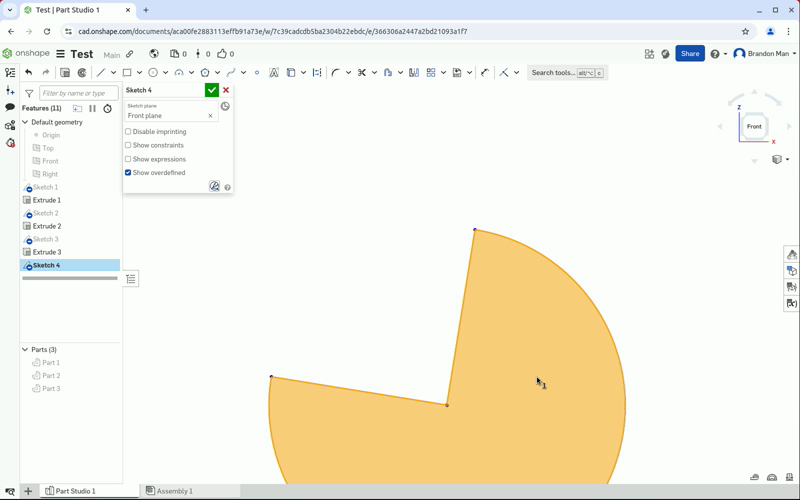
scroll(-6)
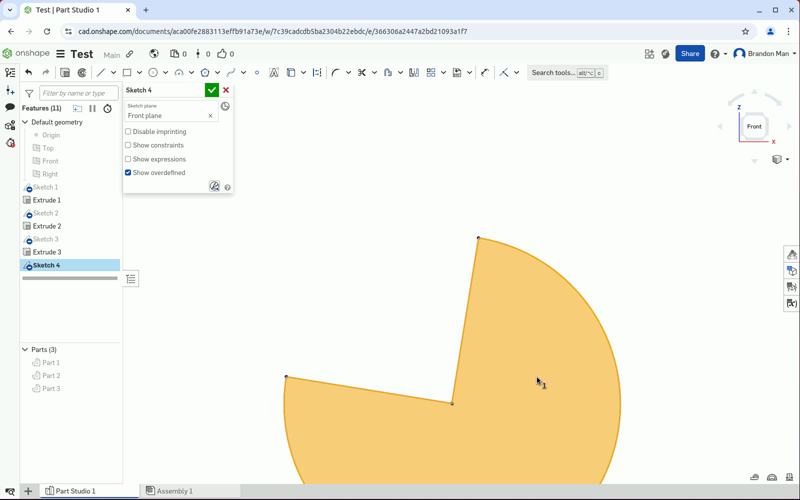
scroll(-6)
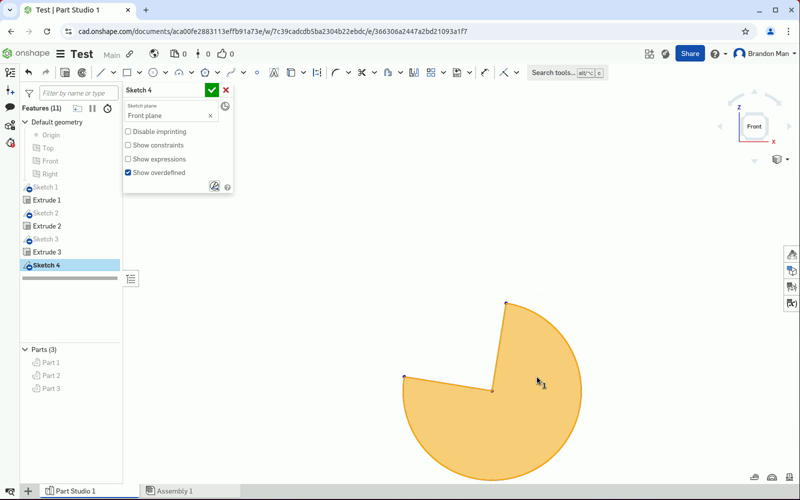
scroll(-6)
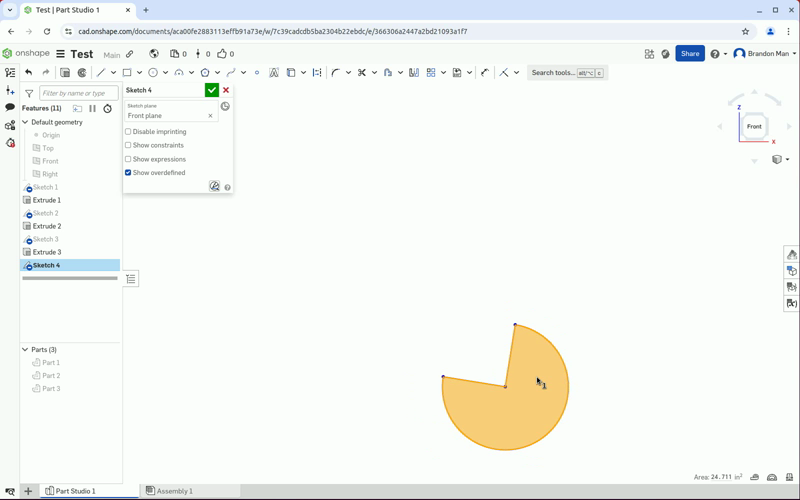
scroll(-6)
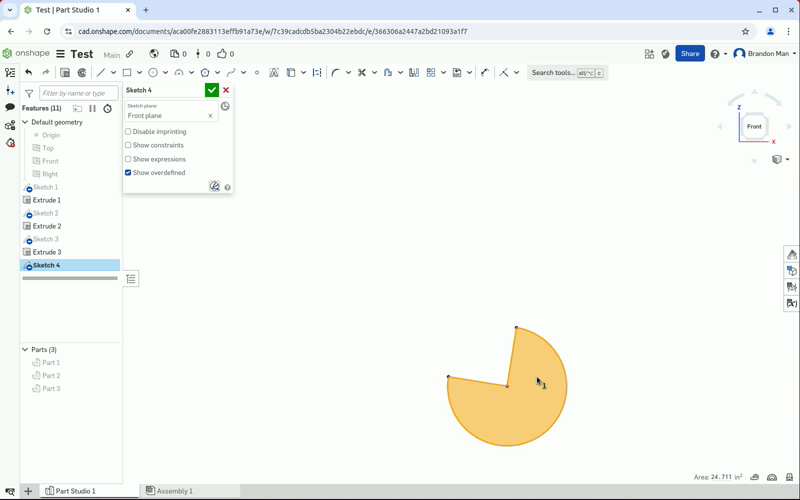
scroll(-6)
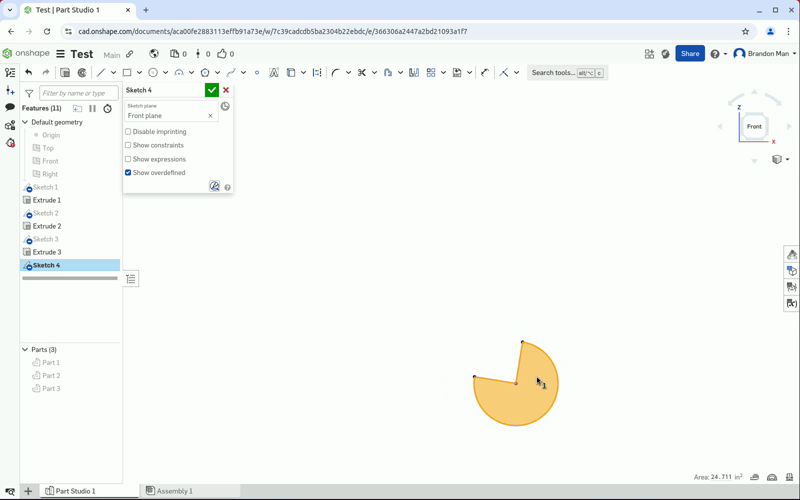
scroll(-6)
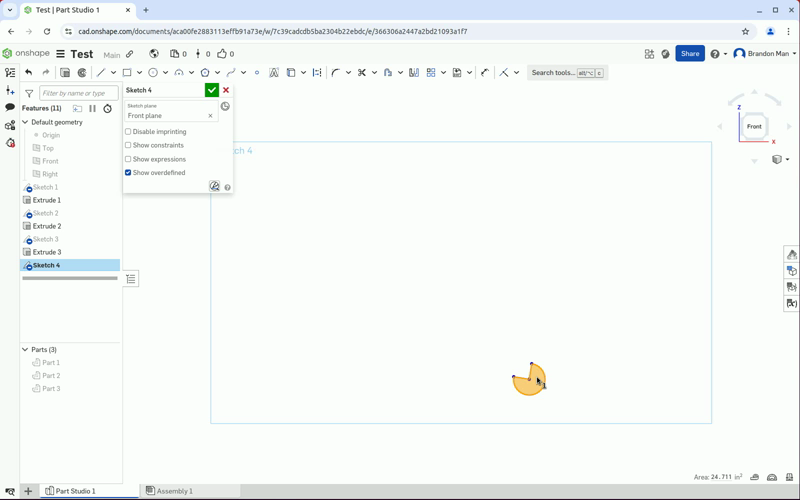
mouse_move(73, 352)
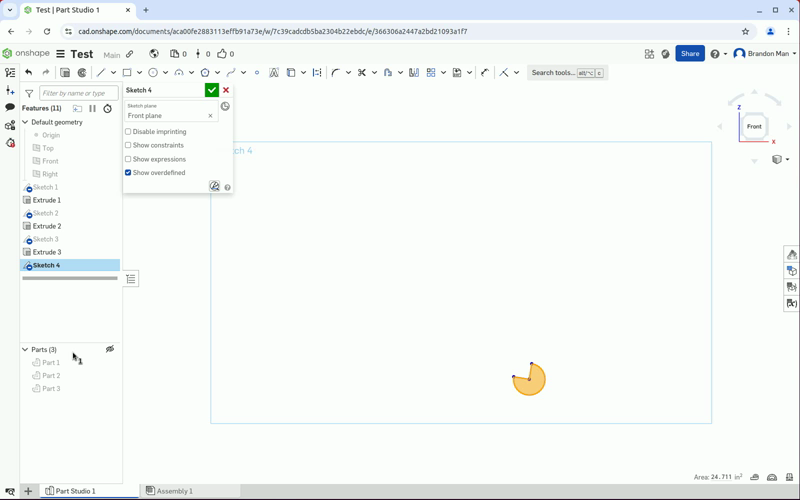
key(shift+y)
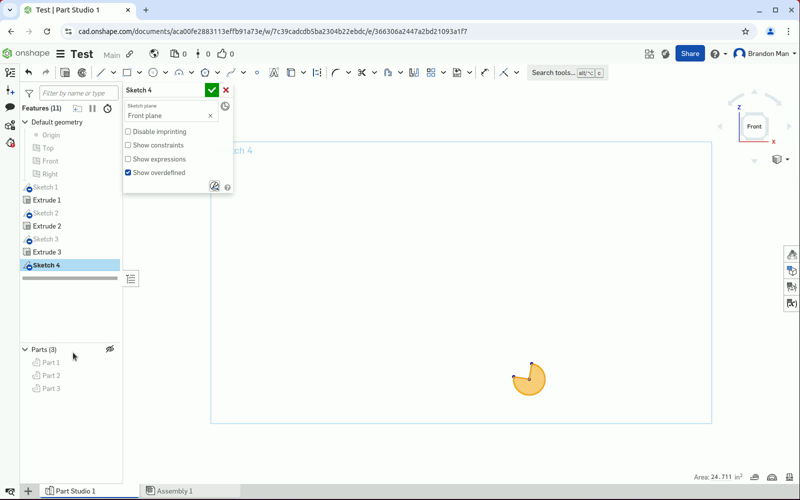
key(shift+e)
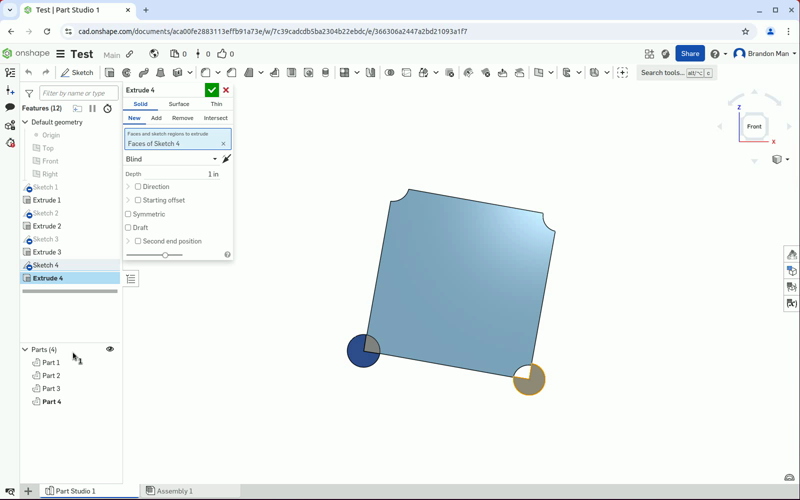
mouse_move(143, 106)
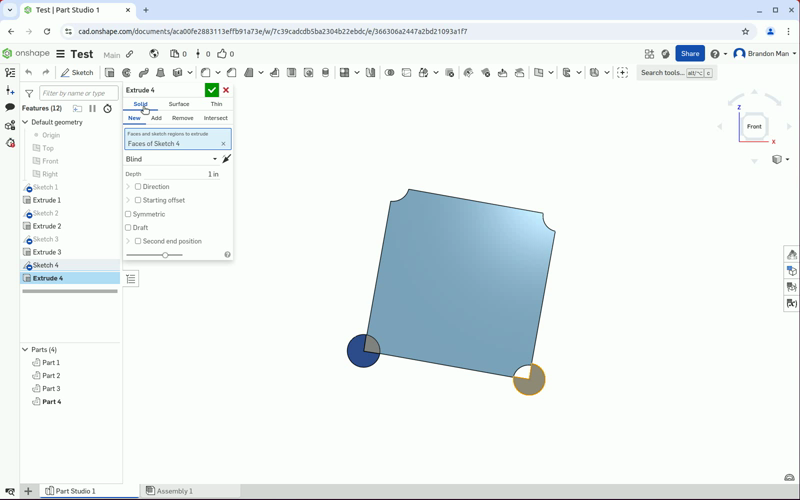
click(143, 106)
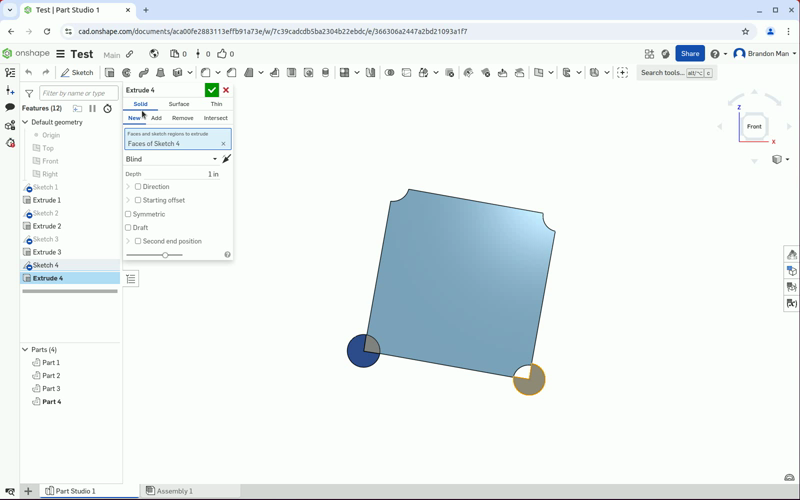
mouse_move(137, 120)
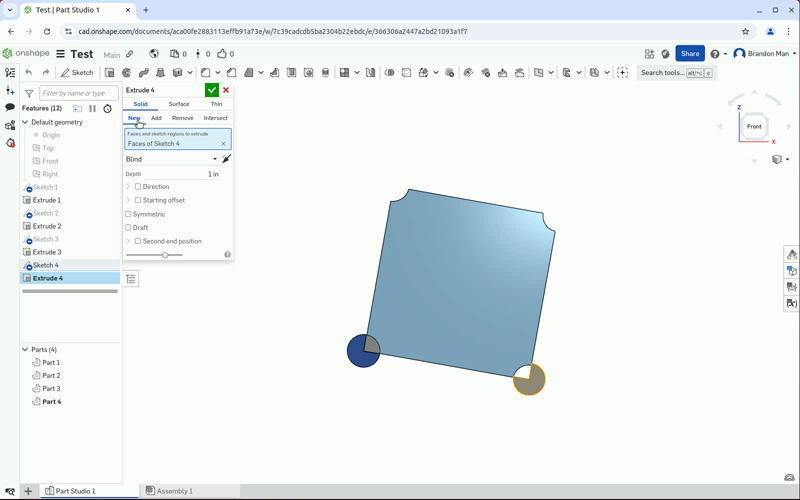
click(137, 120)
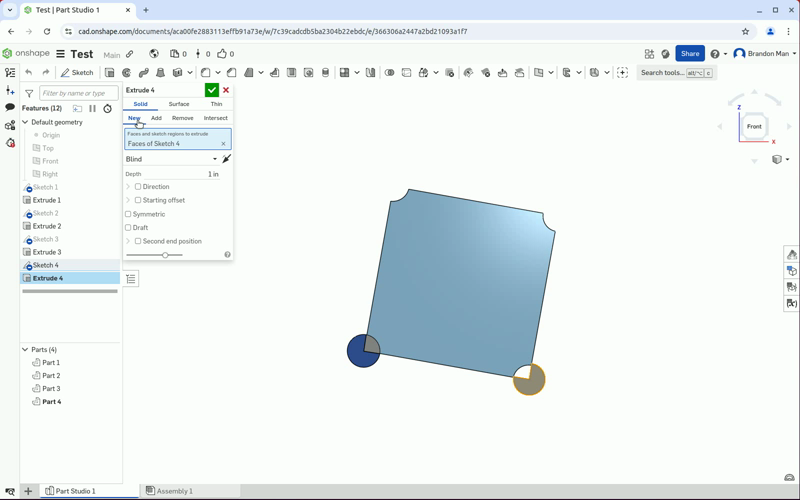
key(tab, 4)
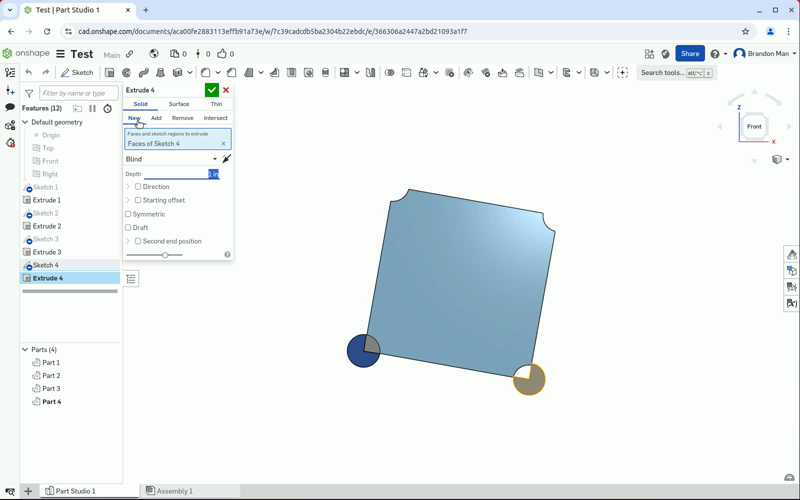
text(1.926)
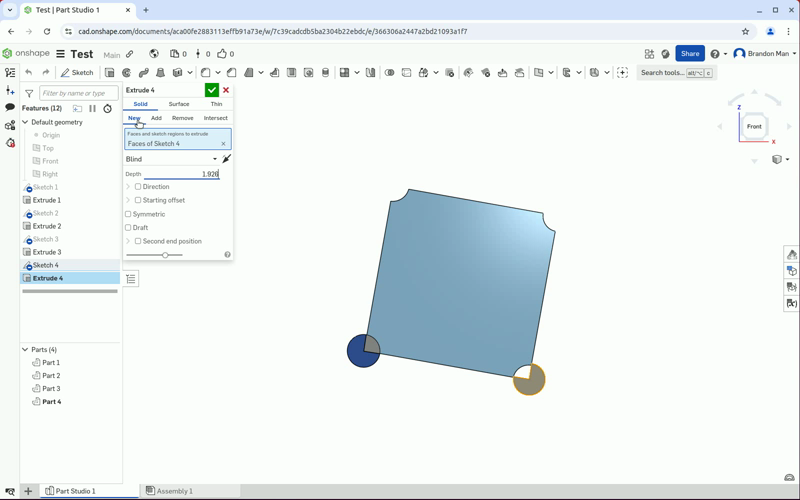
key(enter)
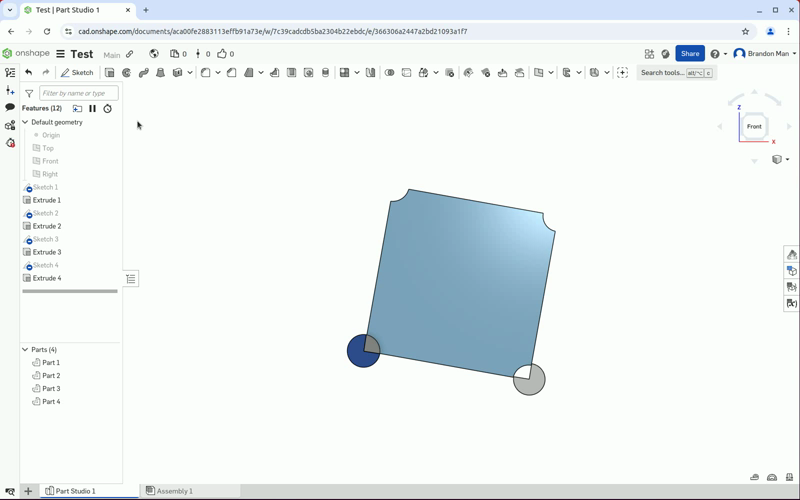
key(shift+h)
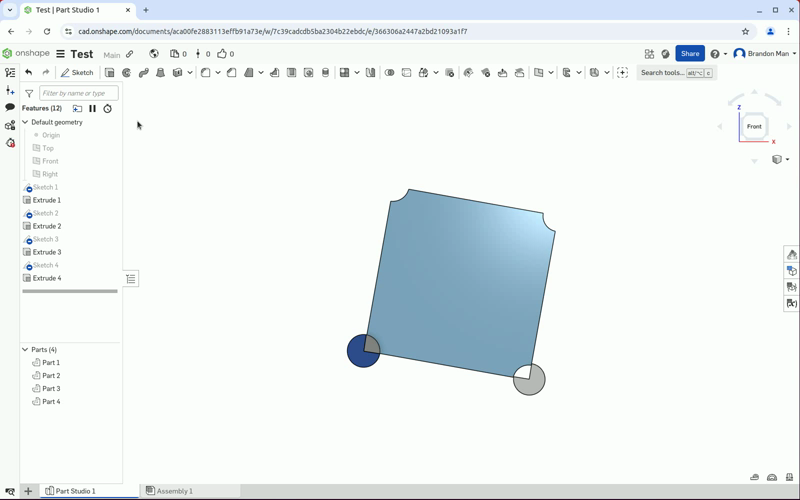
key(shift+h)
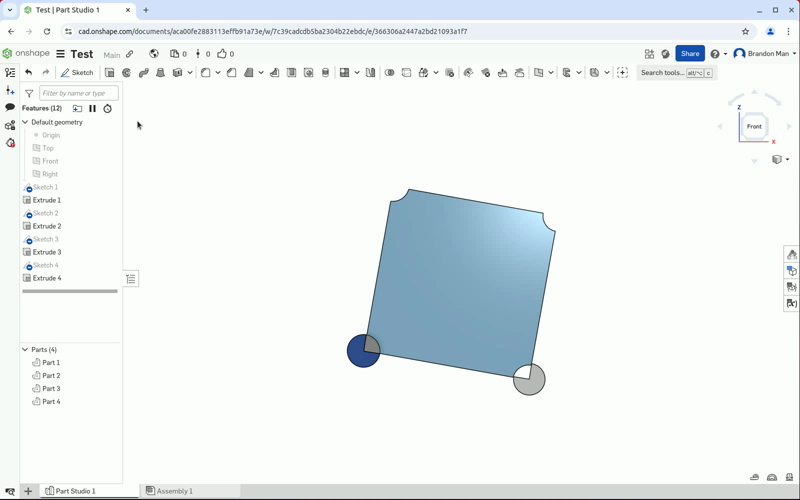
mouse_move(73, 189)
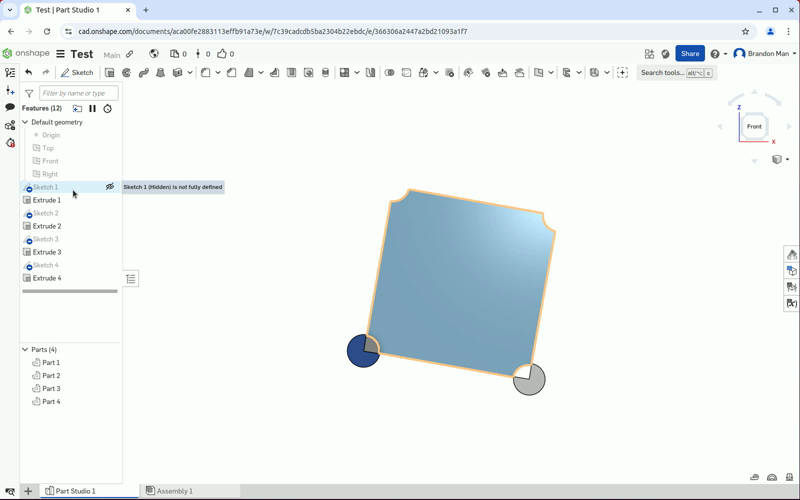
click(73, 189)
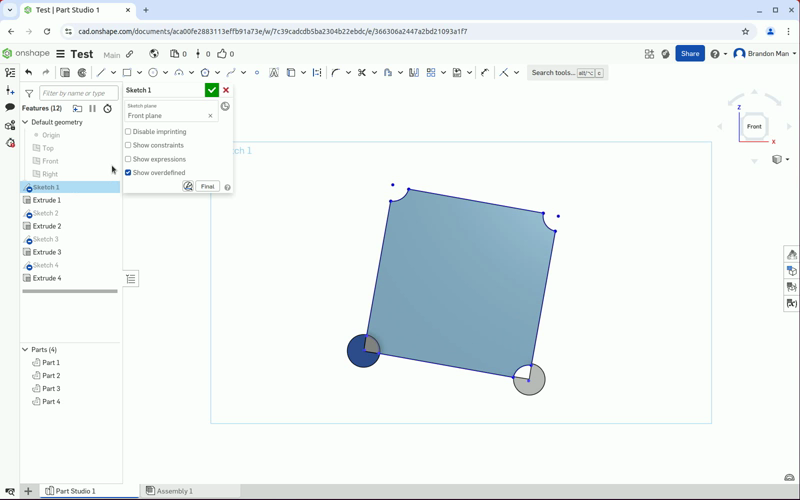
mouse_move(229, 92)
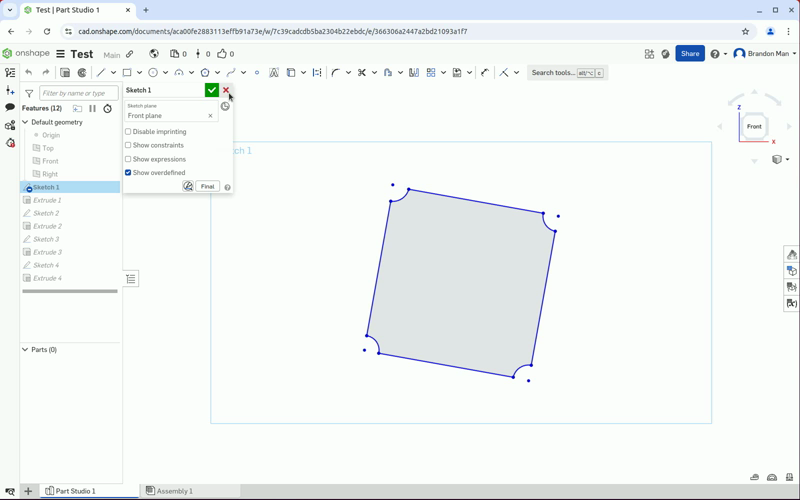
click(229, 92)
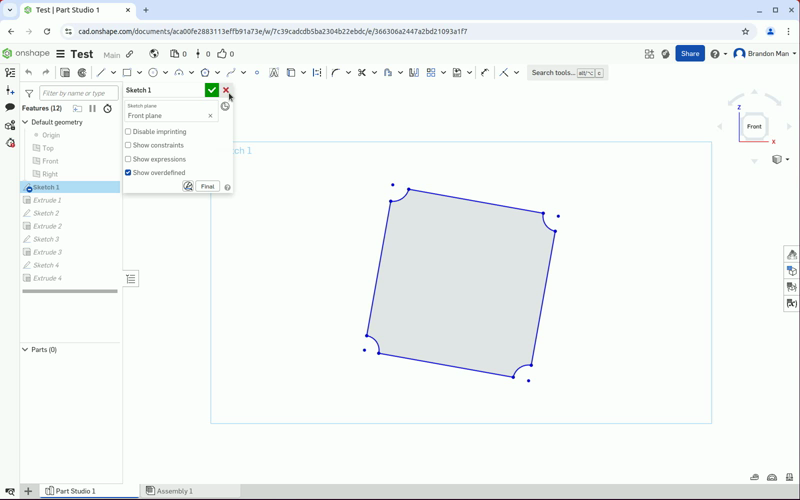
key(shift+s)
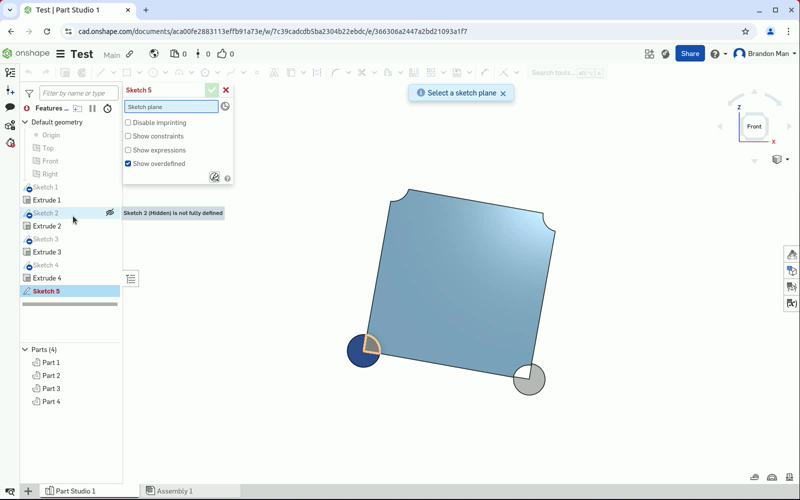
scroll(3)
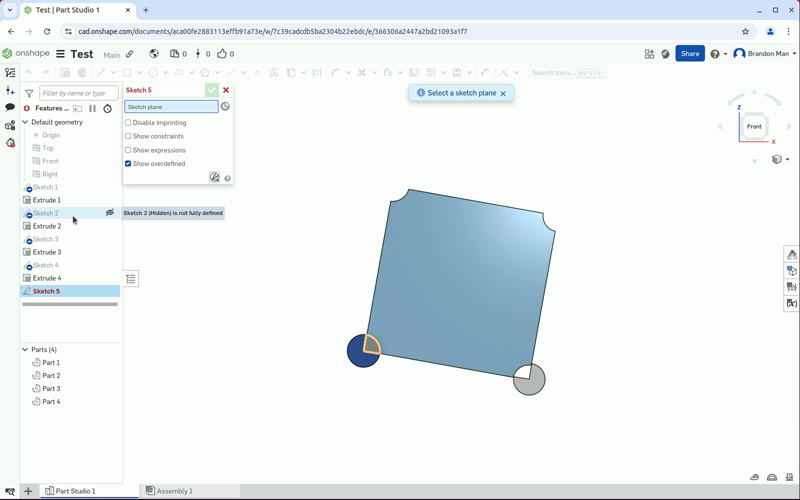
mouse_move(73, 163)
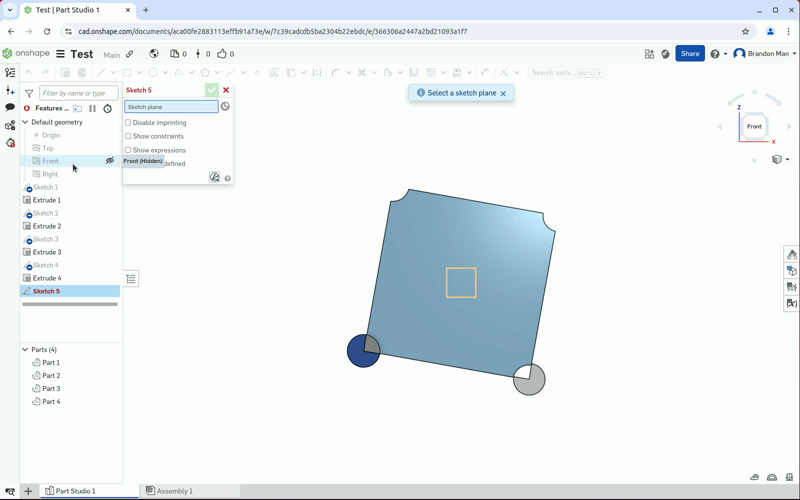
click(73, 163)
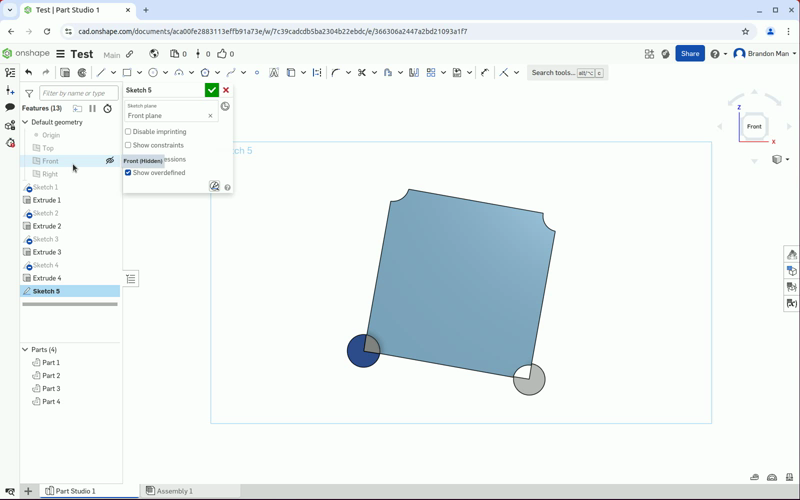
mouse_move(73, 352)
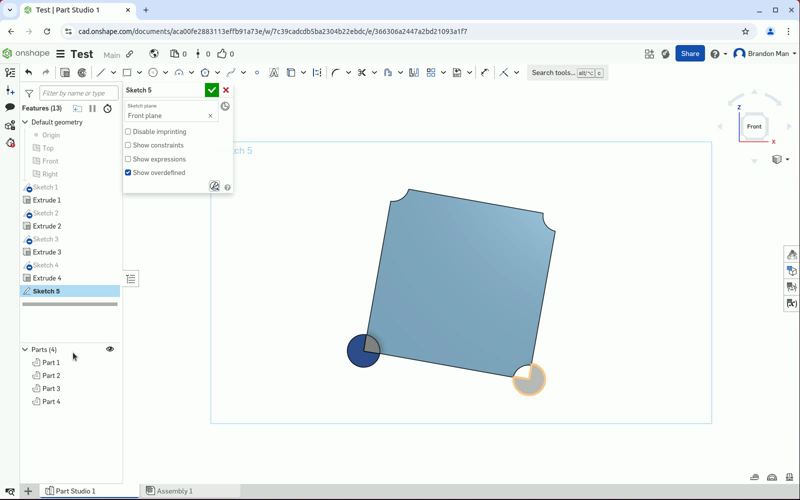
key(y)
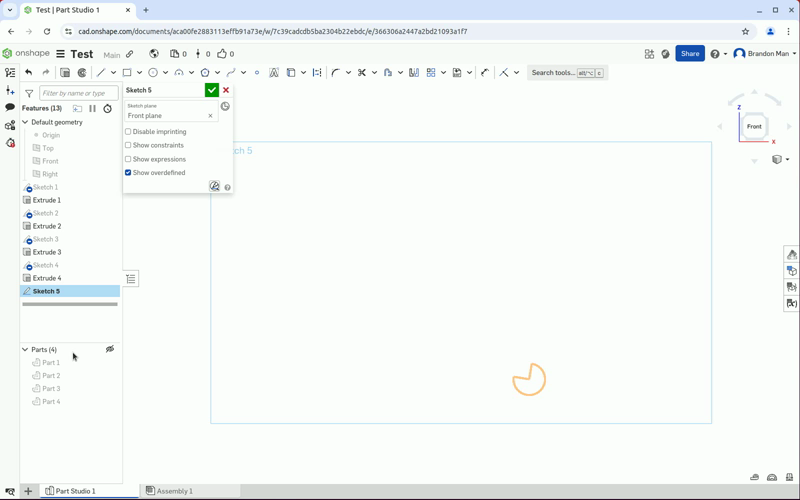
key(l)
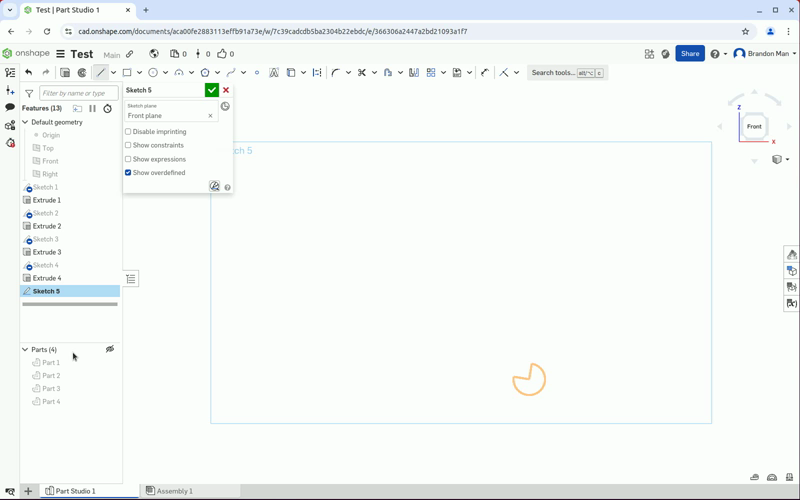
key_down(shift)
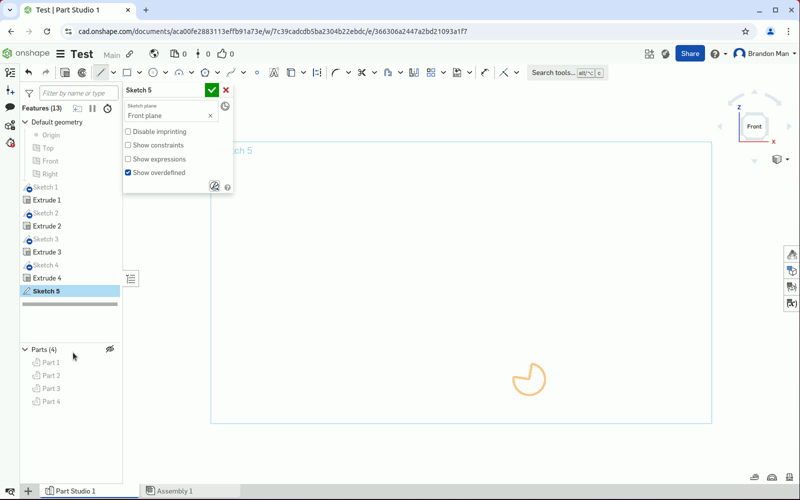
mouse_move(513, 376)
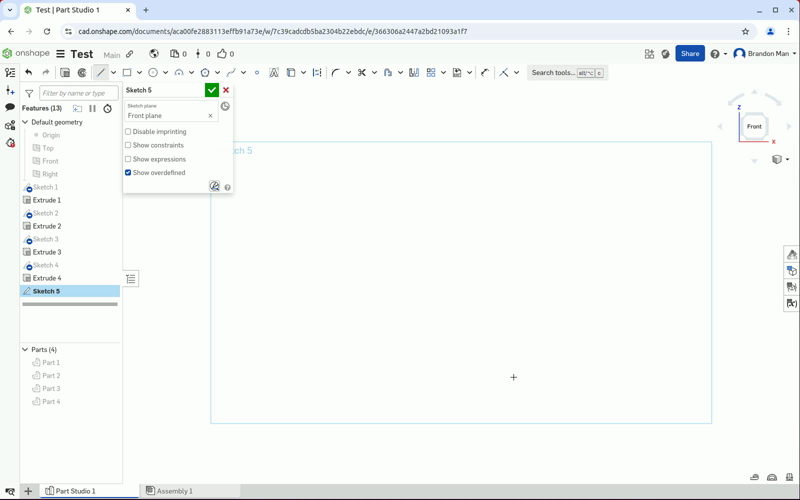
click(513, 376)
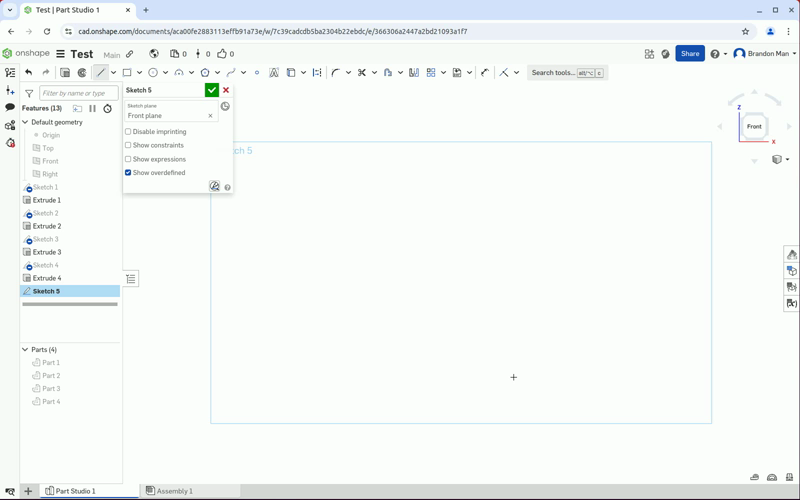
key_up(shift)
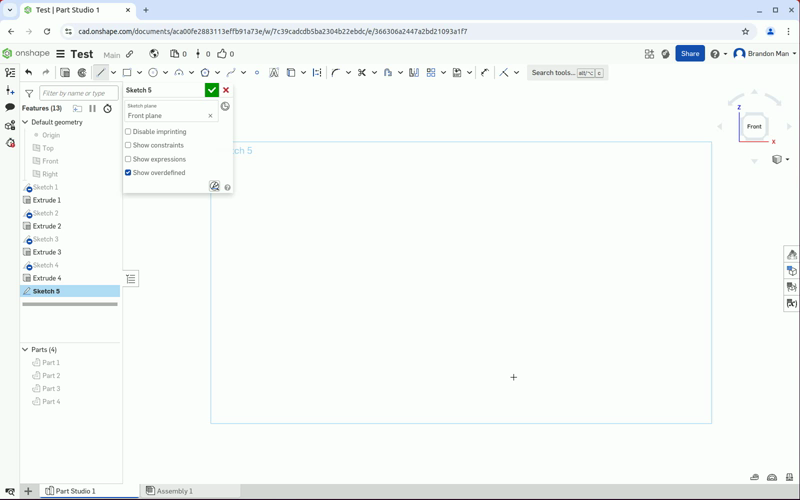
key_down(shift)
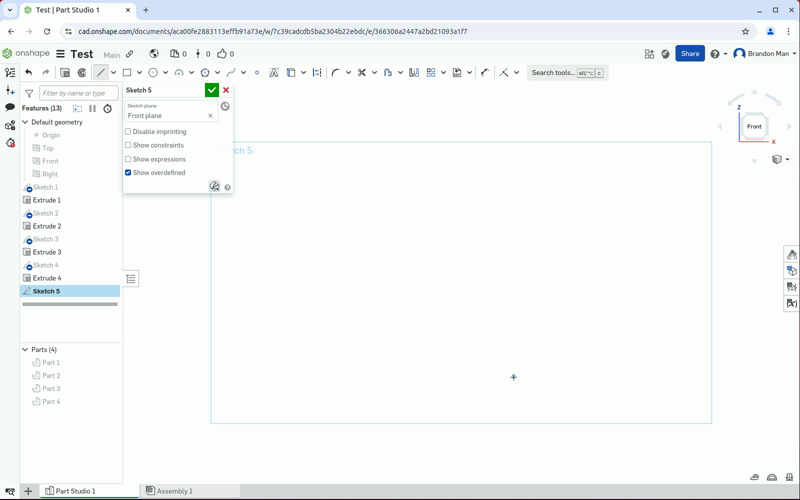
mouse_move(543, 376)
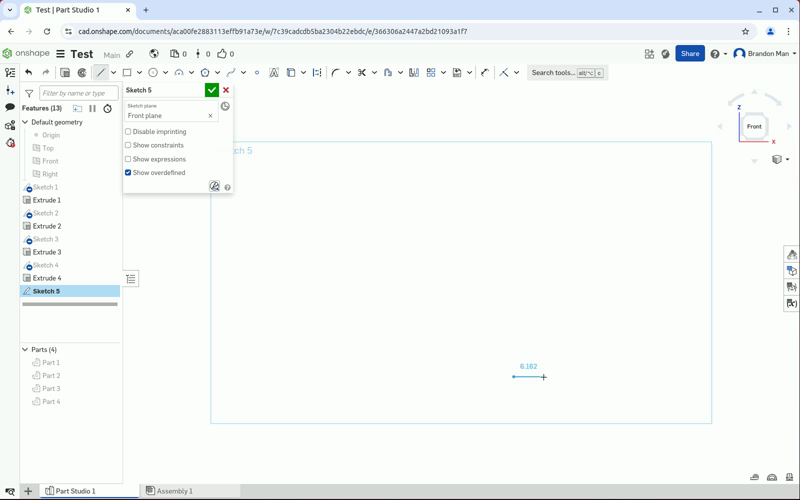
mouse_move(529, 379)
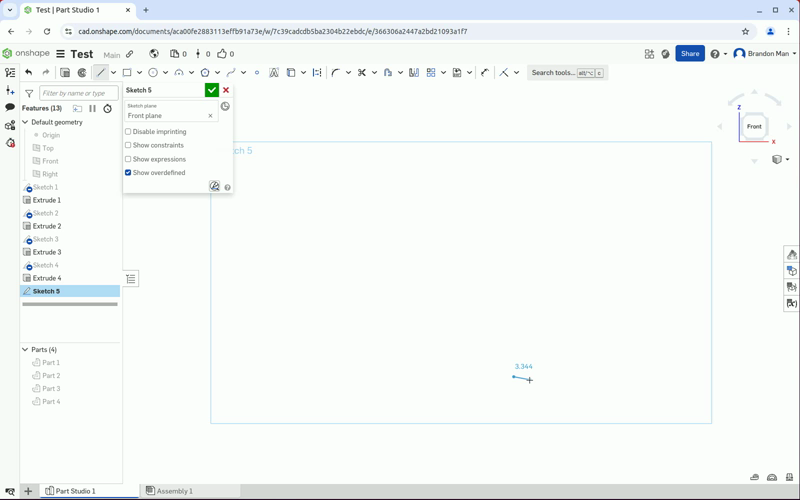
click(529, 379)
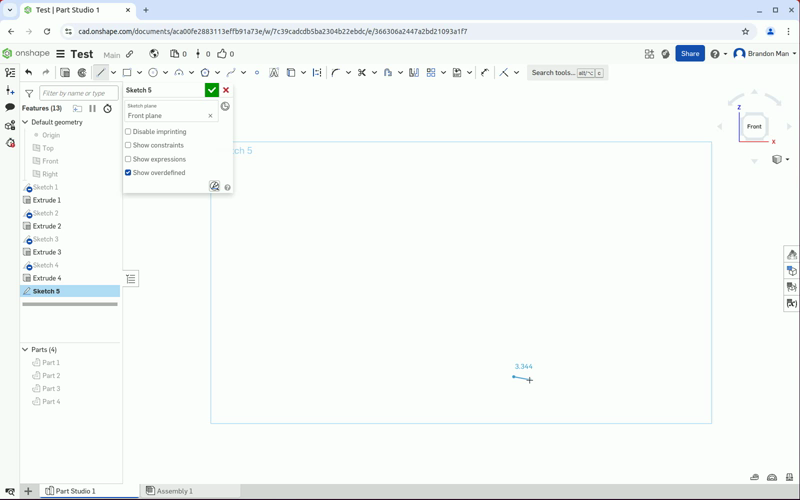
key_up(shift)
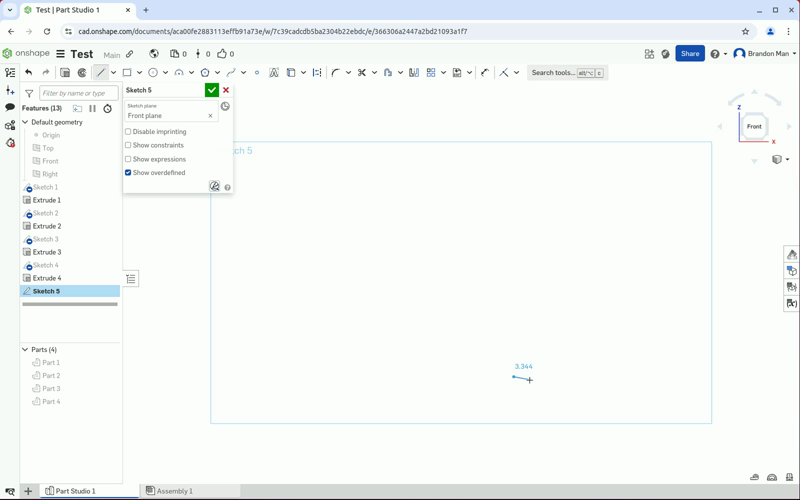
key_down(shift)
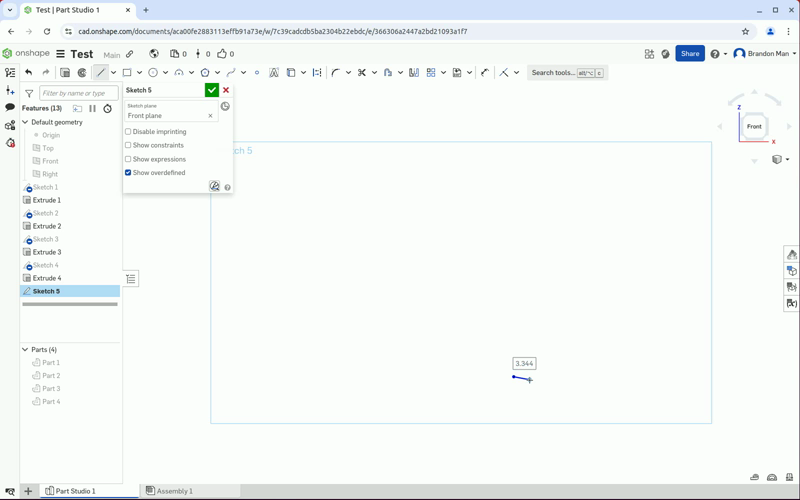
mouse_move(559, 379)
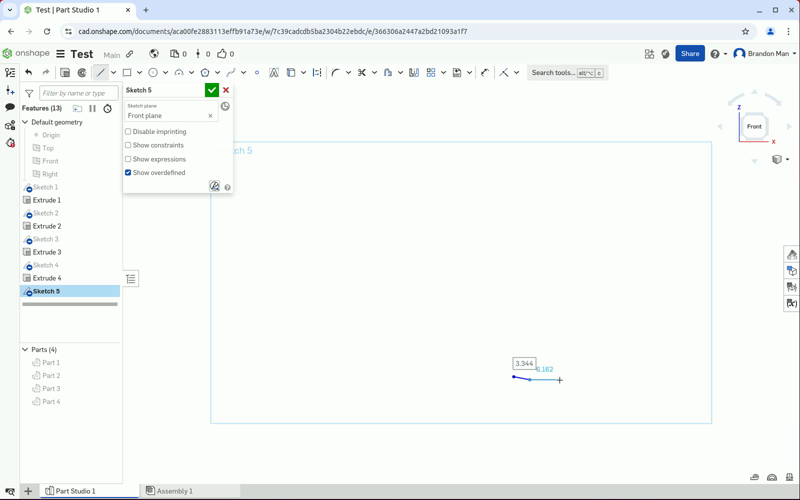
mouse_move(532, 363)
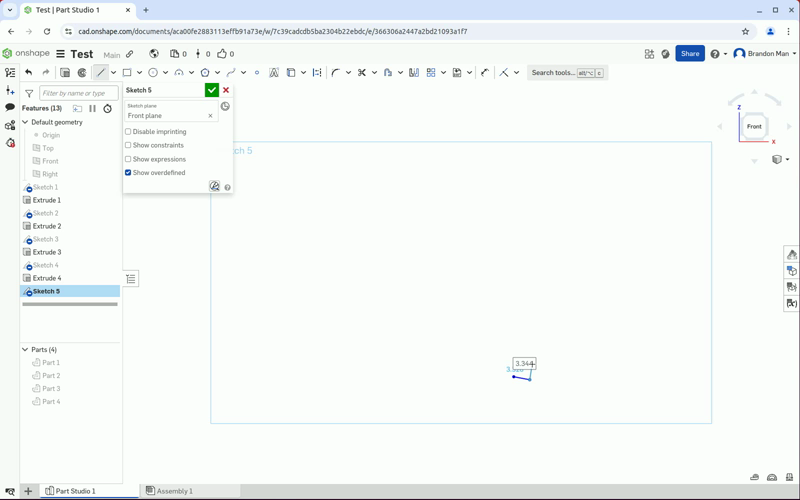
click(532, 363)
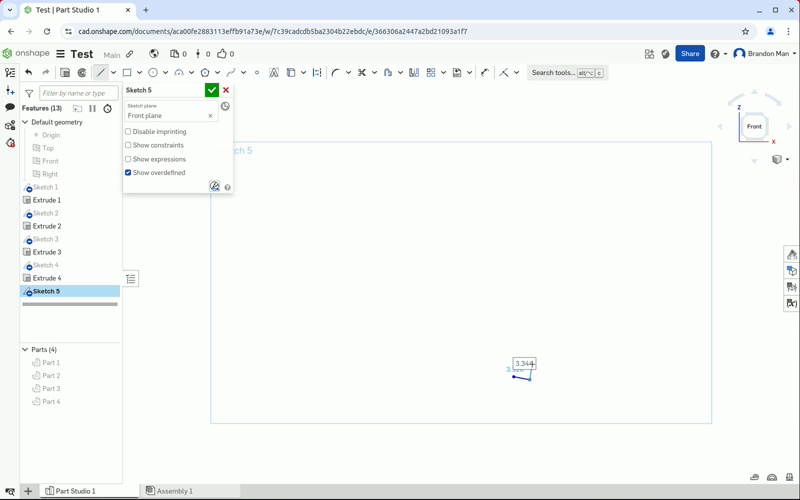
key_up(shift)
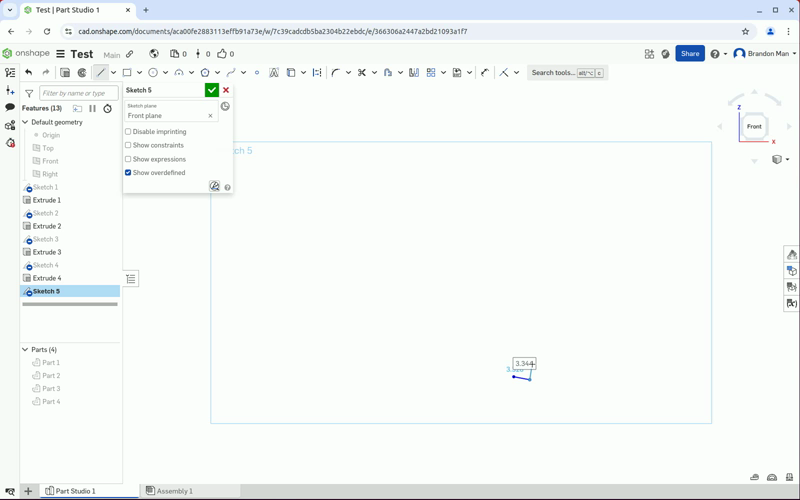
key(esc)
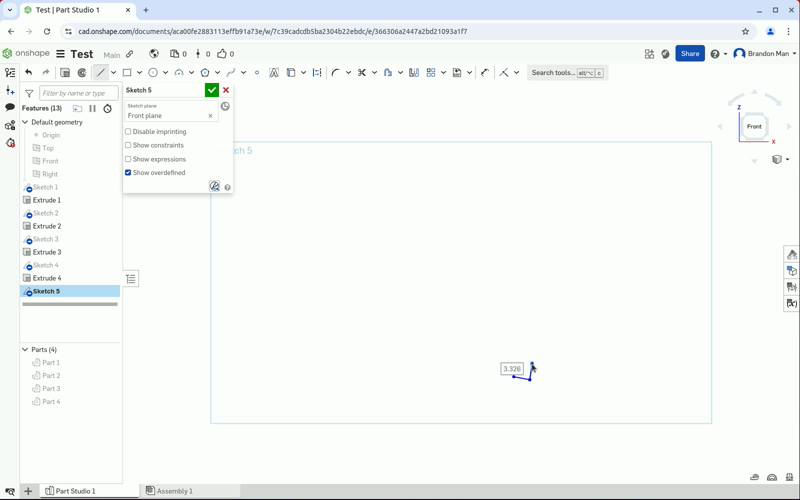
key(a)
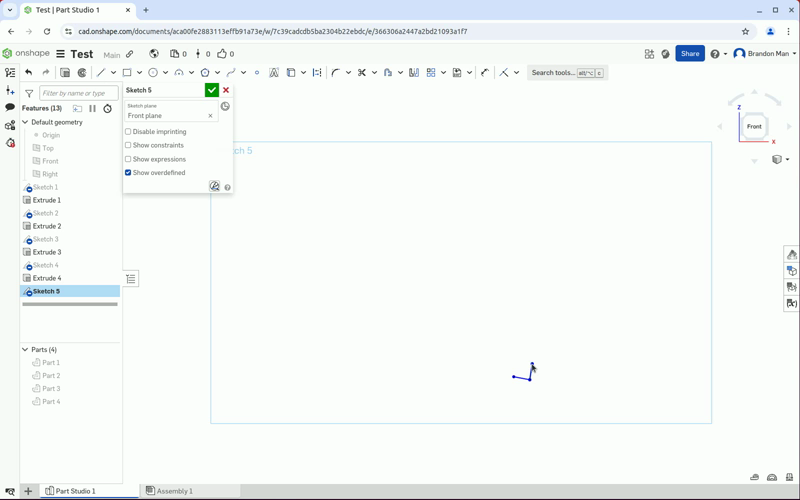
mouse_move(532, 363)
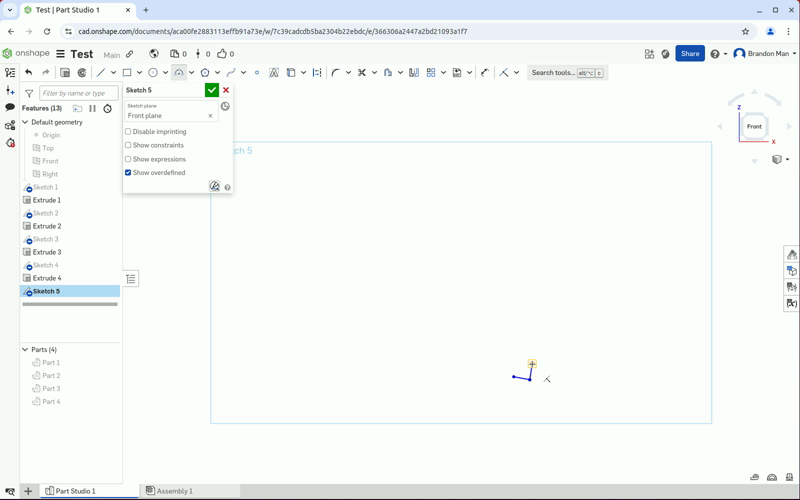
click(532, 363)
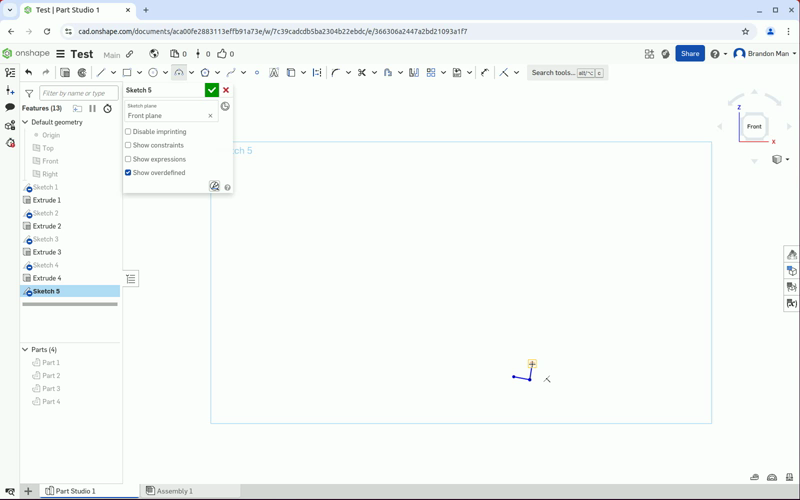
mouse_move(513, 376)
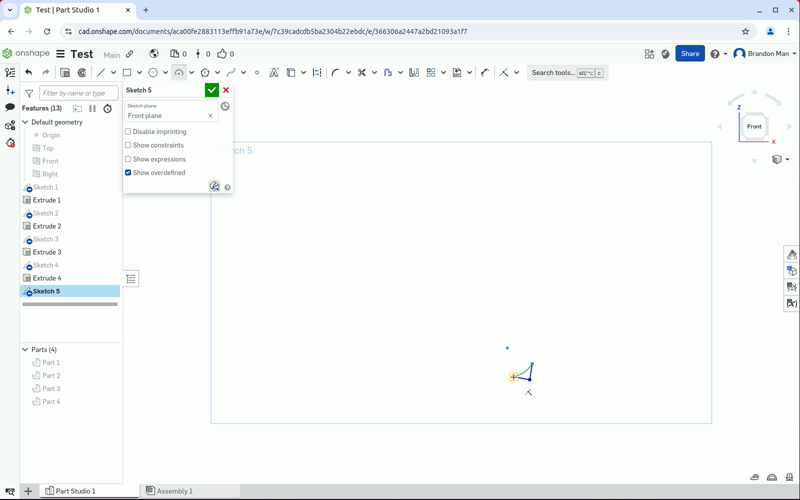
click(513, 376)
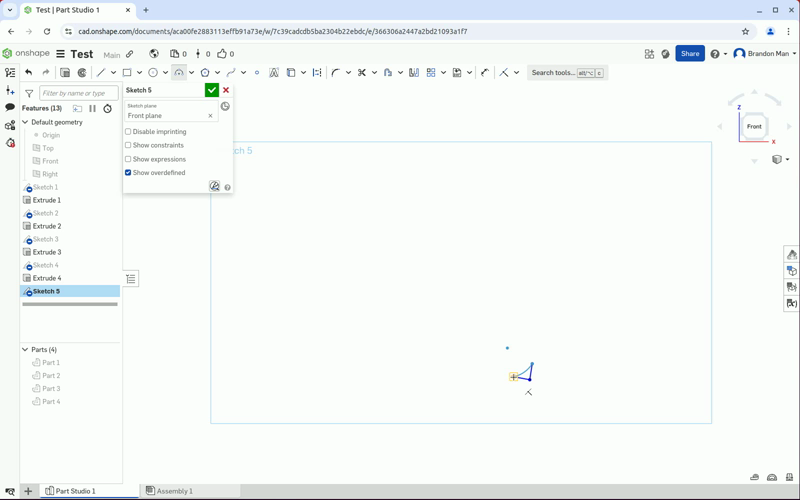
key_down(shift)
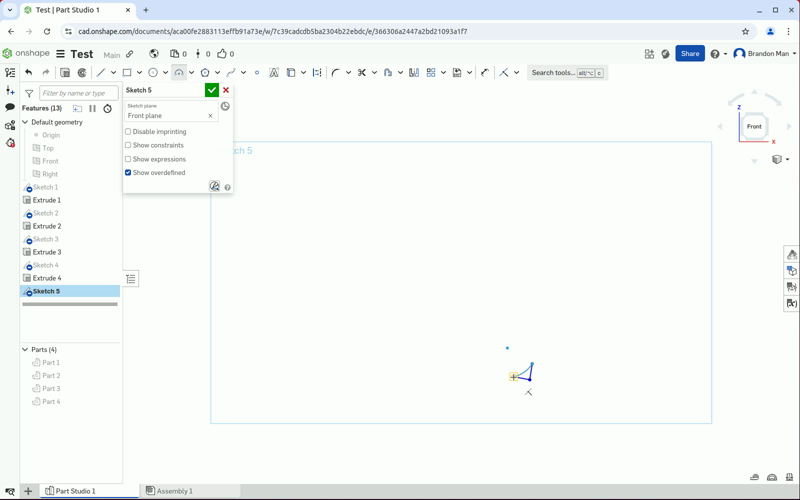
mouse_move(520, 366)
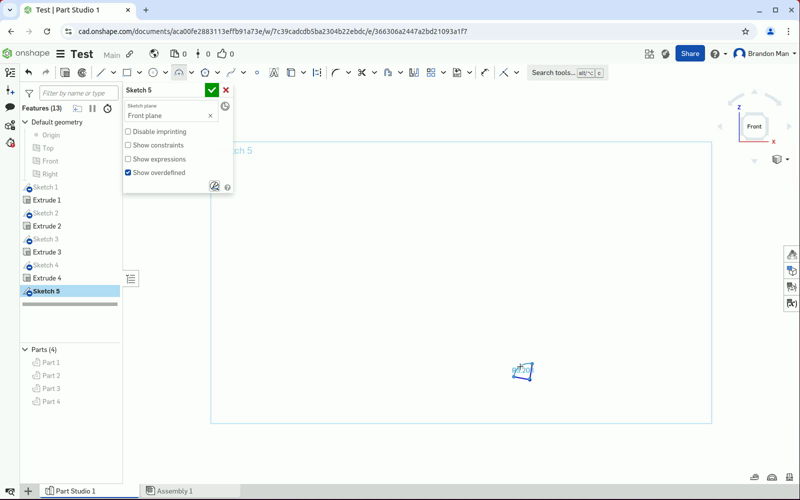
click(520, 366)
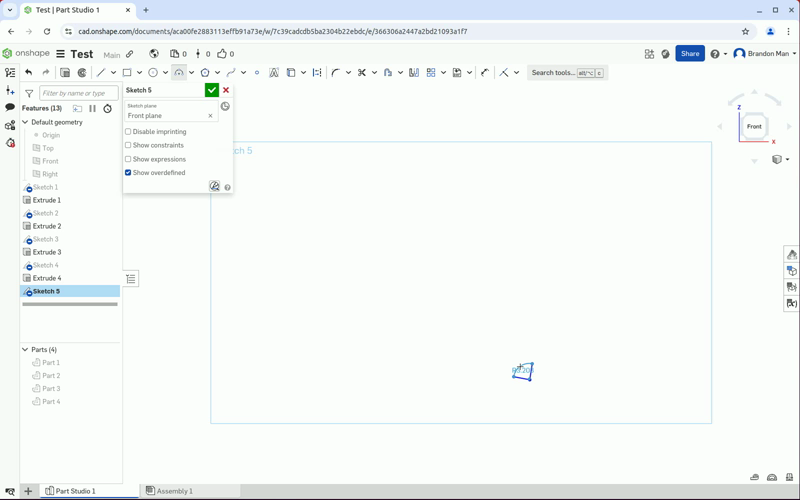
key_up(shift)
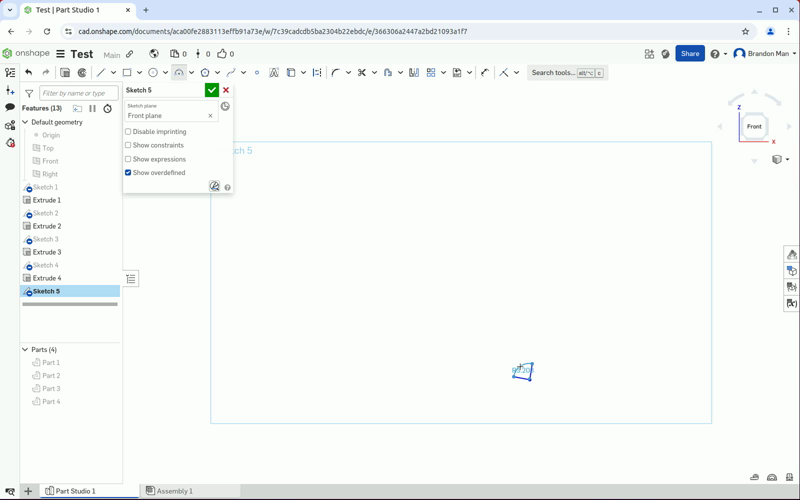
key(esc)
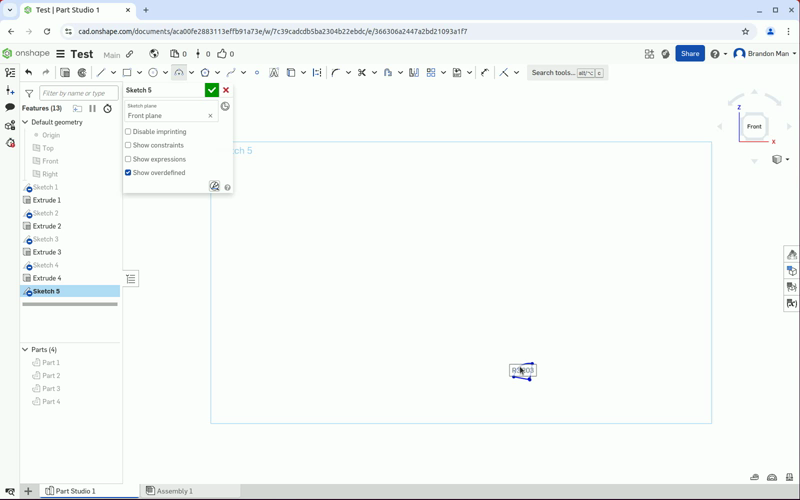
mouse_move(522, 367)
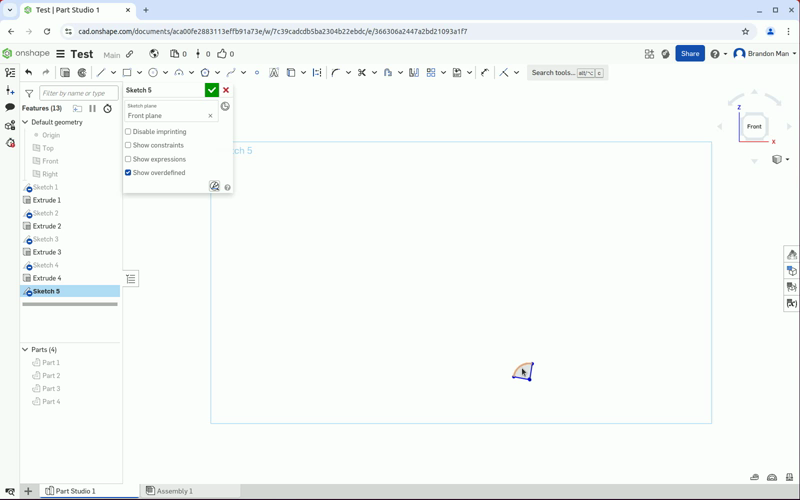
scroll(6)
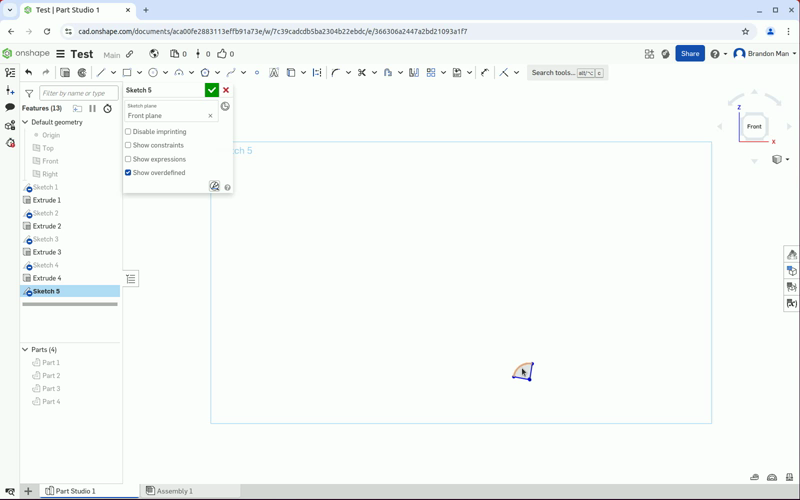
scroll(6)
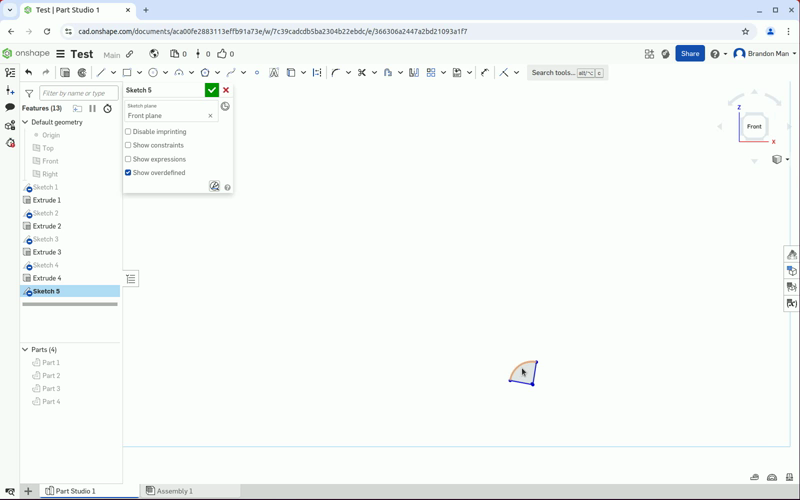
scroll(6)
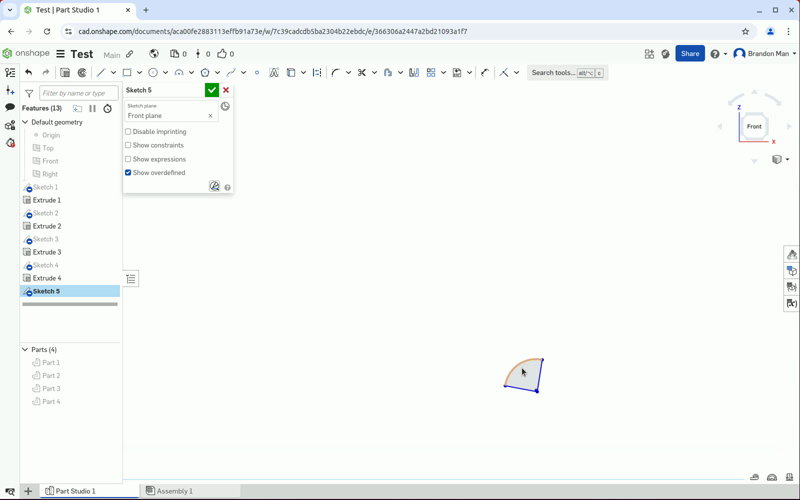
scroll(6)
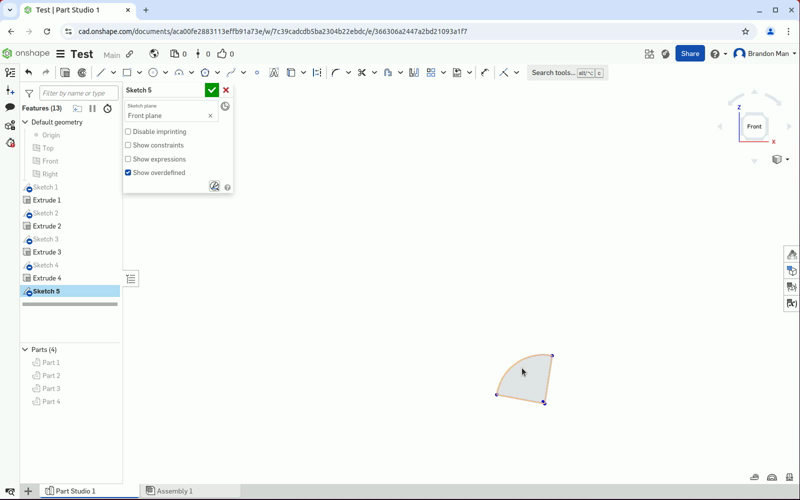
scroll(6)
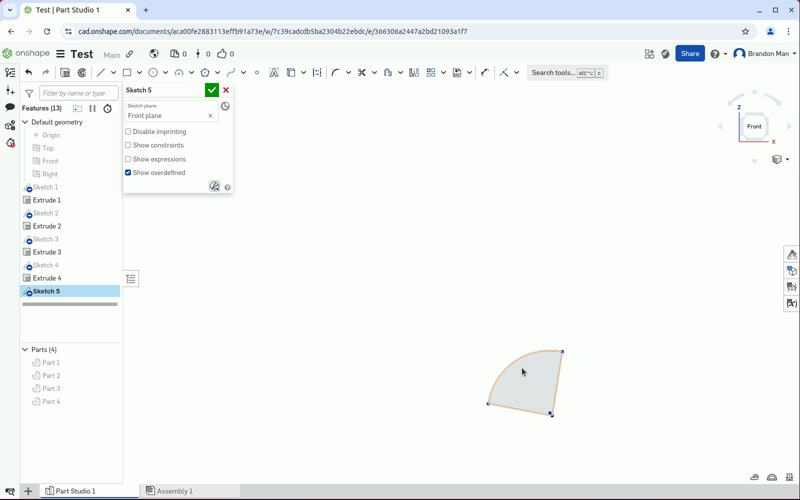
scroll(6)
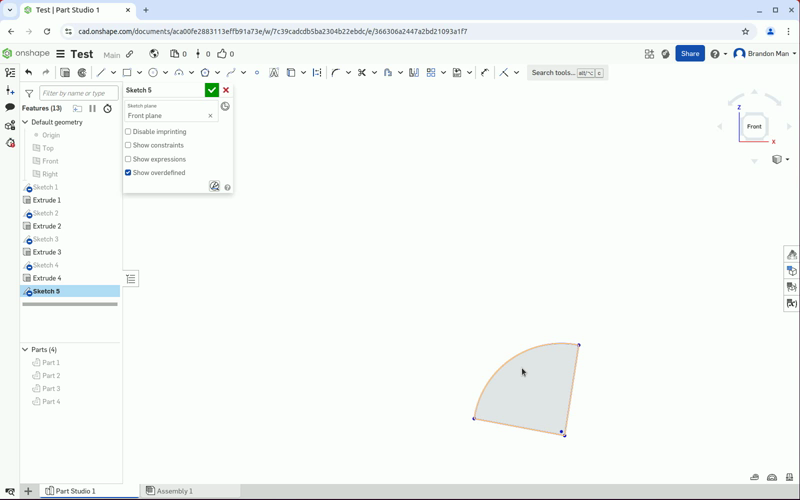
scroll(6)
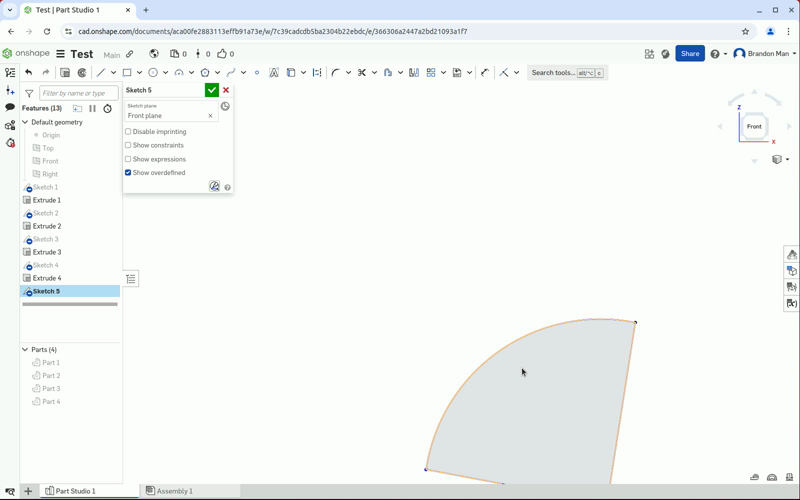
click(522, 367)
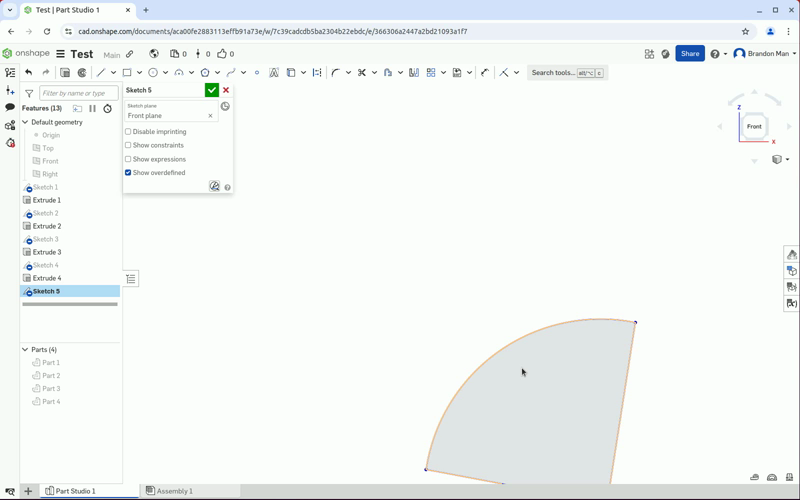
scroll(-6)
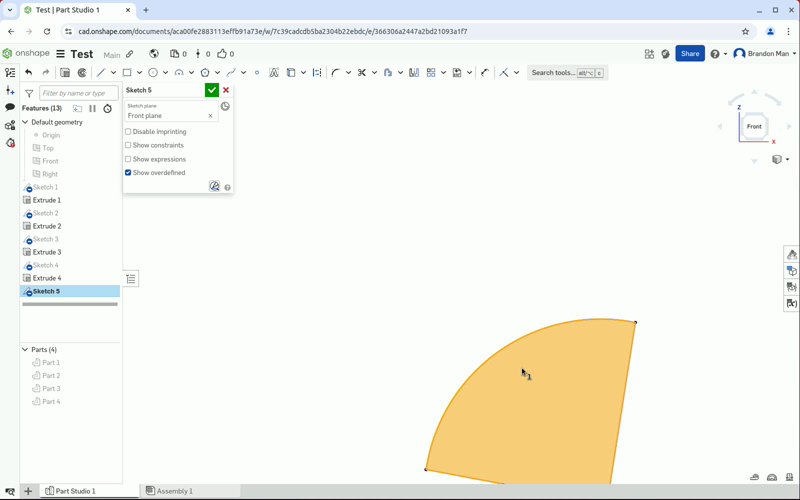
scroll(-6)
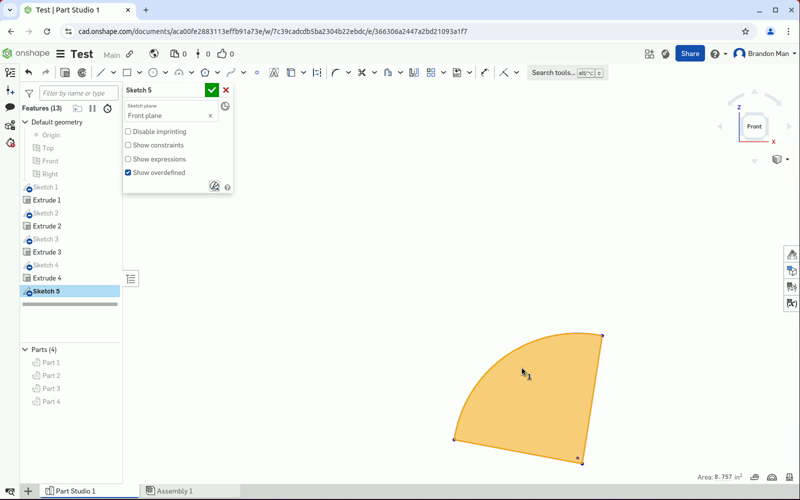
scroll(-6)
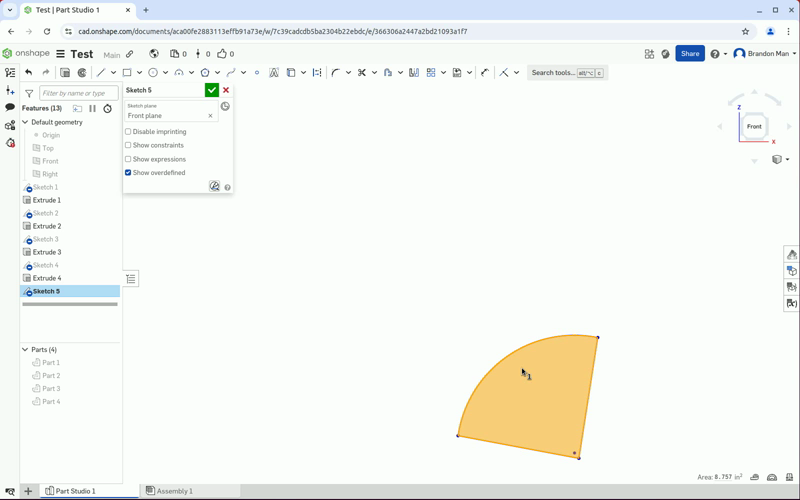
scroll(-6)
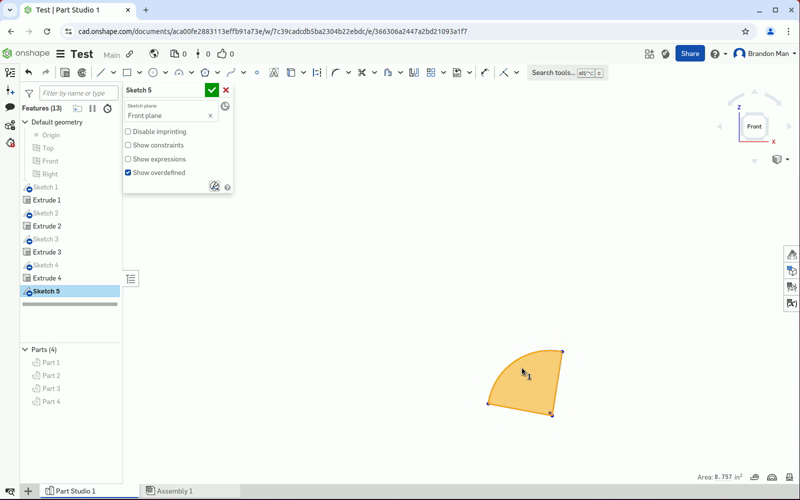
scroll(-6)
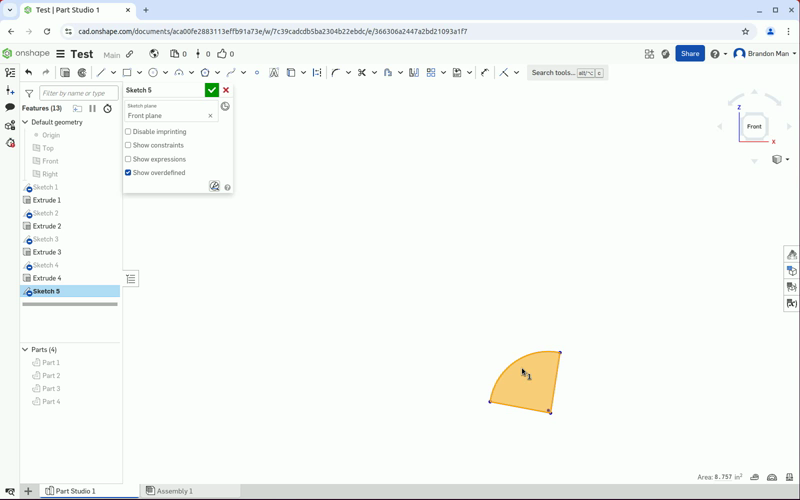
scroll(-6)
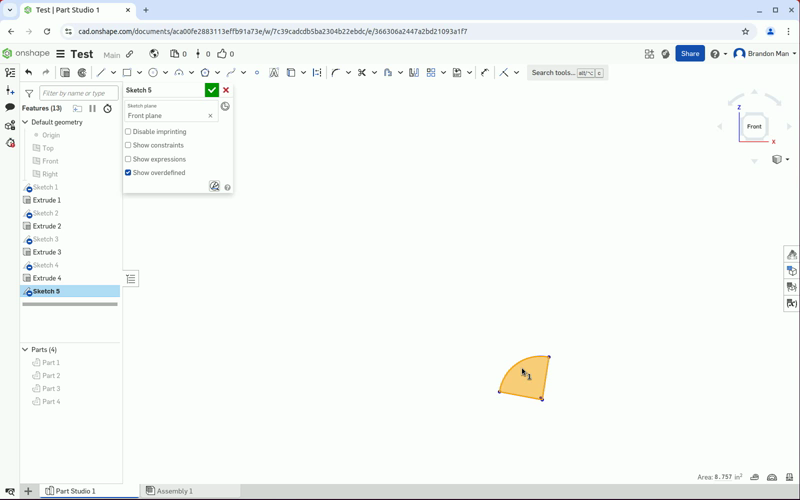
scroll(-6)
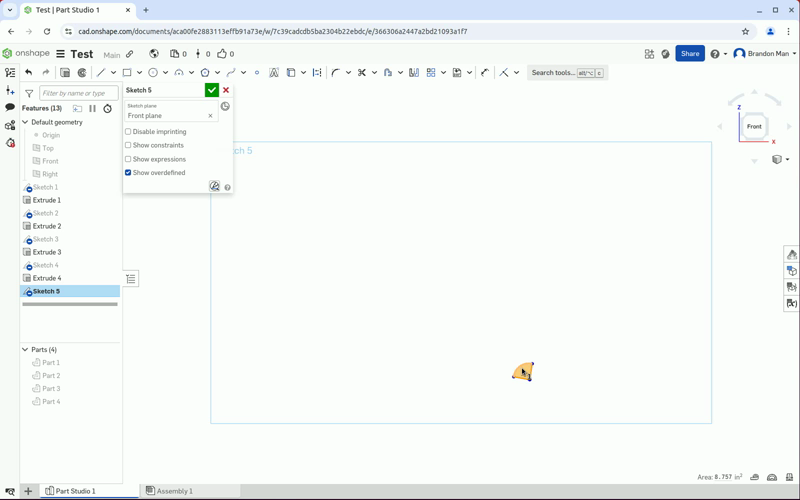
mouse_move(73, 352)
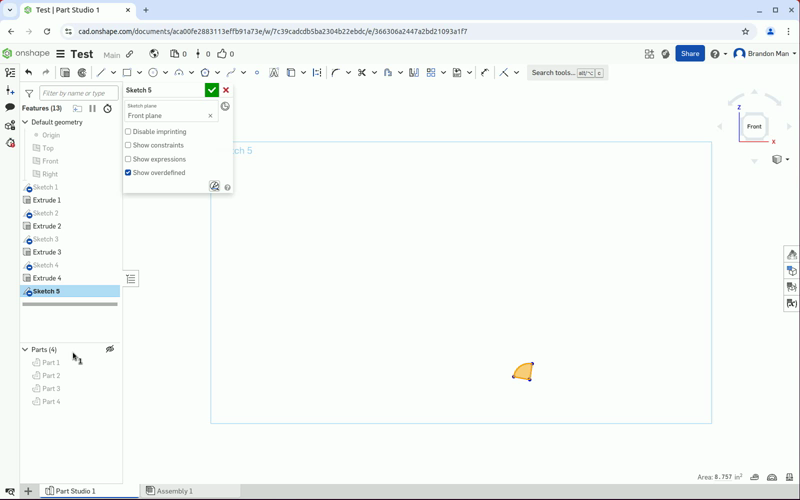
key(shift+y)
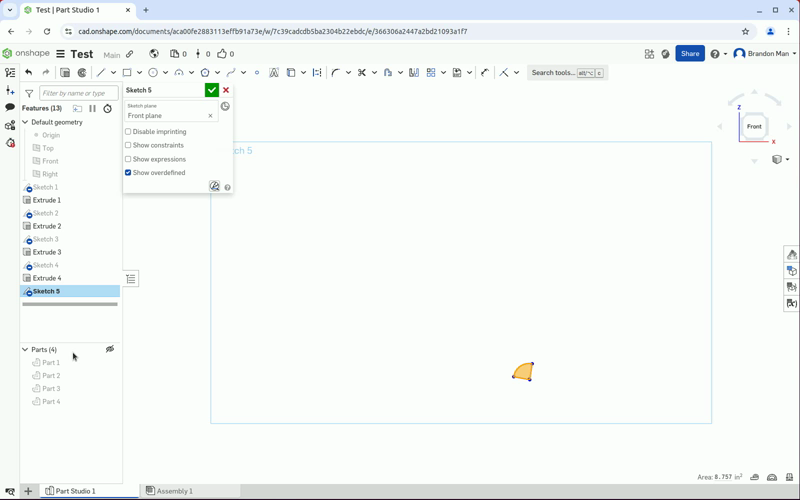
key(shift+e)
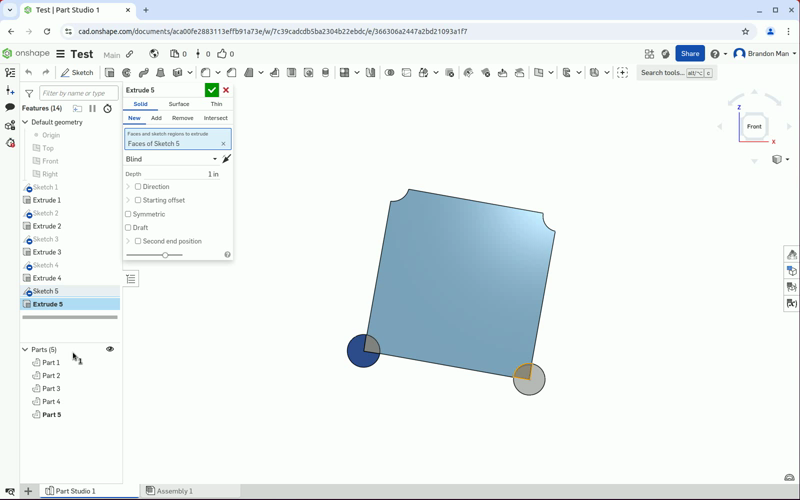
mouse_move(143, 106)
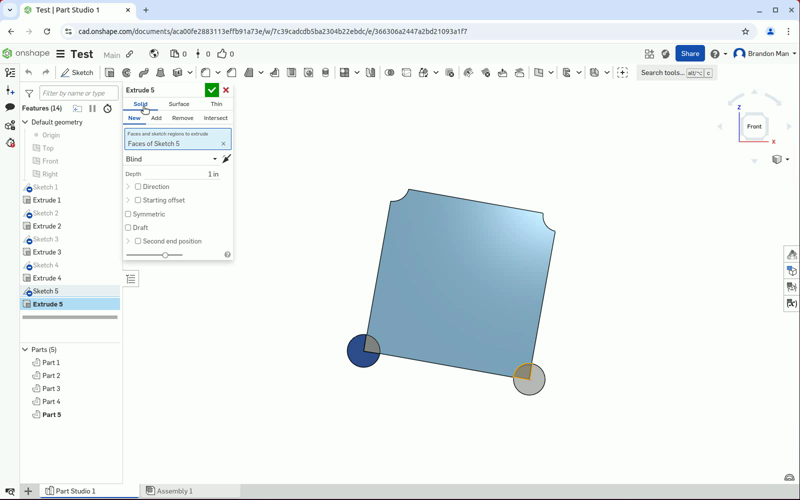
click(143, 106)
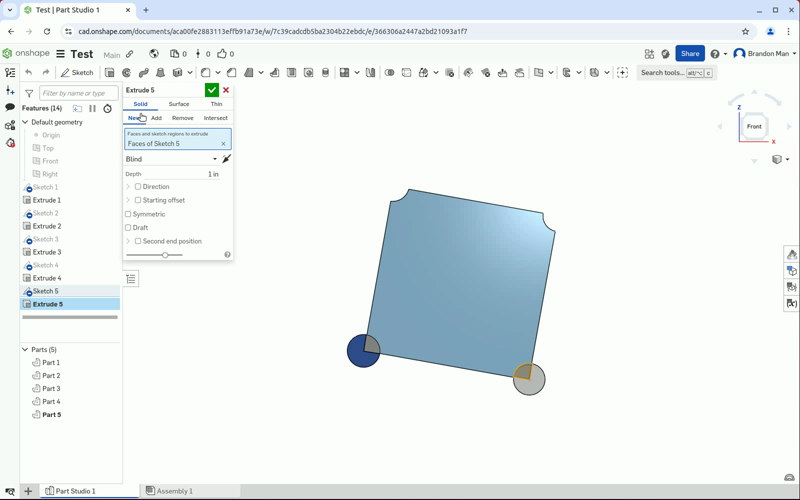
mouse_move(137, 120)
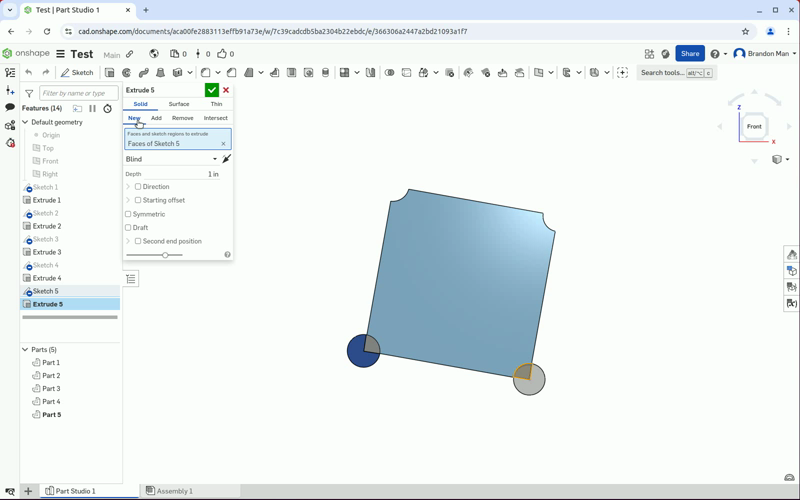
click(137, 120)
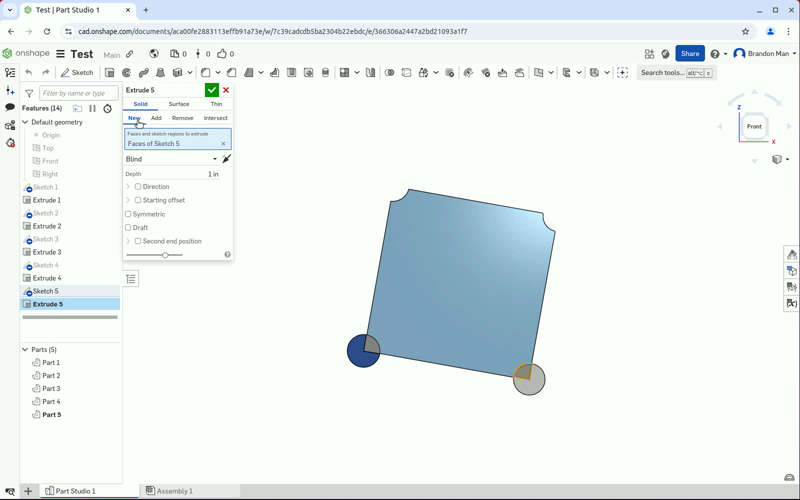
key(tab, 4)
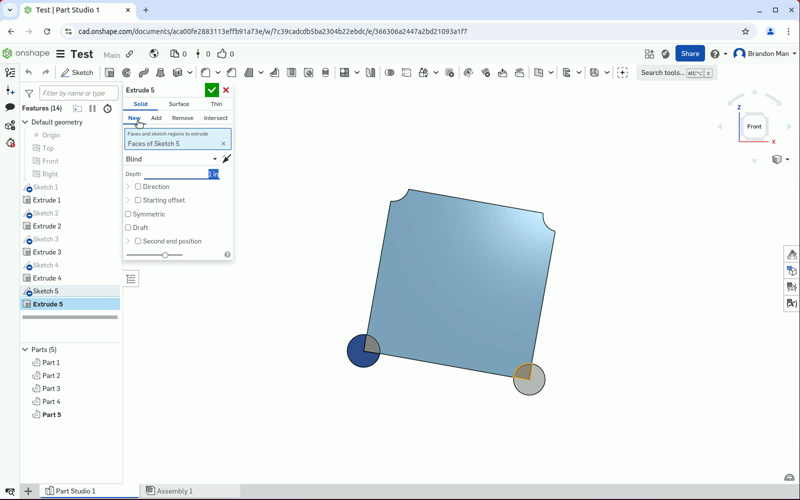
text(1.926)
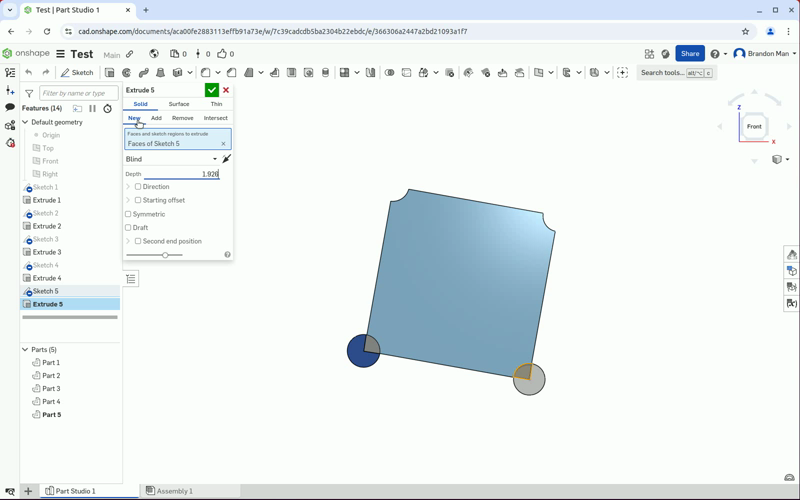
key(enter)
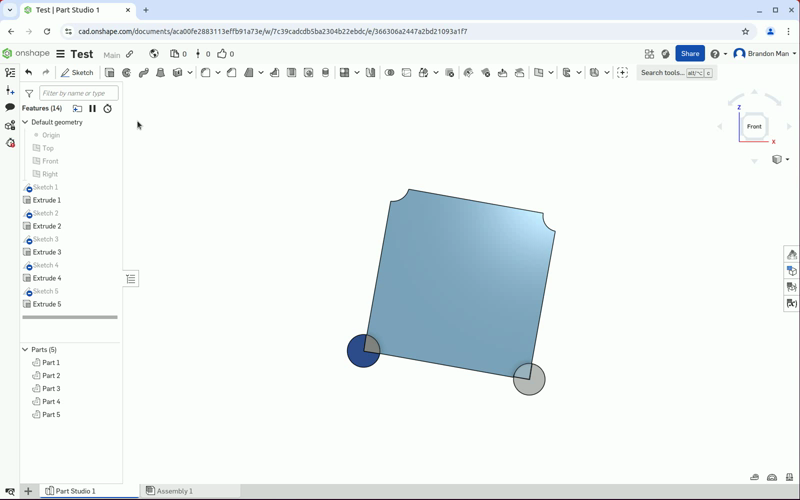
key(shift+h)
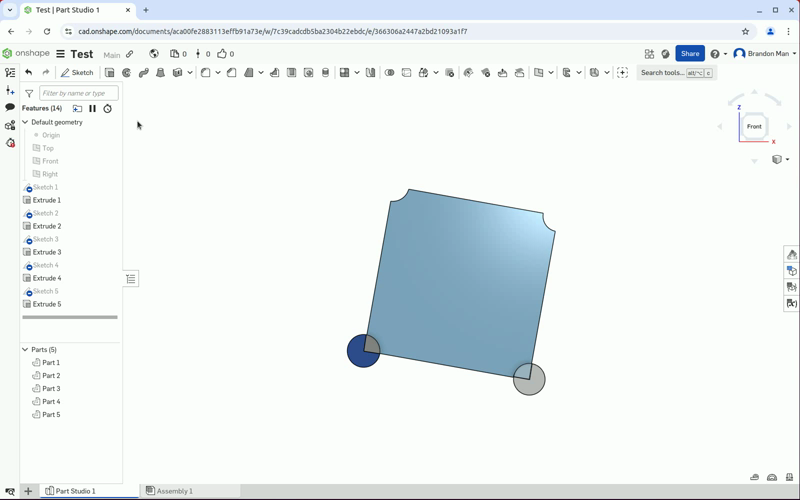
key(shift+h)
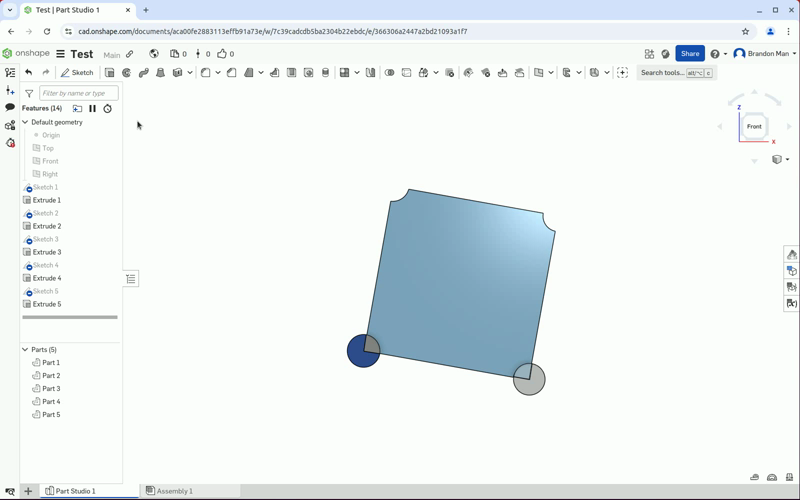
mouse_move(73, 189)
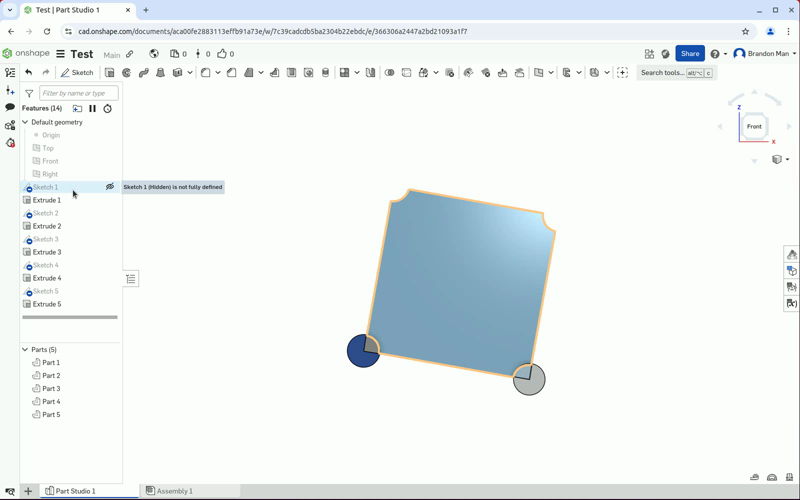
click(73, 189)
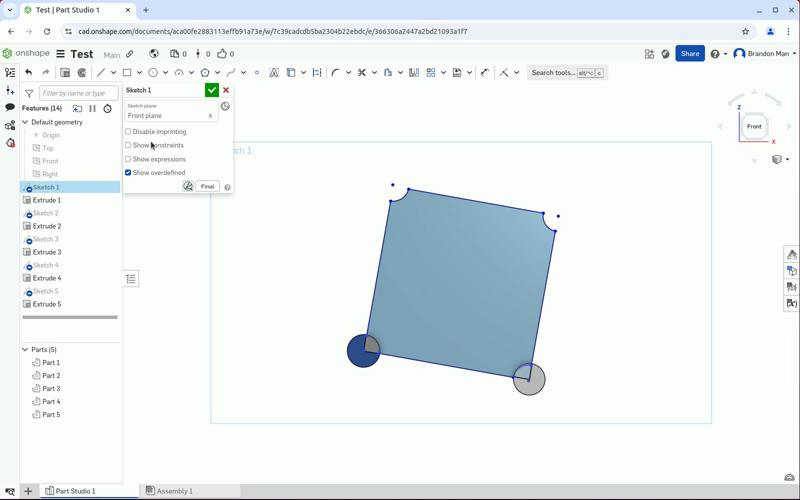
mouse_move(229, 92)
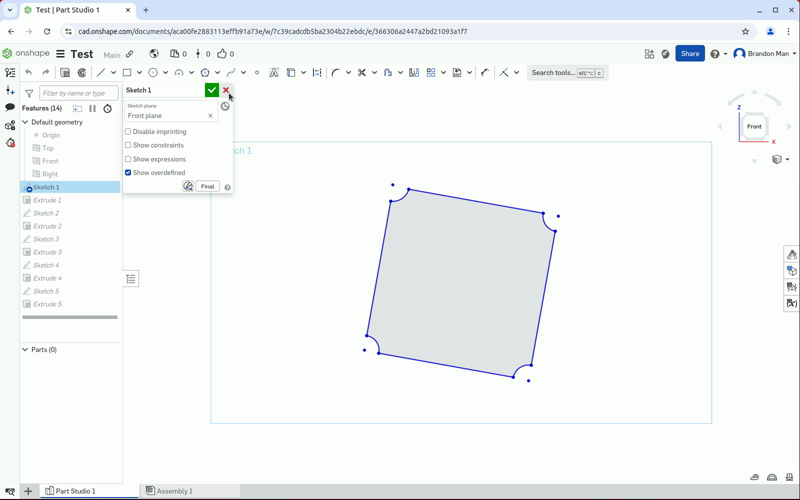
click(229, 92)
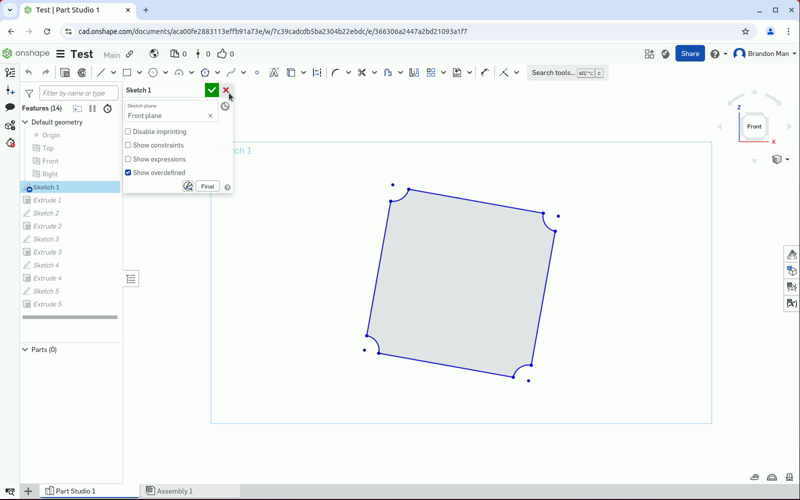
key(shift+s)
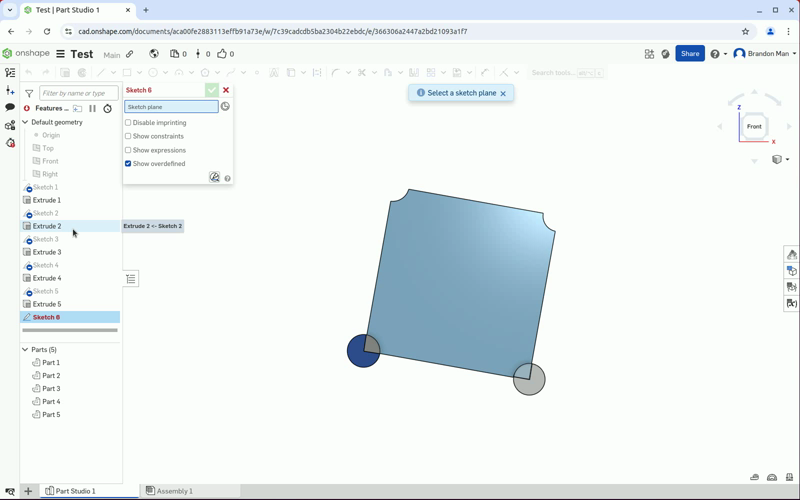
scroll(3)
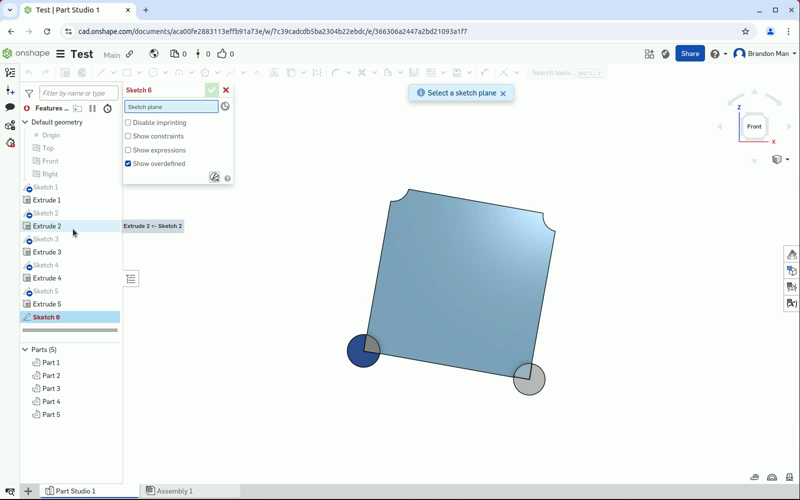
mouse_move(73, 163)
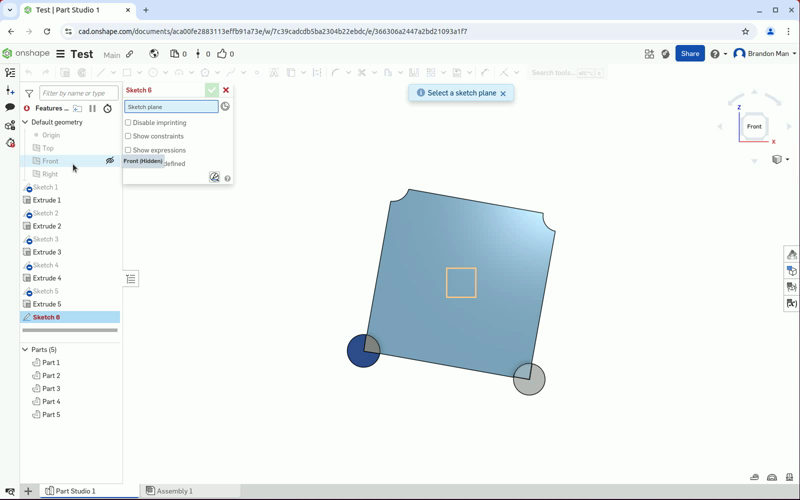
click(73, 163)
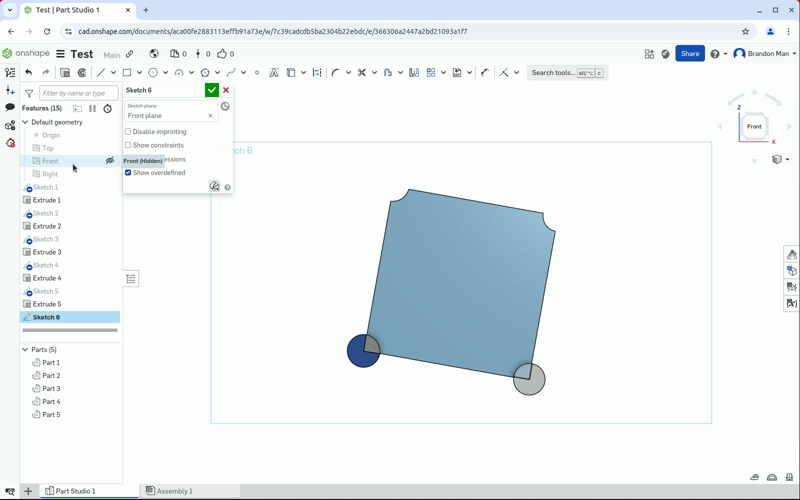
mouse_move(73, 352)
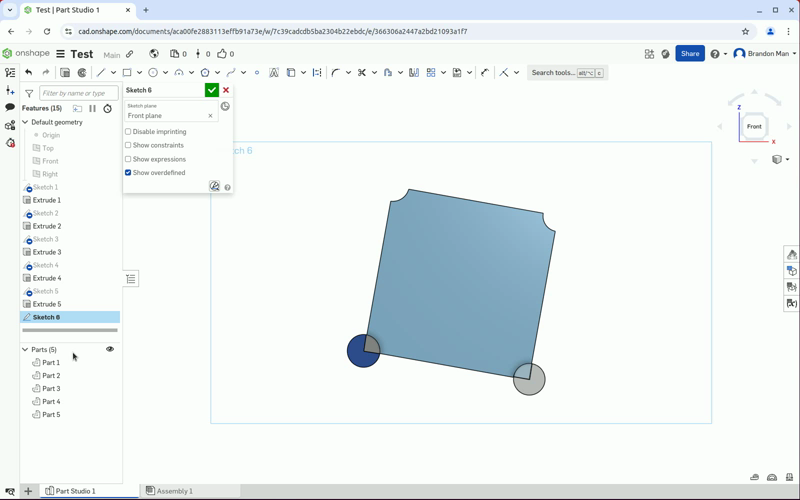
key(y)
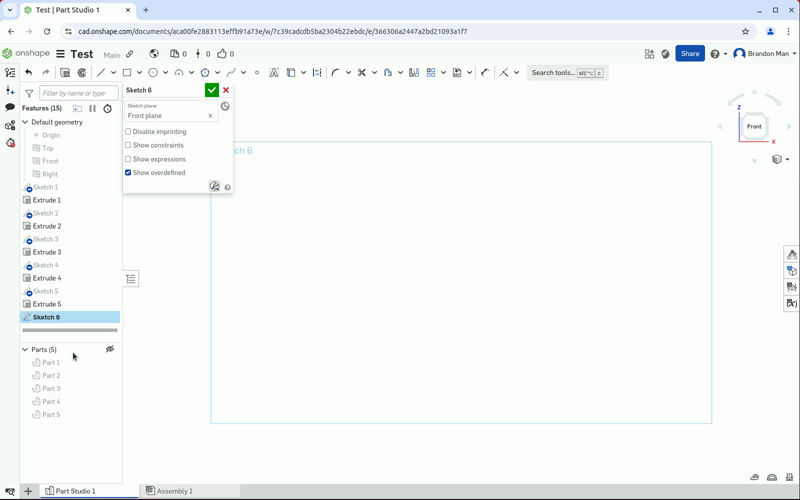
key(a)
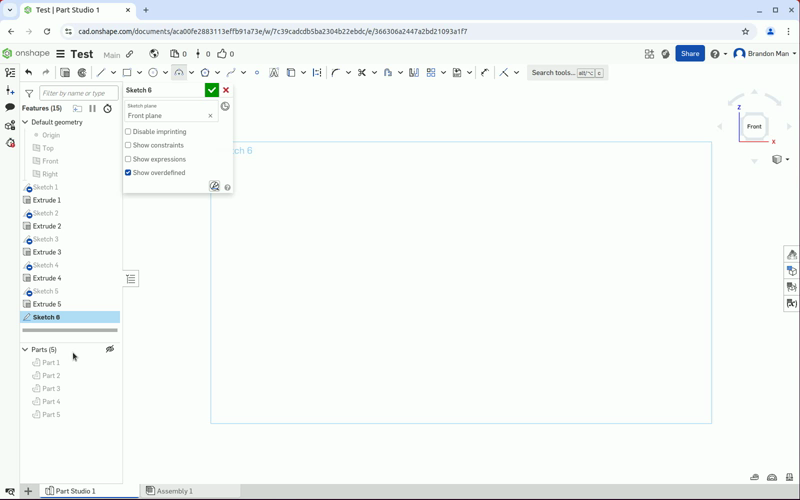
key_down(shift)
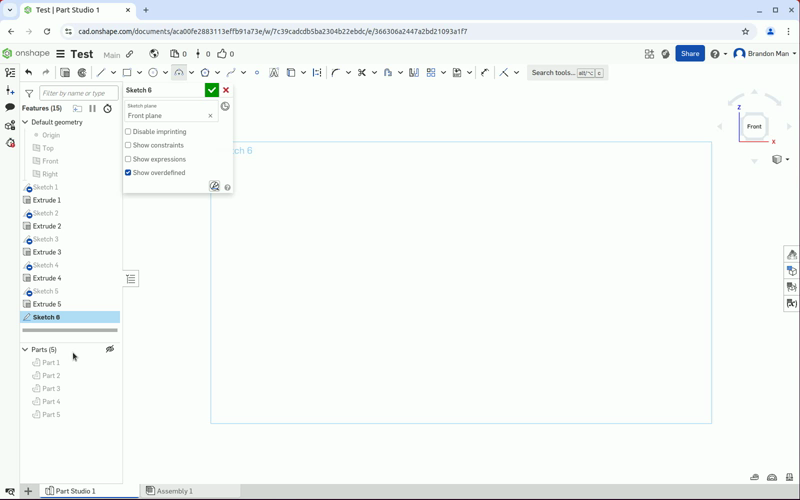
mouse_move(542, 212)
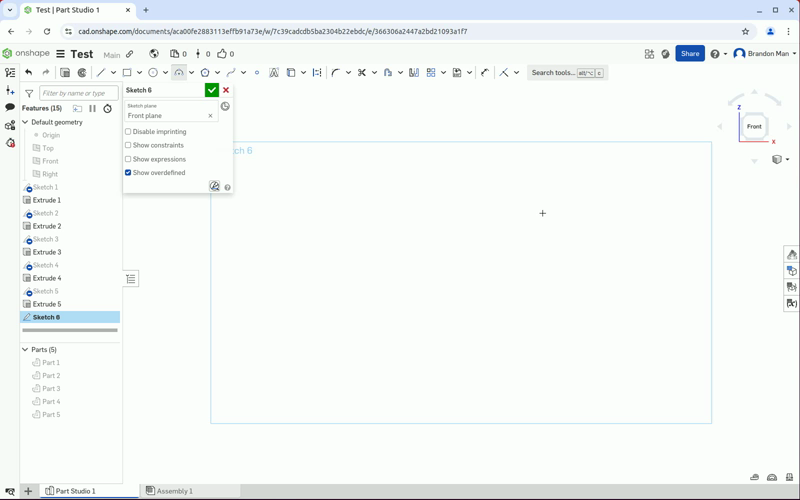
click(542, 212)
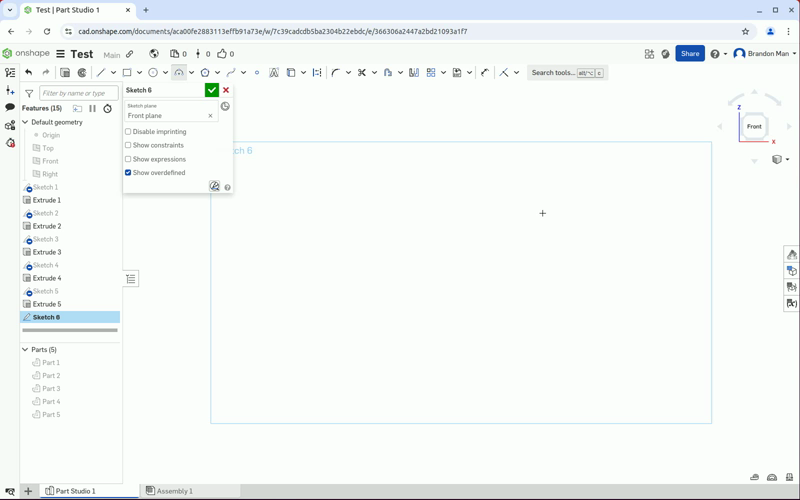
key_up(shift)
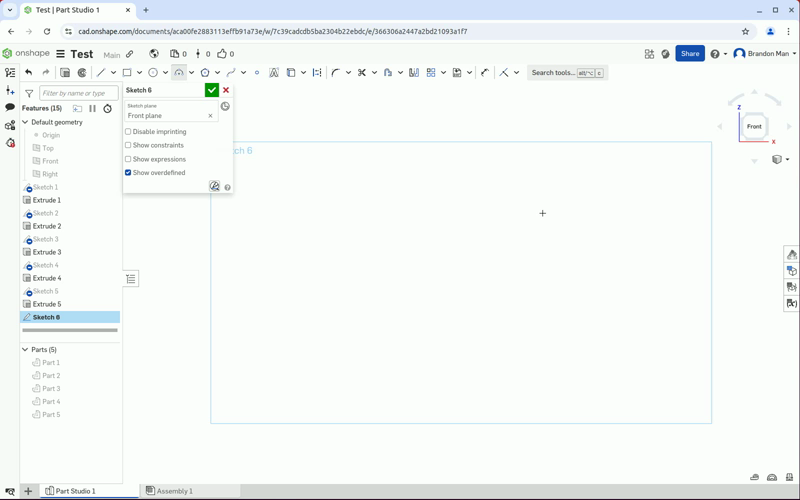
key_down(shift)
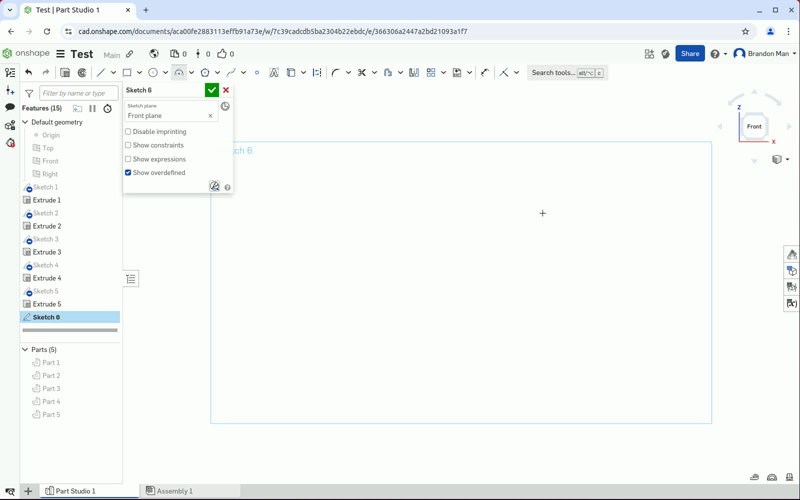
mouse_move(555, 231)
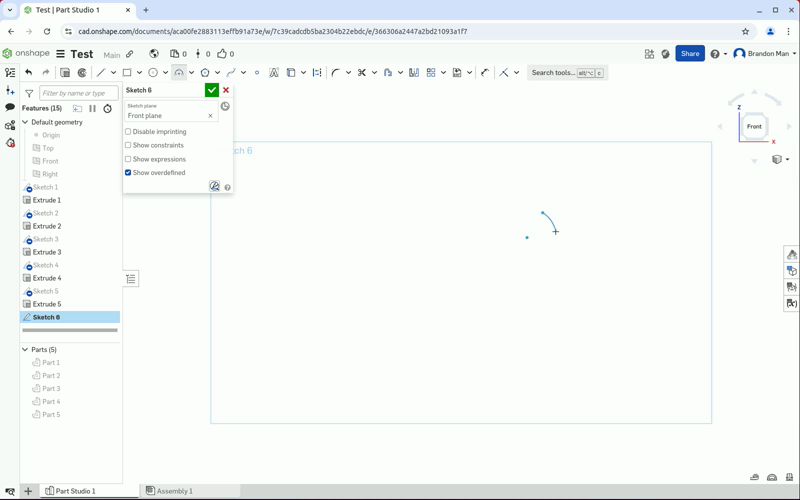
click(555, 231)
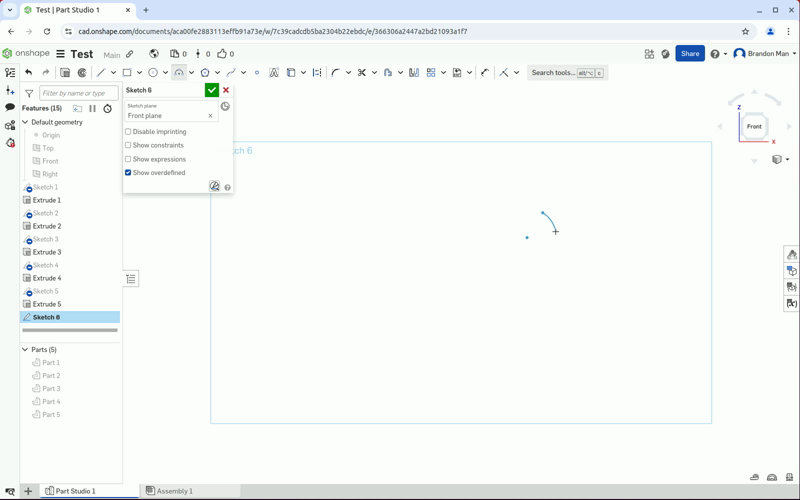
mouse_move(545, 224)
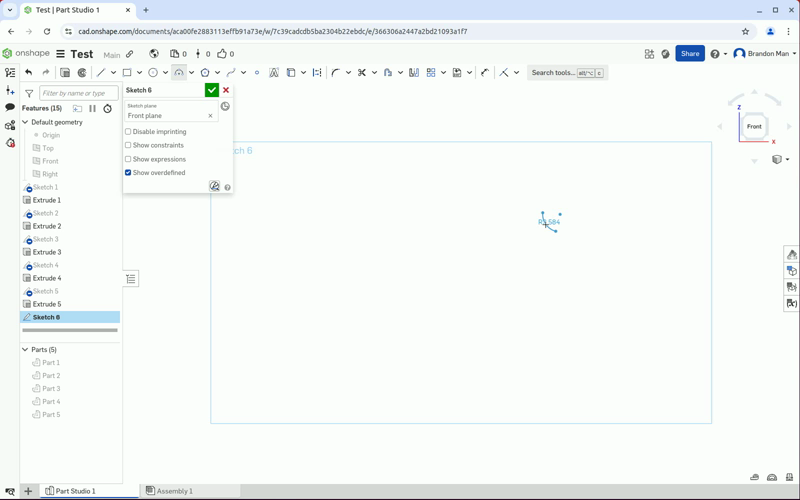
click(545, 224)
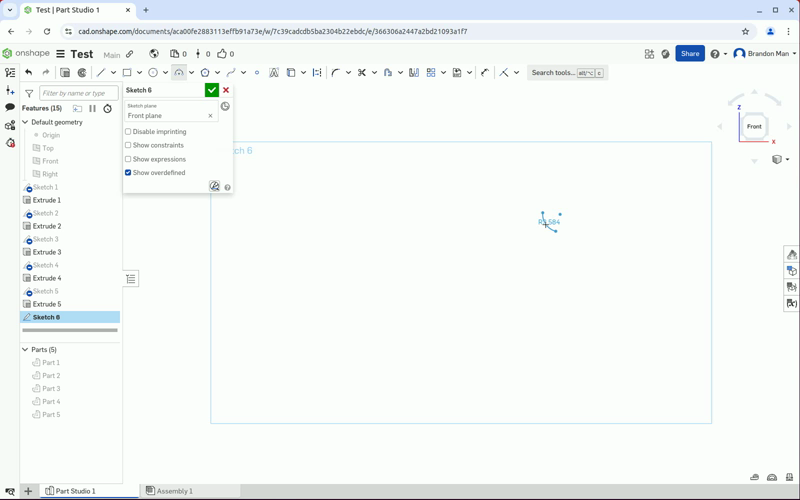
key_up(shift)
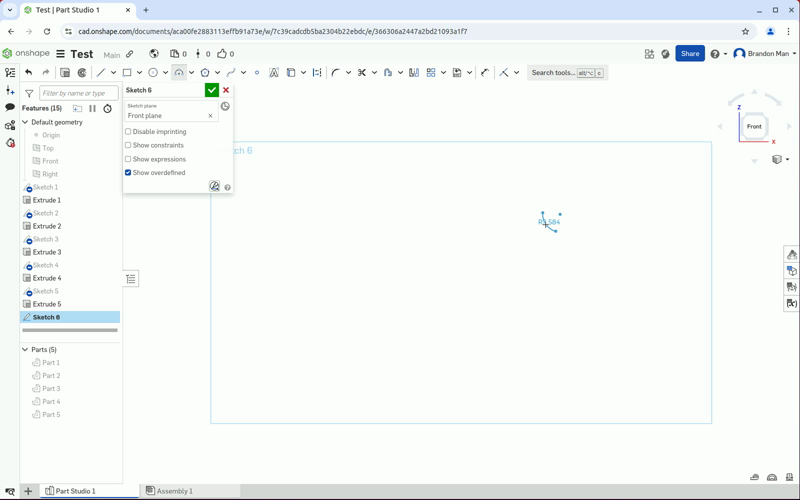
key(esc)
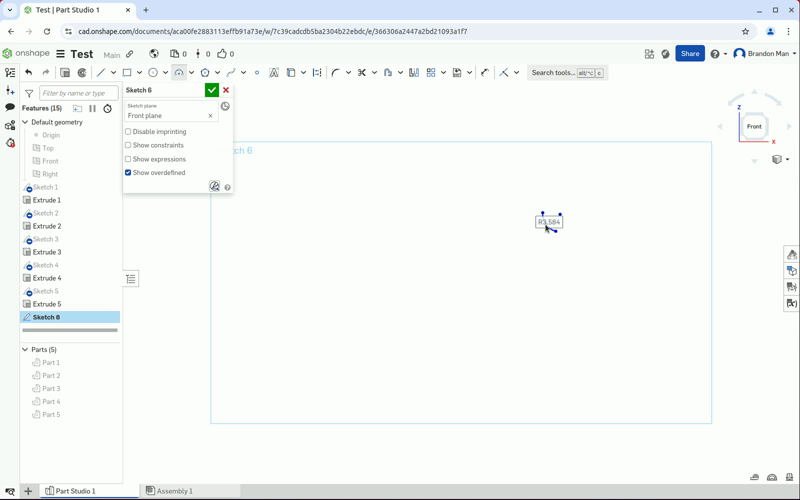
key(l)
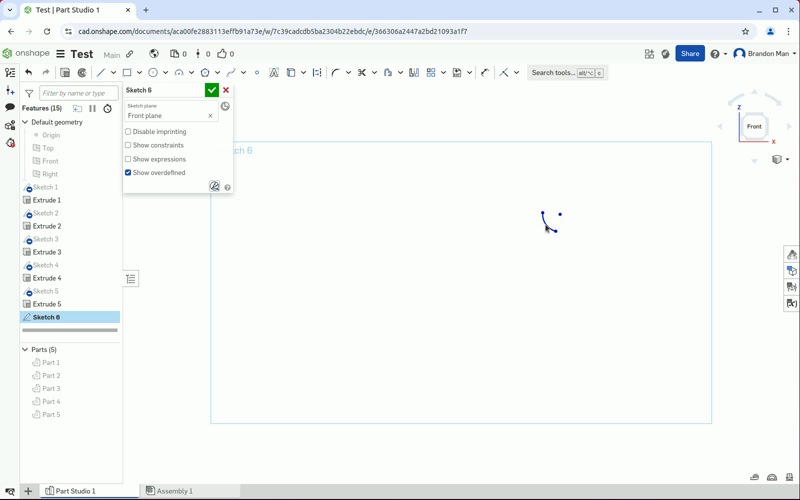
mouse_move(555, 231)
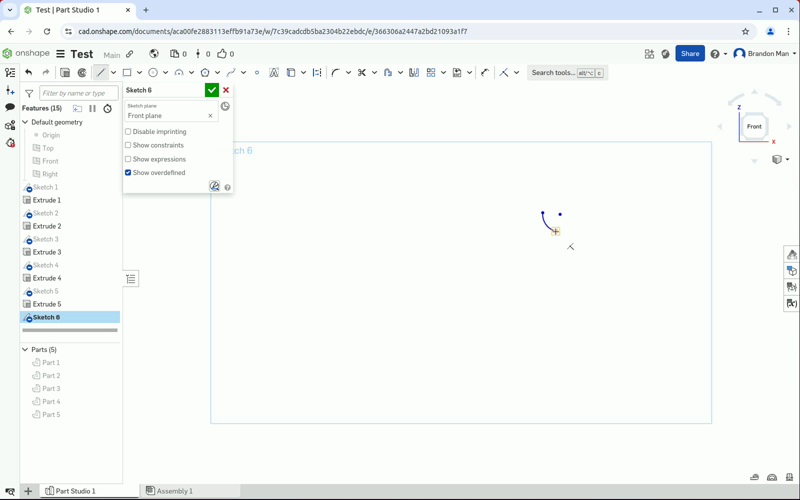
click(555, 231)
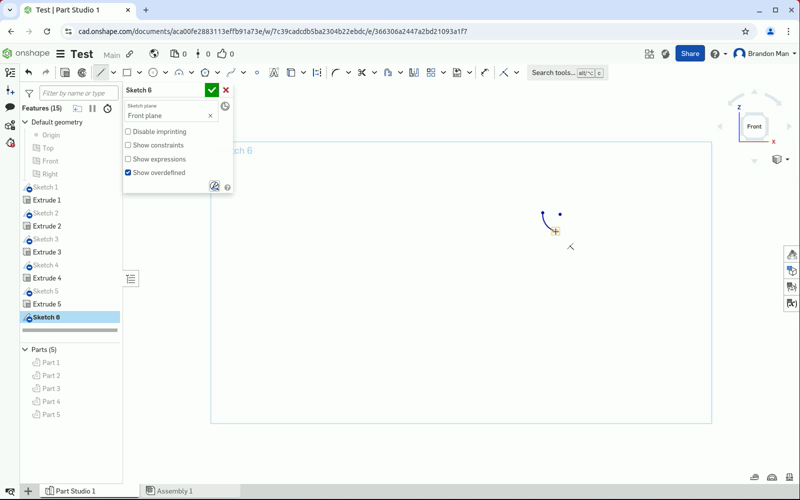
key_down(shift)
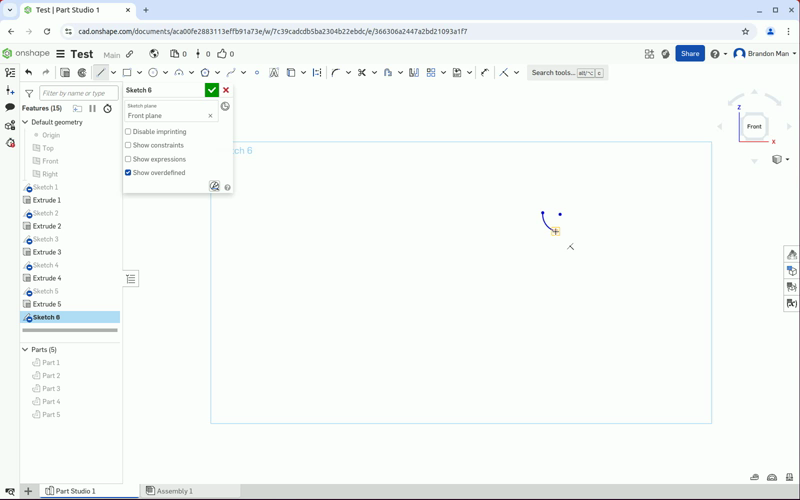
mouse_move(585, 231)
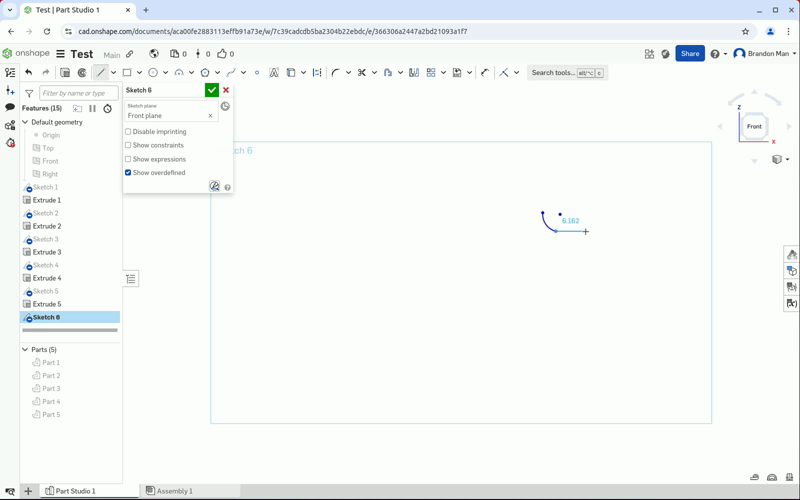
mouse_move(558, 215)
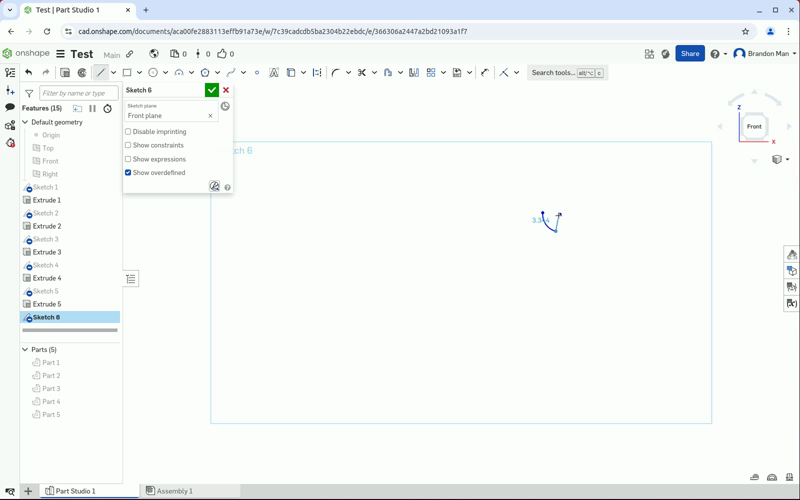
click(558, 215)
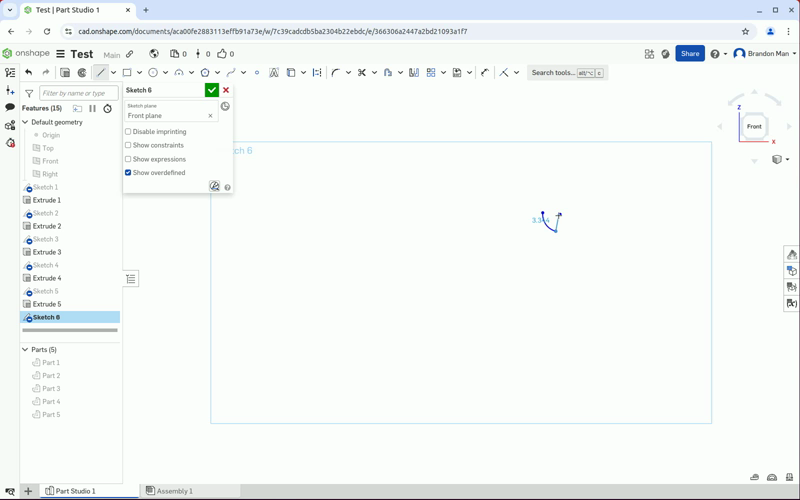
key_up(shift)
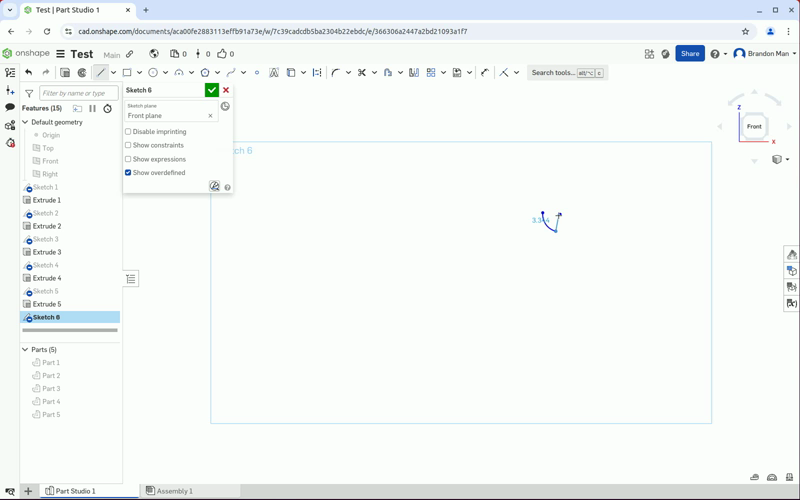
mouse_move(588, 215)
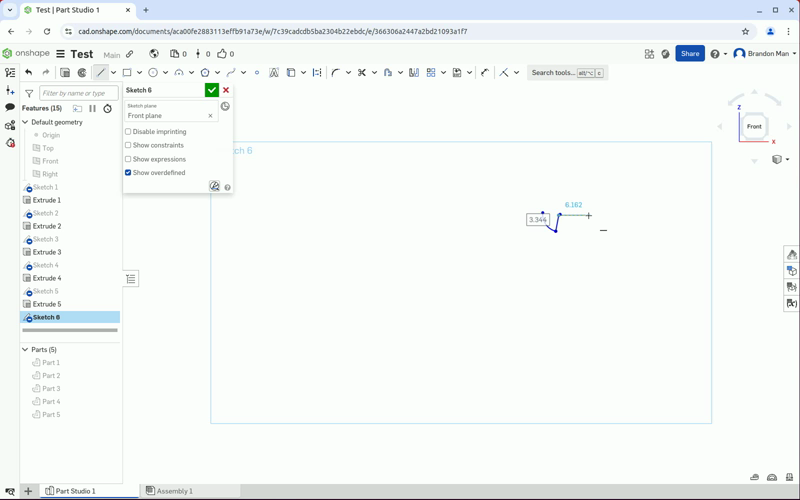
key_down(shift)
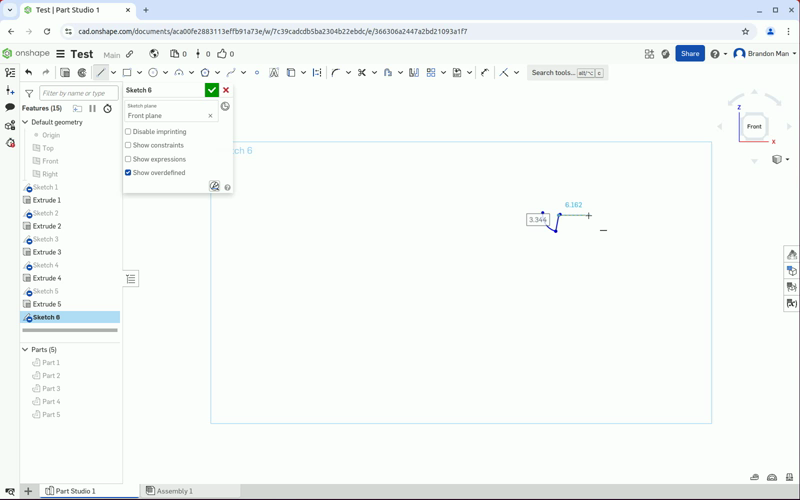
mouse_move(542, 212)
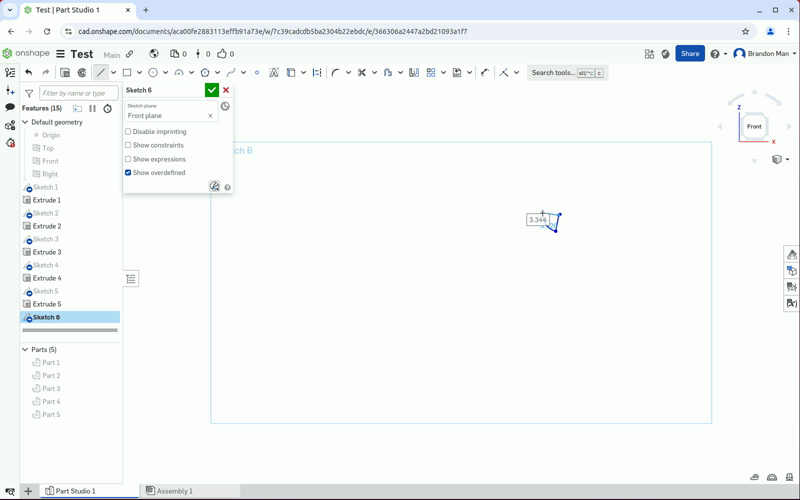
key_up(shift)
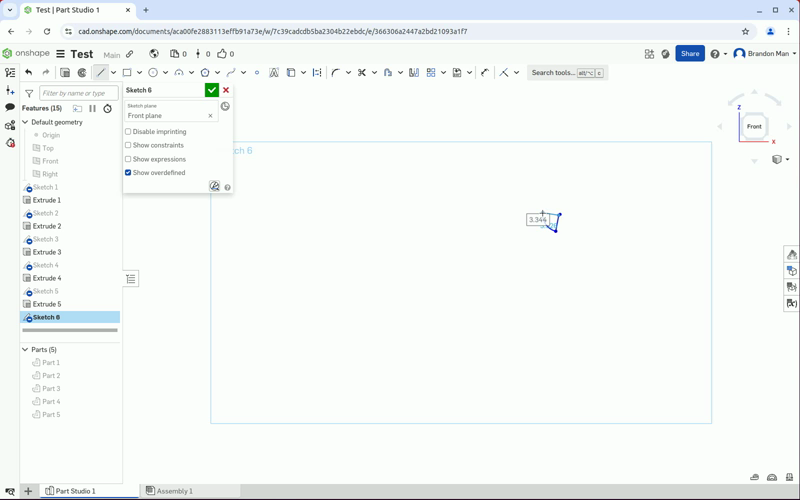
click(542, 212)
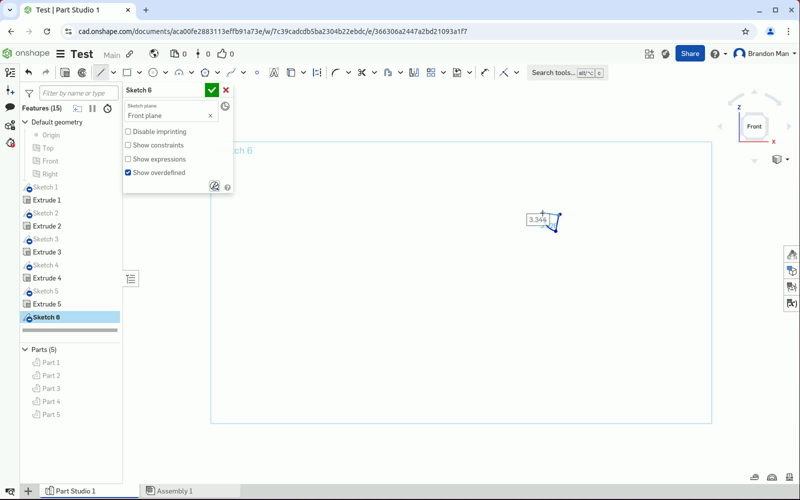
key(esc)
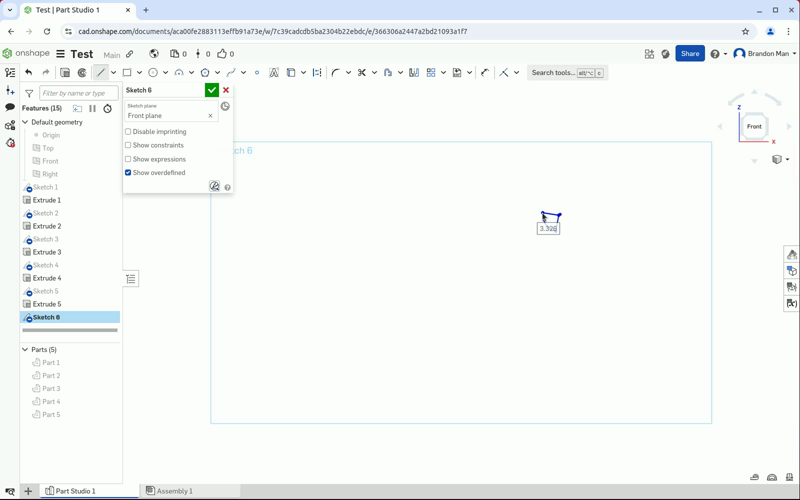
mouse_move(549, 215)
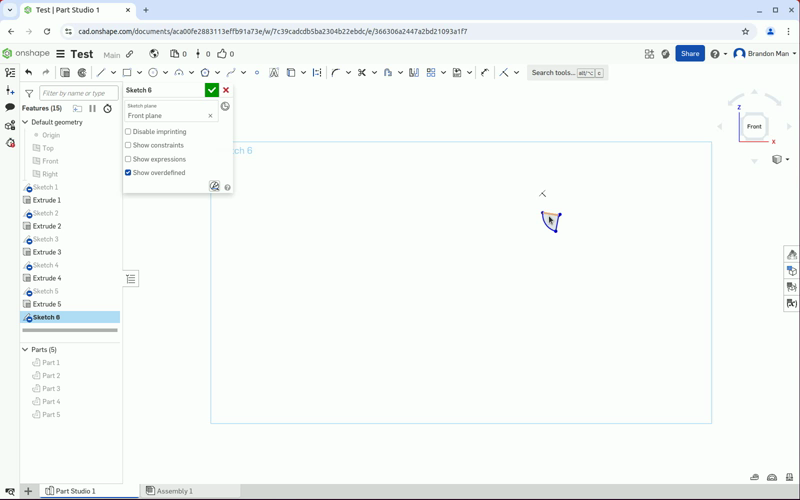
scroll(6)
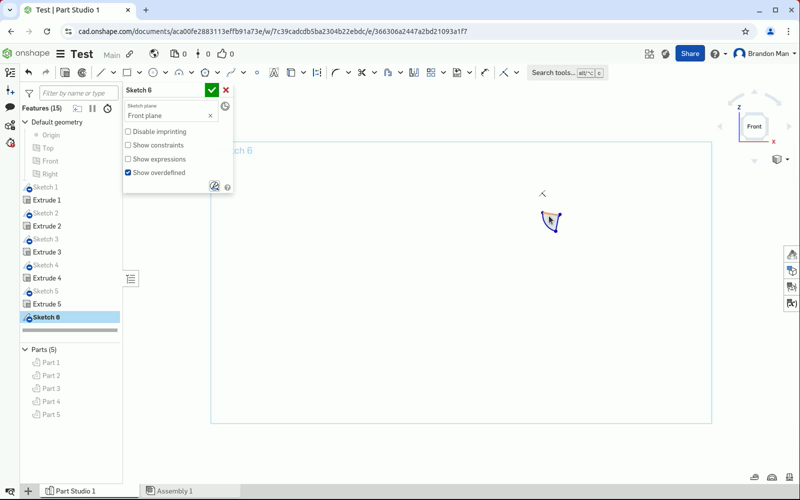
scroll(6)
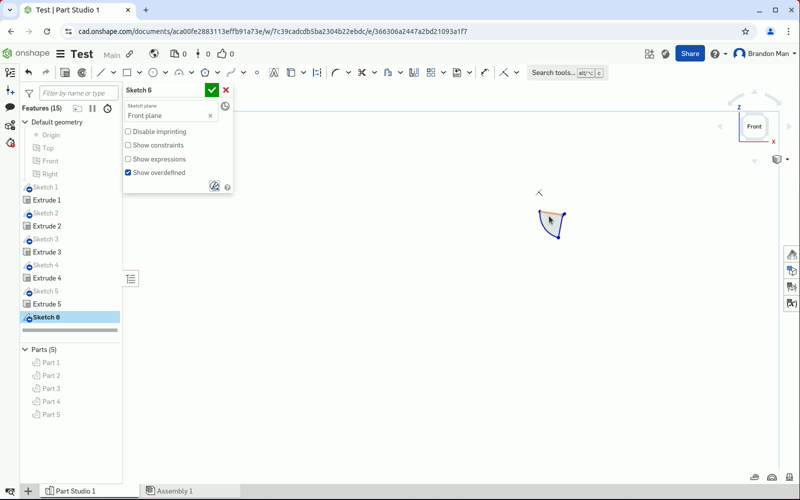
scroll(6)
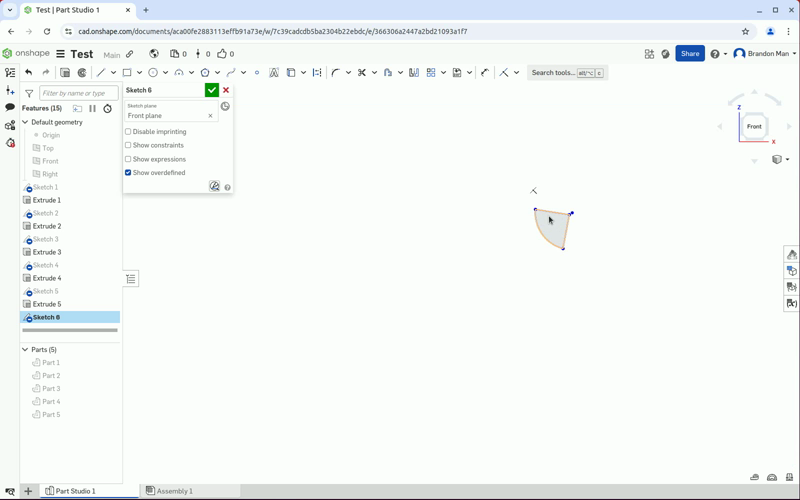
scroll(6)
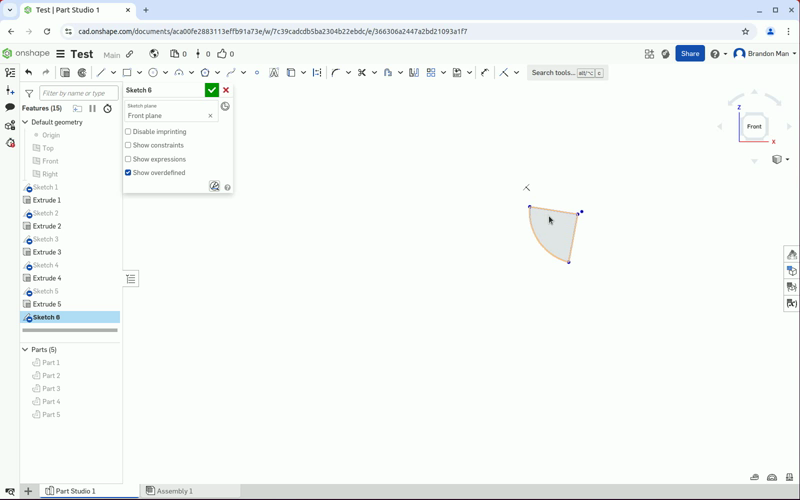
scroll(6)
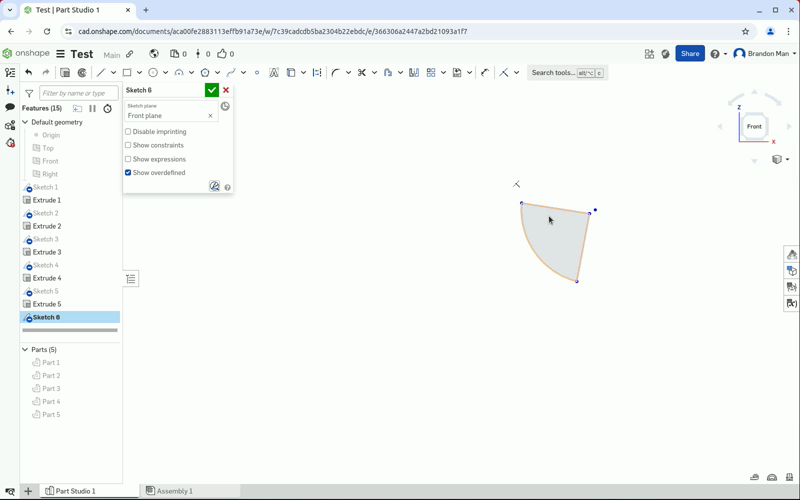
scroll(6)
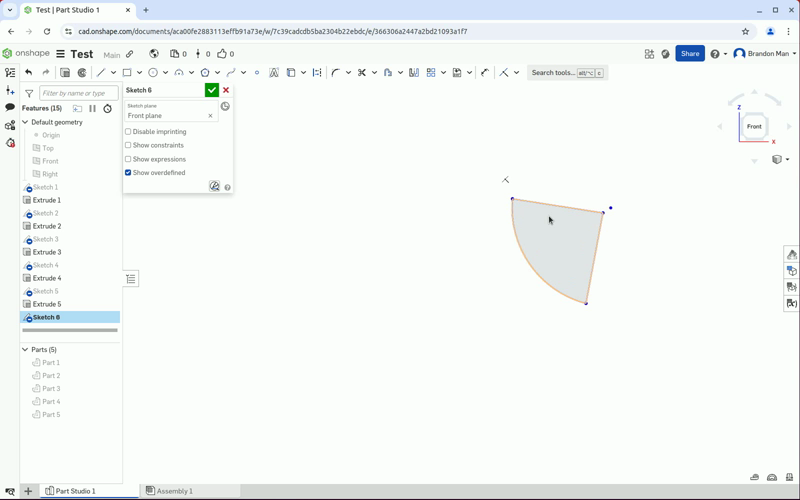
scroll(6)
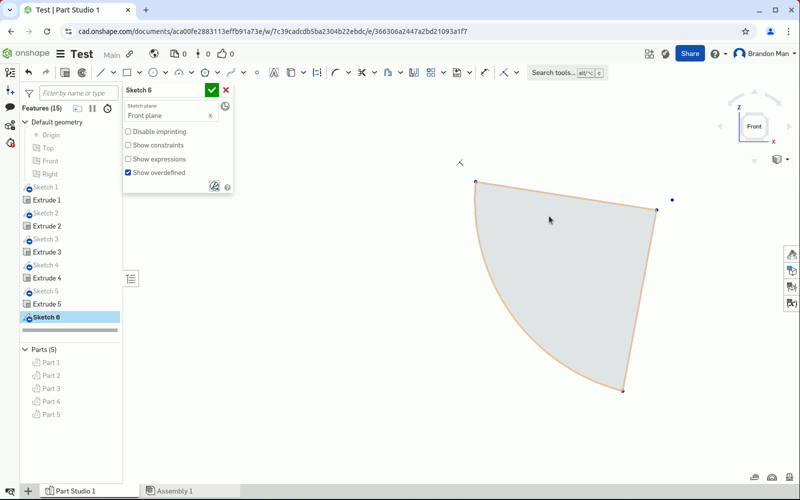
click(549, 215)
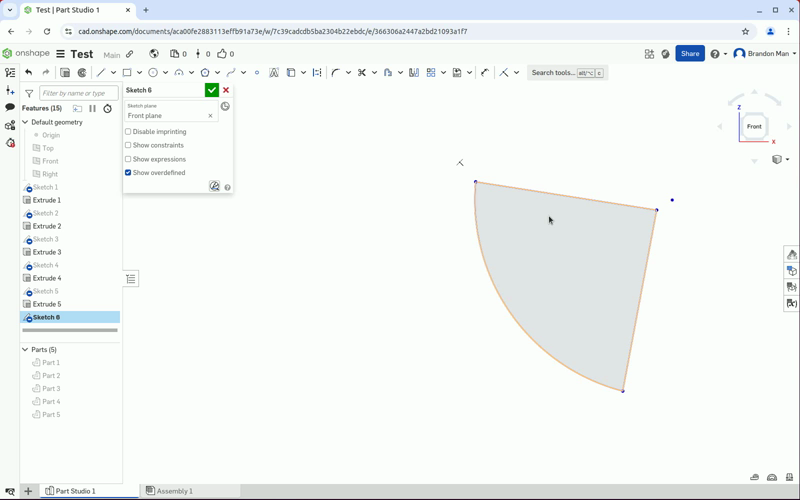
scroll(-6)
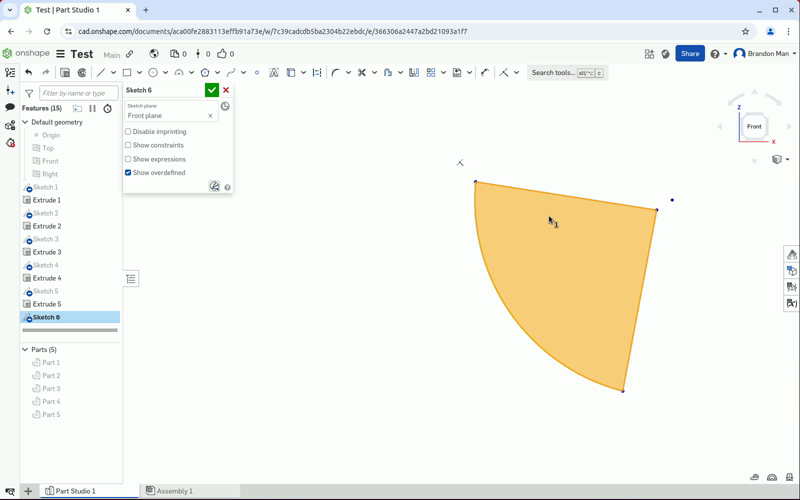
scroll(-6)
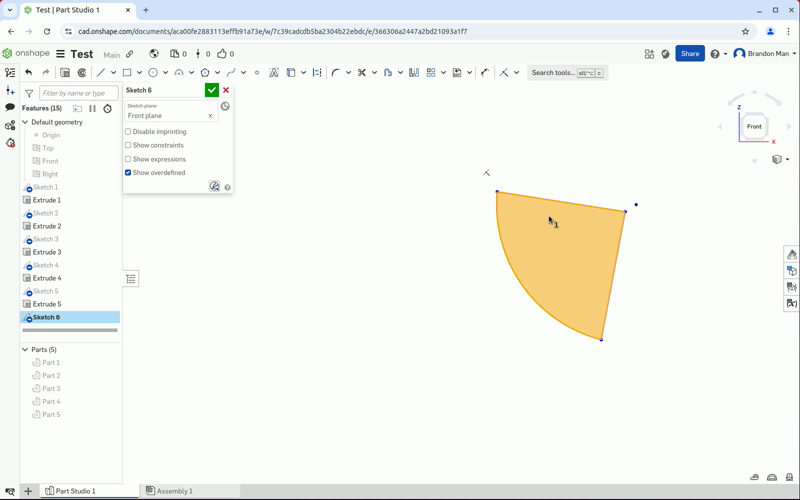
scroll(-6)
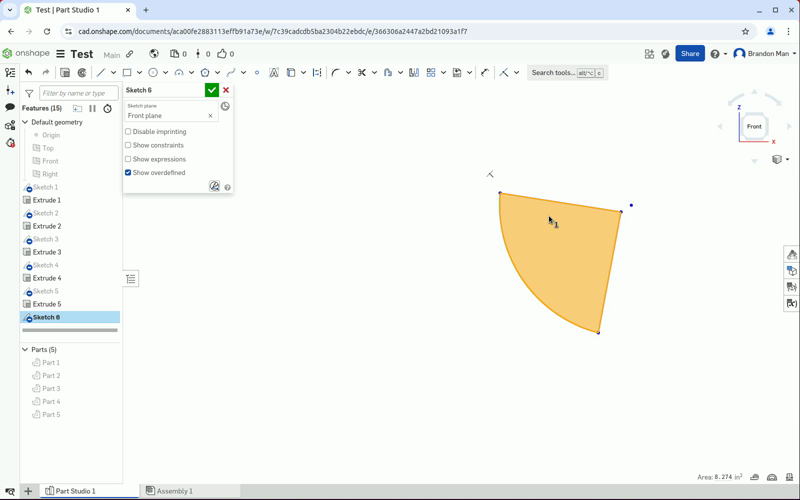
scroll(-6)
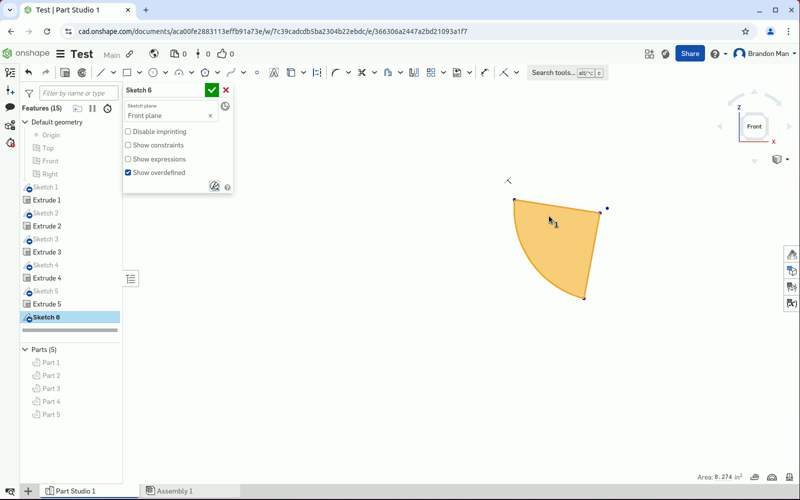
scroll(-6)
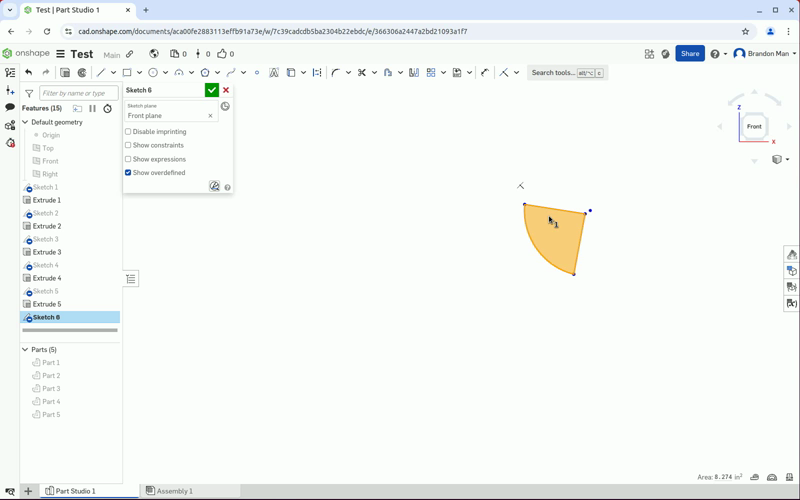
scroll(-6)
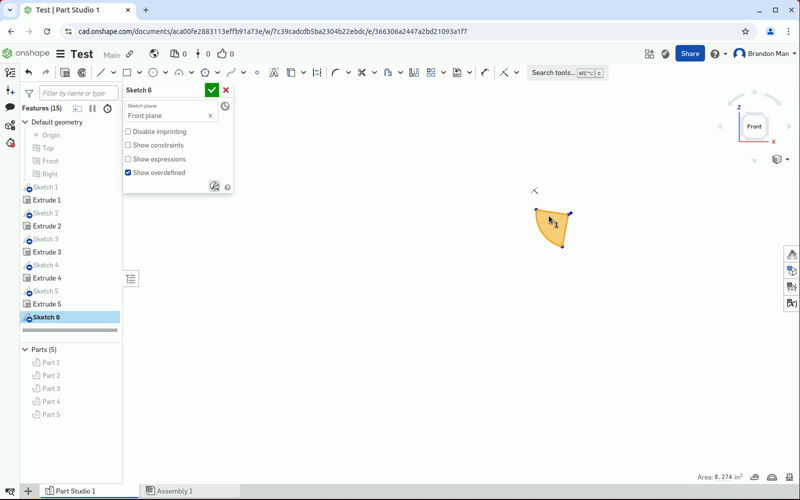
scroll(-6)
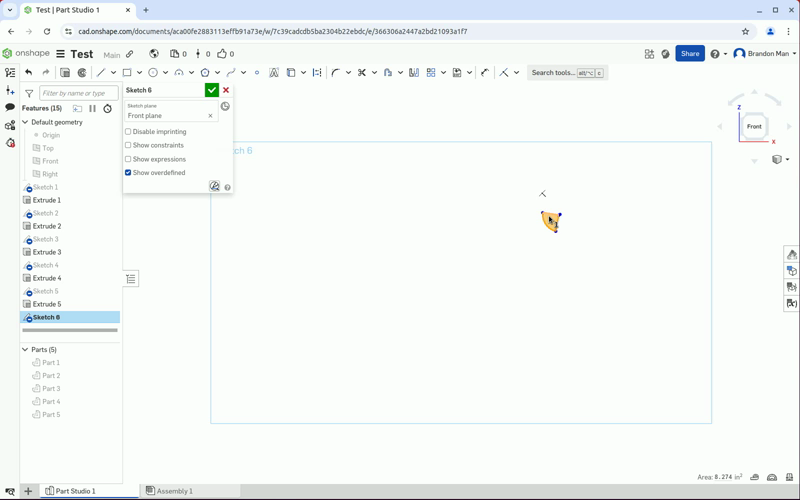
mouse_move(73, 352)
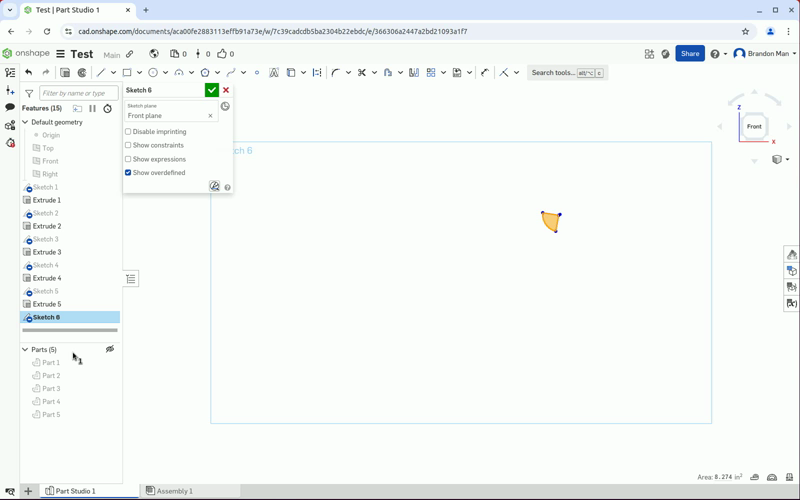
key(shift+y)
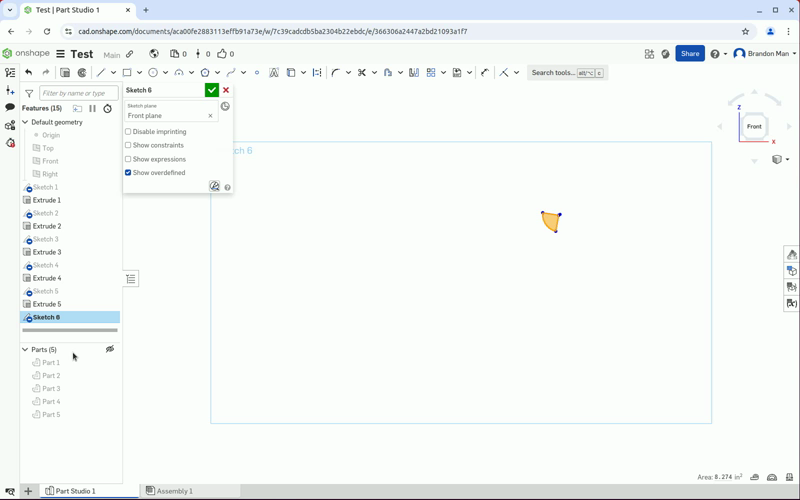
key(shift+e)
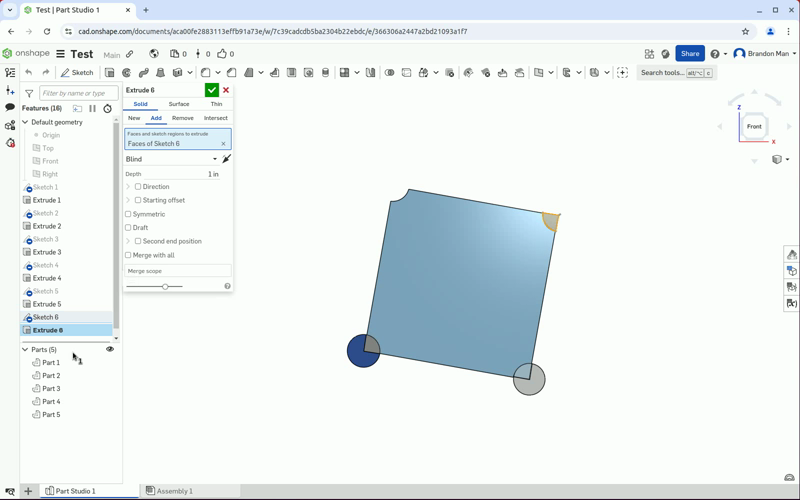
mouse_move(143, 106)
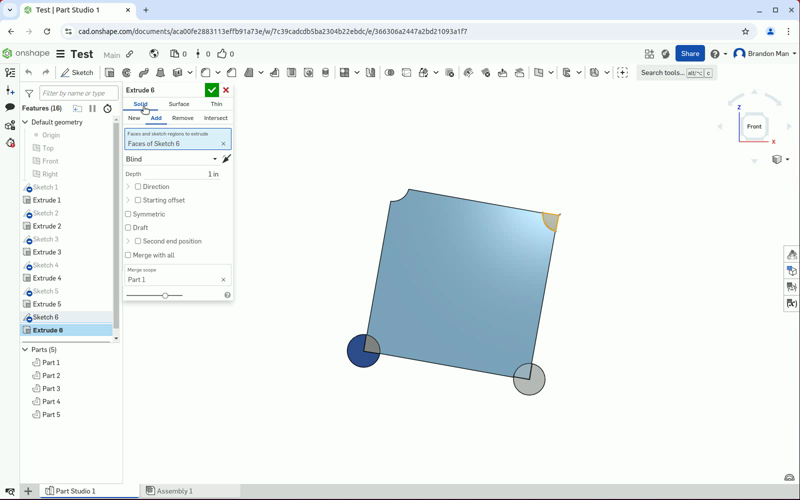
click(143, 106)
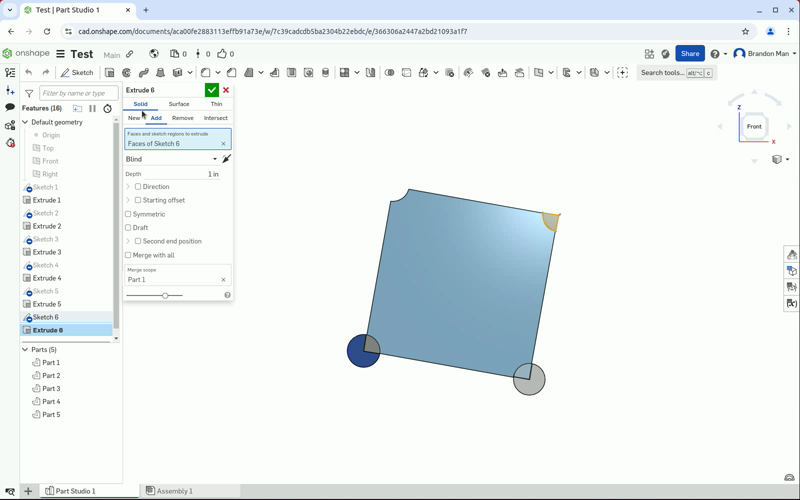
mouse_move(137, 120)
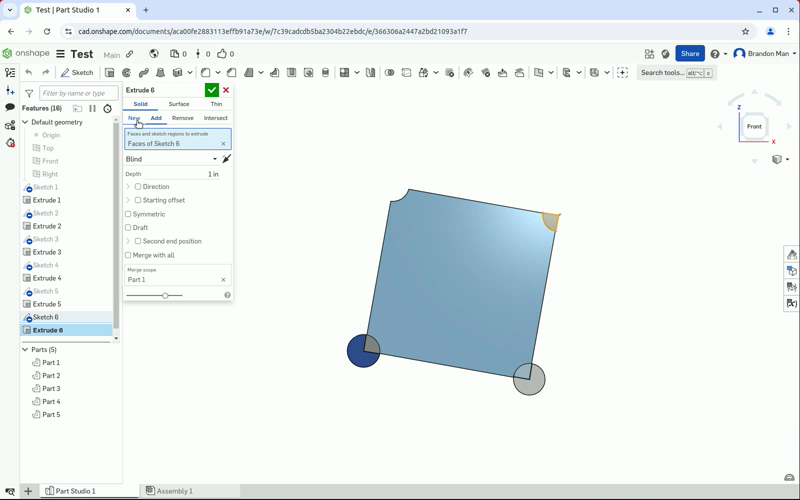
click(137, 120)
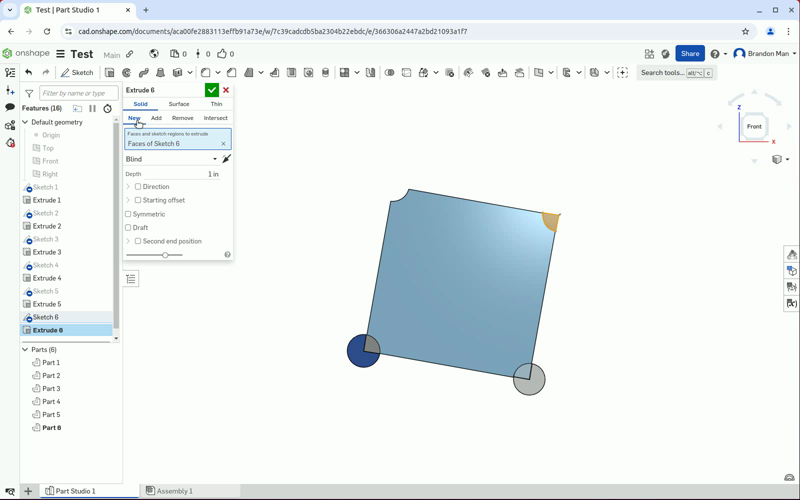
key(tab, 4)
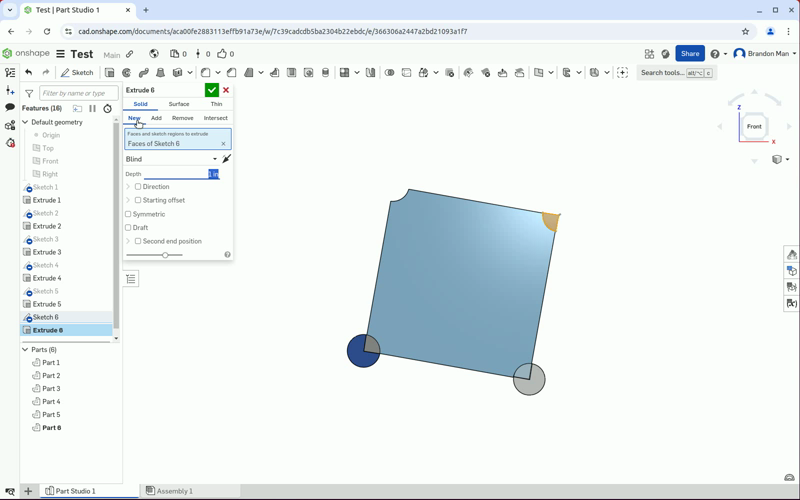
text(1.926)
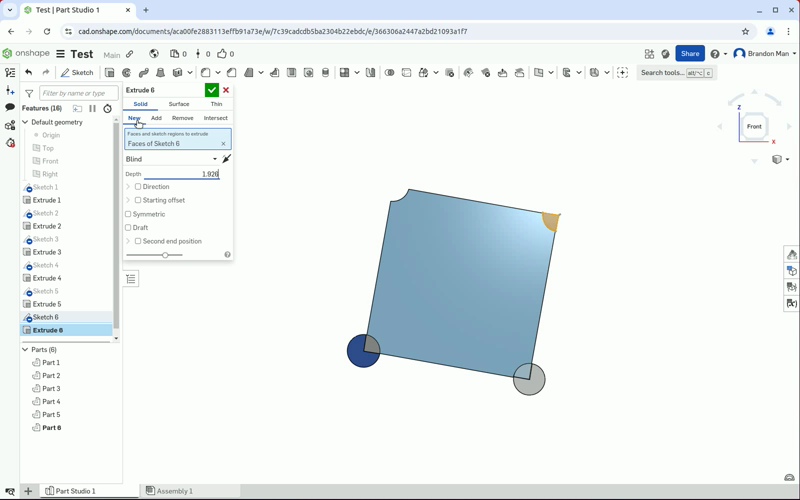
key(enter)
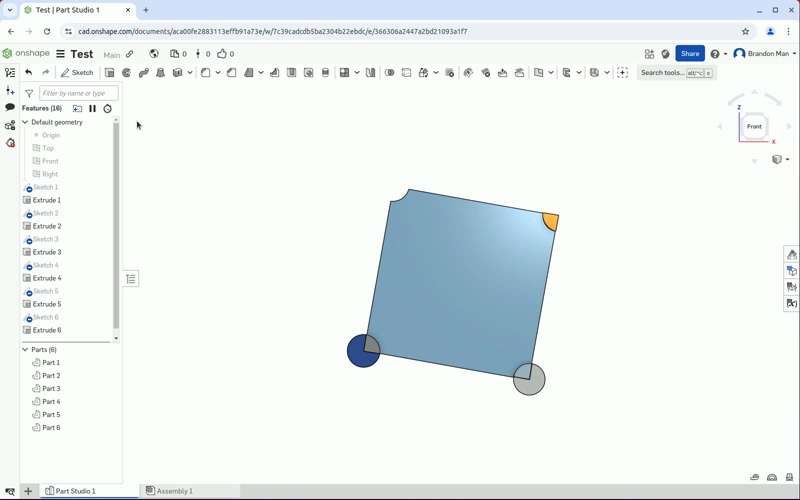
key(shift+h)
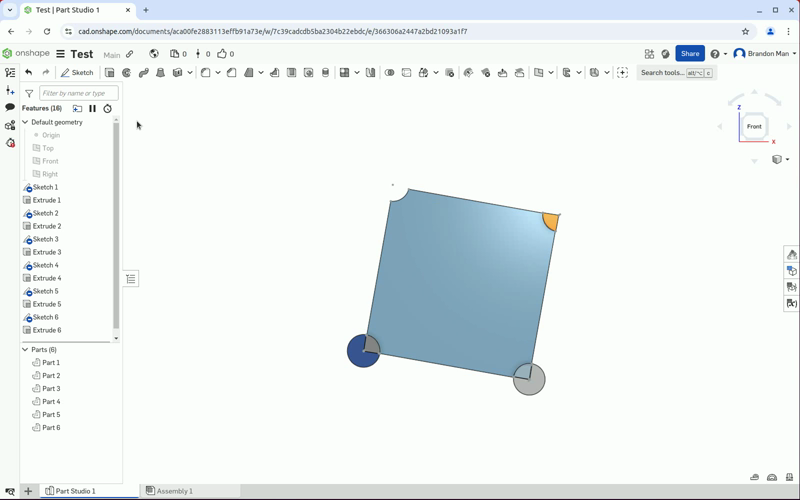
key(shift+h)
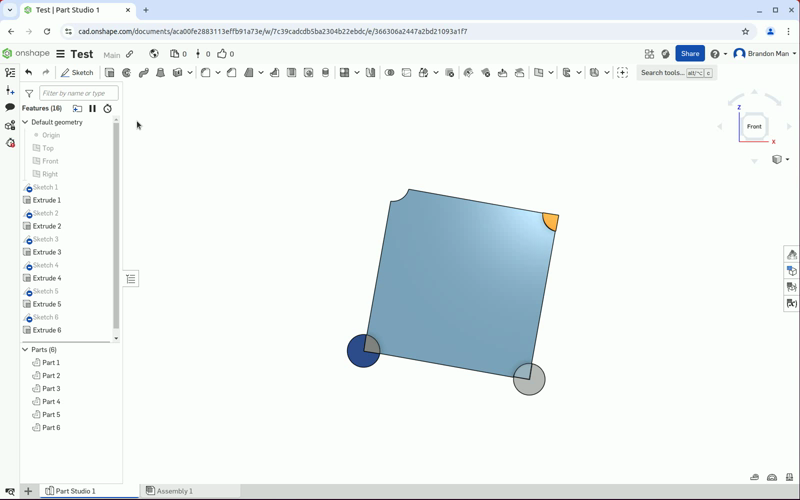
mouse_move(69, 189)
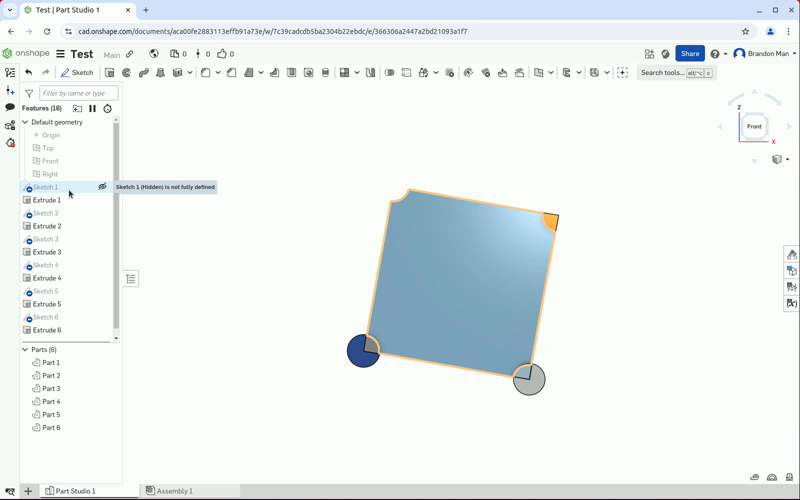
click(69, 189)
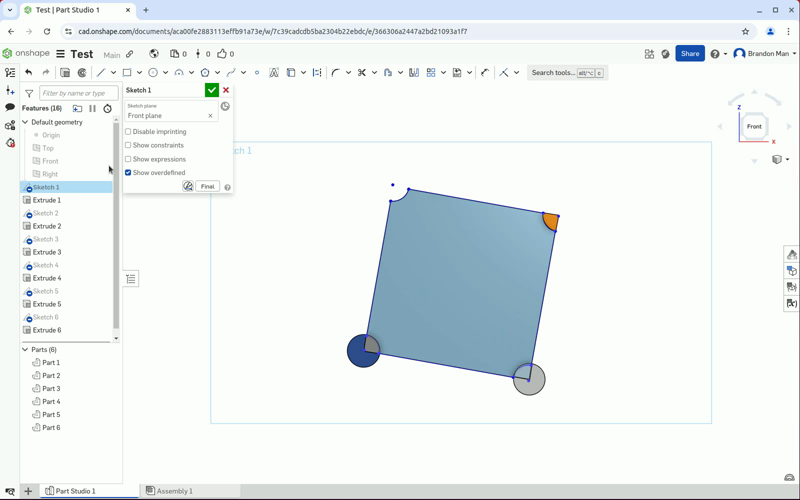
mouse_move(229, 92)
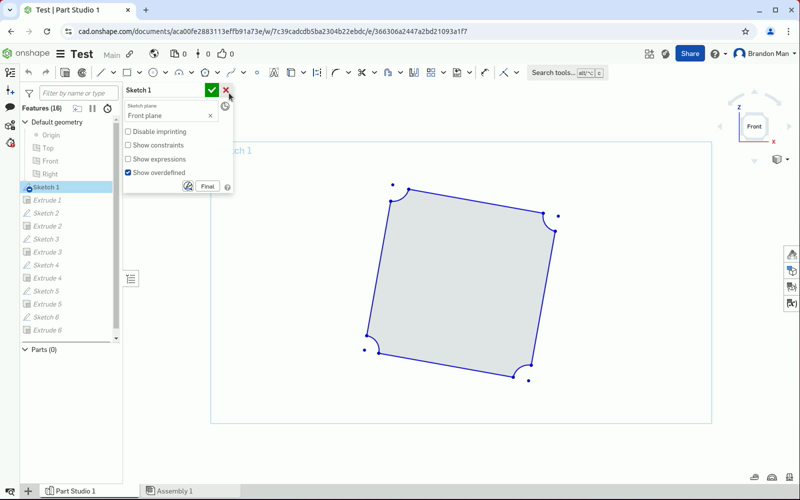
click(229, 92)
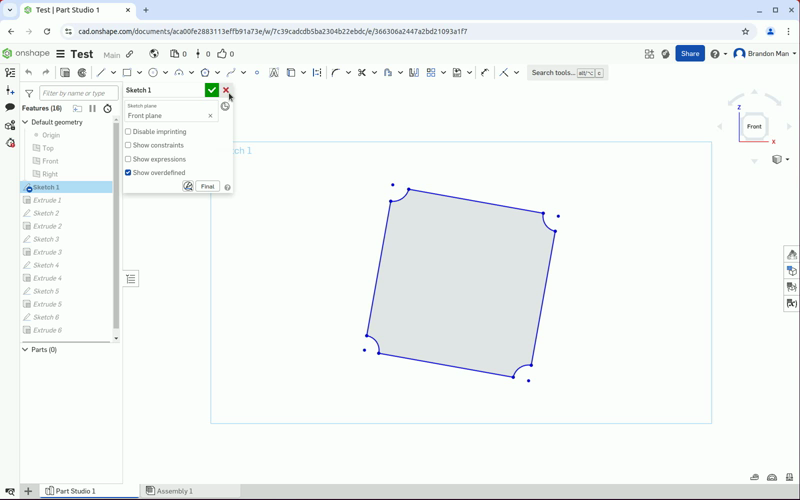
key(shift+s)
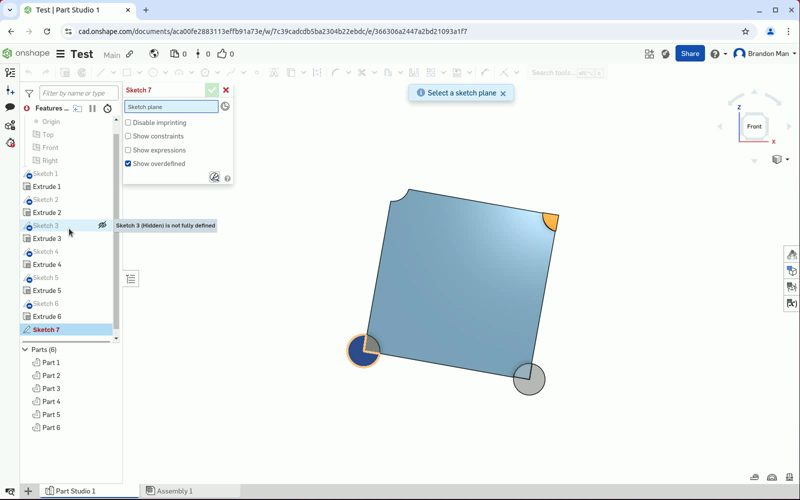
scroll(3)
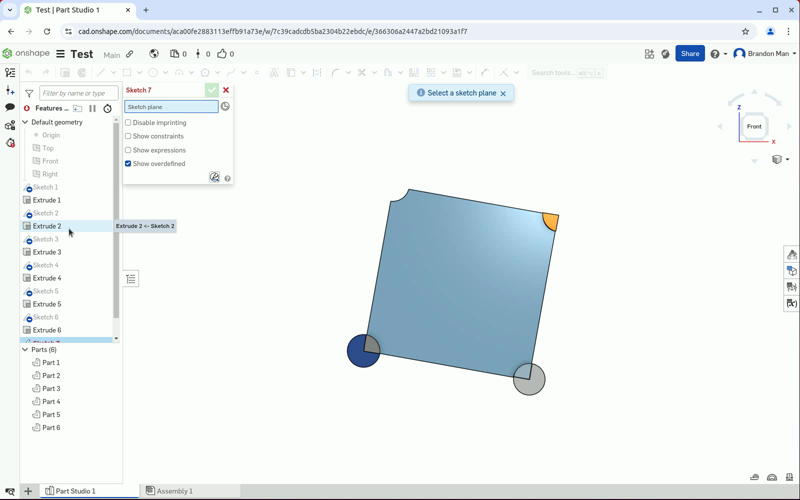
mouse_move(69, 163)
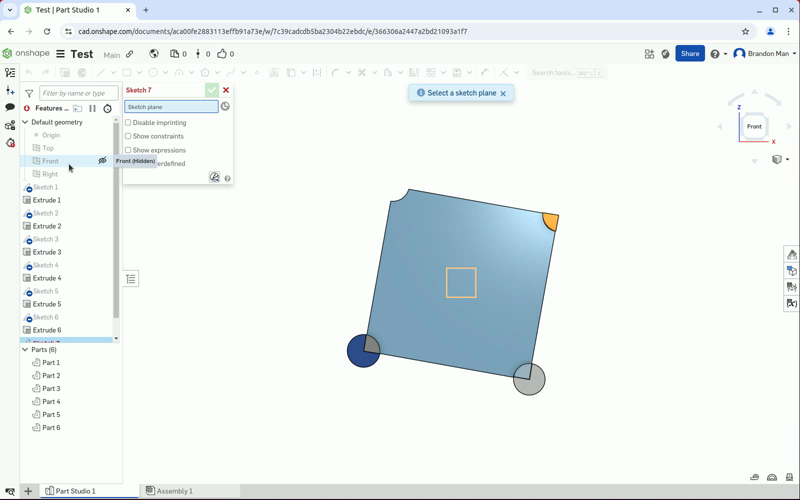
click(69, 163)
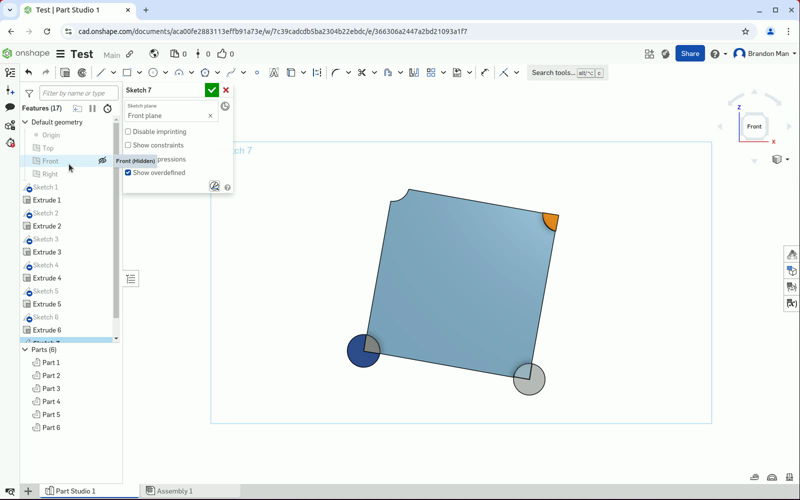
mouse_move(73, 352)
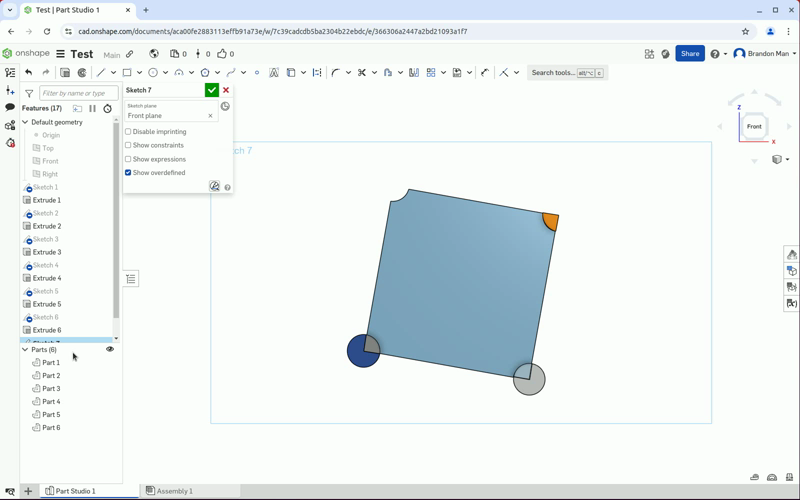
key(y)
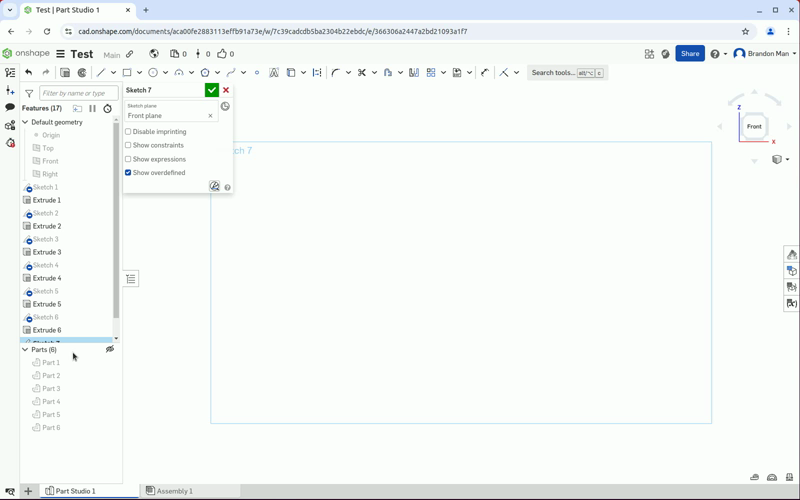
key(l)
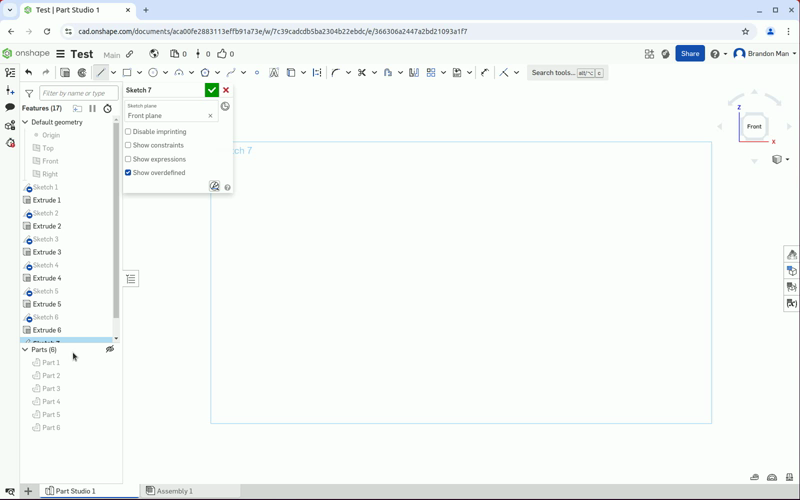
key_down(shift)
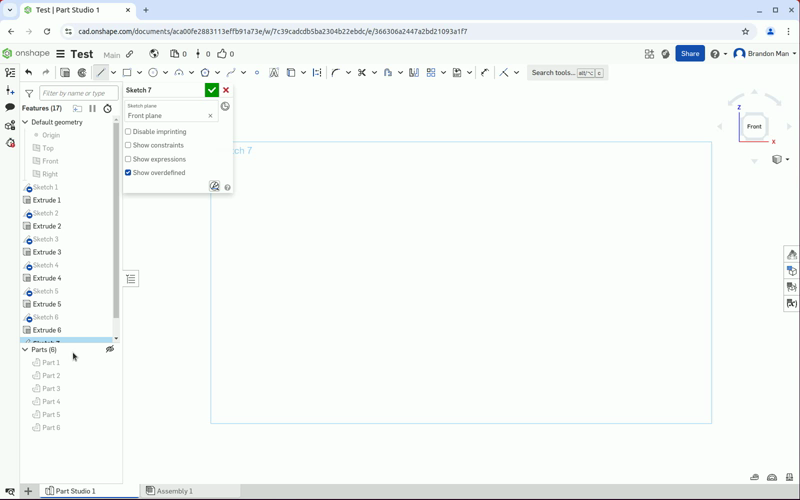
mouse_move(542, 212)
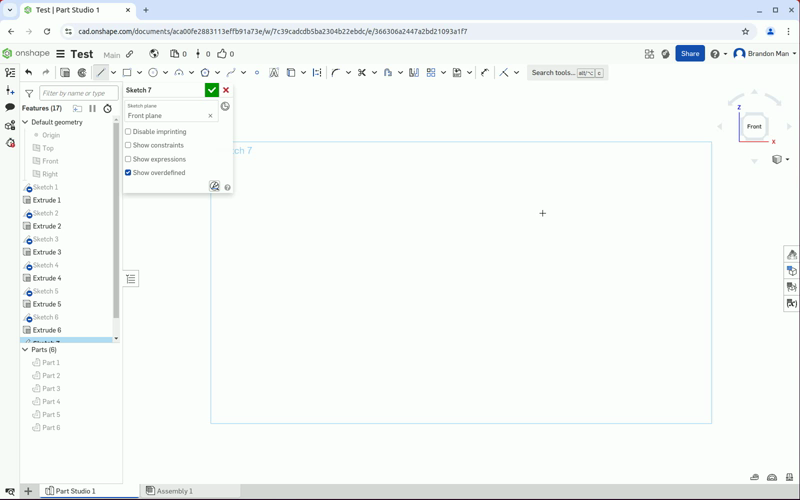
click(542, 212)
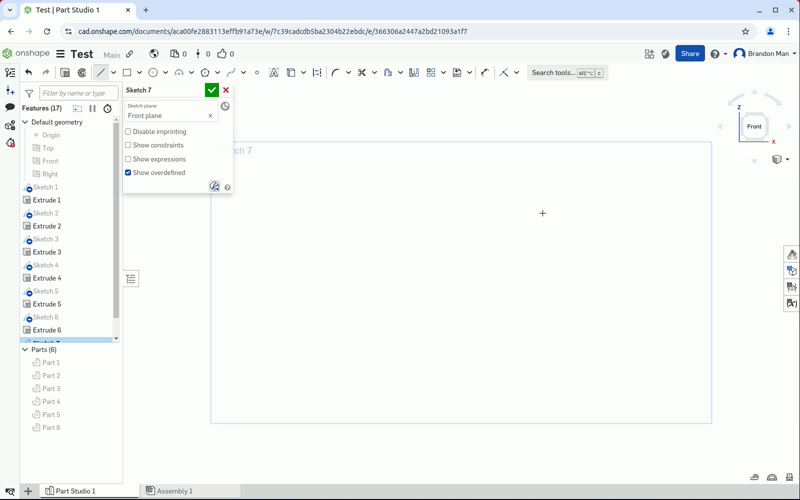
key_up(shift)
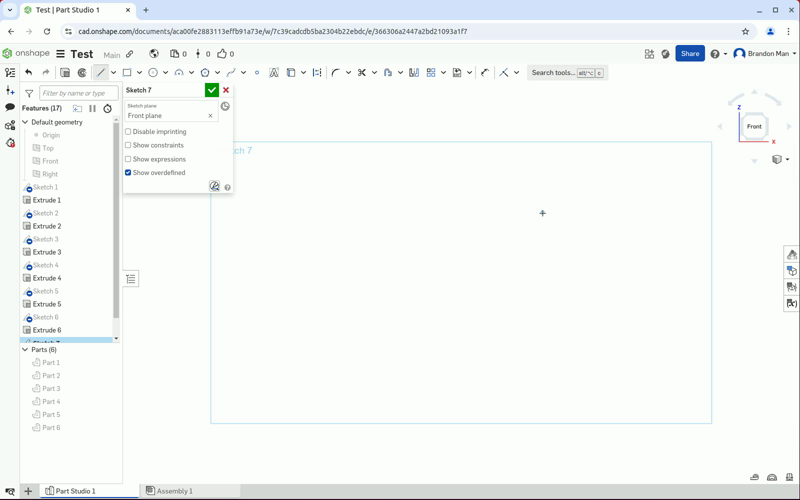
key_down(shift)
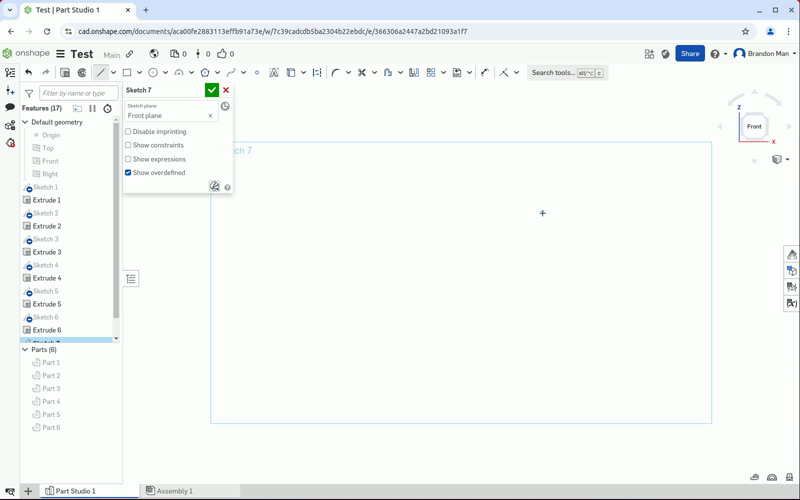
mouse_move(572, 212)
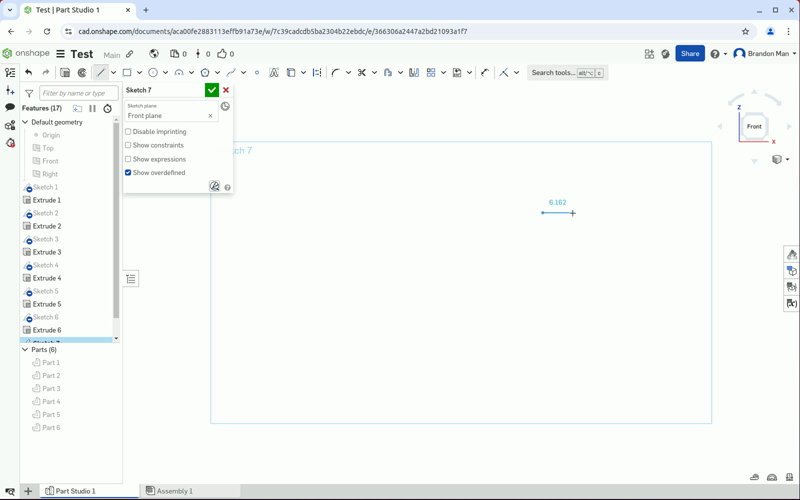
mouse_move(558, 215)
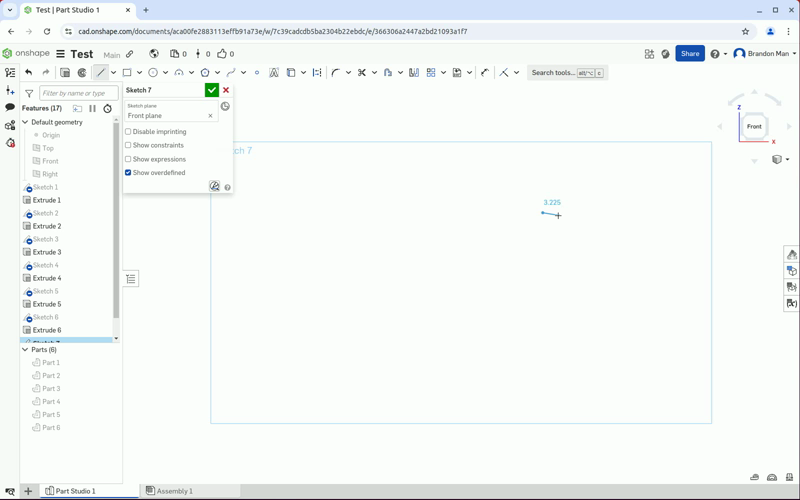
click(558, 215)
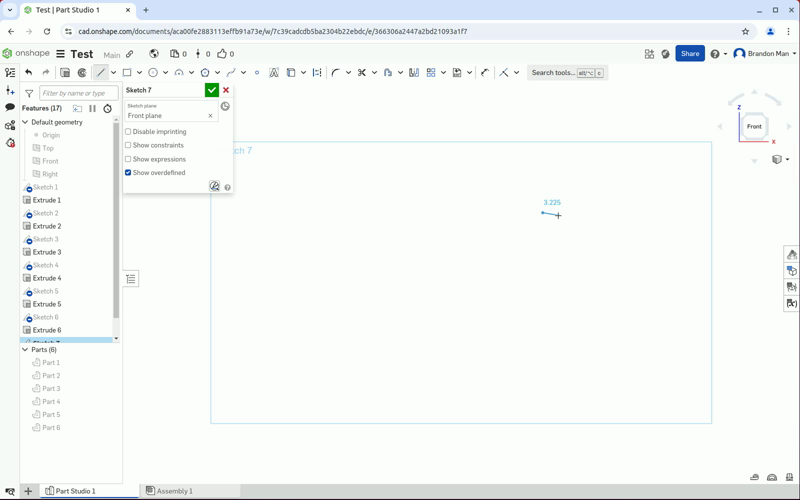
key_up(shift)
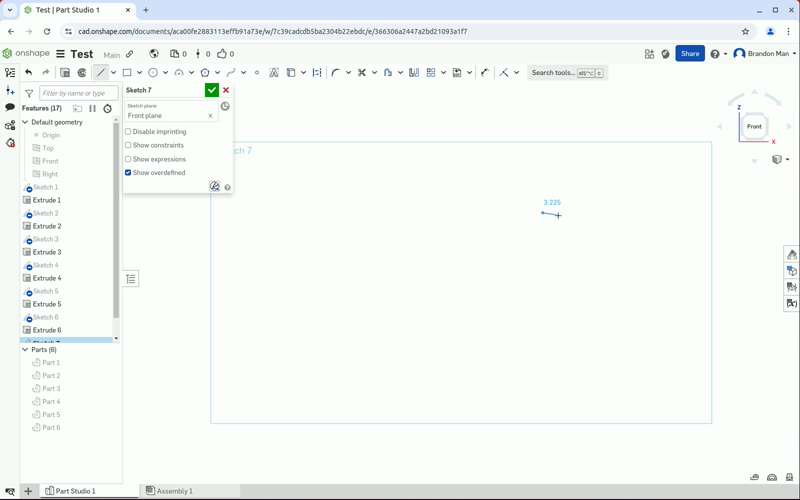
key_down(shift)
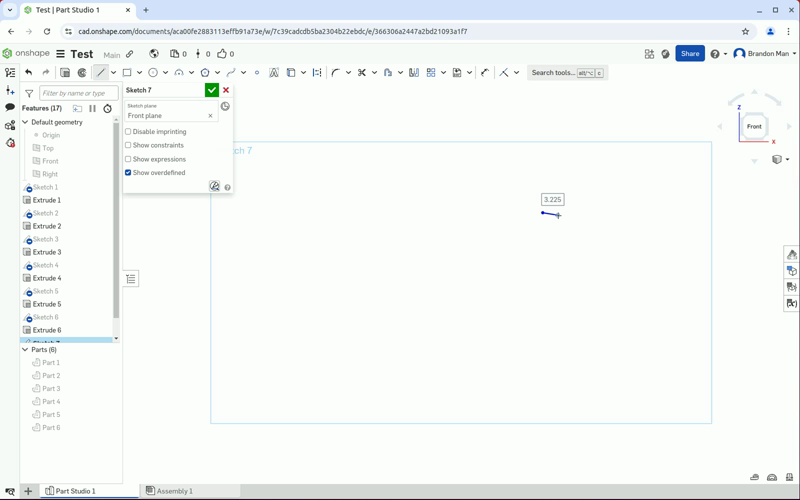
mouse_move(588, 215)
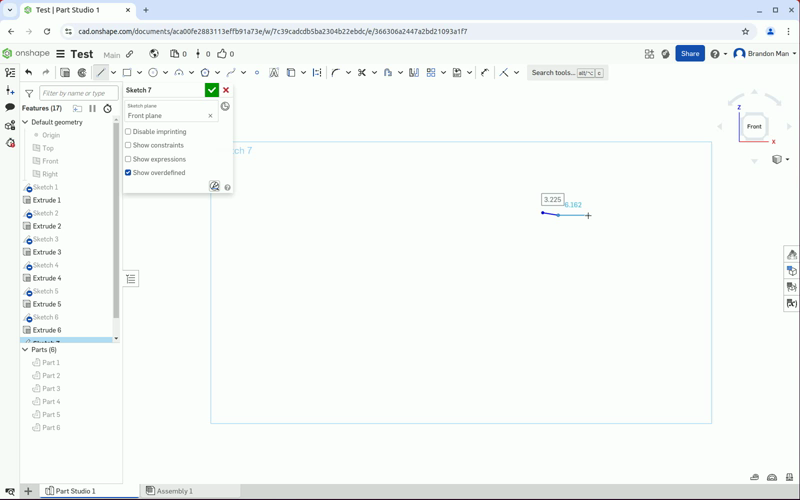
mouse_move(555, 230)
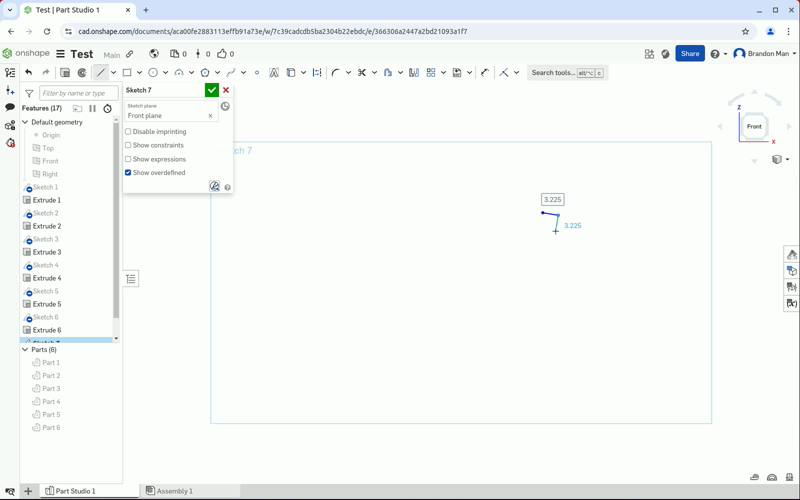
click(555, 230)
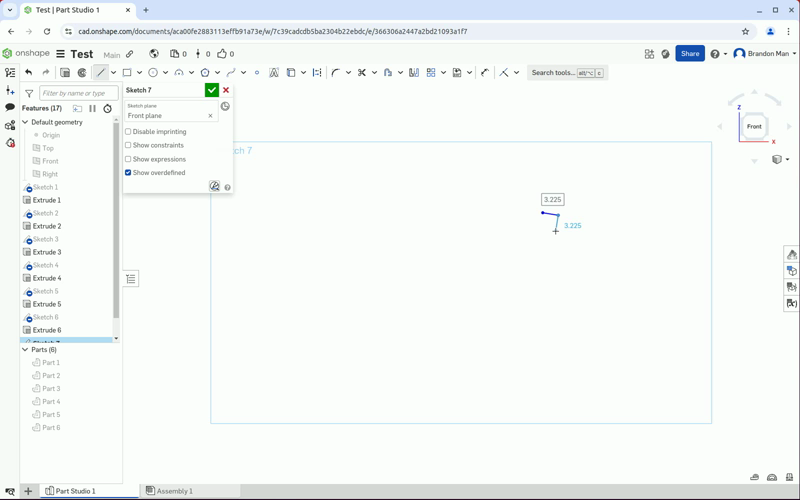
key_up(shift)
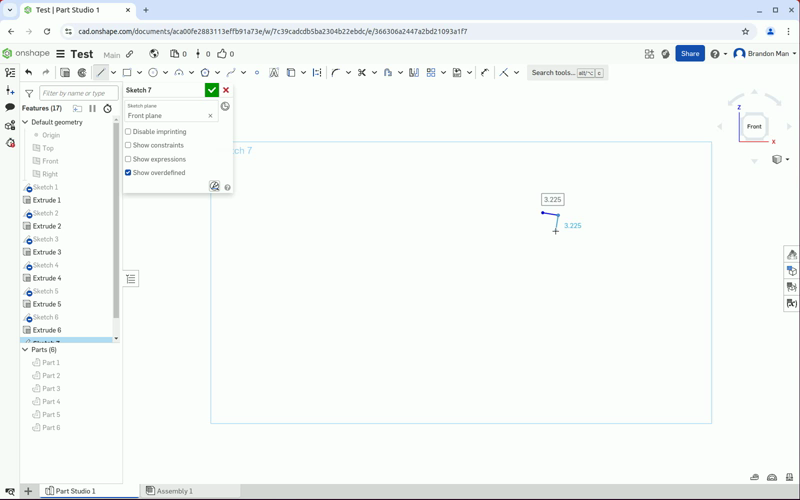
key(esc)
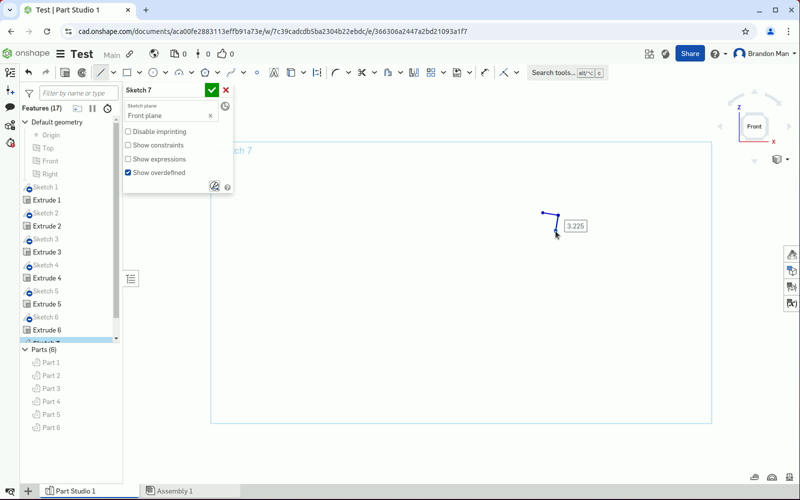
key(a)
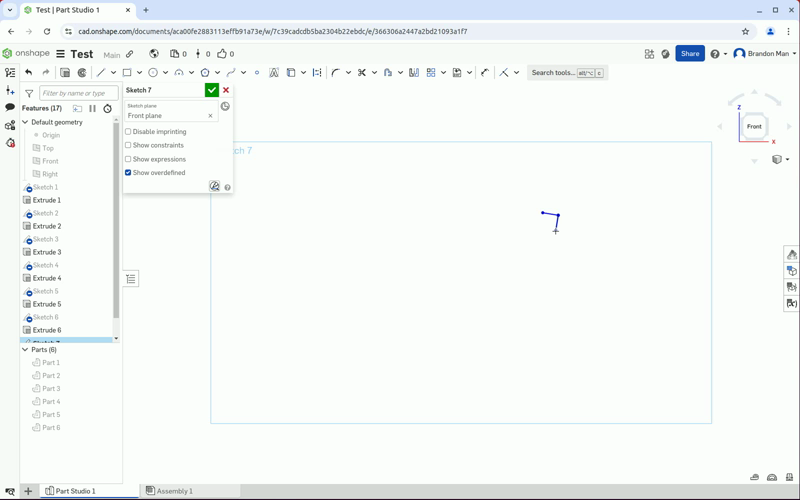
mouse_move(555, 230)
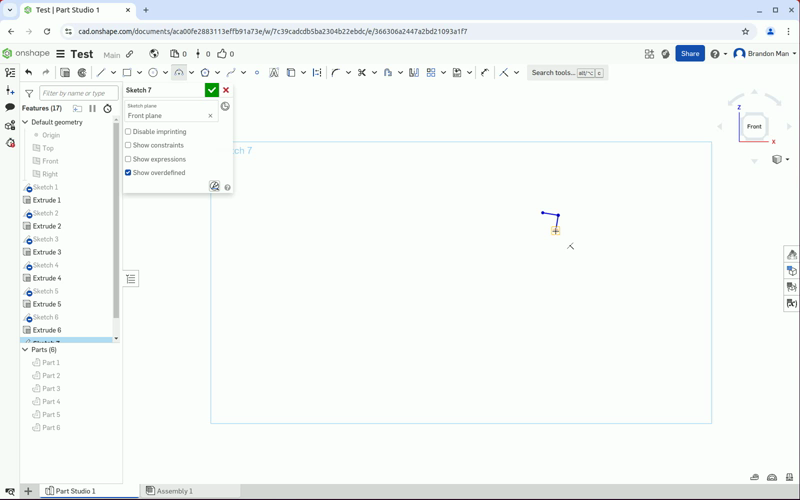
click(555, 230)
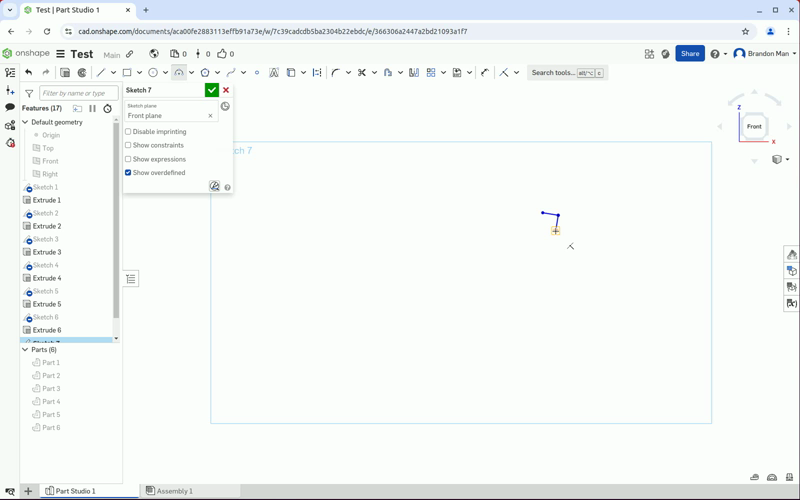
mouse_move(542, 212)
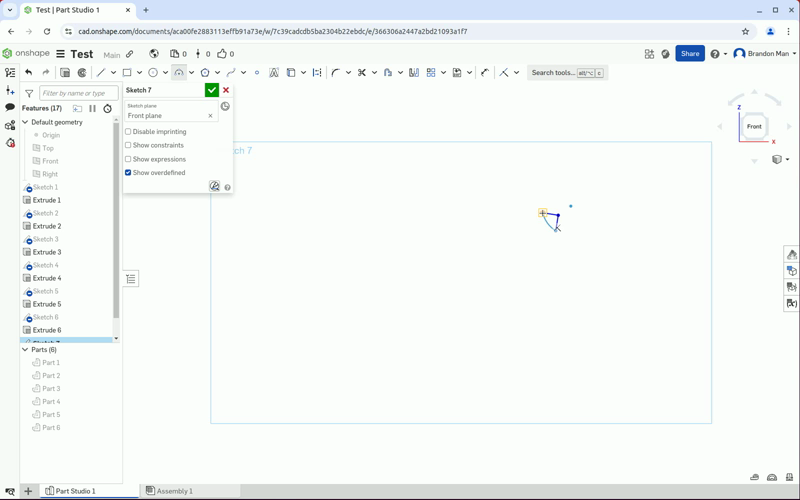
click(542, 212)
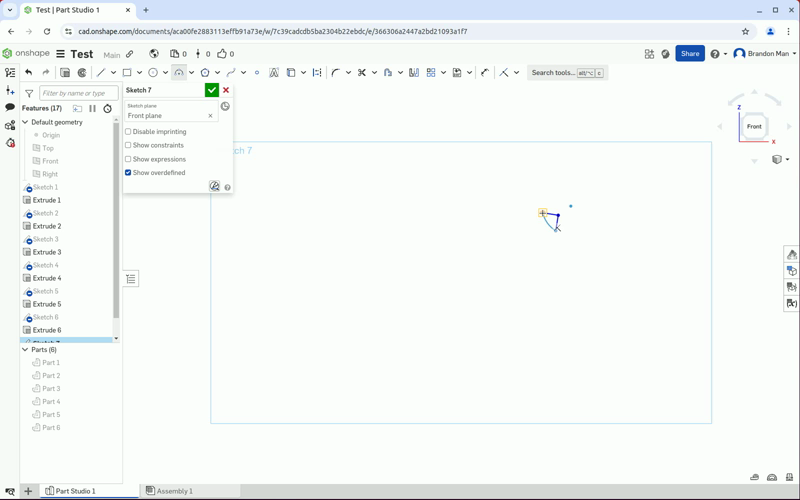
key_down(shift)
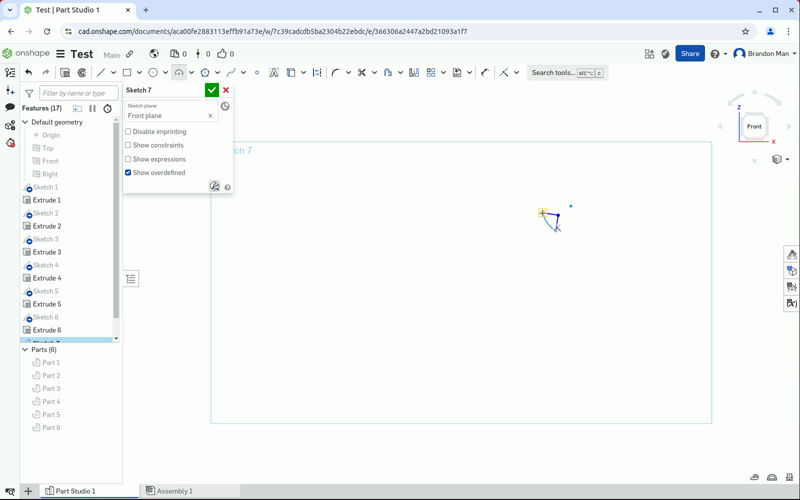
mouse_move(571, 206)
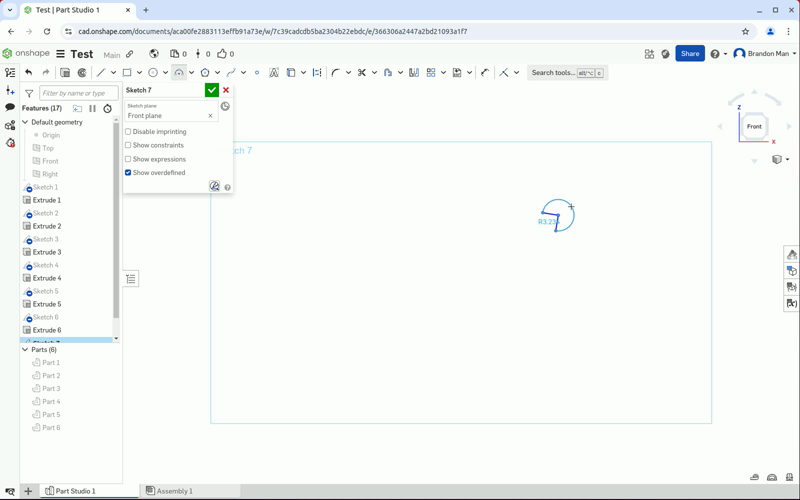
click(571, 206)
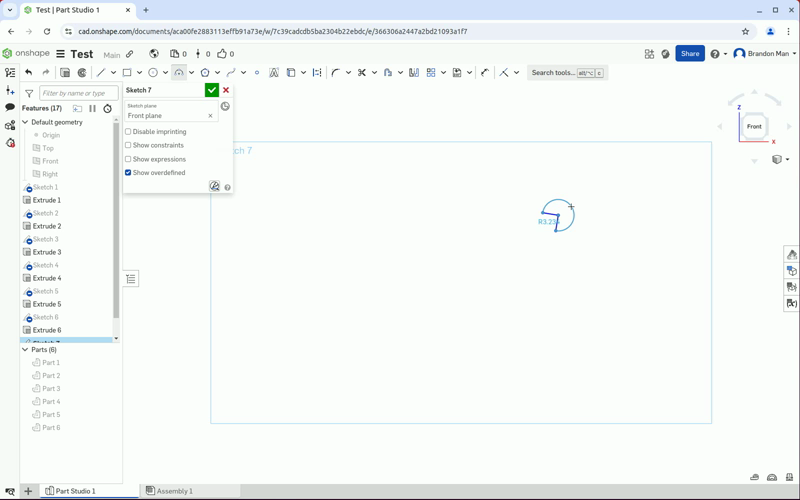
key_up(shift)
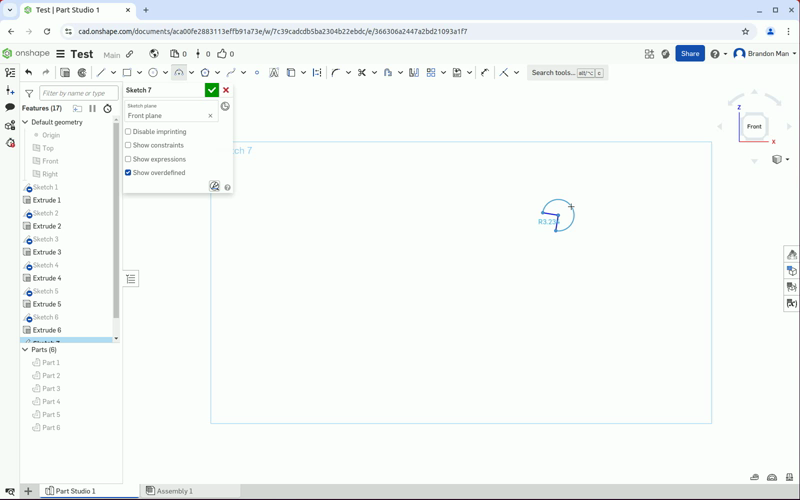
key(esc)
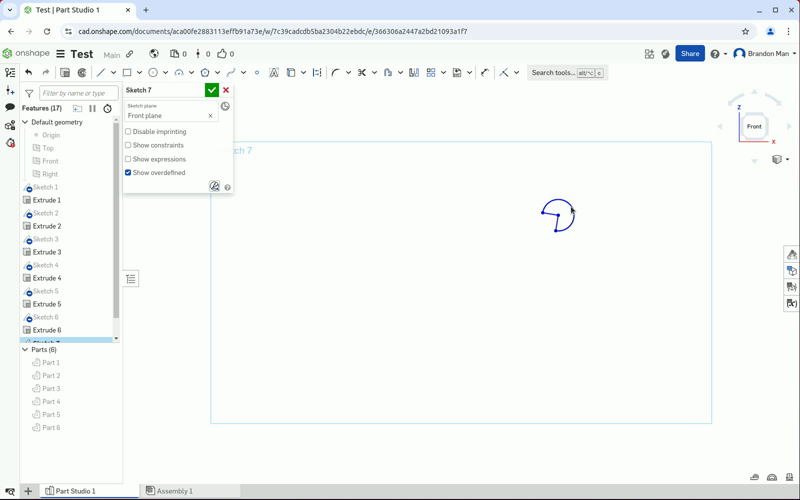
mouse_move(559, 228)
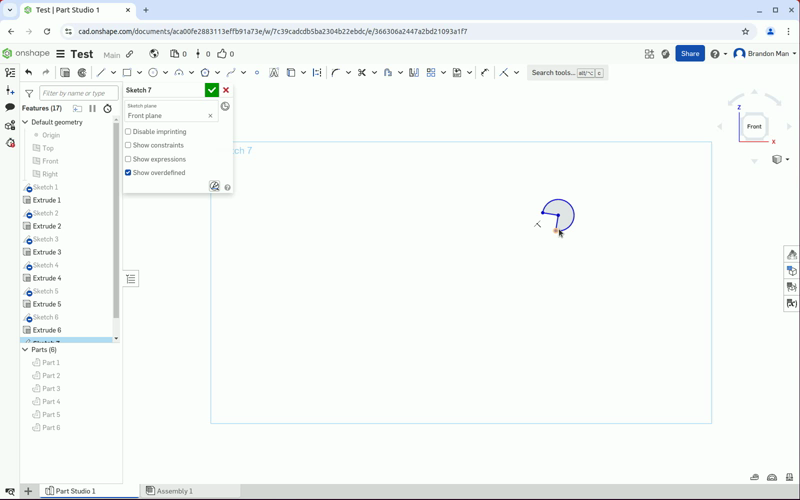
scroll(6)
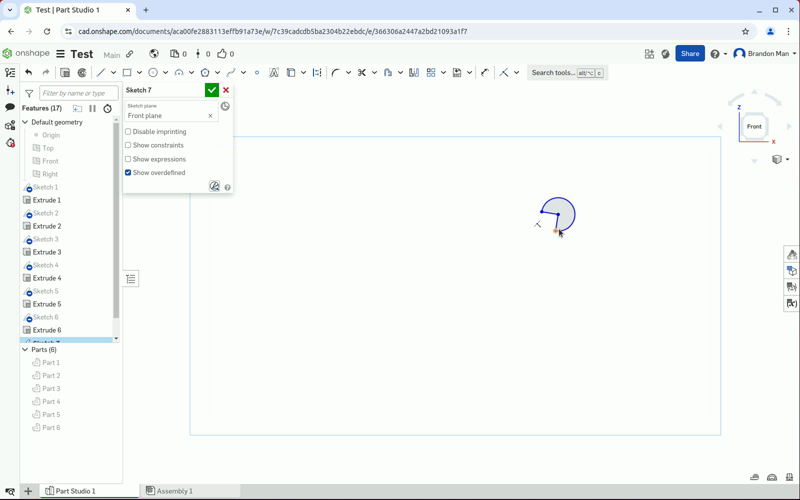
scroll(6)
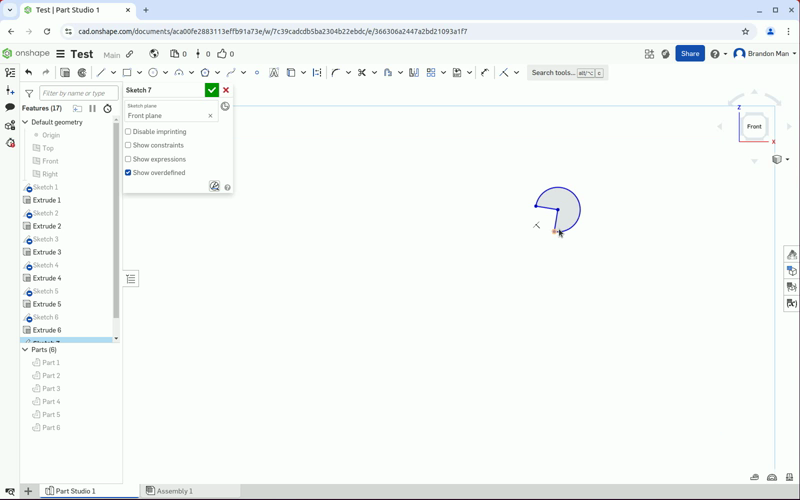
scroll(6)
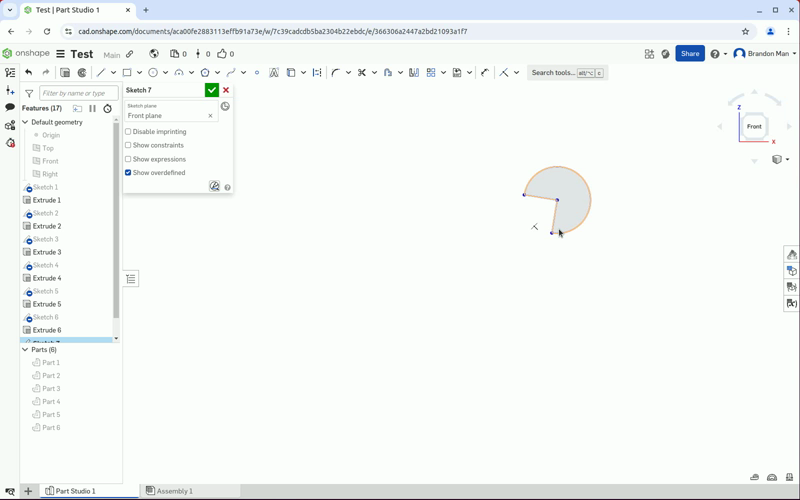
scroll(6)
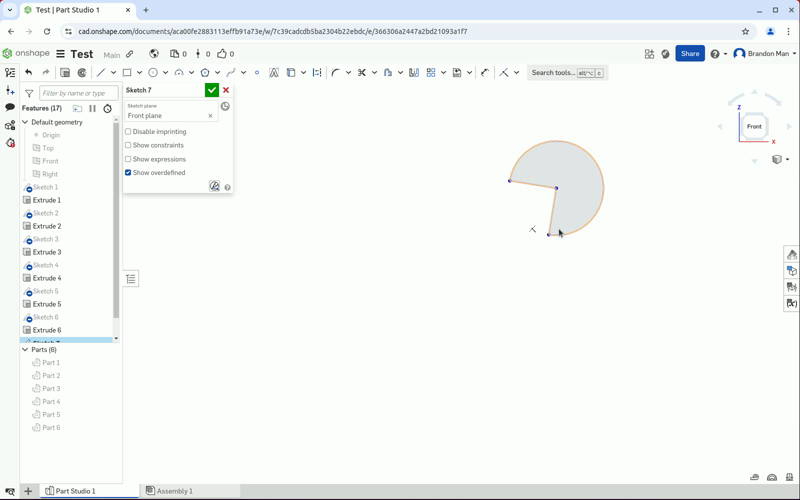
scroll(6)
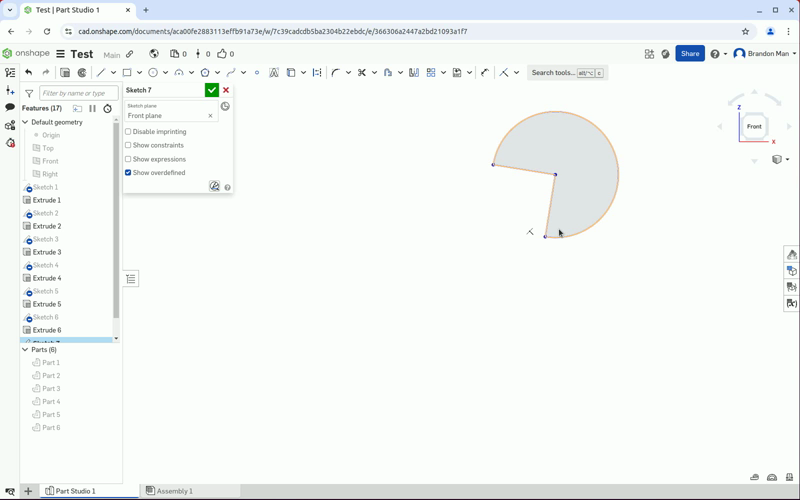
scroll(6)
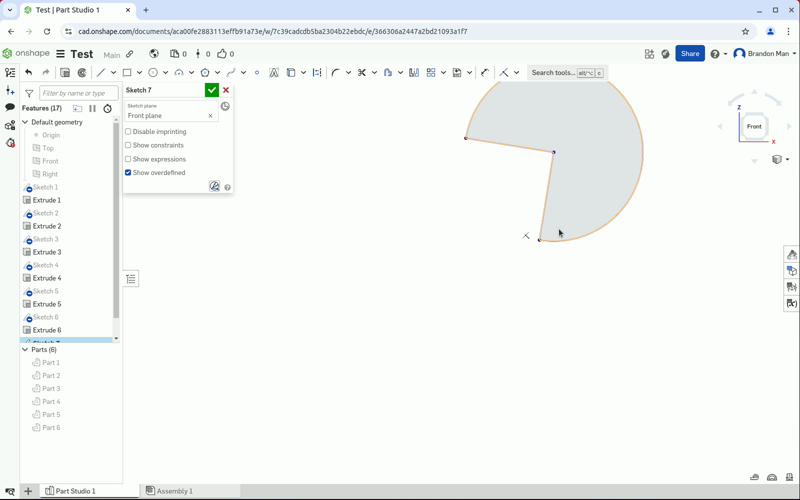
scroll(6)
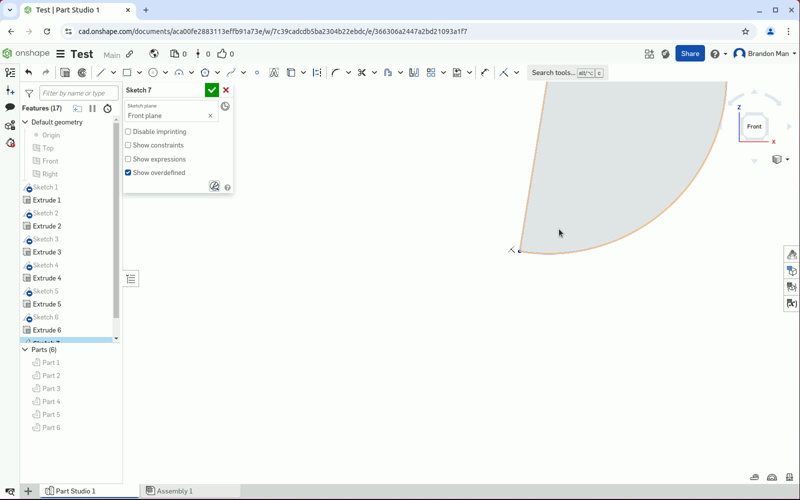
click(559, 228)
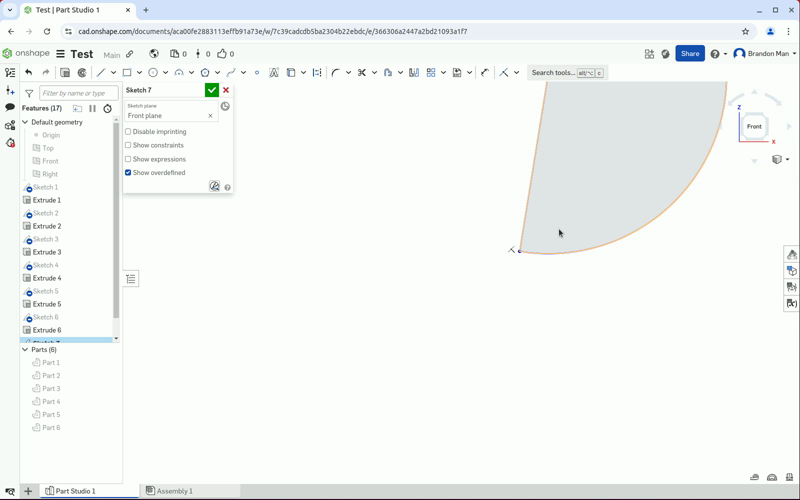
scroll(-6)
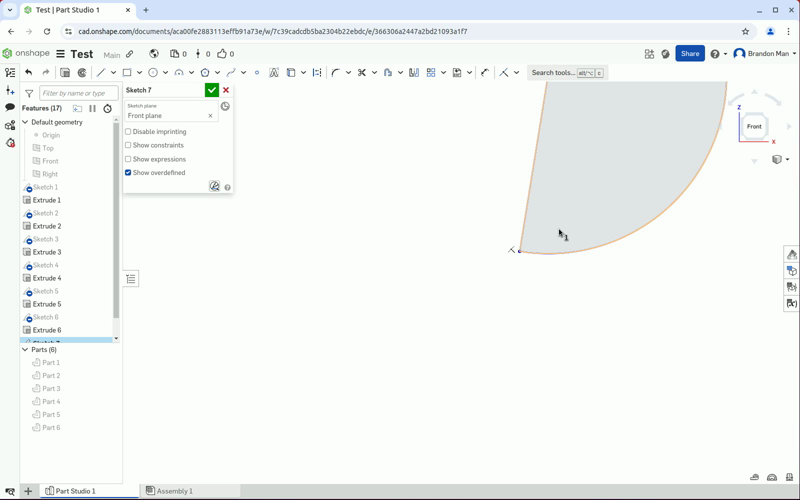
scroll(-6)
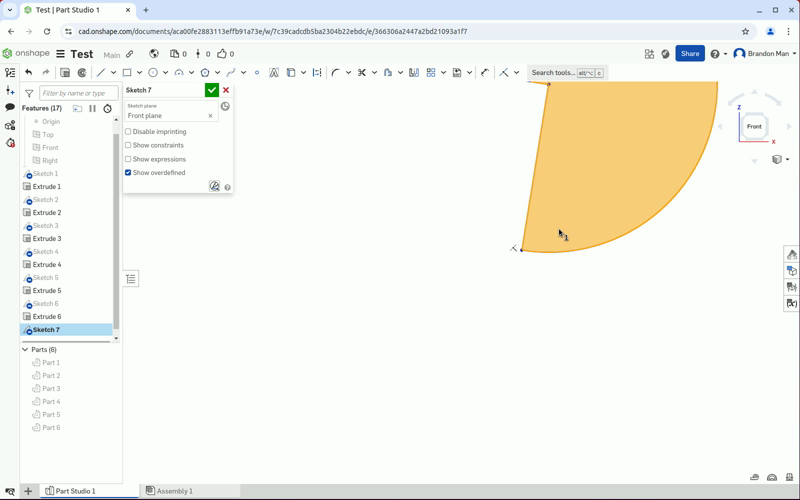
scroll(-6)
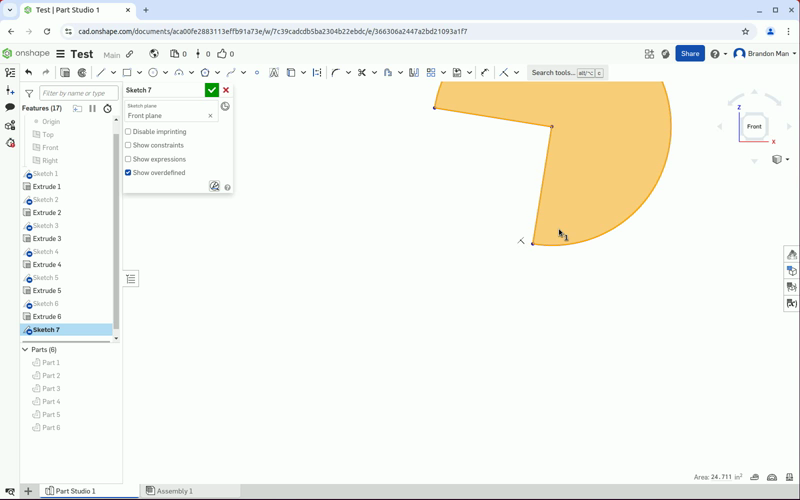
scroll(-6)
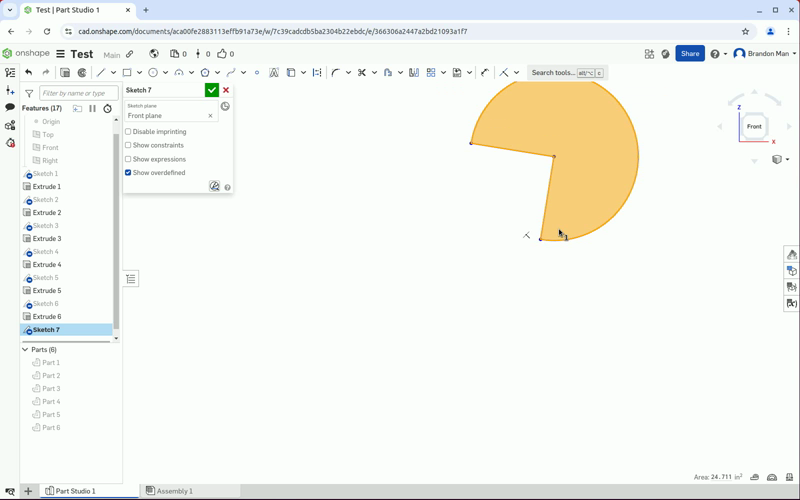
scroll(-6)
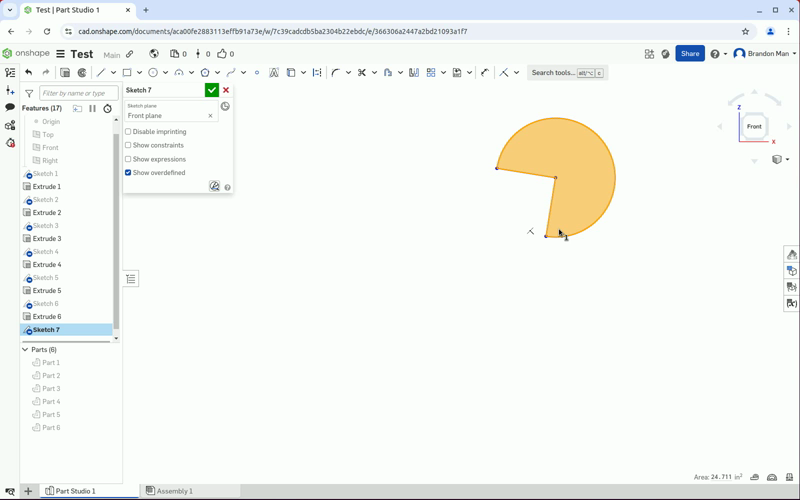
scroll(-6)
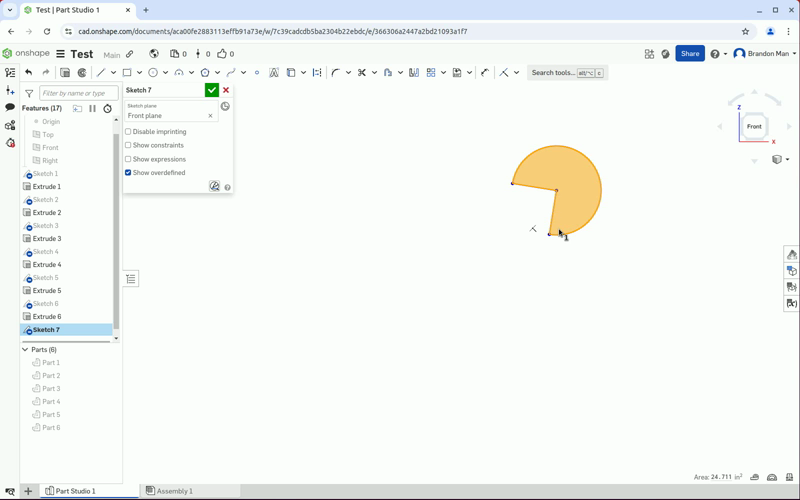
scroll(-6)
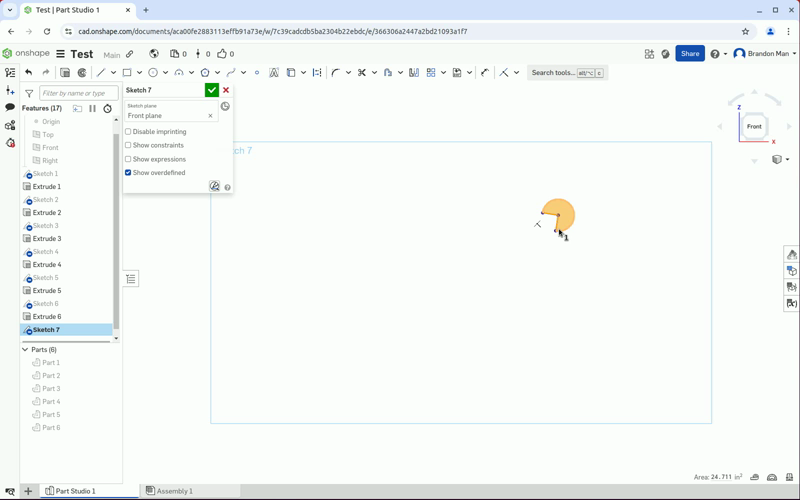
mouse_move(73, 352)
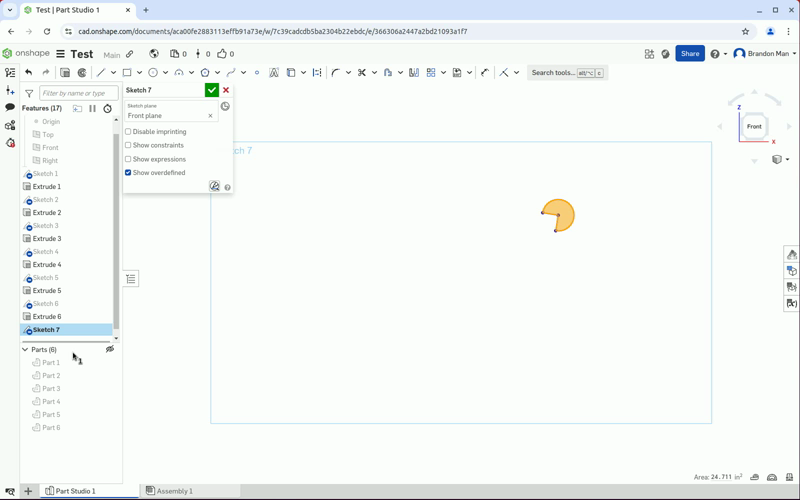
key(shift+y)
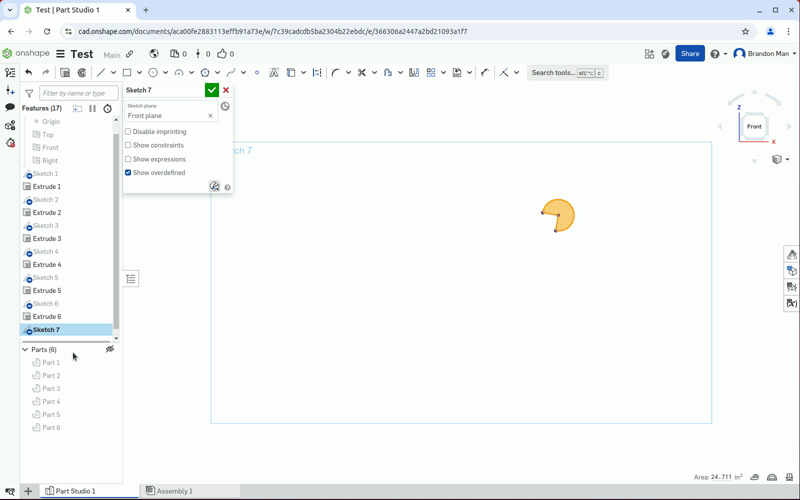
key(shift+e)
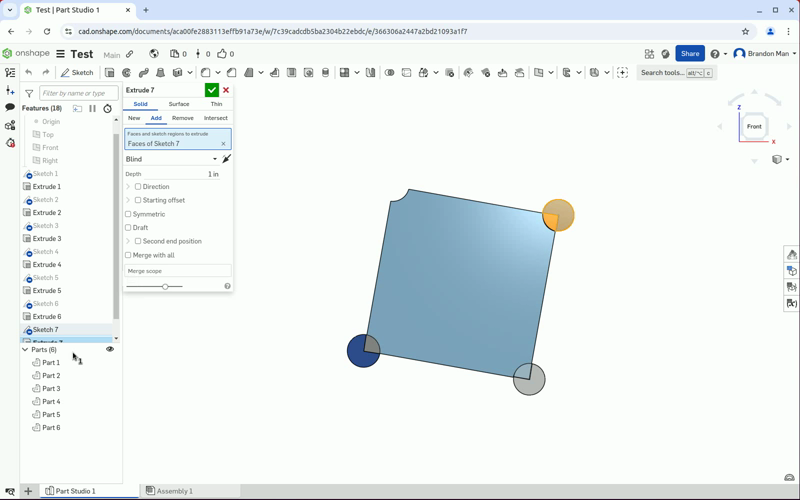
mouse_move(143, 106)
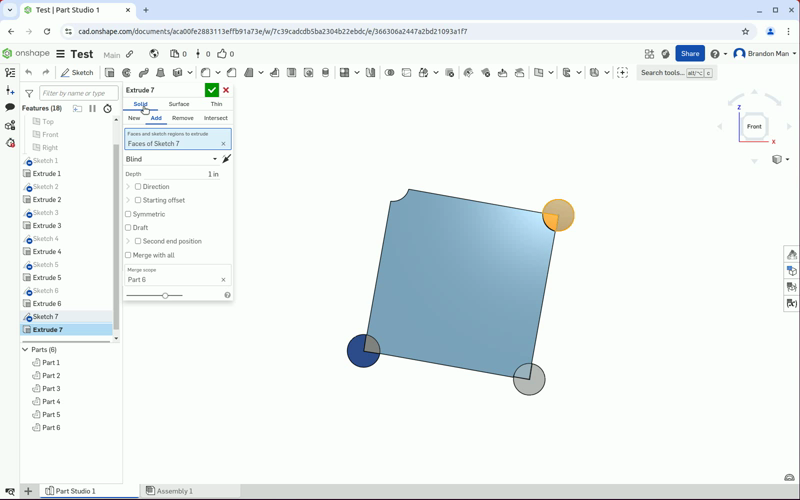
click(143, 106)
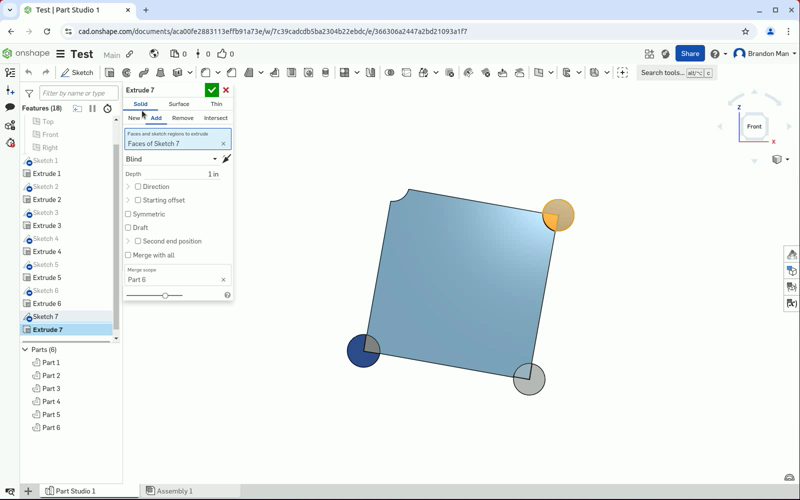
mouse_move(137, 120)
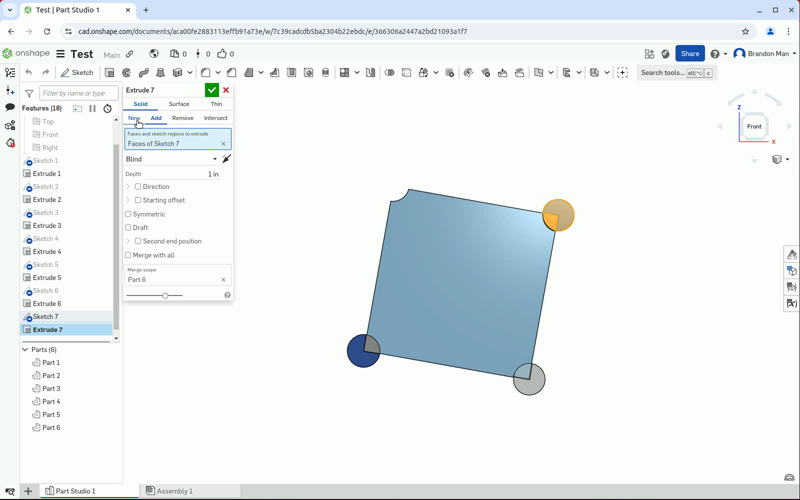
click(137, 120)
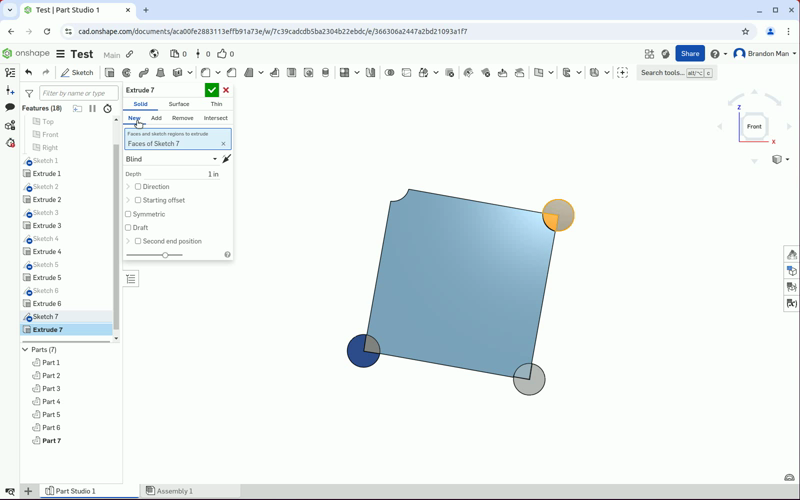
key(tab, 4)
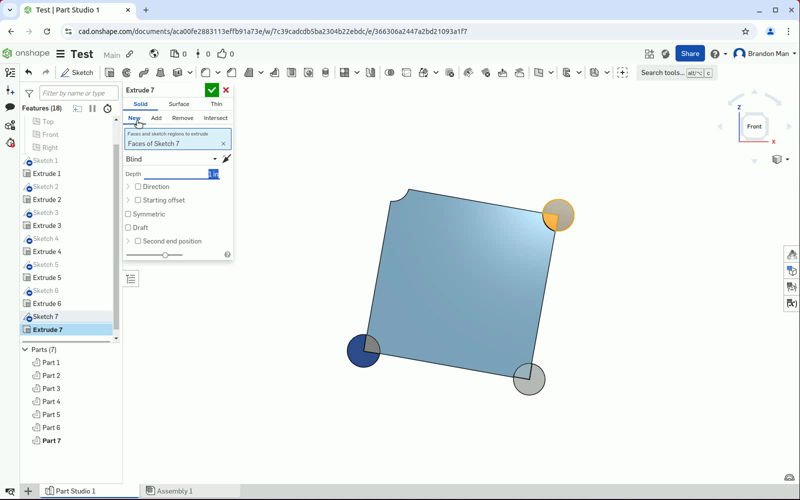
text(1.926)
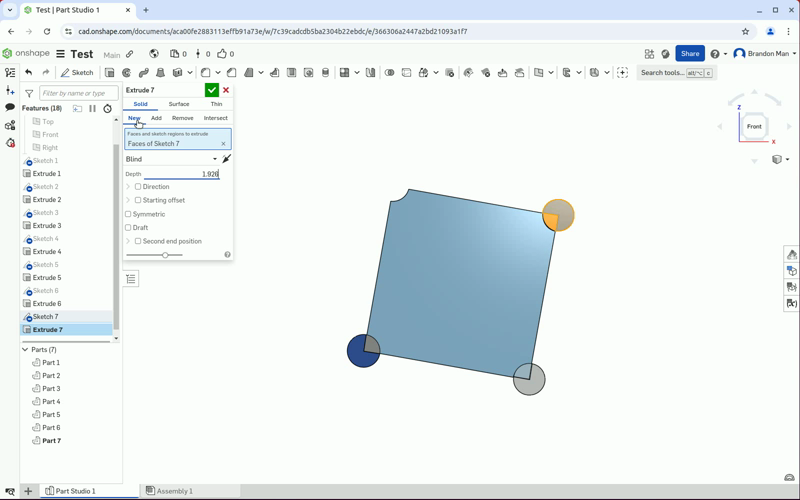
key(enter)
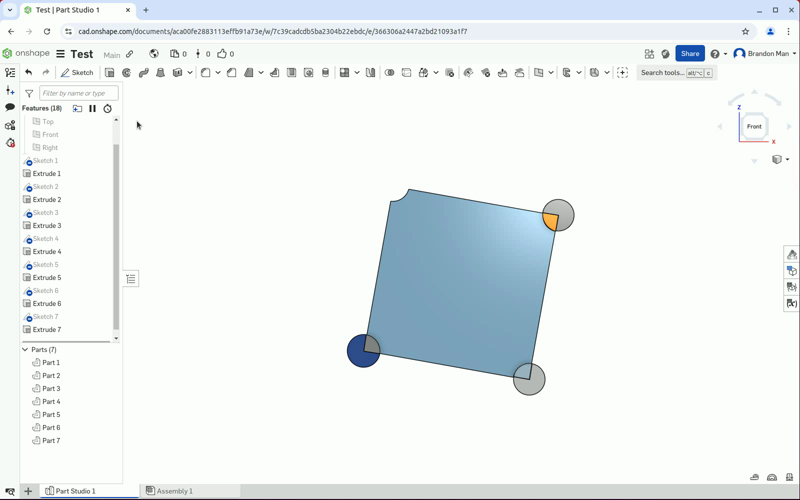
key(shift+h)
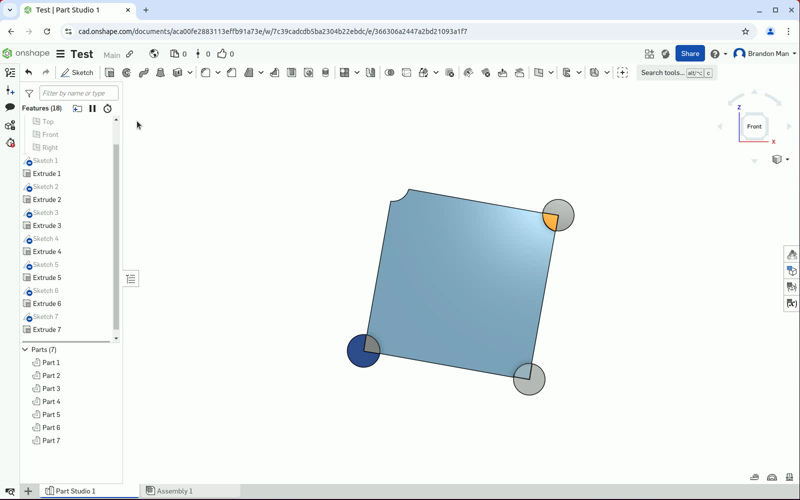
key(shift+h)
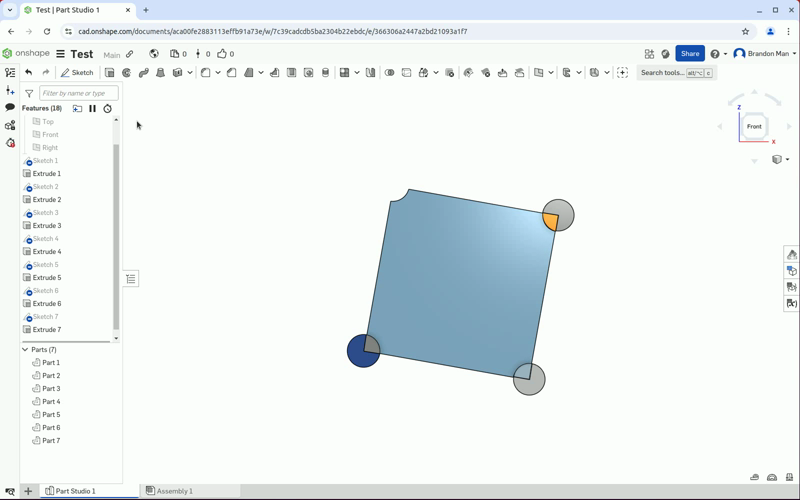
mouse_move(69, 163)
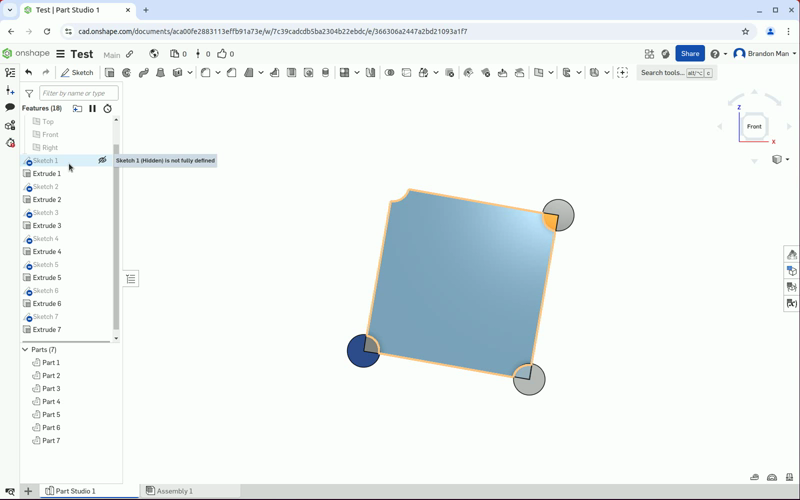
click(69, 163)
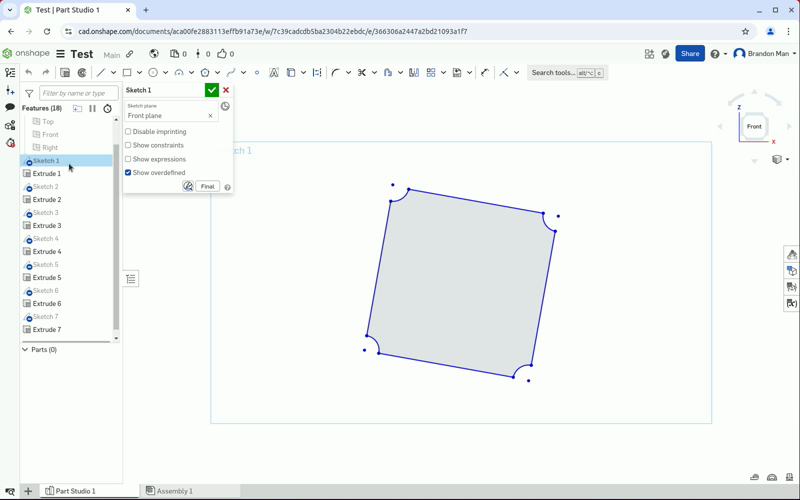
mouse_move(229, 92)
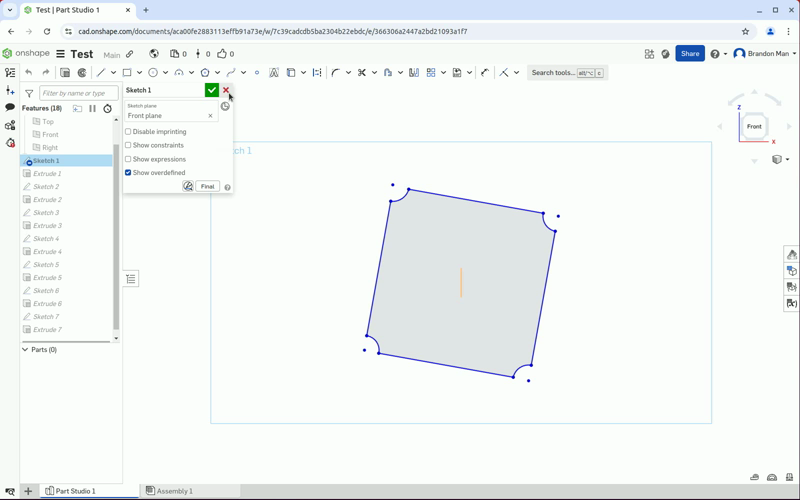
click(229, 92)
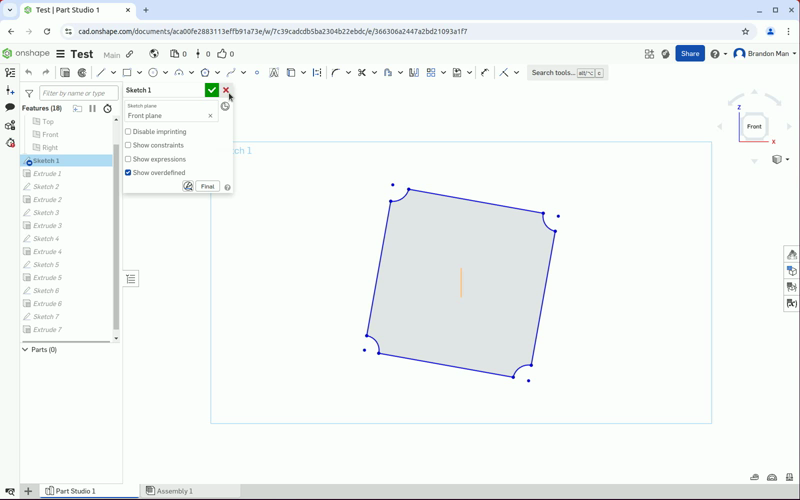
key(shift+s)
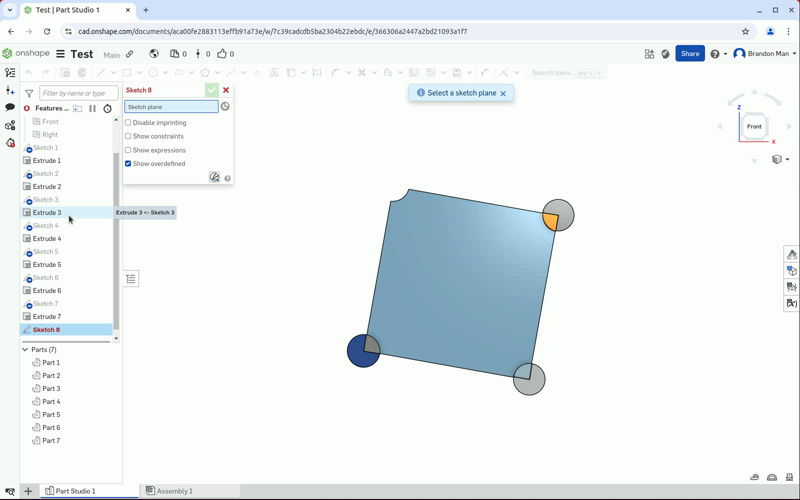
scroll(3)
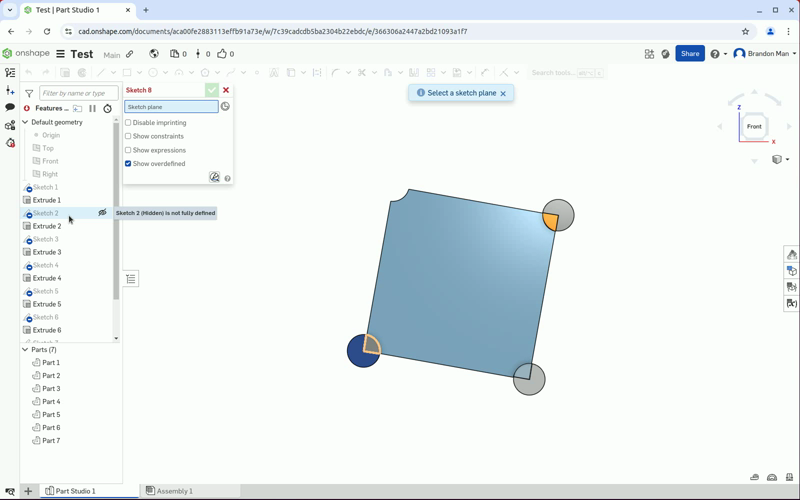
mouse_move(69, 163)
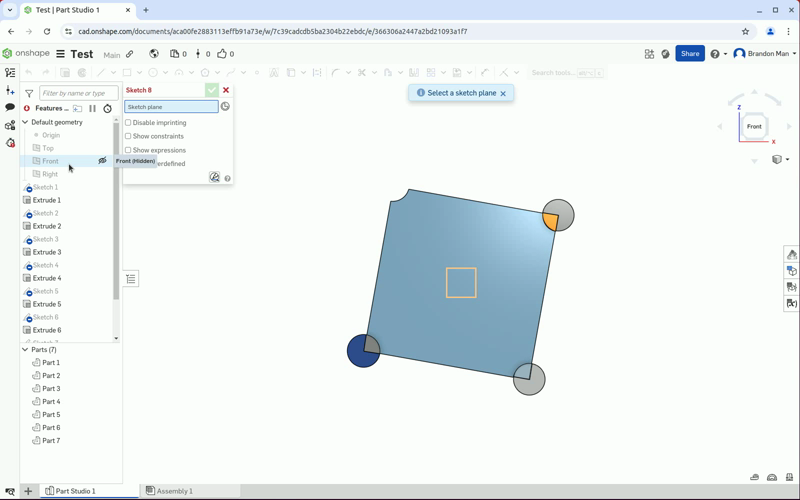
click(69, 163)
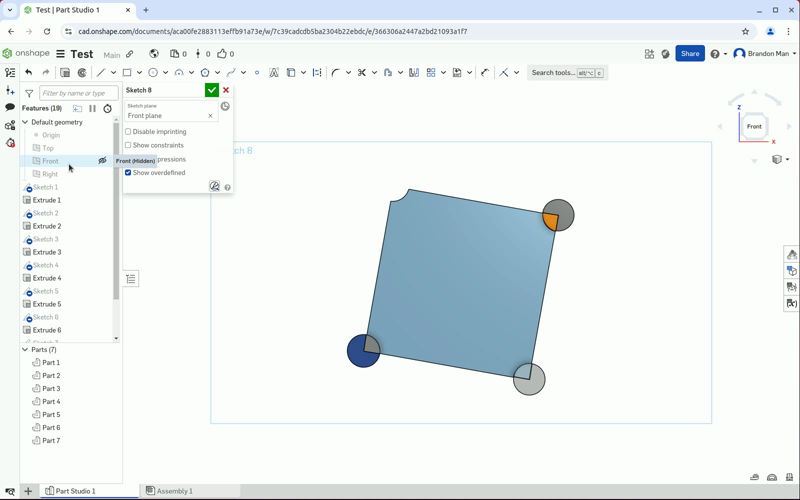
mouse_move(73, 352)
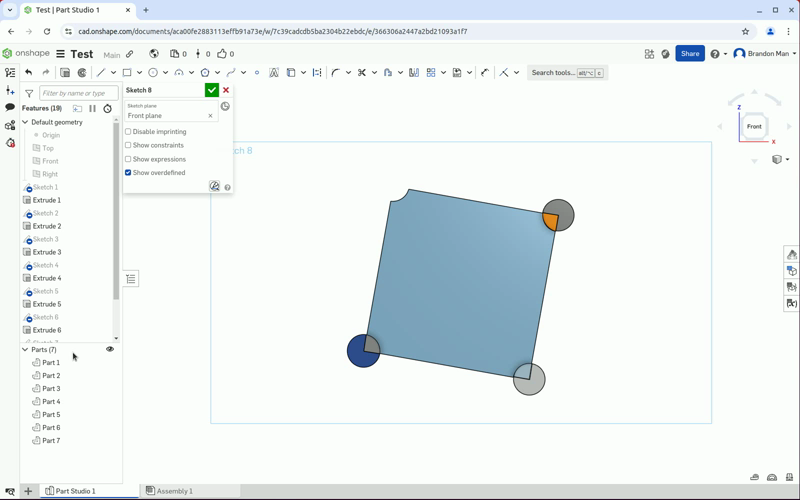
key(y)
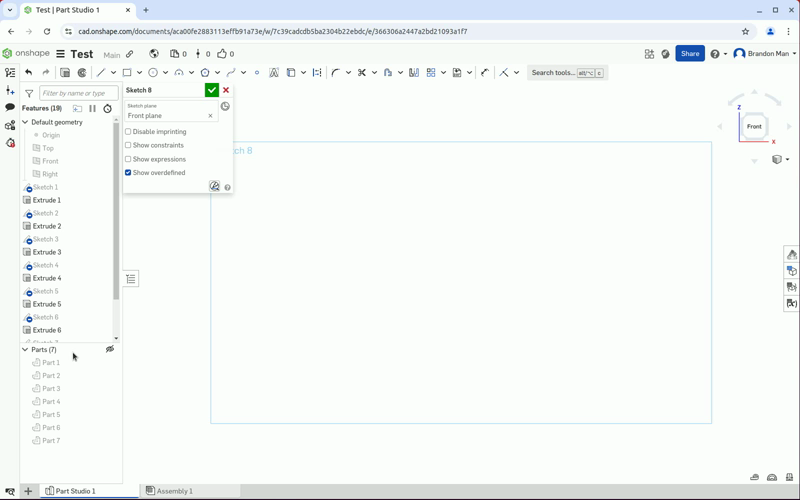
key(a)
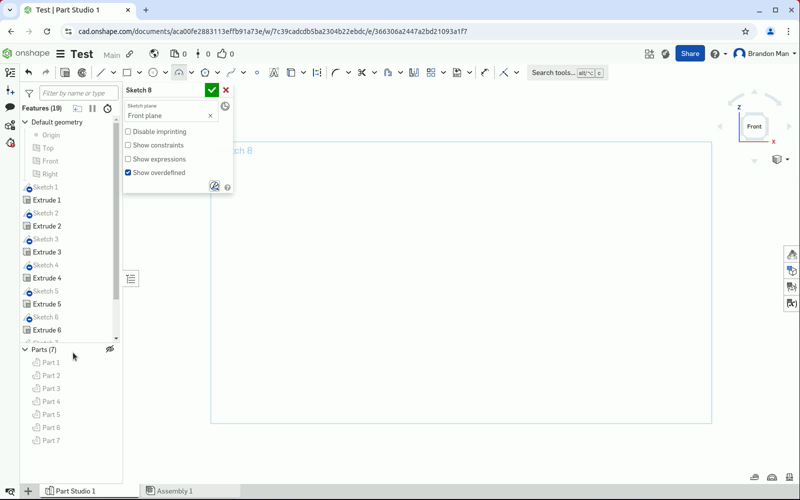
key_down(shift)
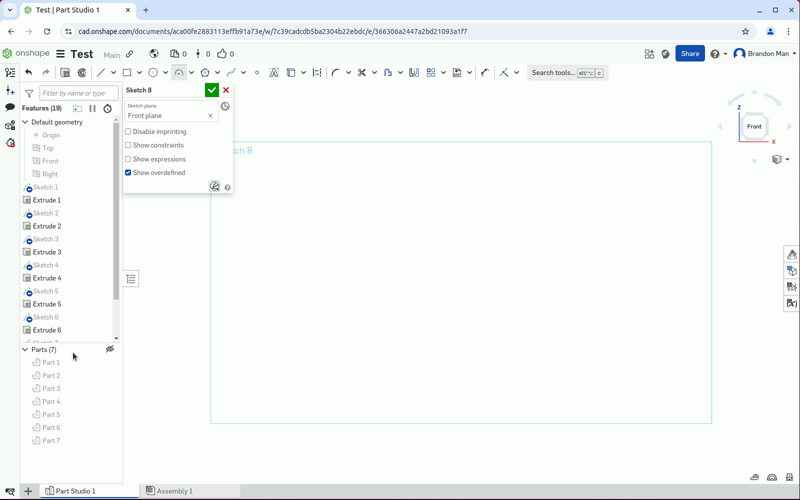
mouse_move(390, 200)
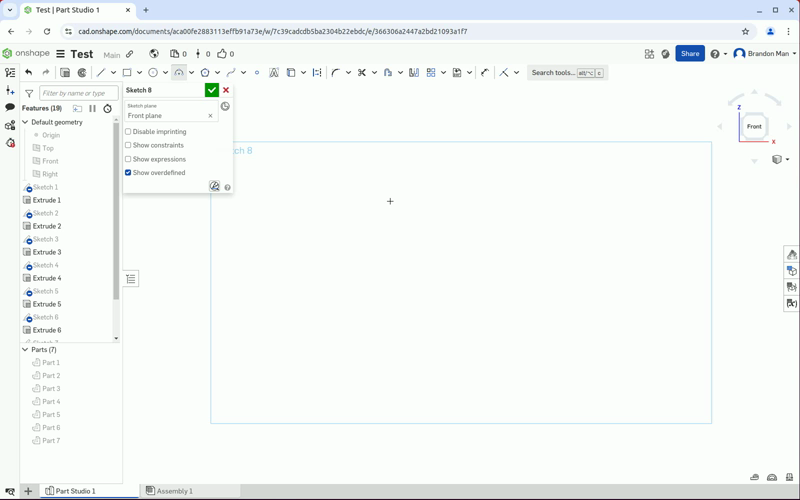
click(390, 200)
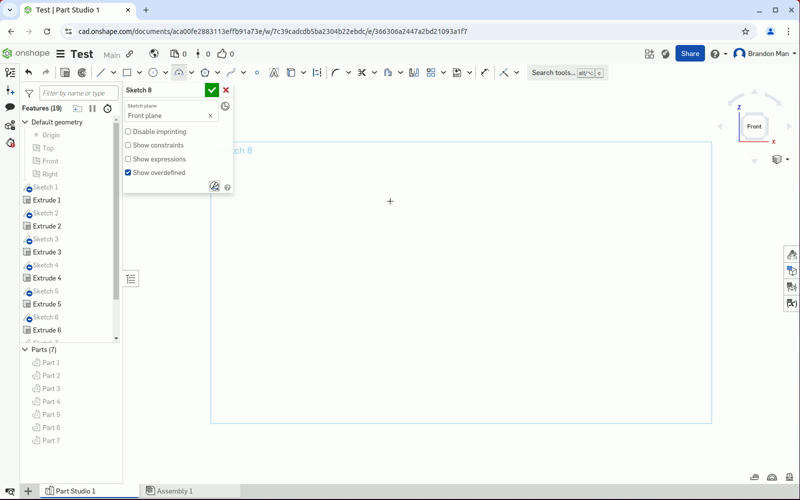
key_up(shift)
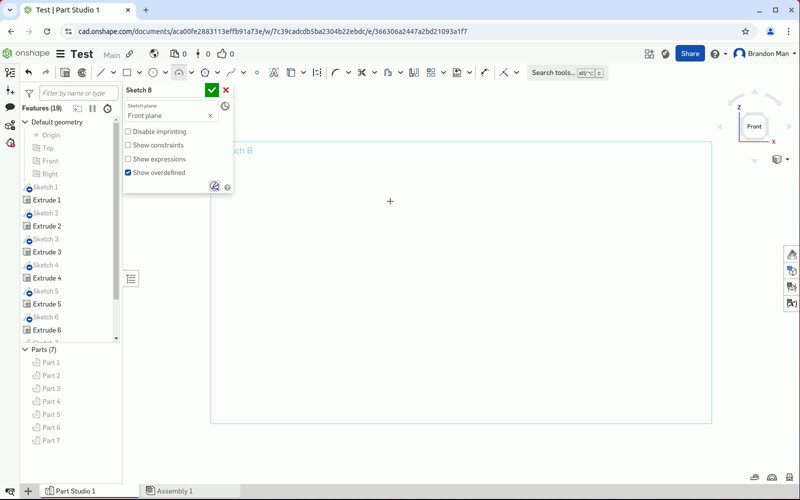
key_down(shift)
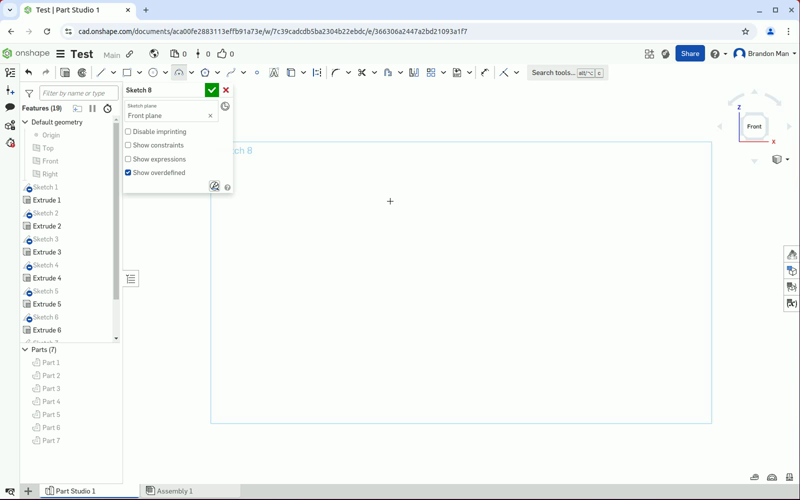
mouse_move(408, 187)
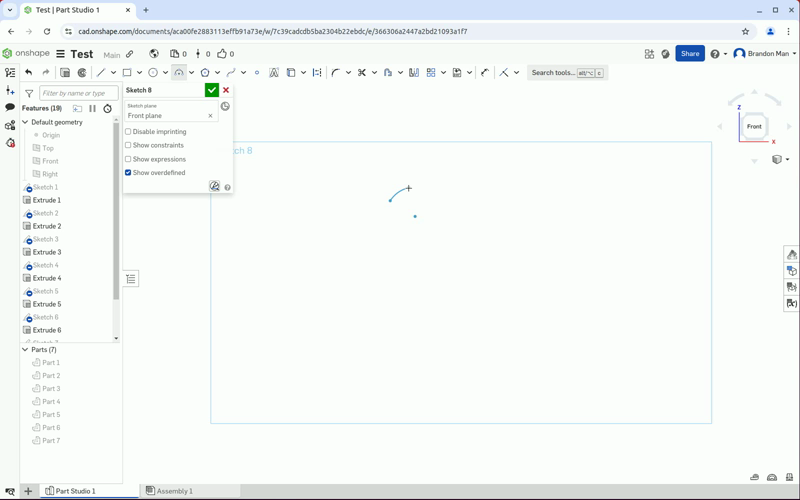
click(408, 187)
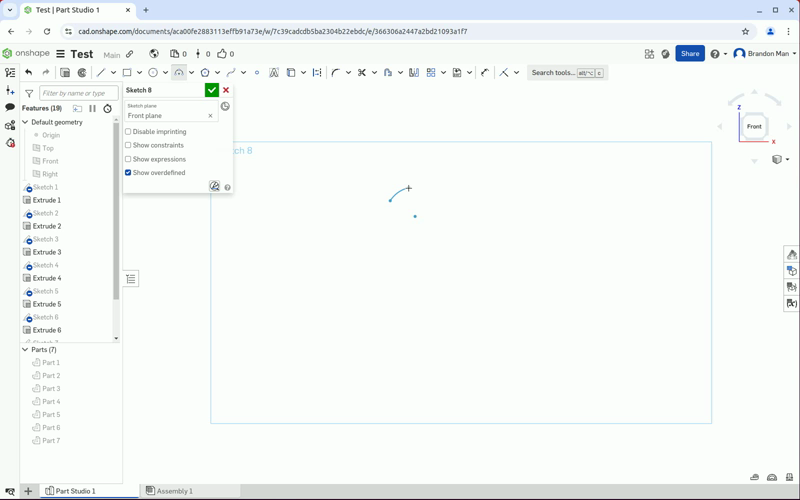
mouse_move(402, 198)
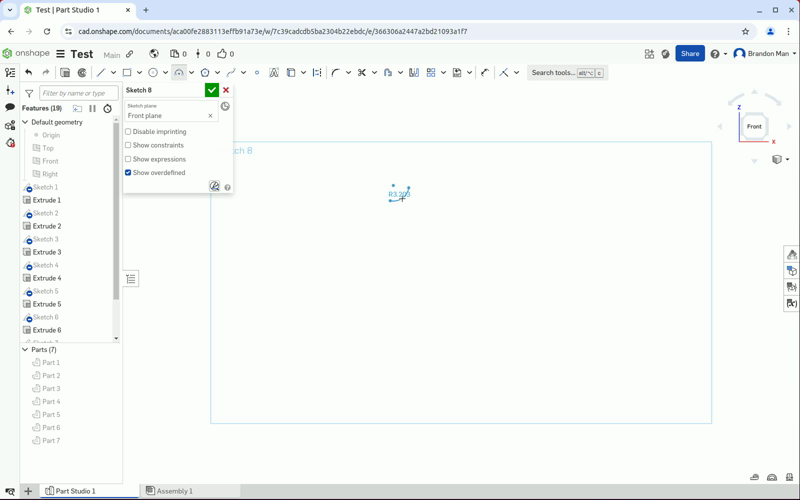
click(402, 198)
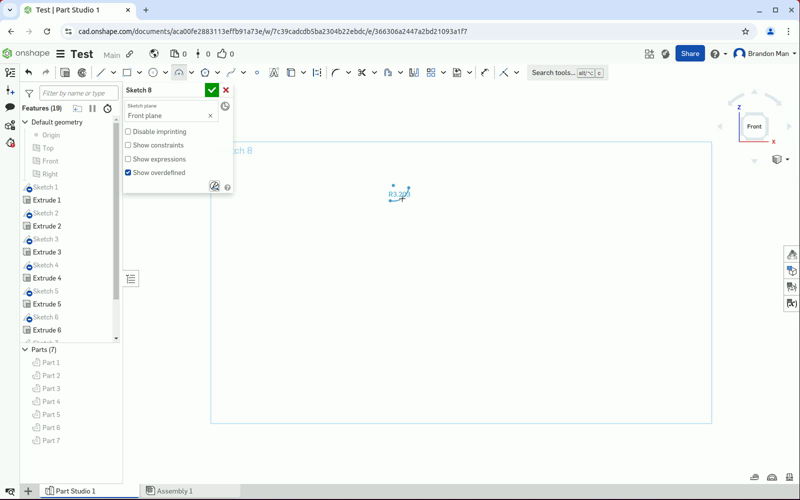
key_up(shift)
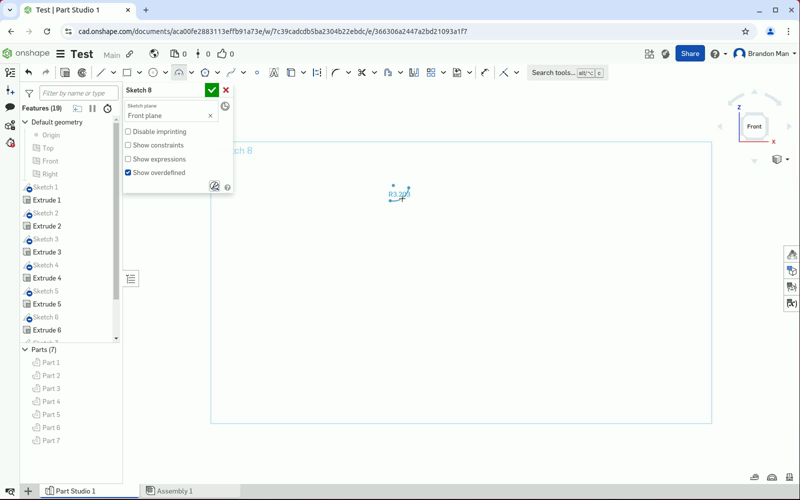
key(esc)
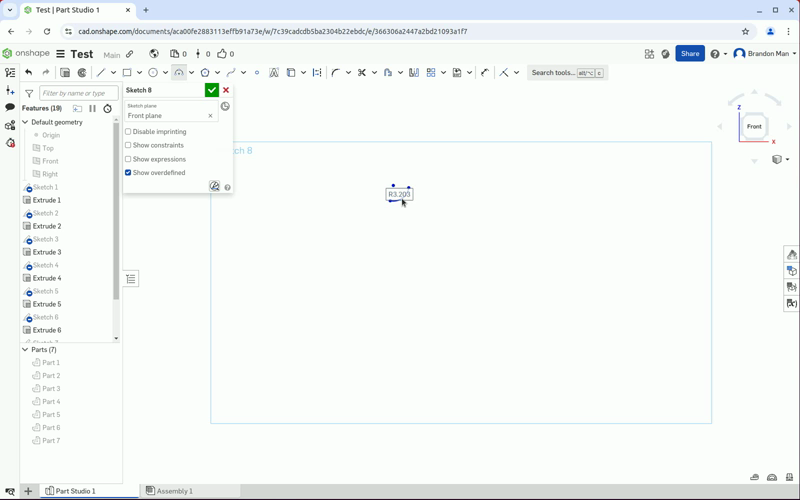
key(l)
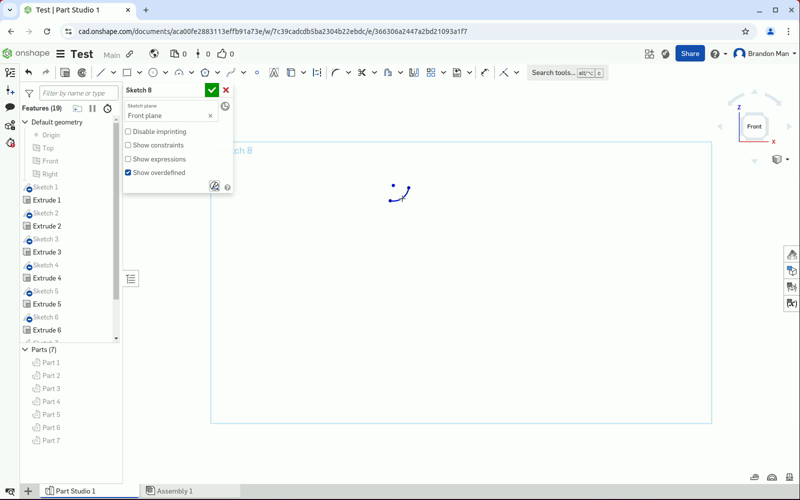
mouse_move(408, 187)
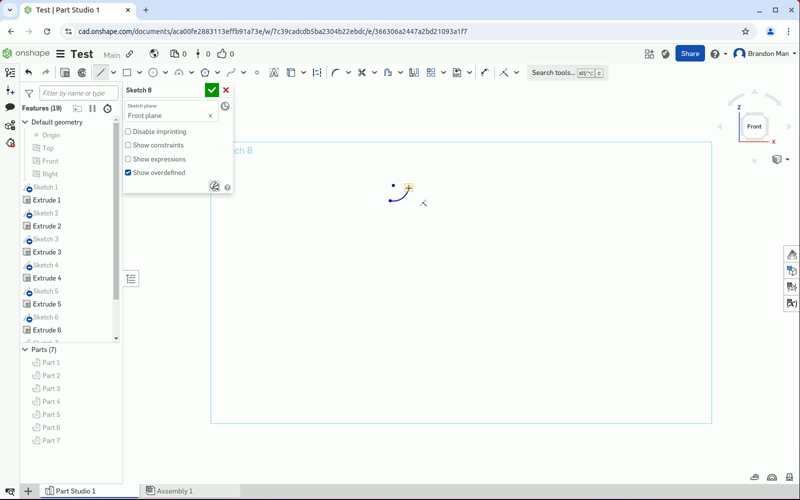
click(408, 187)
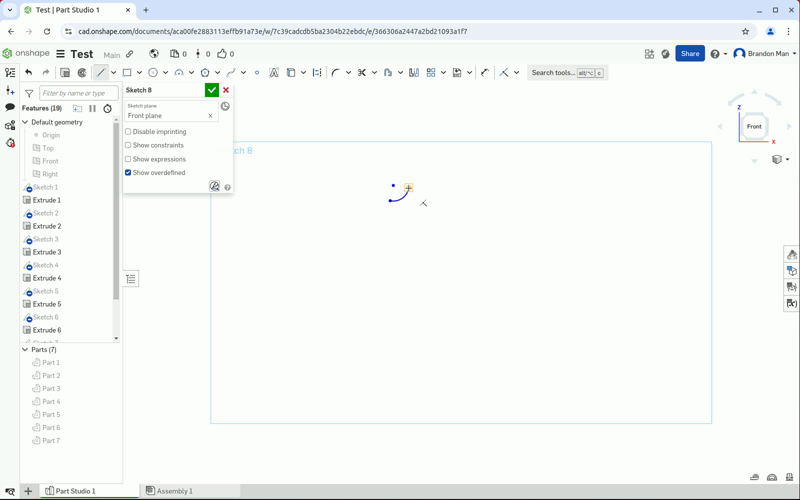
key_down(shift)
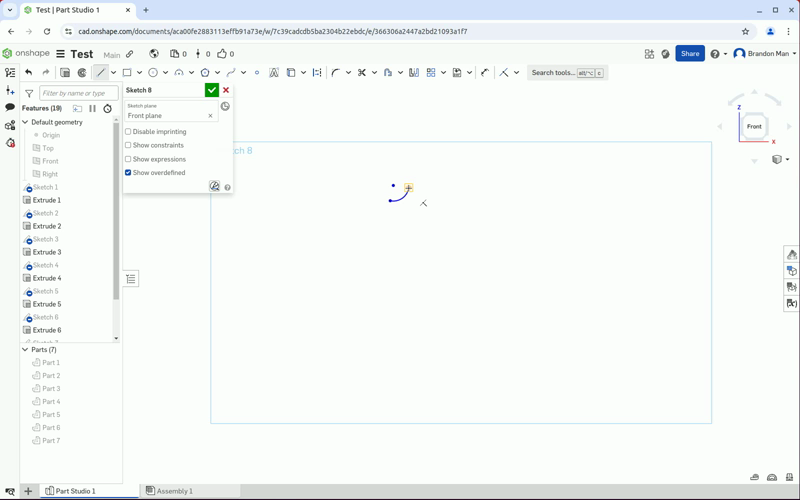
mouse_move(438, 187)
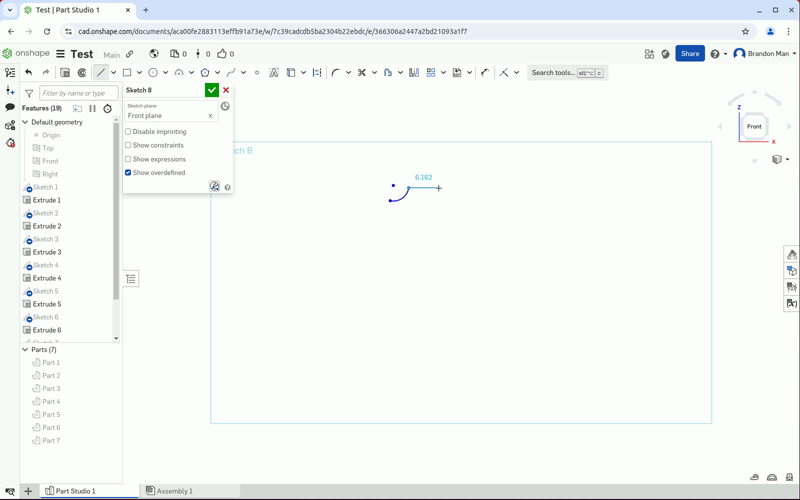
mouse_move(393, 185)
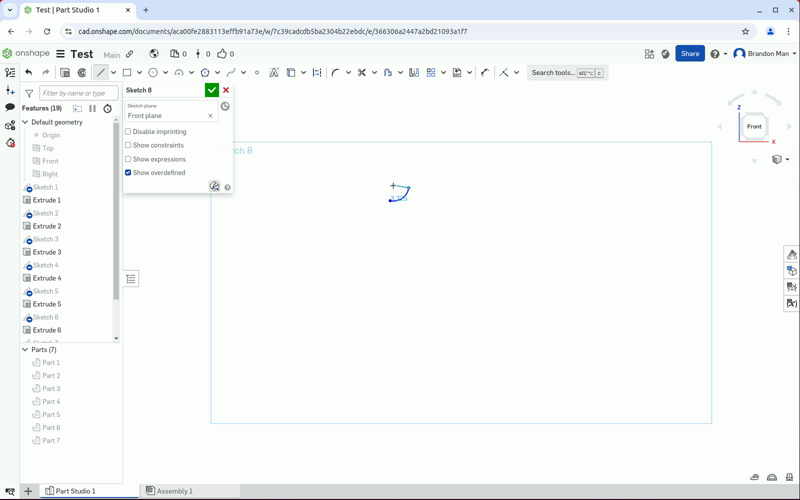
click(393, 185)
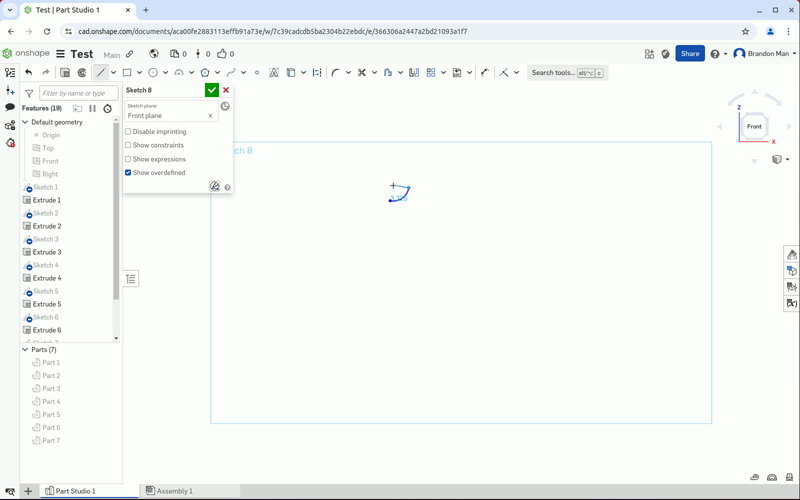
key_up(shift)
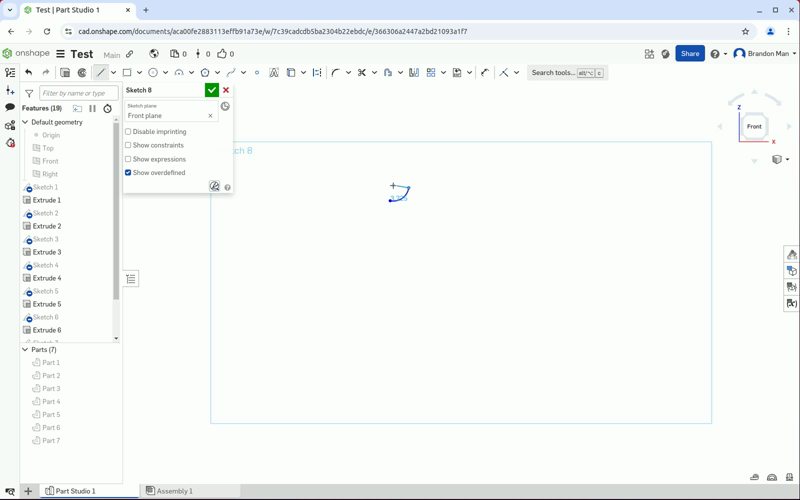
mouse_move(423, 185)
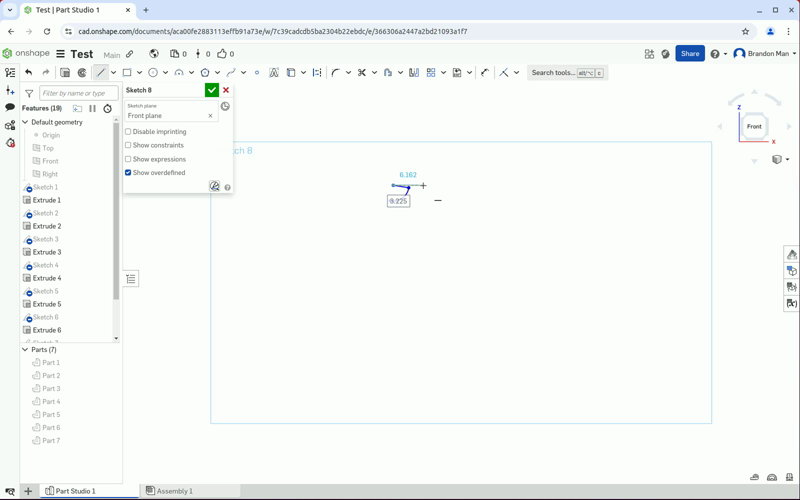
key_down(shift)
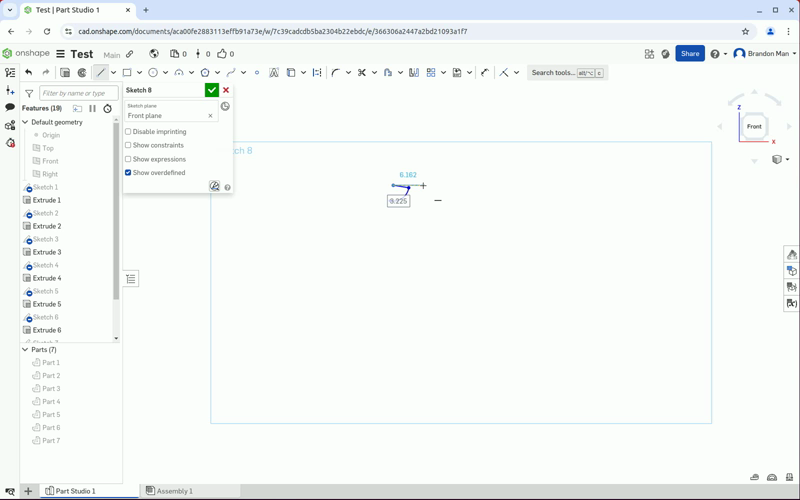
mouse_move(390, 200)
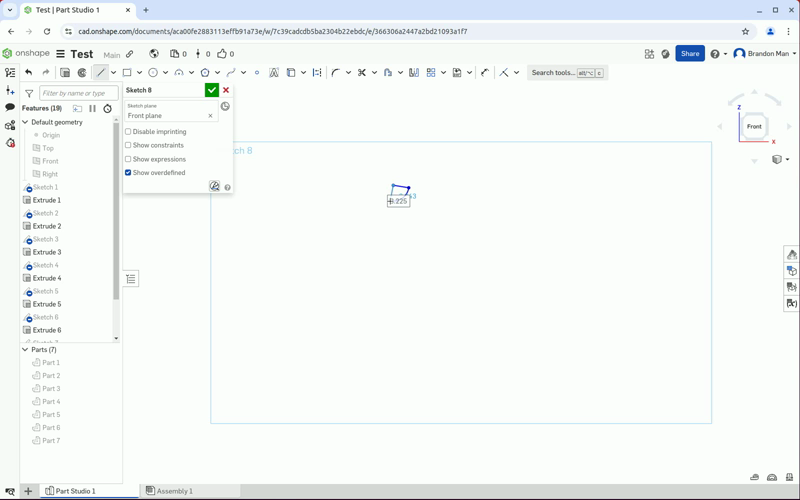
key_up(shift)
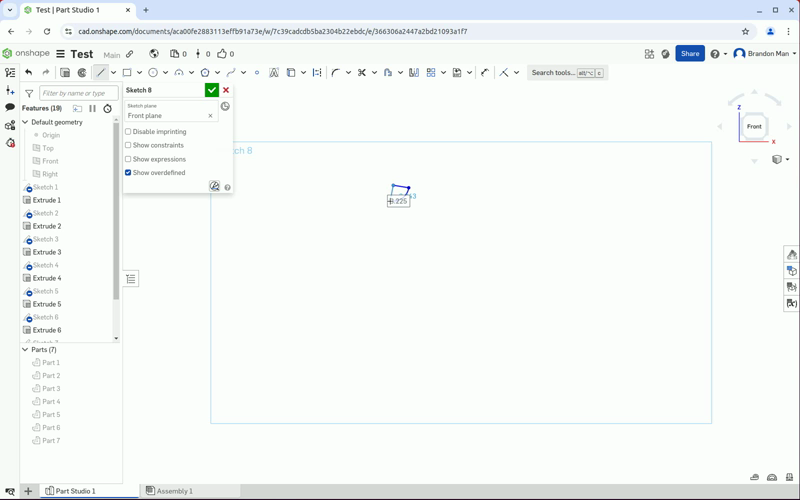
click(390, 200)
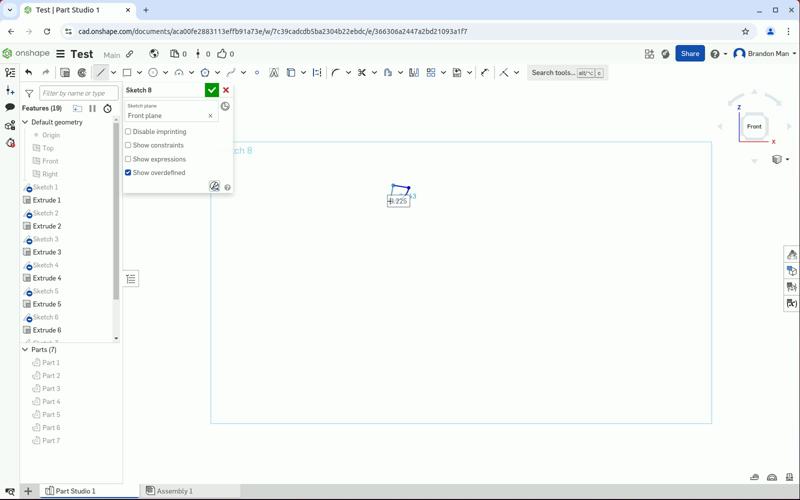
key(esc)
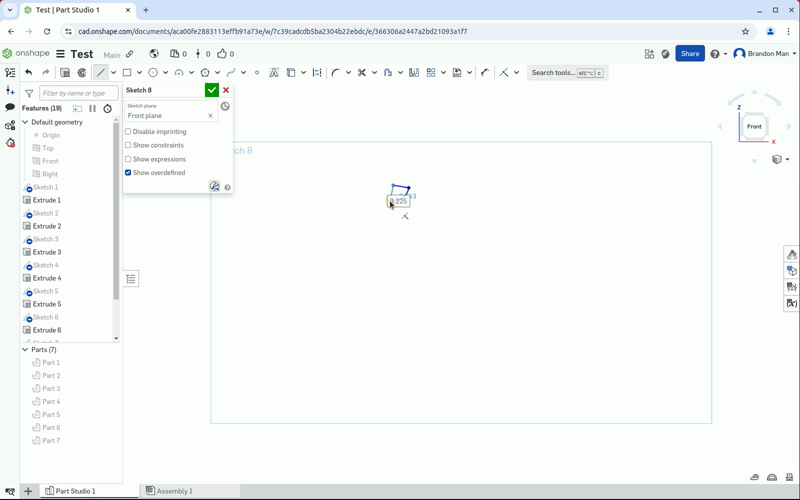
mouse_move(394, 194)
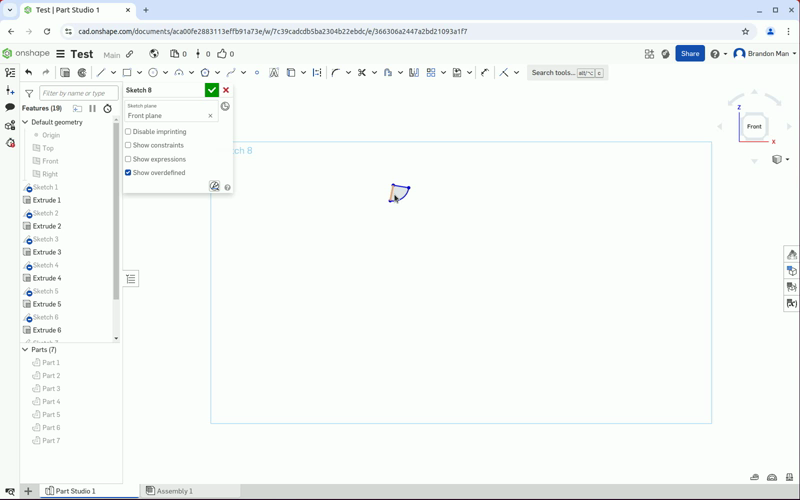
scroll(6)
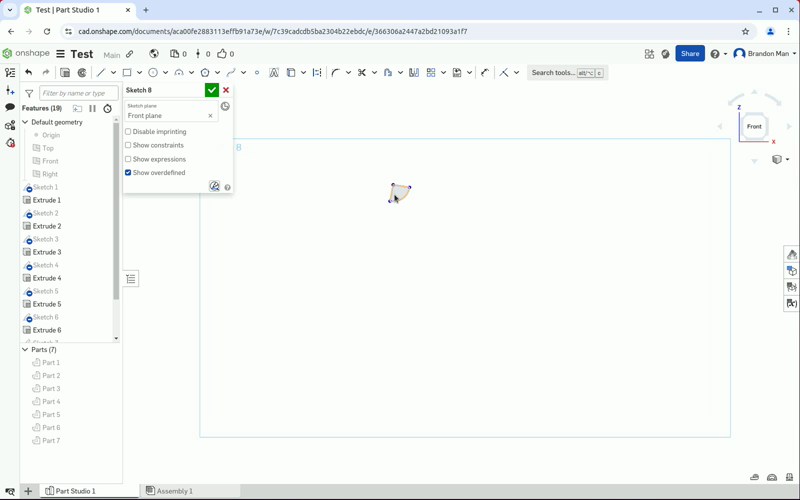
scroll(6)
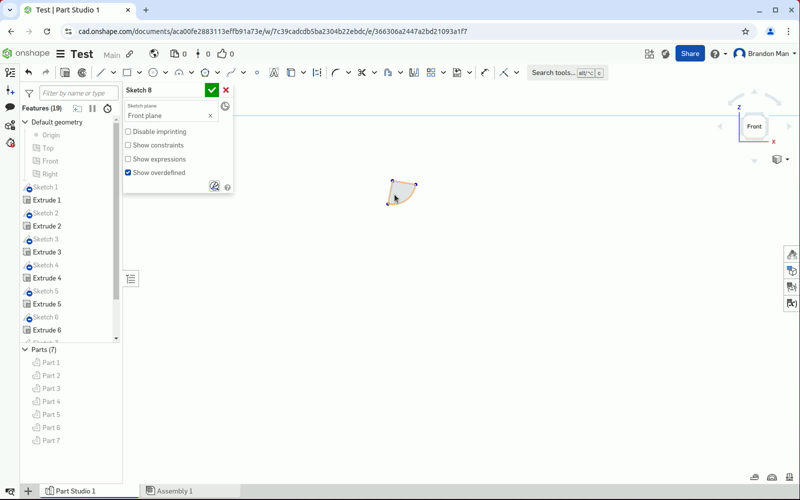
scroll(6)
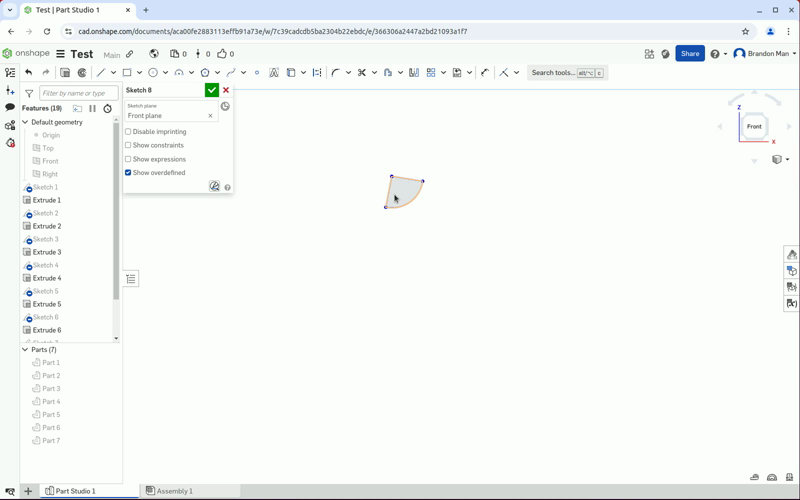
scroll(6)
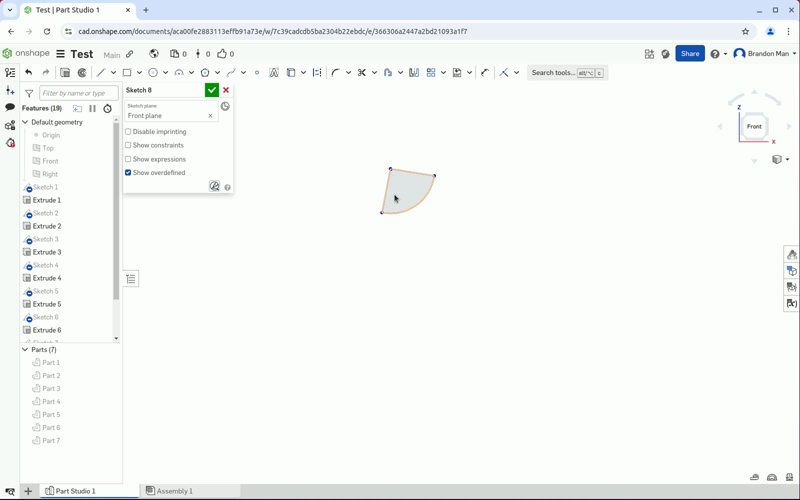
scroll(6)
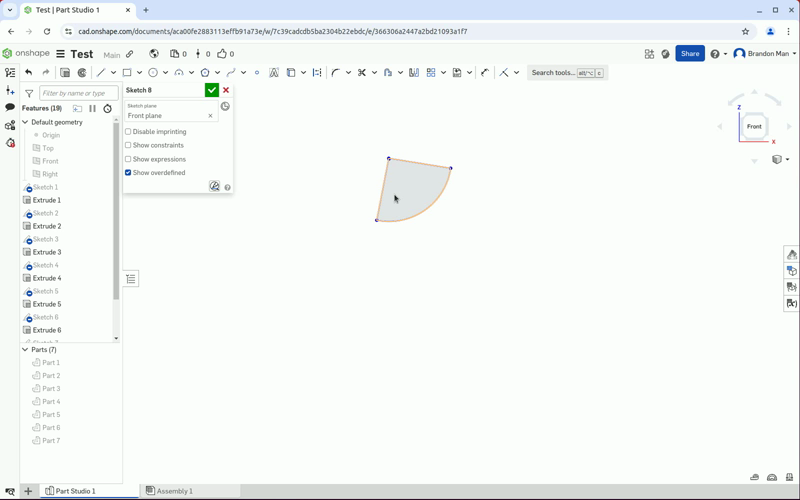
scroll(6)
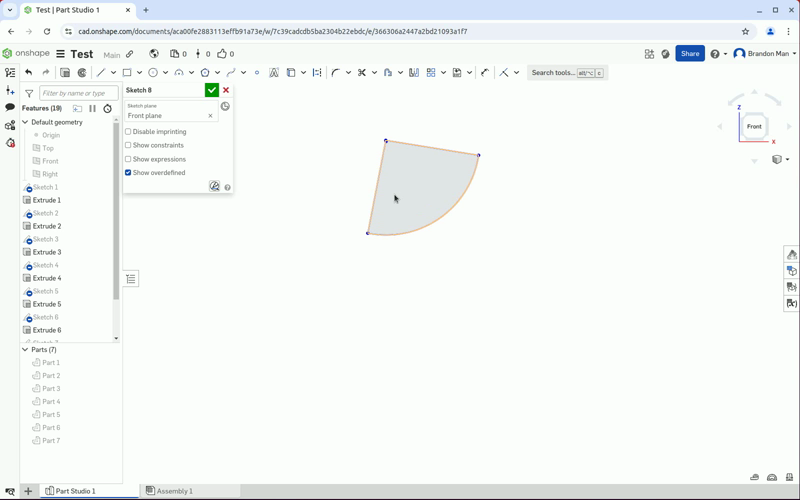
scroll(6)
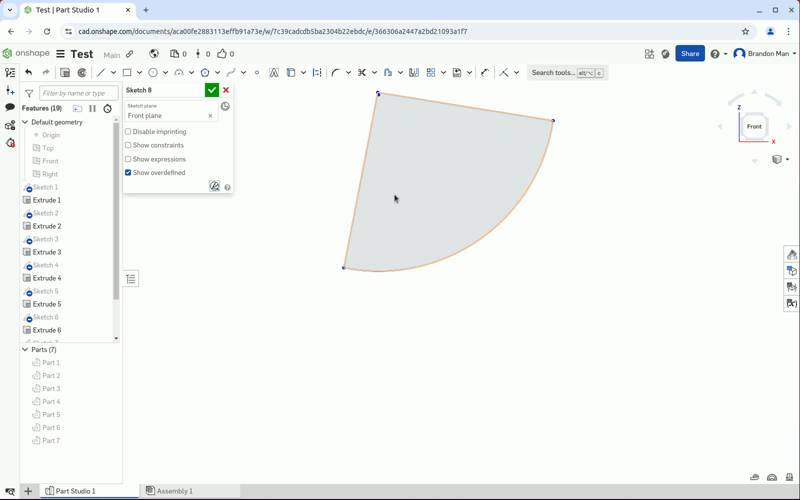
click(394, 194)
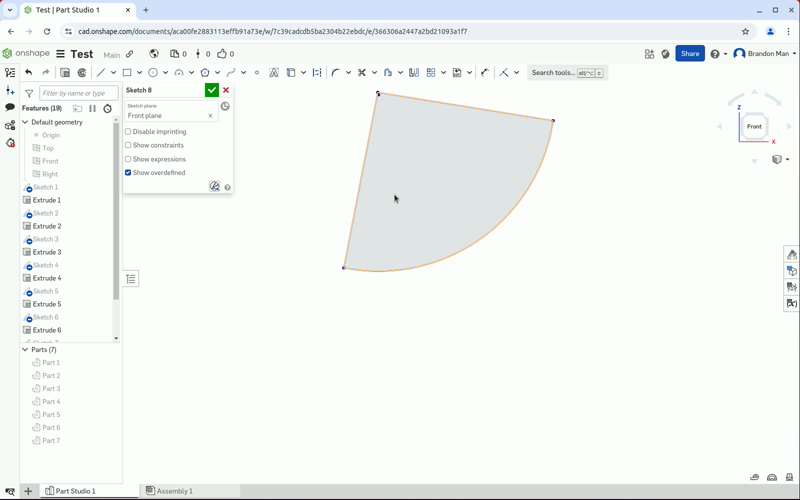
scroll(-6)
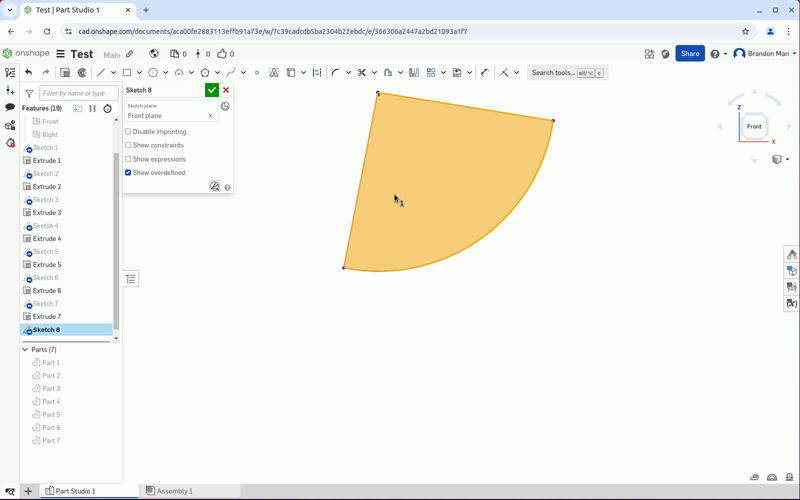
scroll(-6)
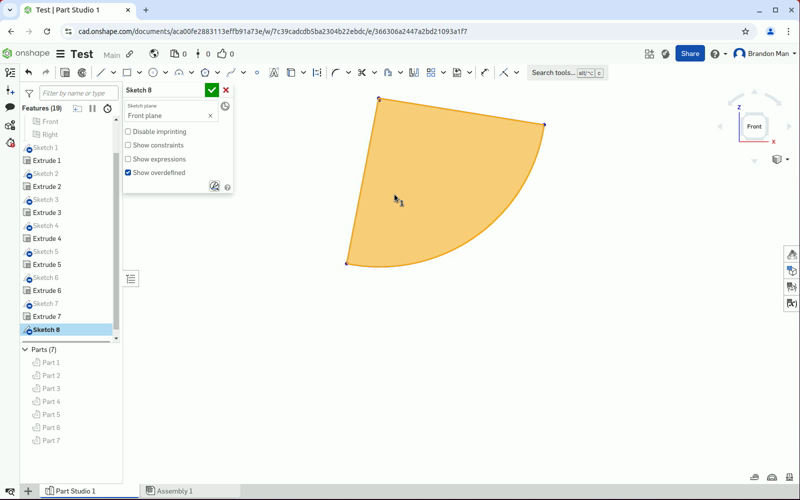
scroll(-6)
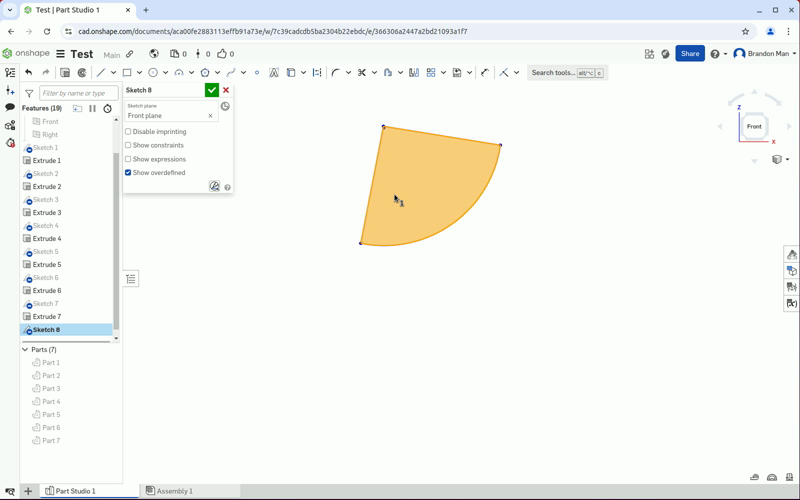
scroll(-6)
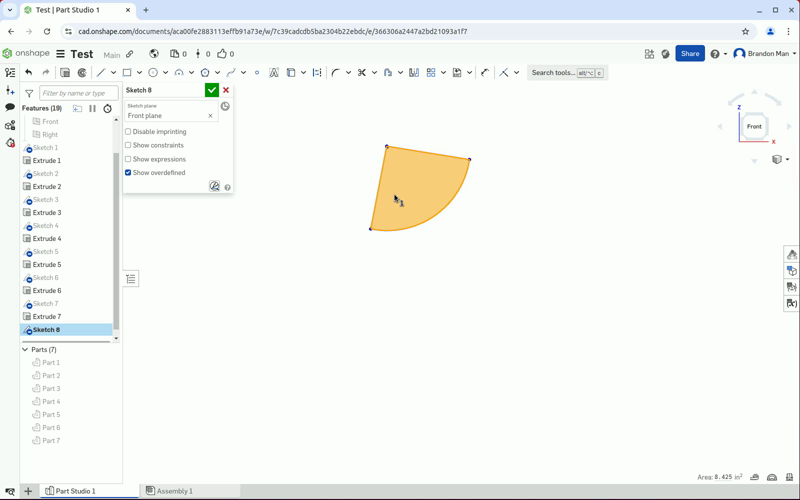
scroll(-6)
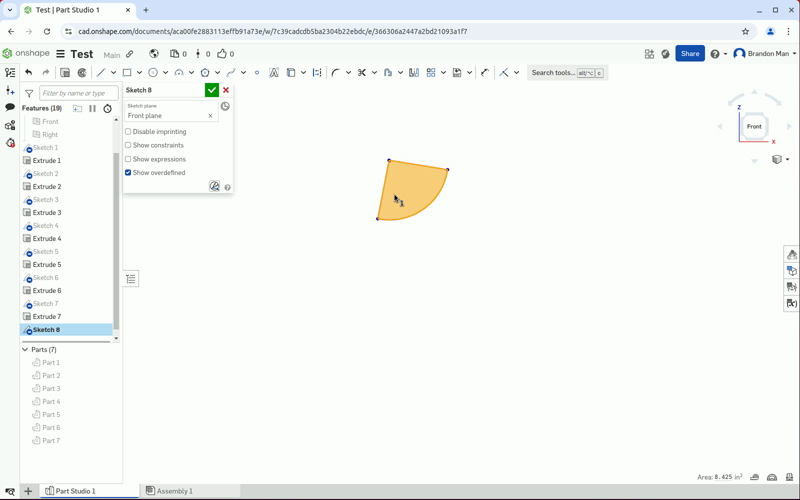
scroll(-6)
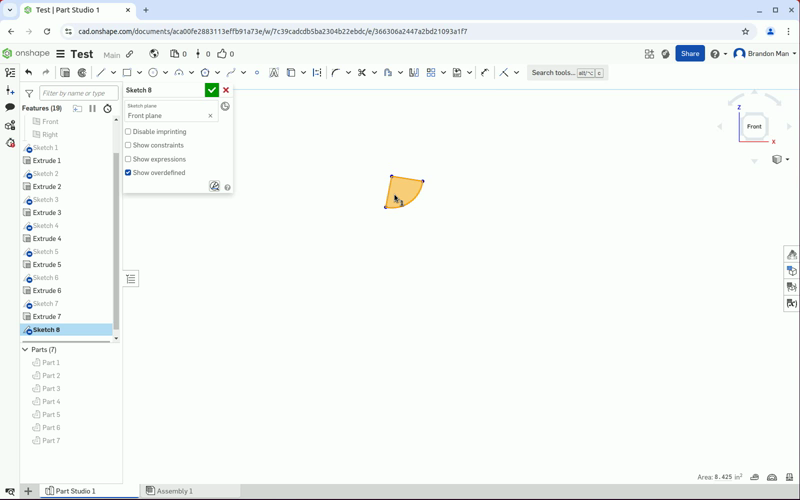
scroll(-6)
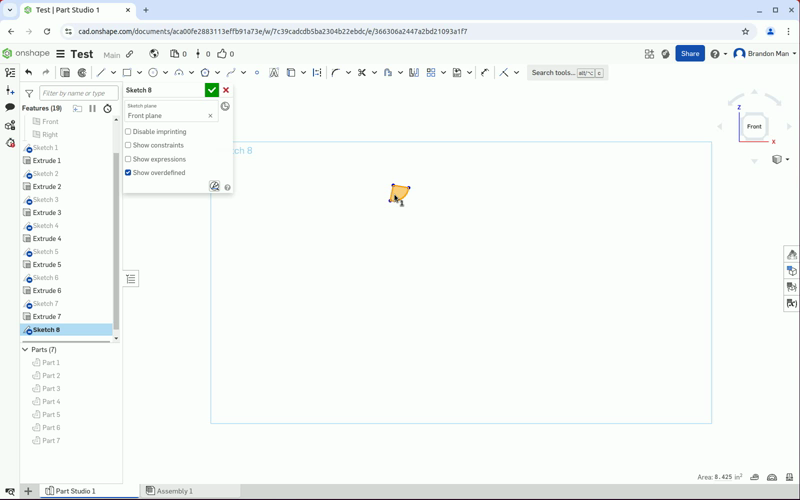
mouse_move(73, 352)
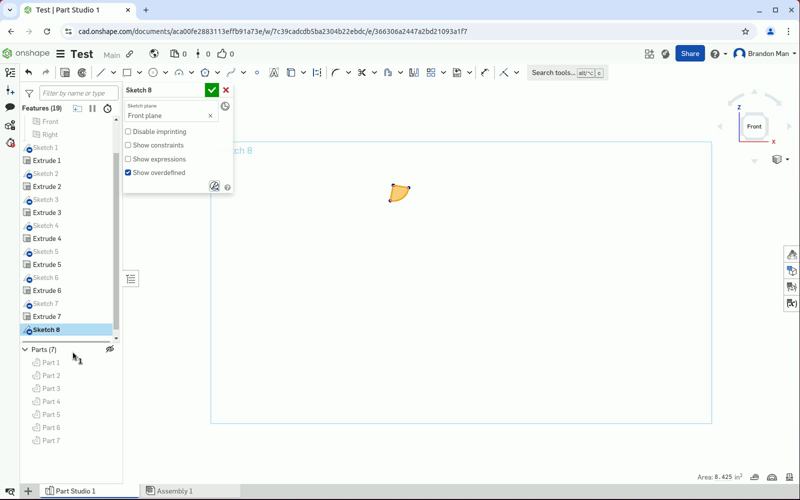
key(shift+y)
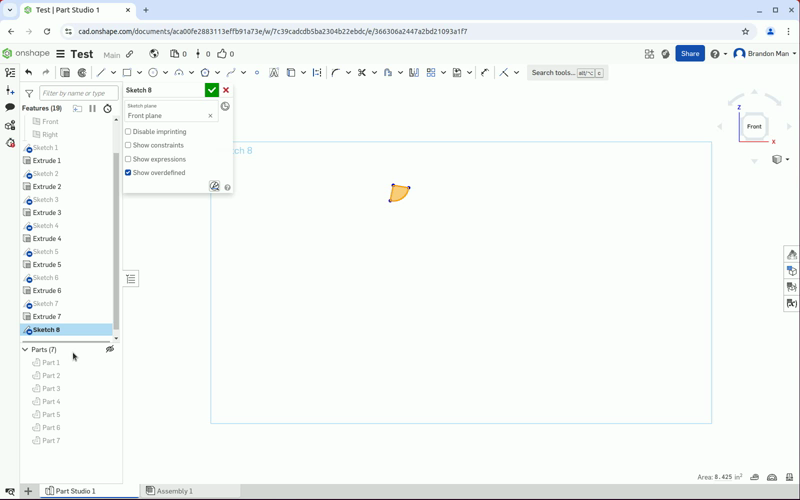
key(shift+e)
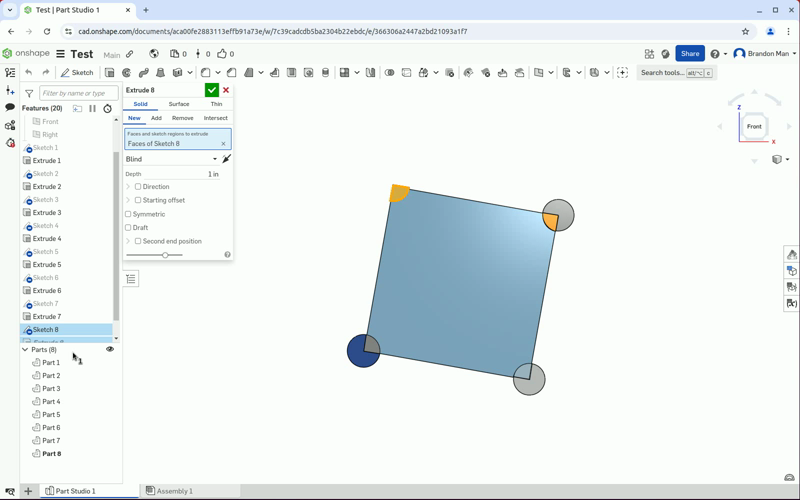
mouse_move(143, 106)
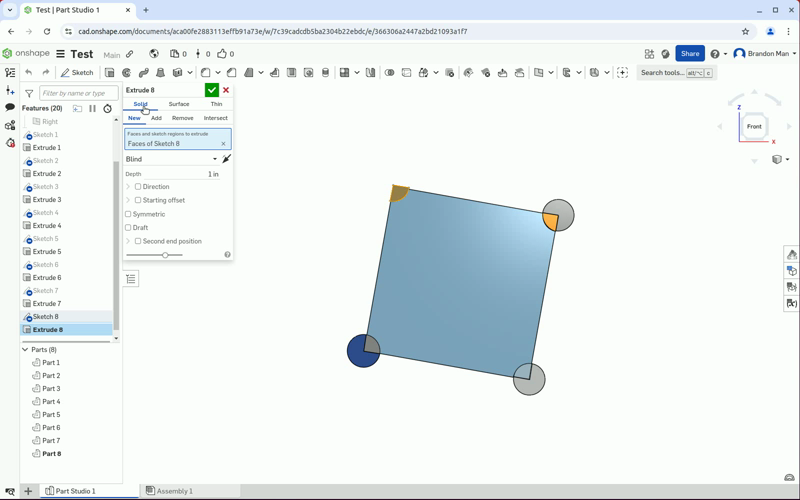
click(143, 106)
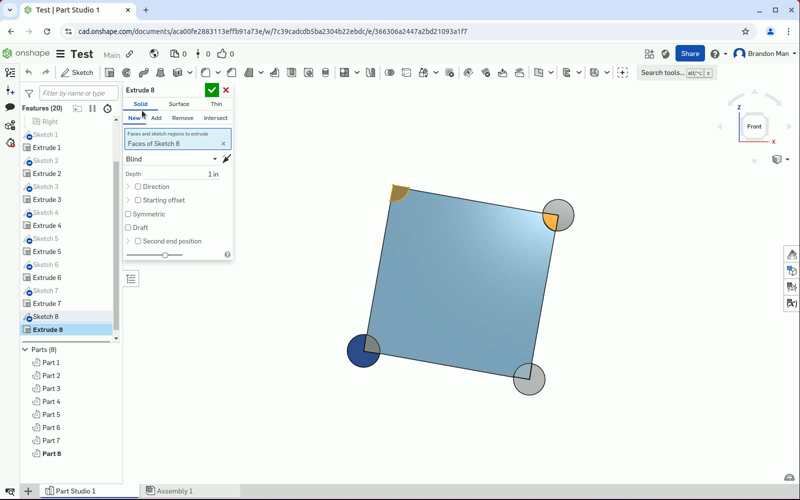
mouse_move(137, 120)
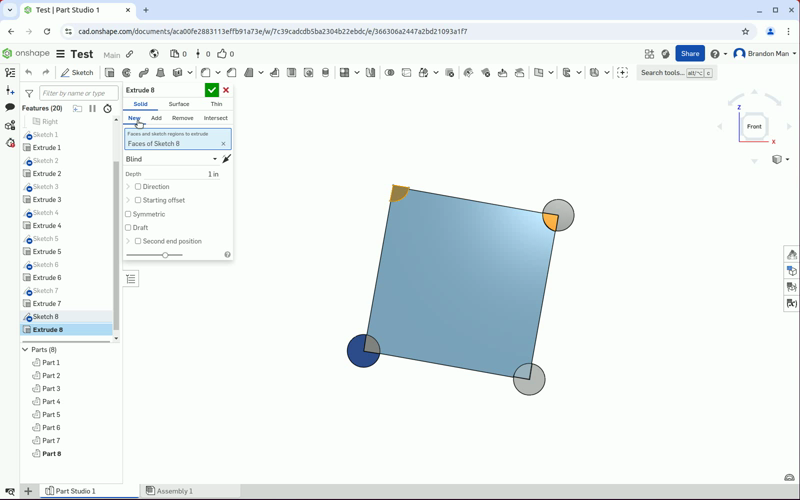
click(137, 120)
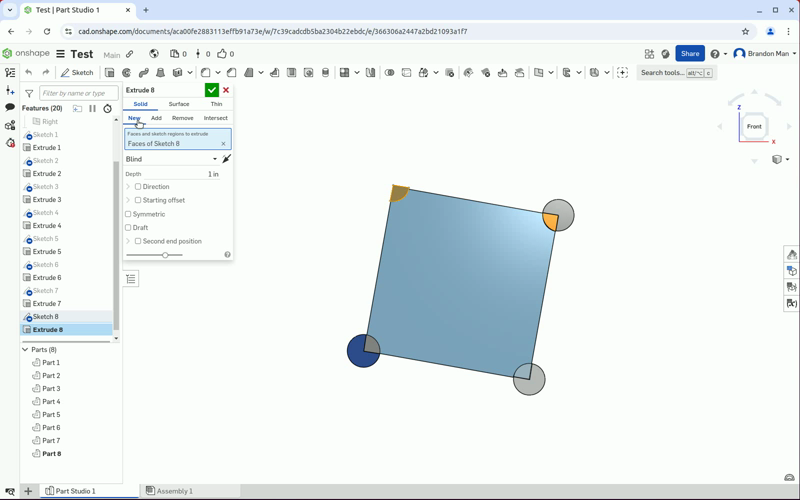
key(tab, 4)
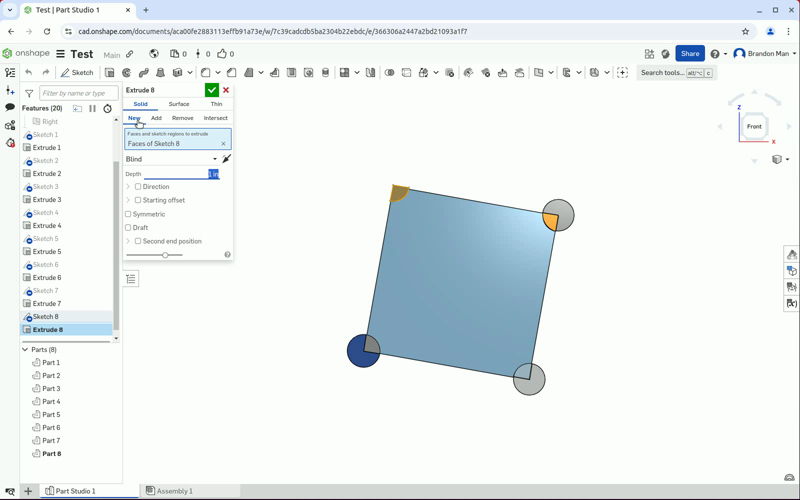
text(1.926)
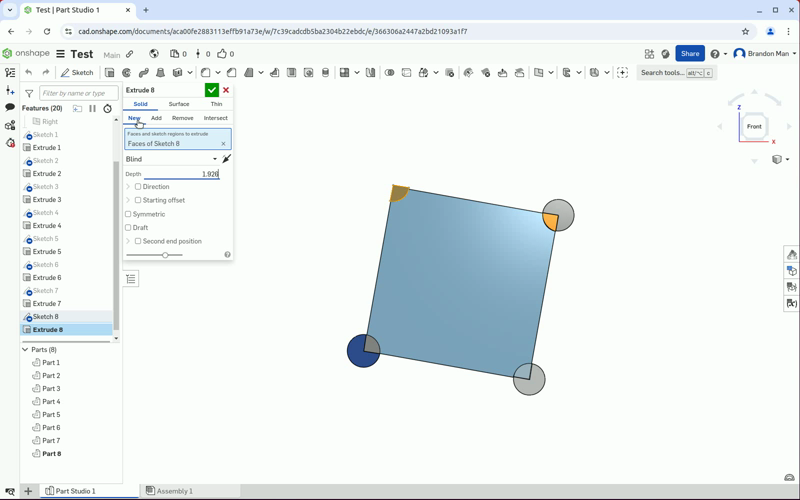
key(enter)
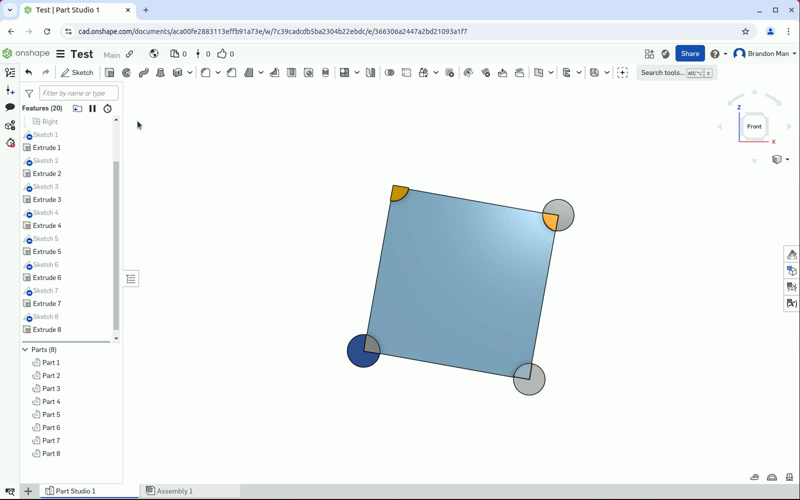
key(shift+h)
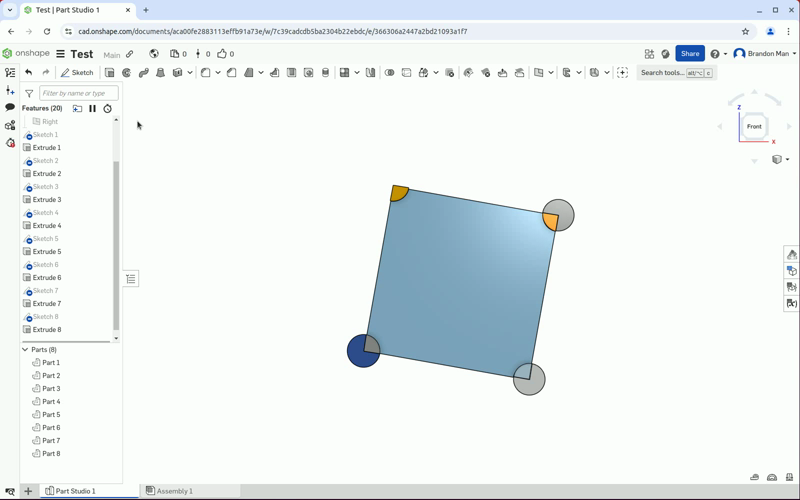
key(shift+h)
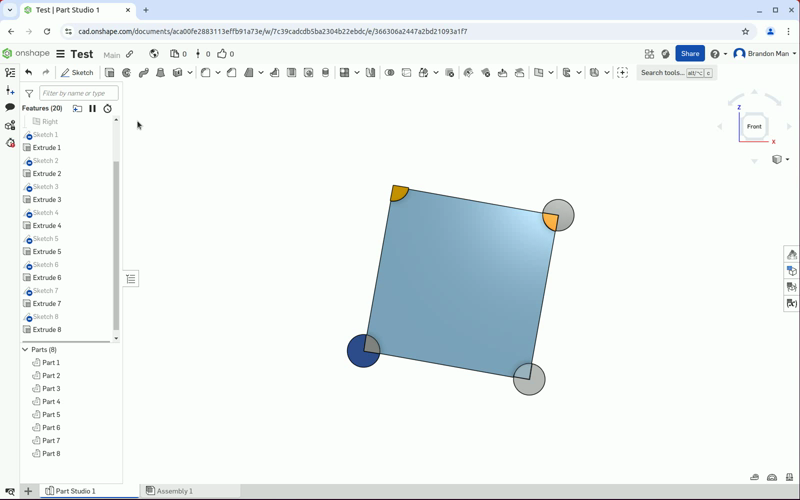
mouse_move(69, 137)
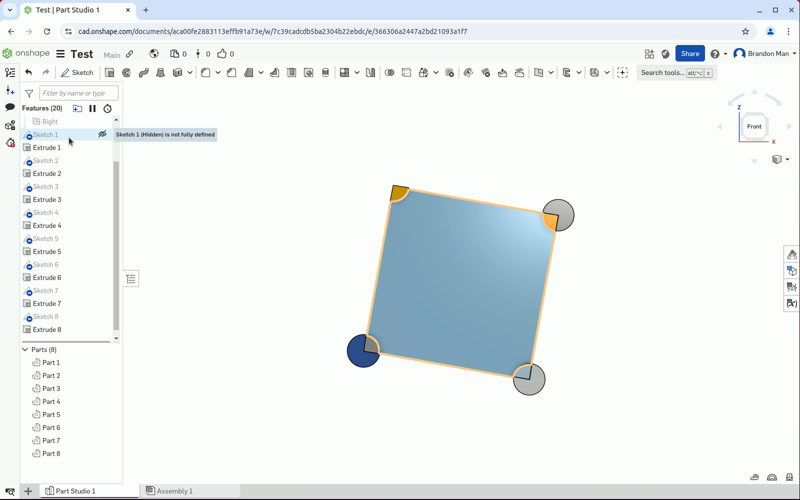
click(69, 137)
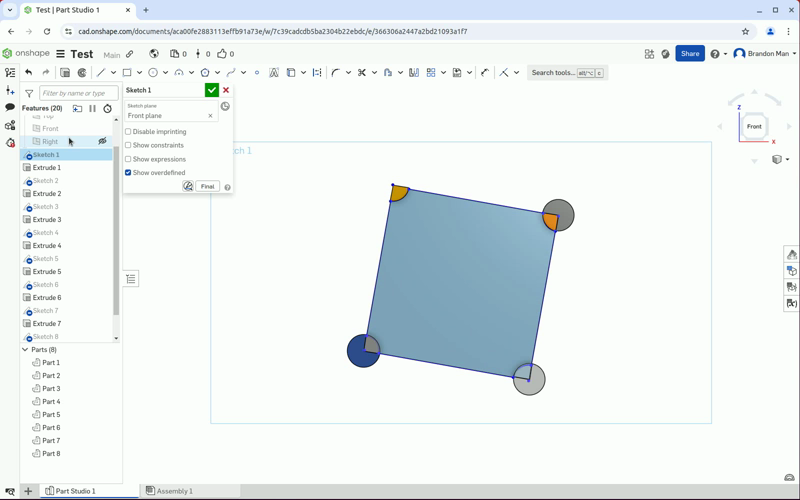
mouse_move(229, 92)
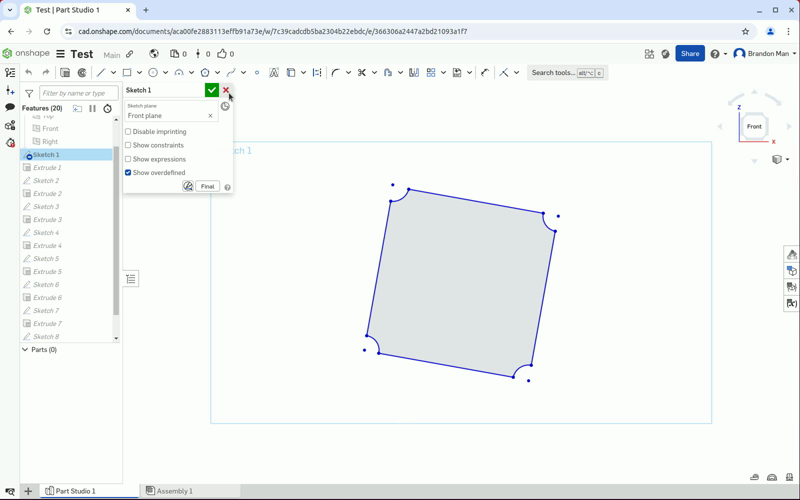
click(229, 92)
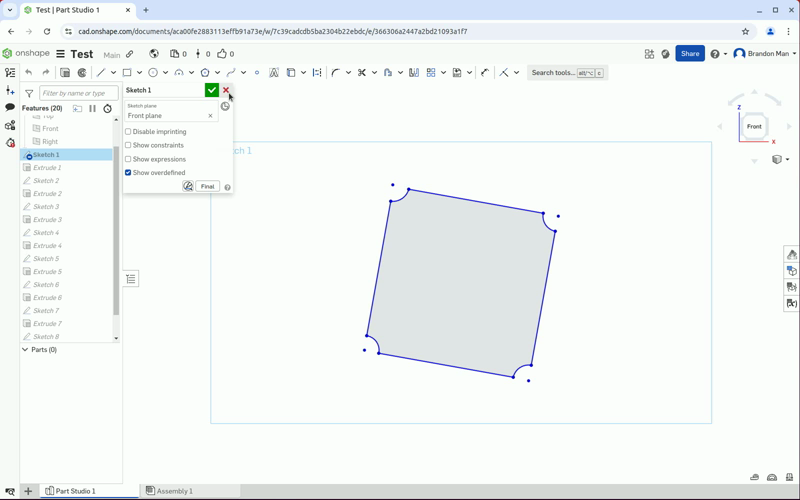
key(shift+s)
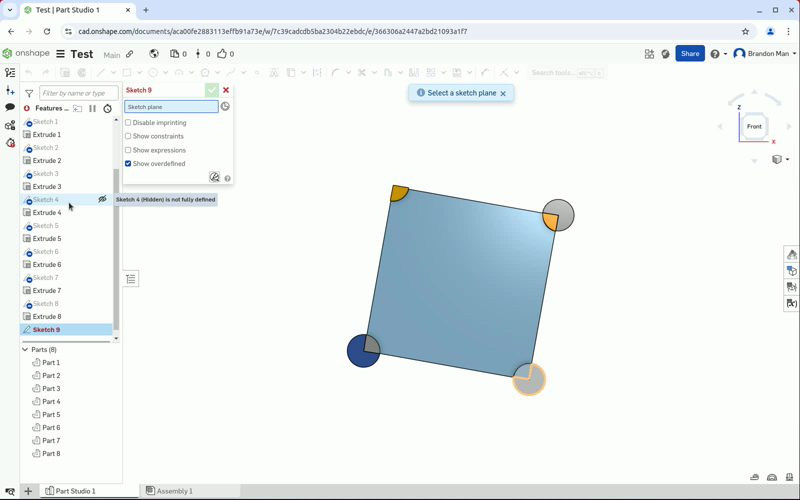
scroll(3)
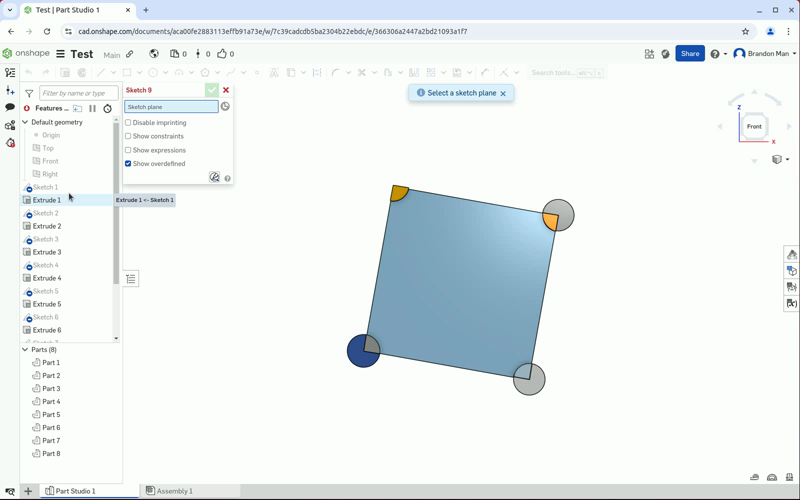
mouse_move(69, 163)
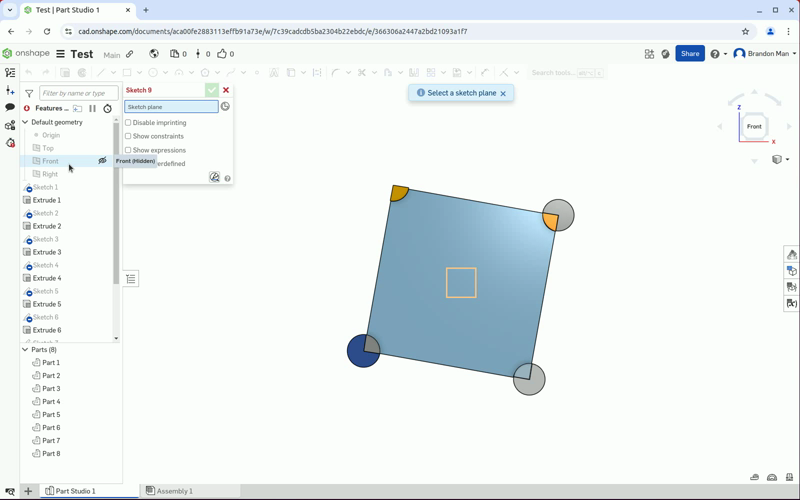
click(69, 163)
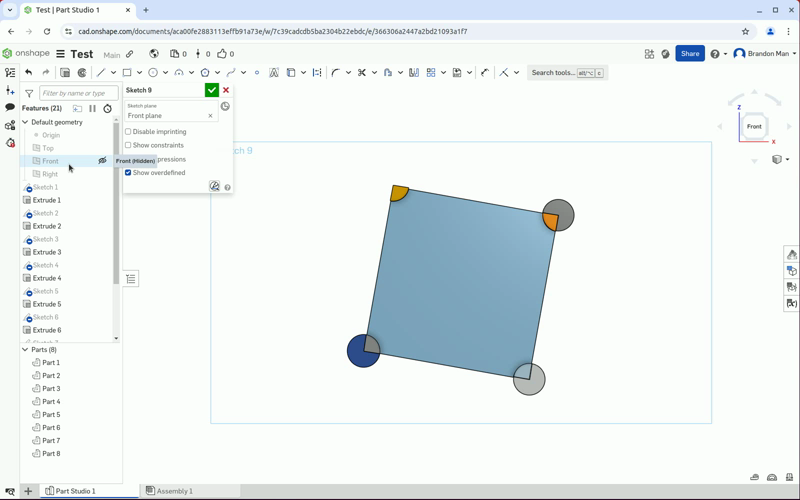
mouse_move(73, 352)
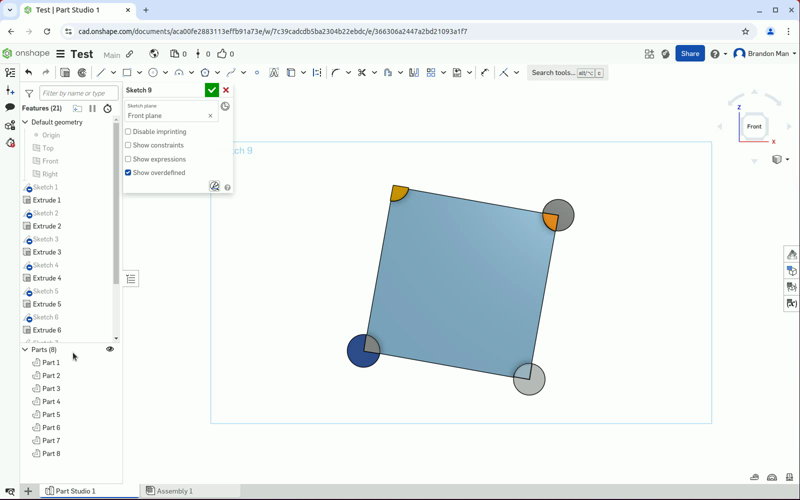
key(y)
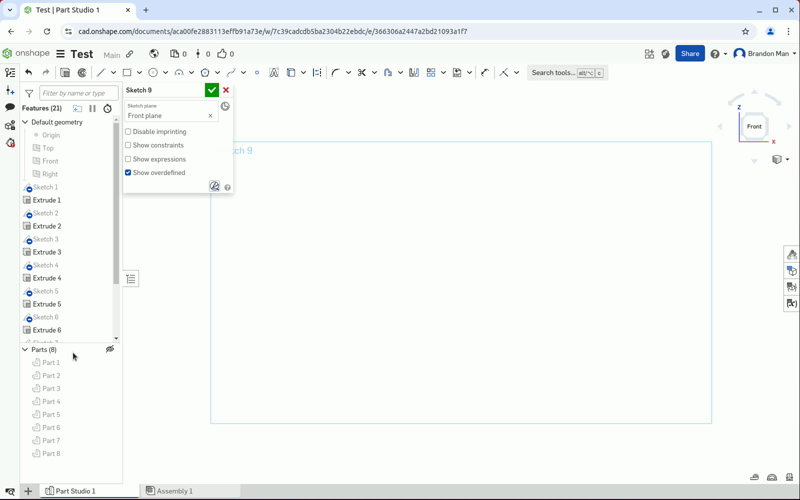
key(l)
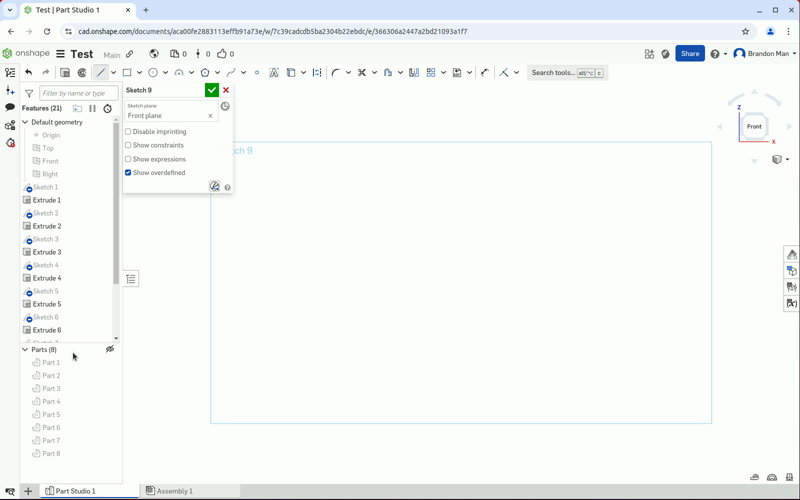
key_down(shift)
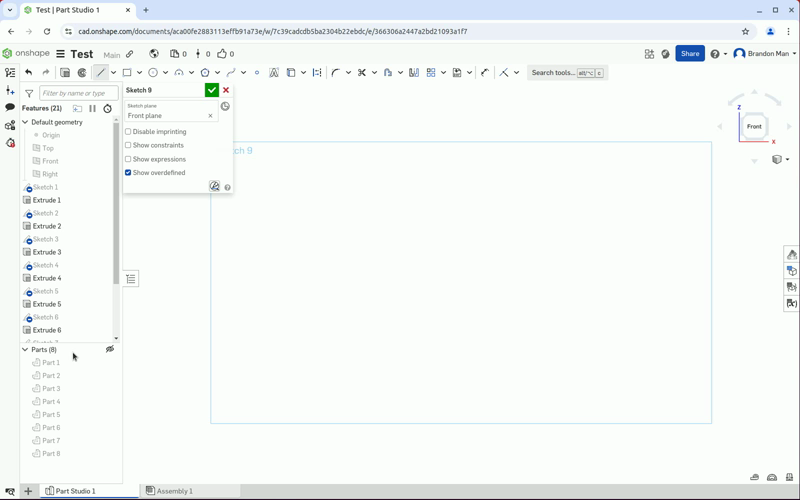
mouse_move(390, 200)
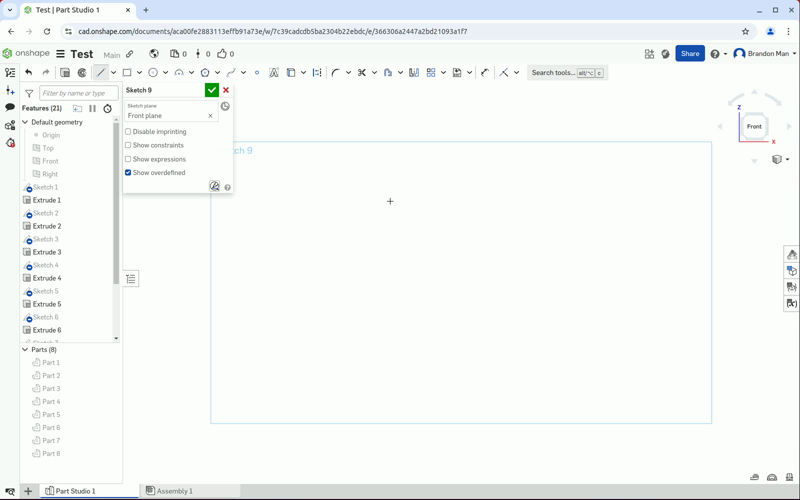
click(390, 200)
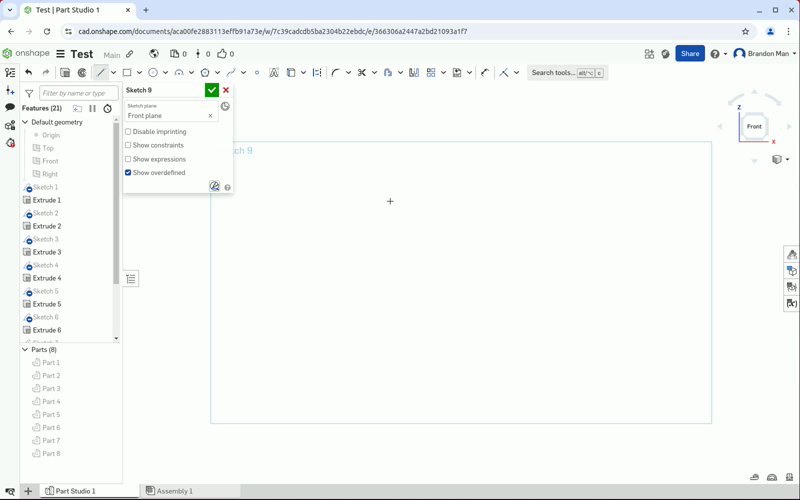
key_up(shift)
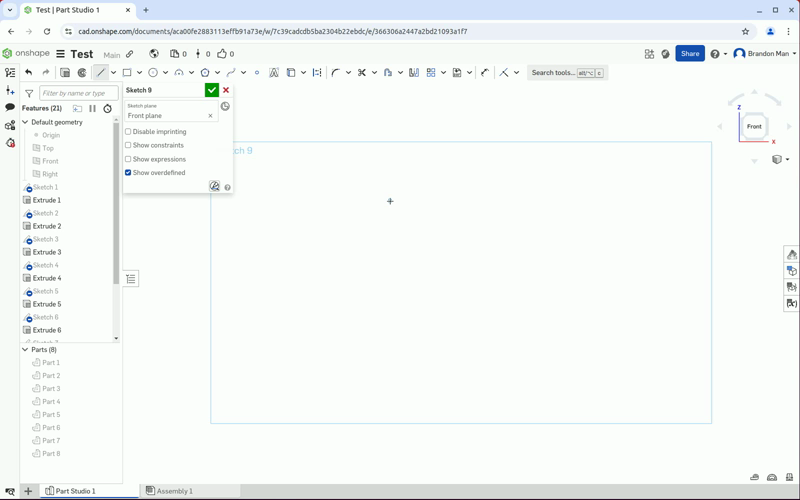
key_down(shift)
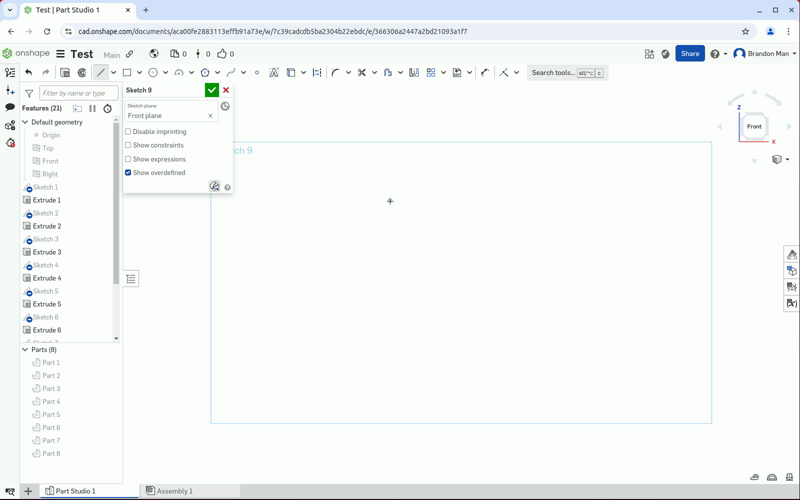
mouse_move(420, 200)
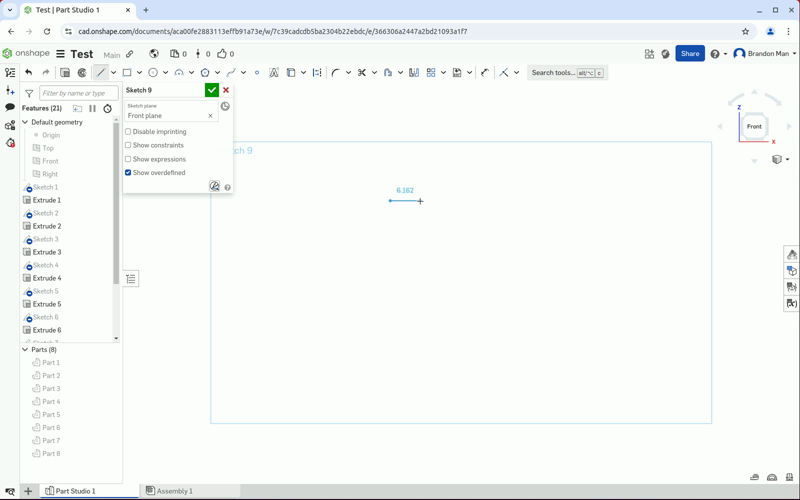
mouse_move(392, 185)
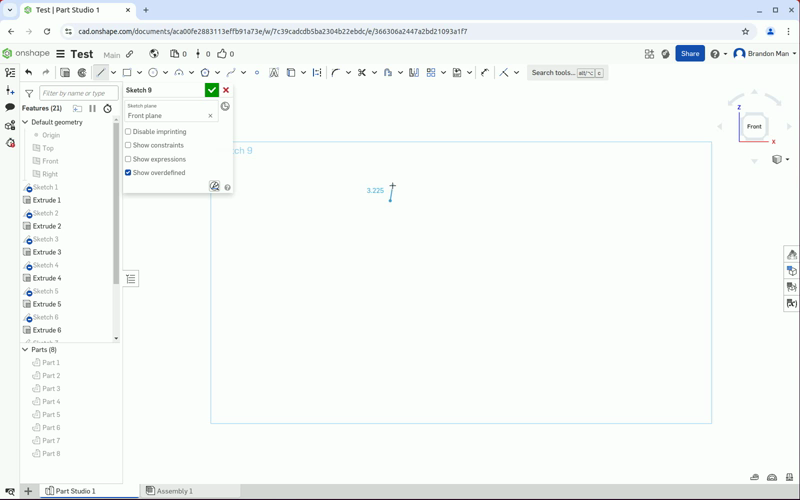
click(392, 185)
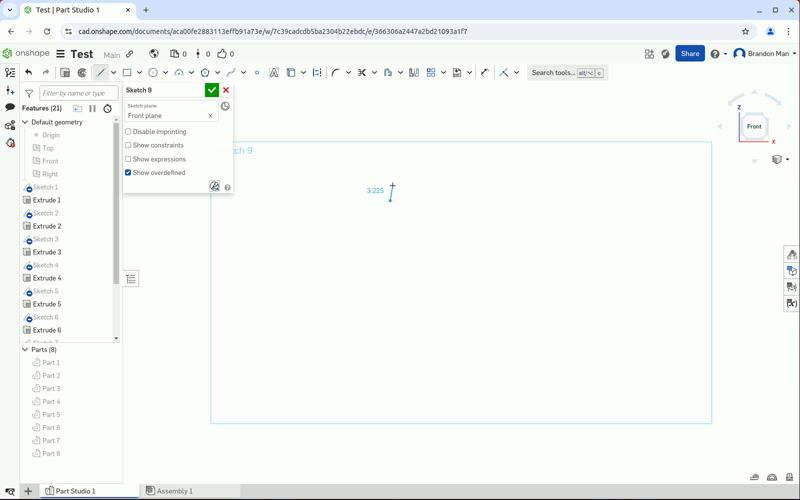
key_up(shift)
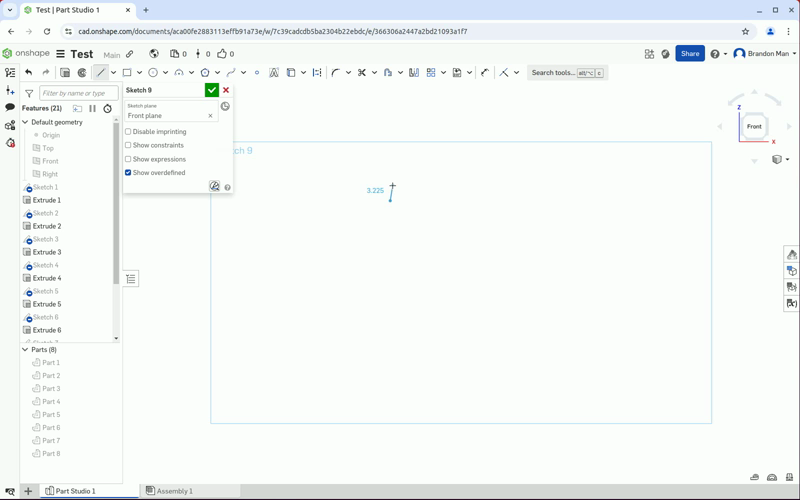
key_down(shift)
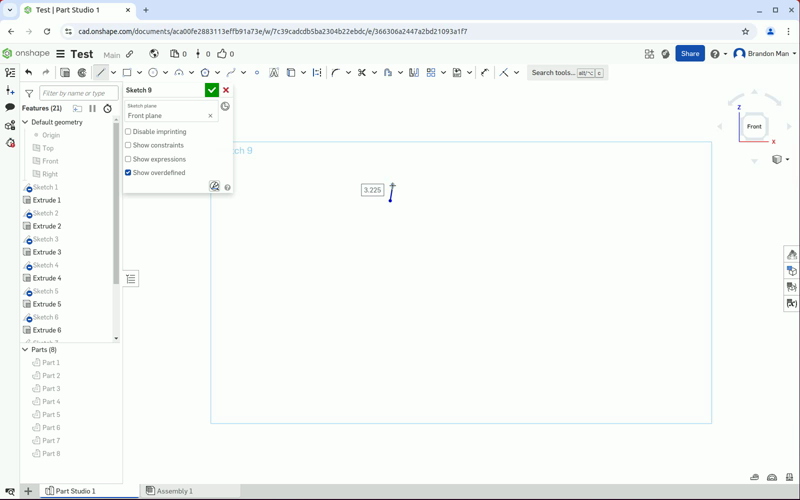
mouse_move(422, 185)
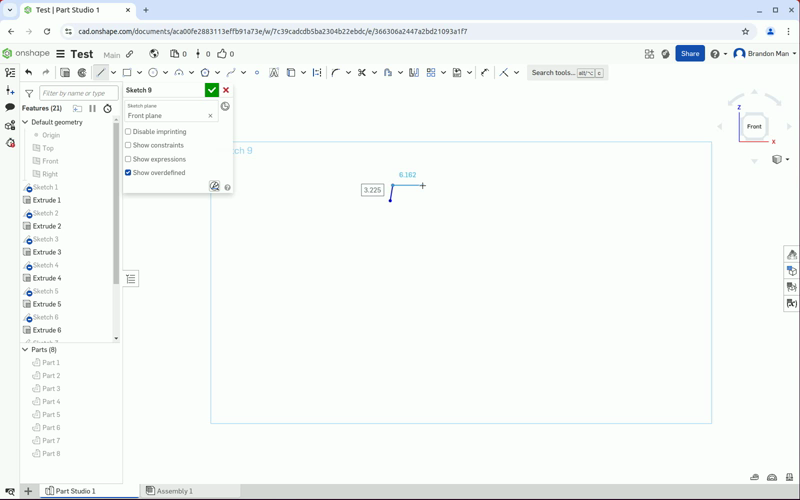
mouse_move(408, 188)
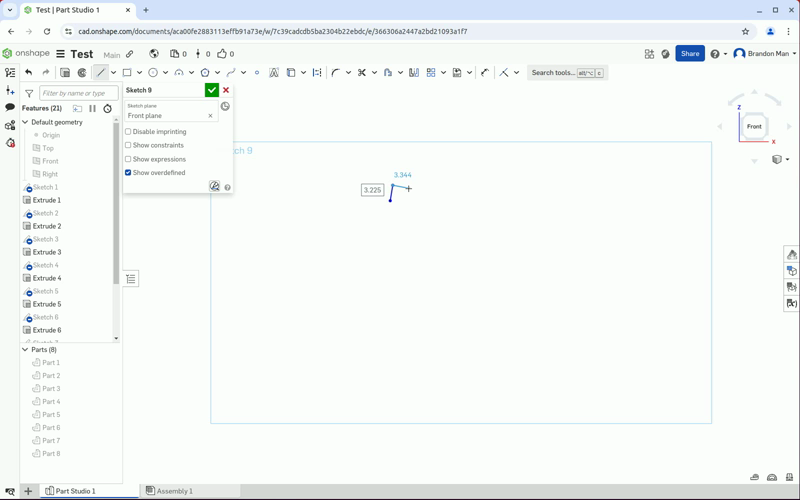
click(408, 188)
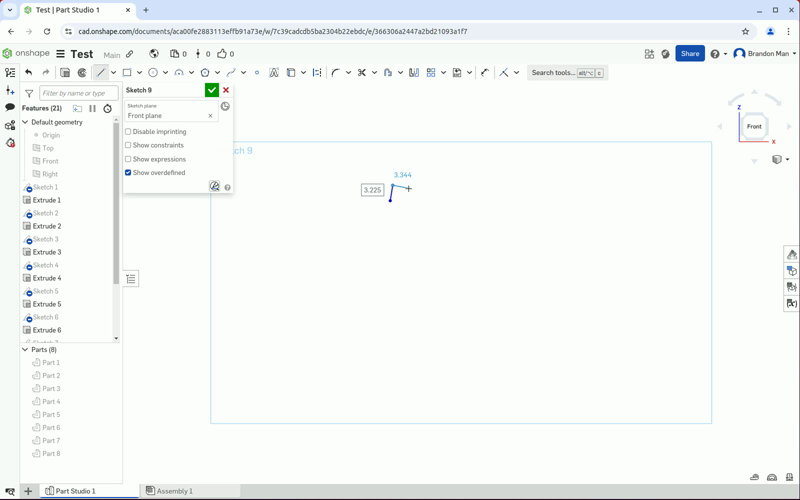
key_up(shift)
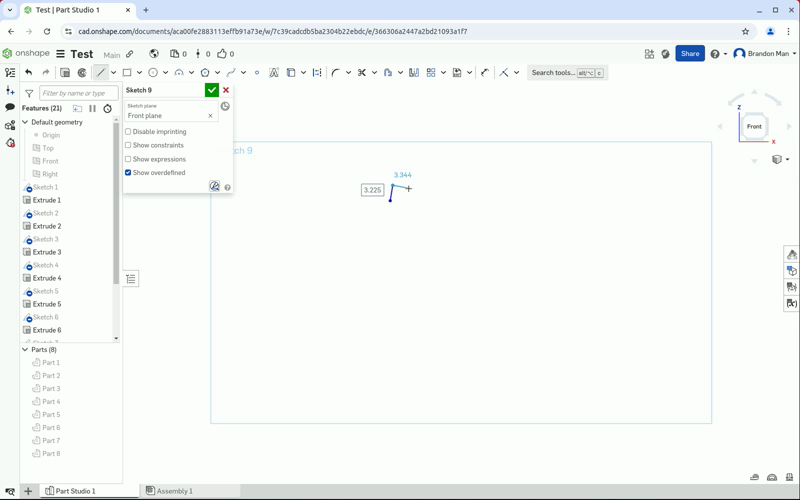
key(esc)
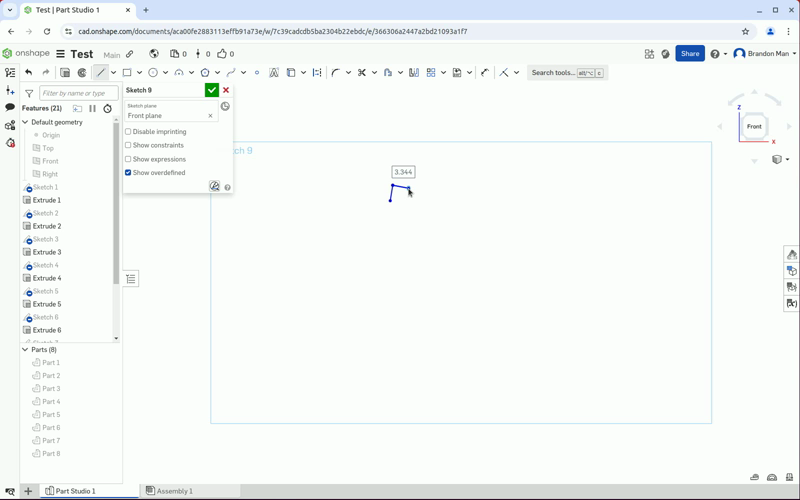
key(a)
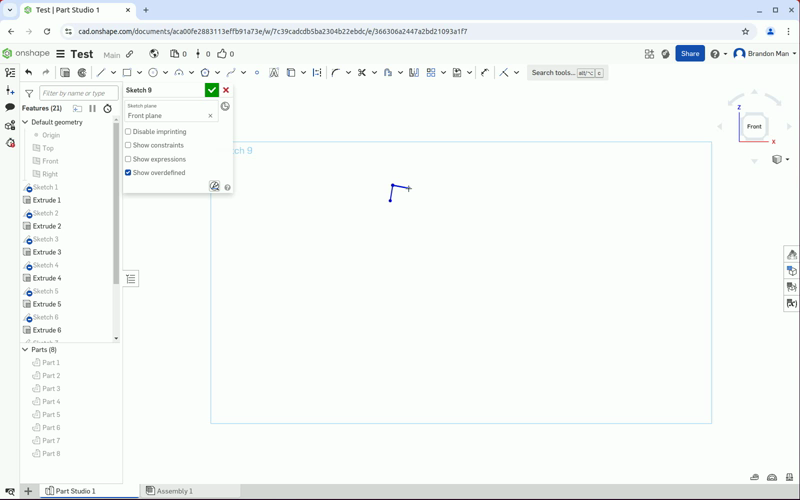
mouse_move(408, 188)
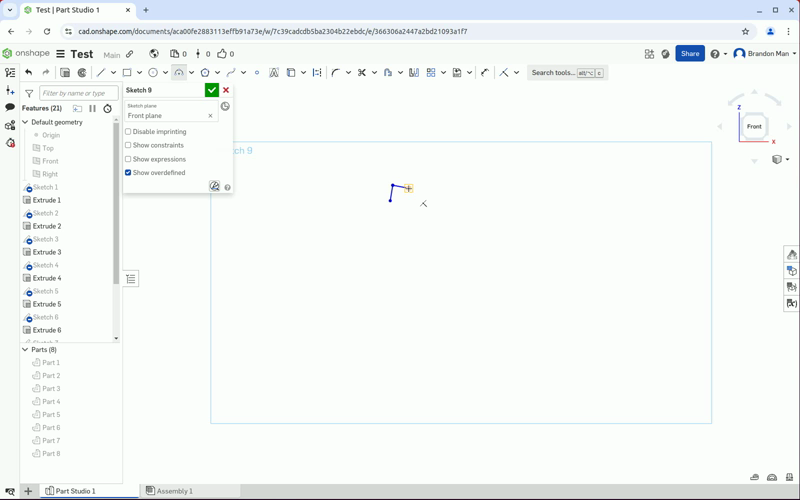
click(408, 188)
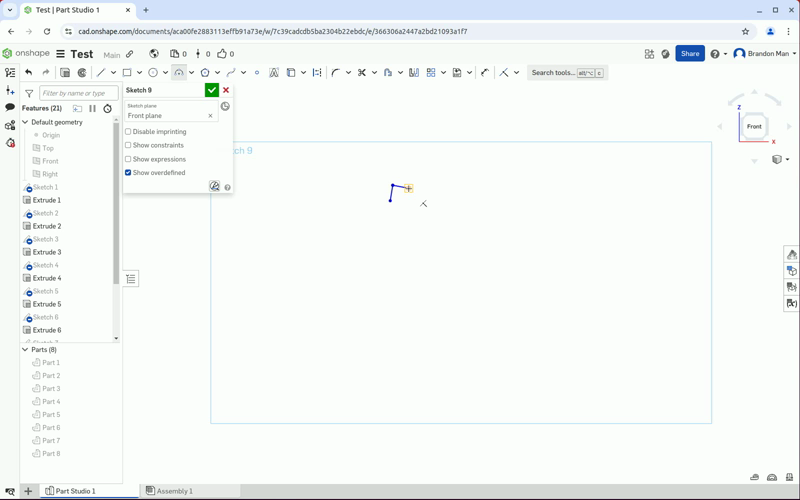
mouse_move(390, 200)
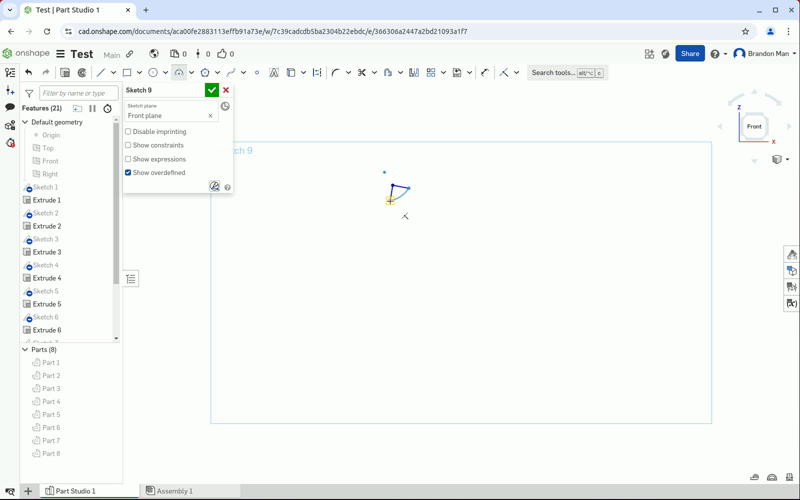
click(390, 200)
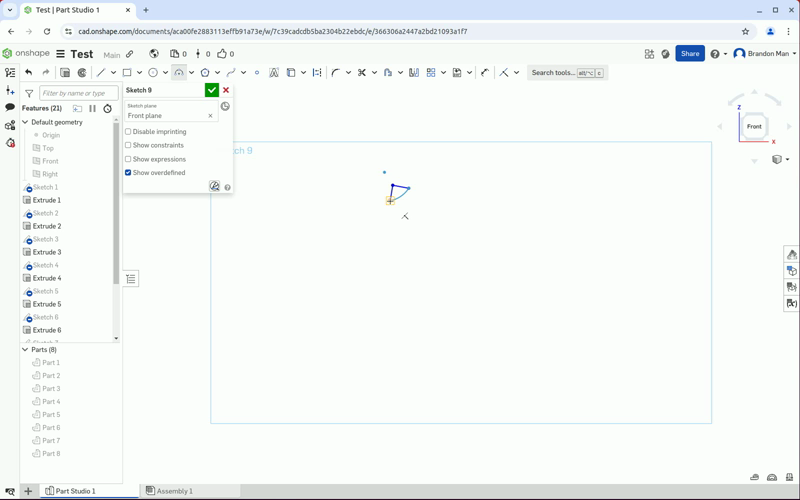
key_down(shift)
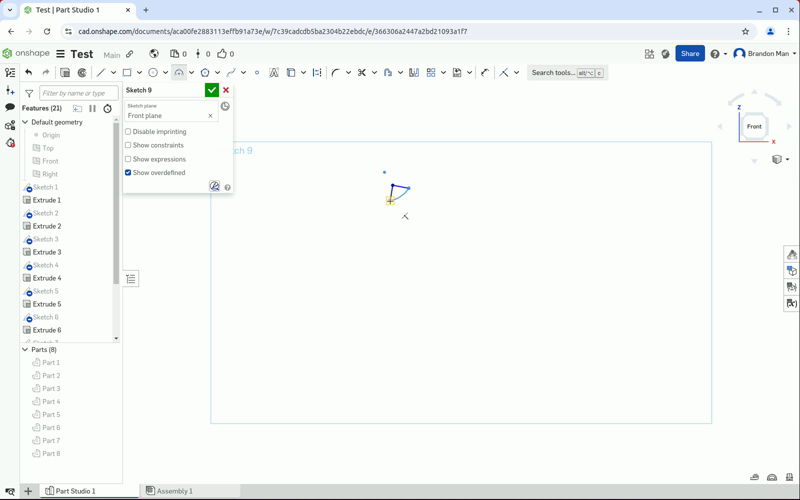
mouse_move(383, 172)
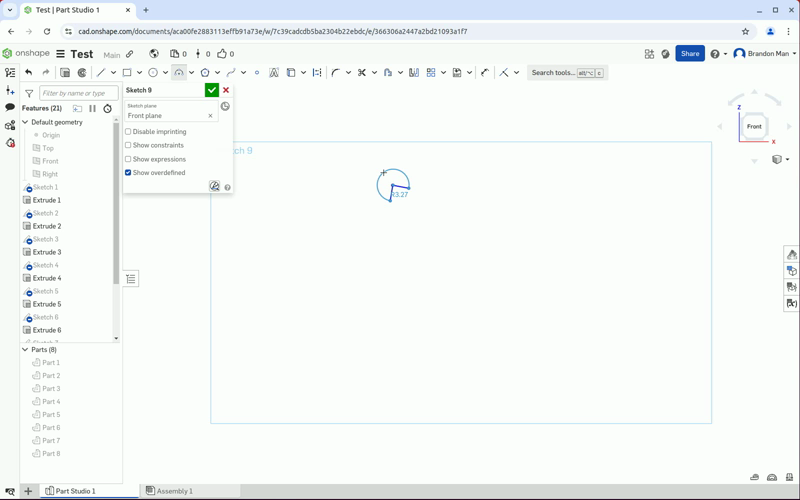
click(383, 172)
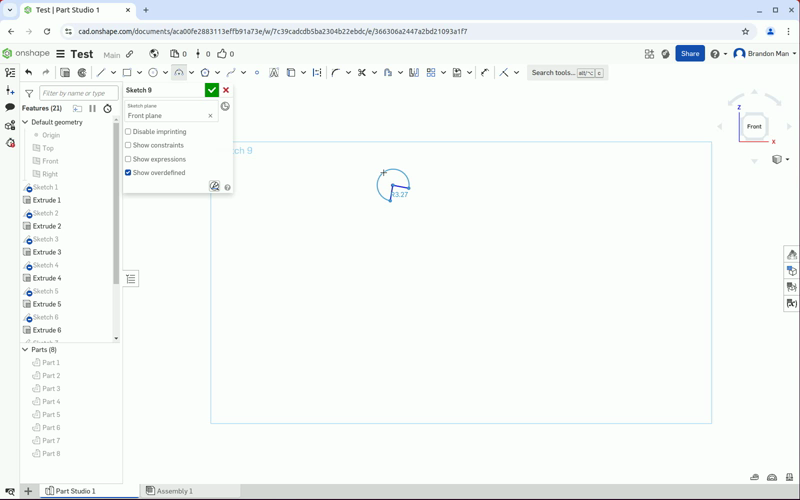
key_up(shift)
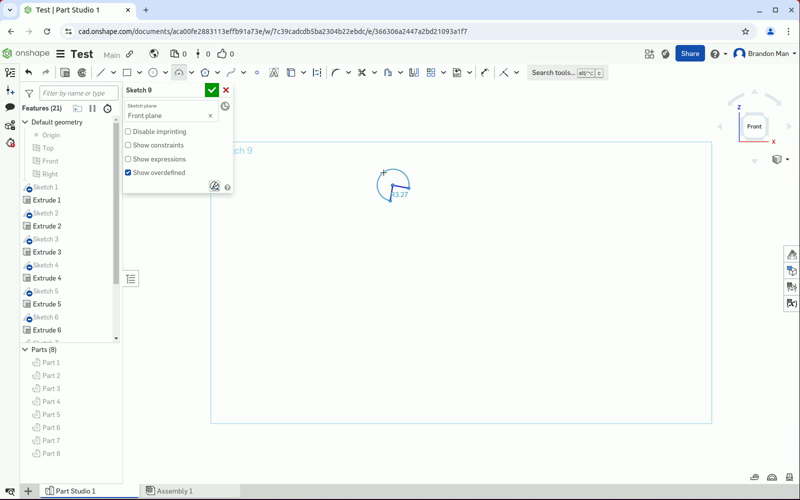
key(esc)
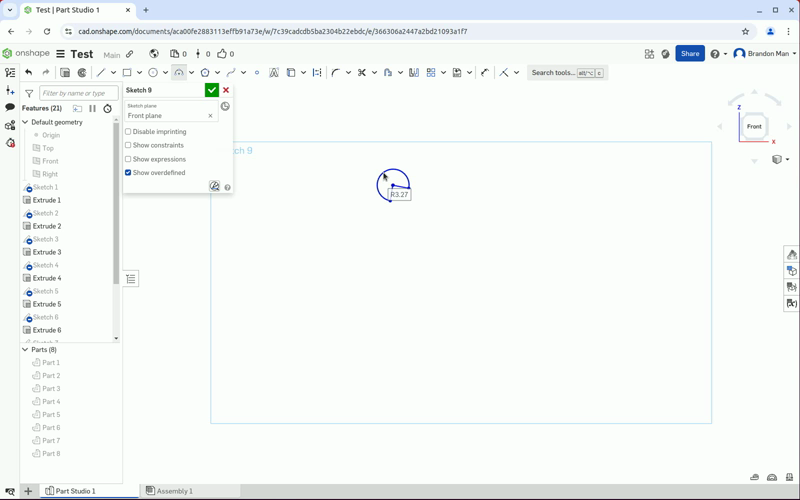
mouse_move(379, 191)
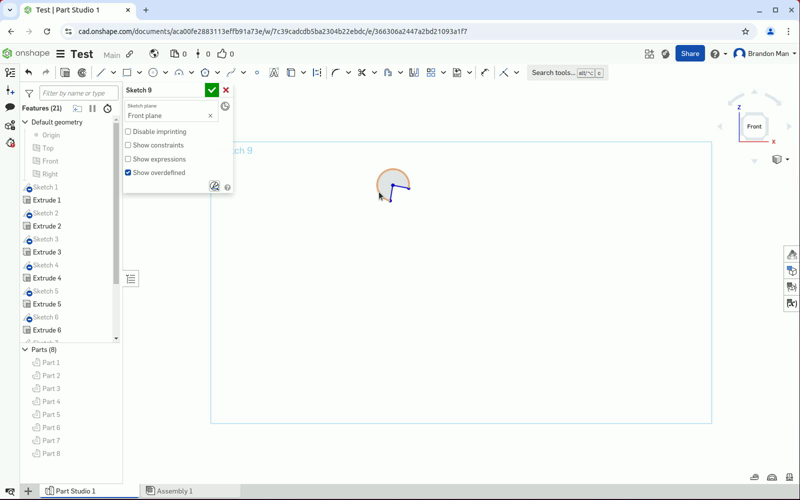
scroll(6)
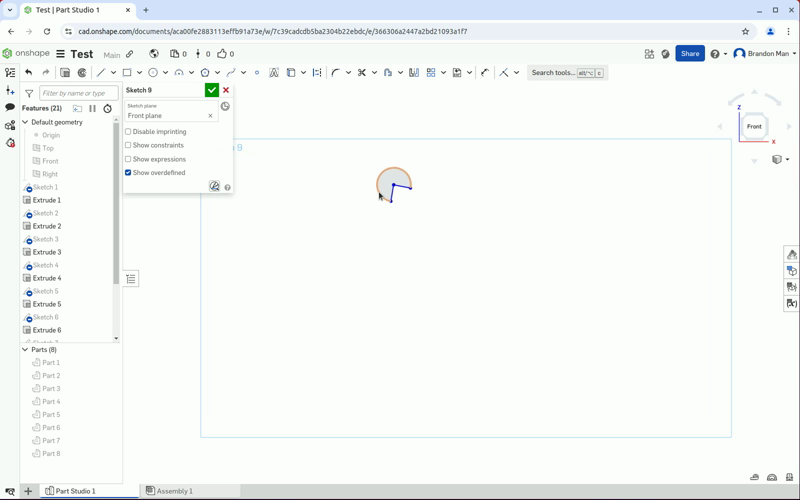
scroll(6)
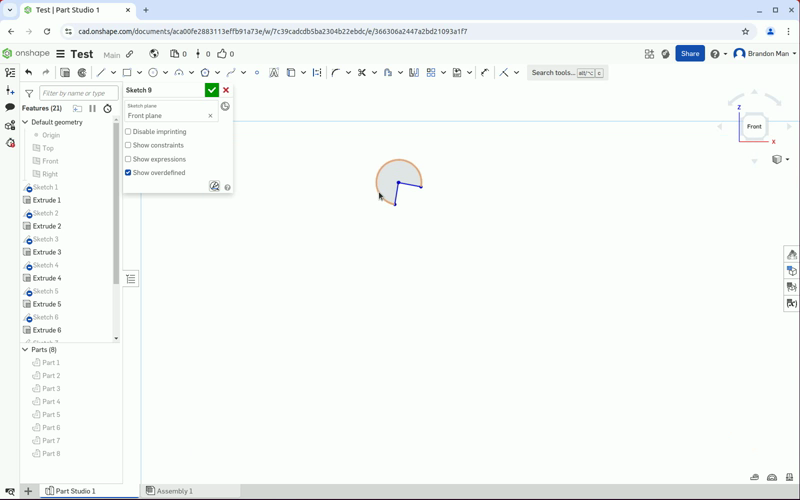
scroll(6)
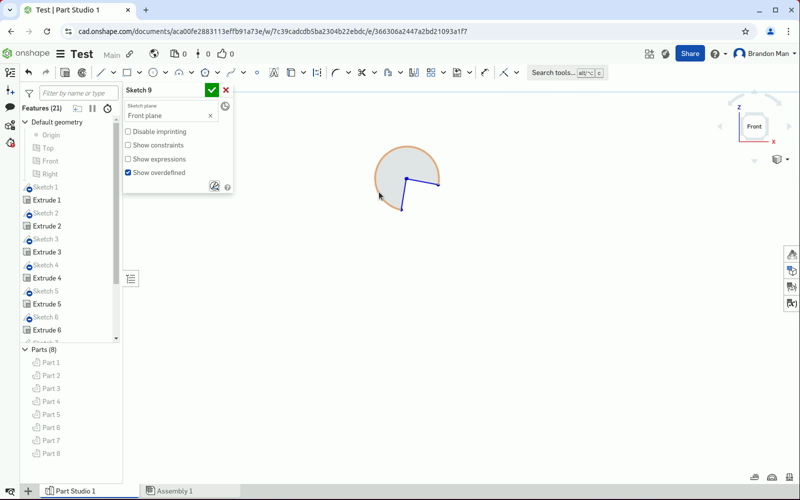
scroll(6)
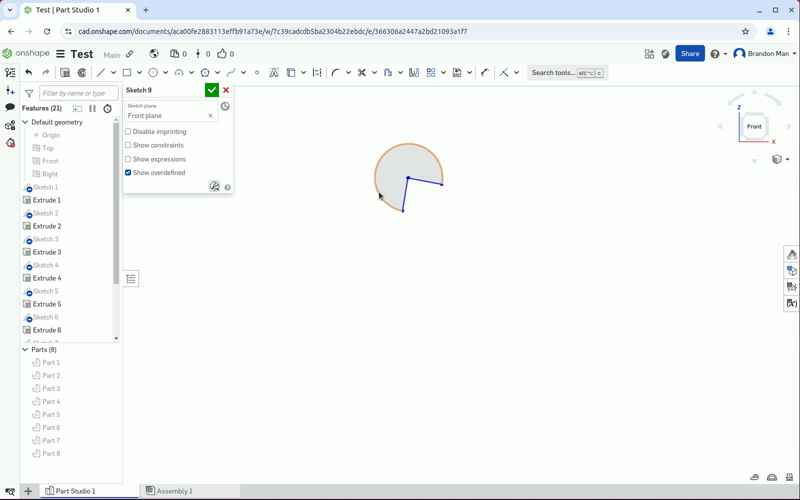
scroll(6)
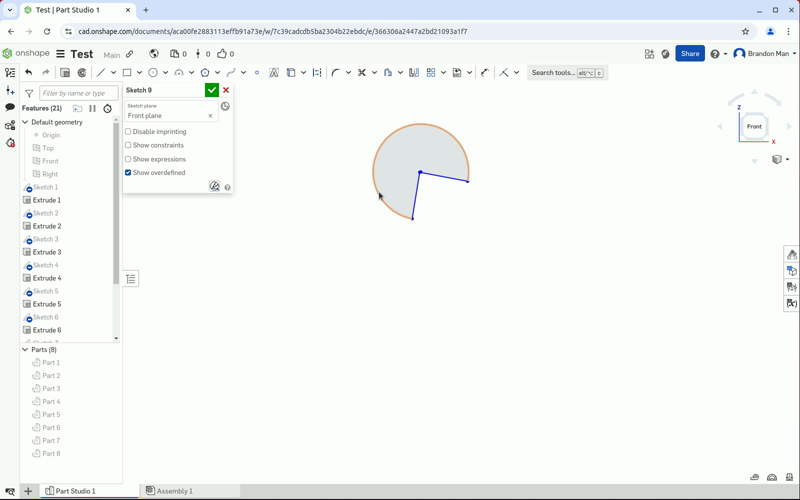
scroll(6)
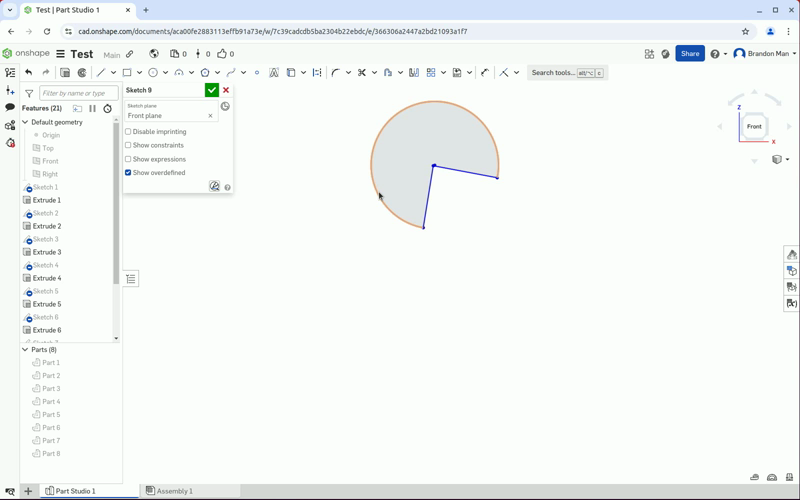
scroll(6)
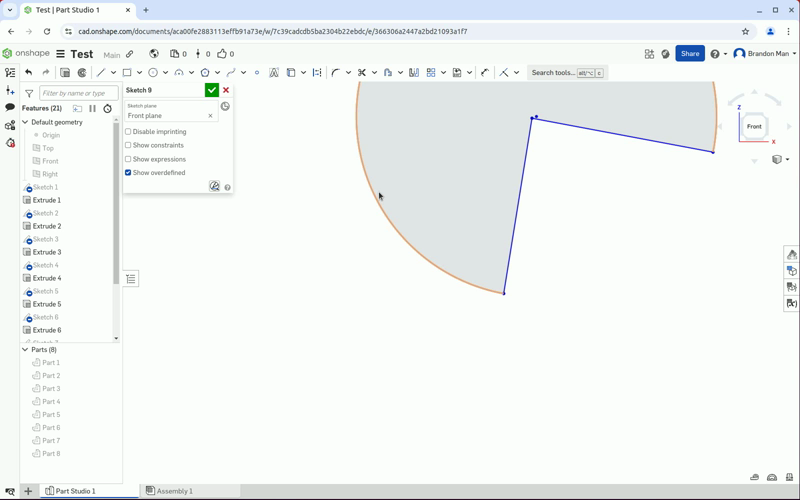
click(379, 191)
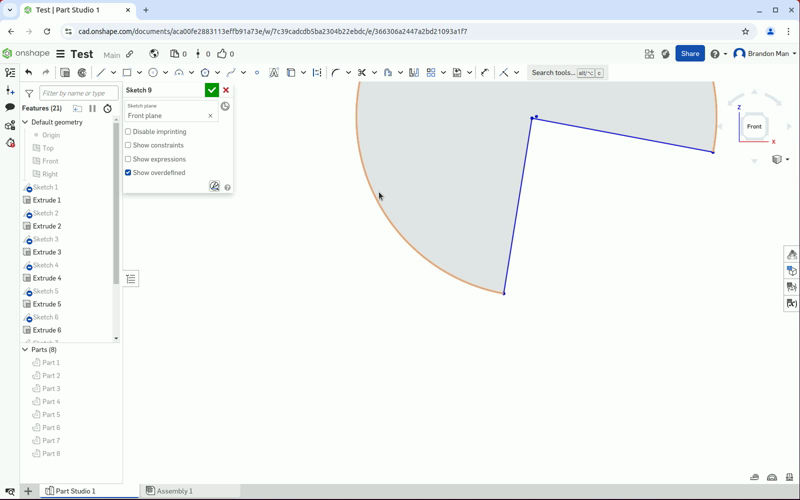
scroll(-6)
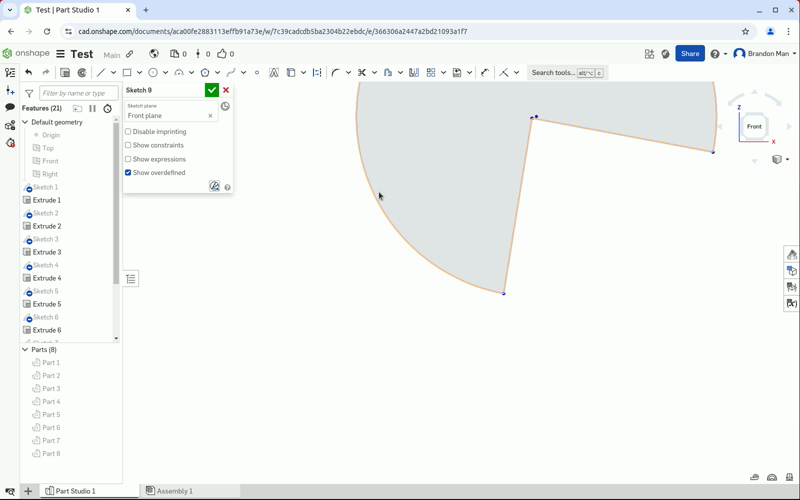
scroll(-6)
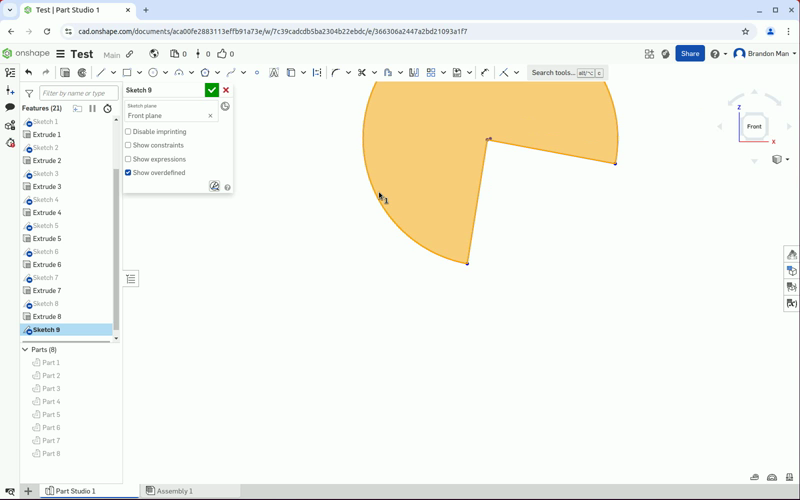
scroll(-6)
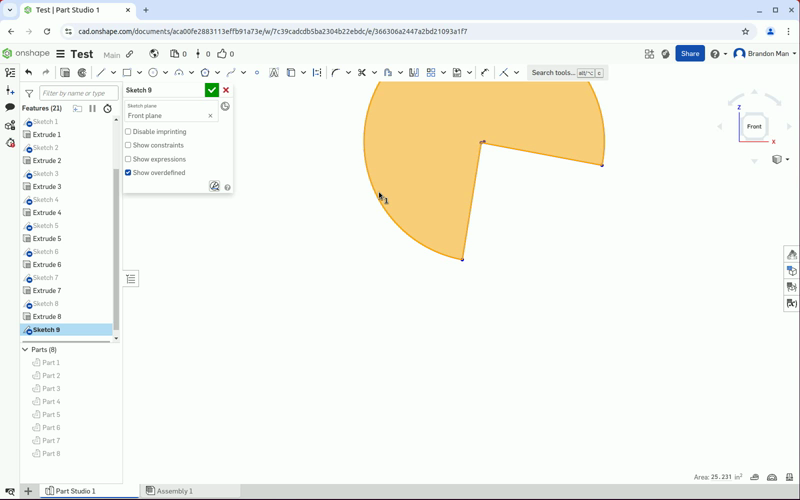
scroll(-6)
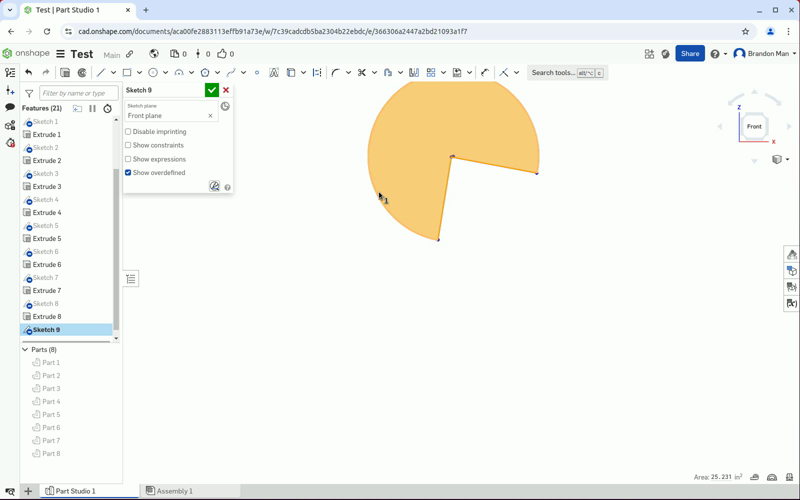
scroll(-6)
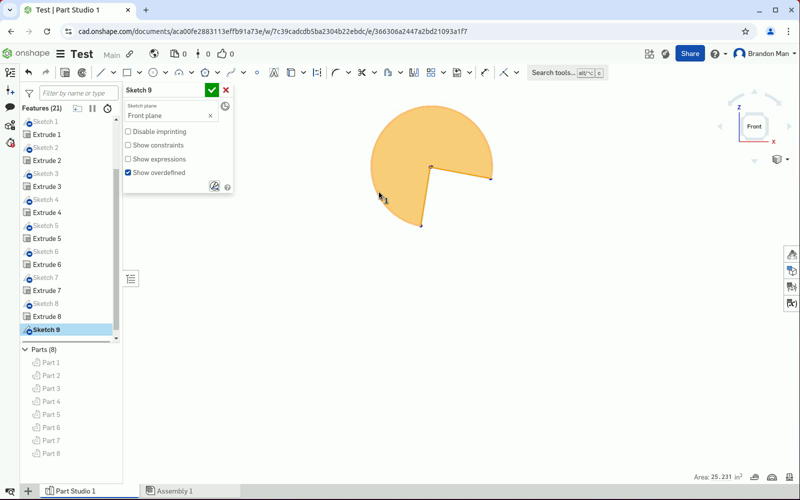
scroll(-6)
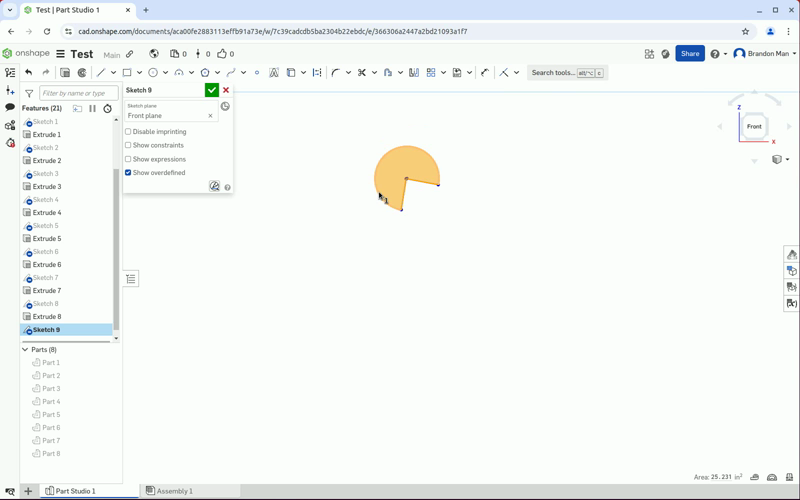
scroll(-6)
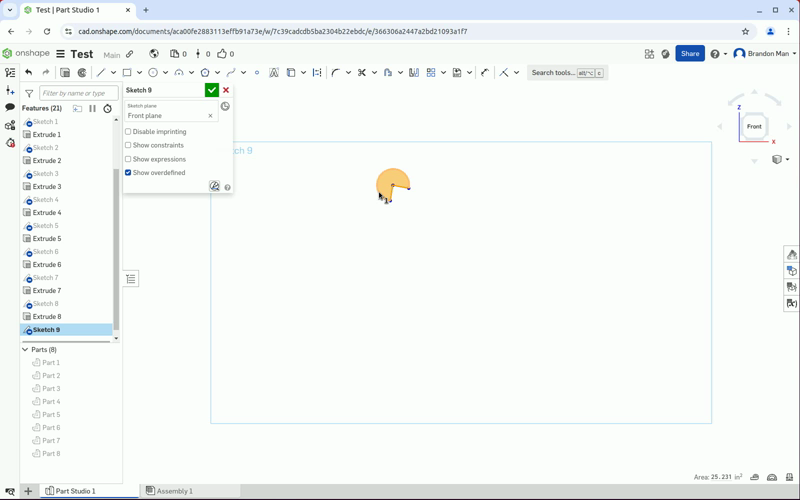
mouse_move(73, 352)
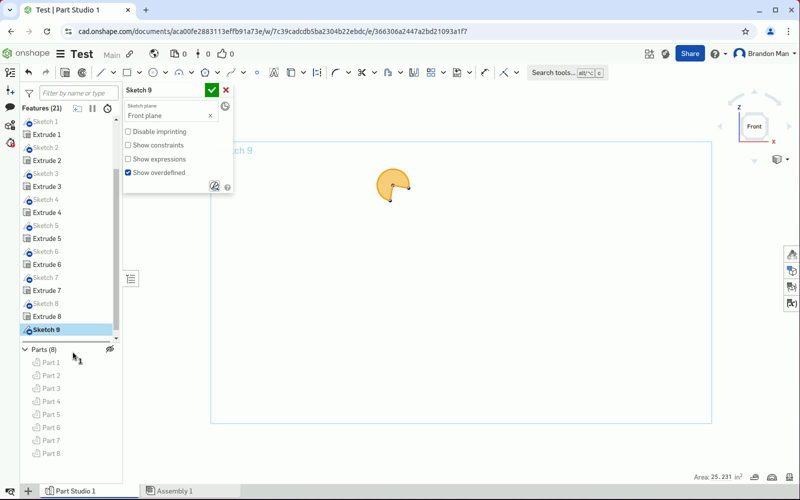
key(shift+y)
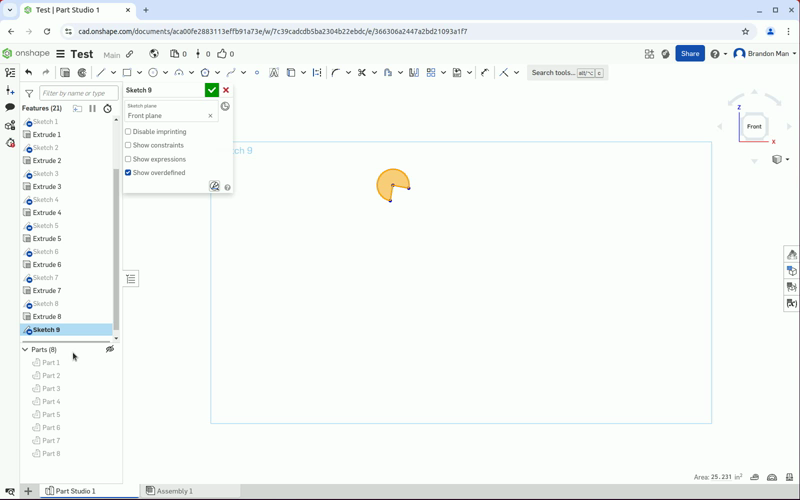
key(shift+e)
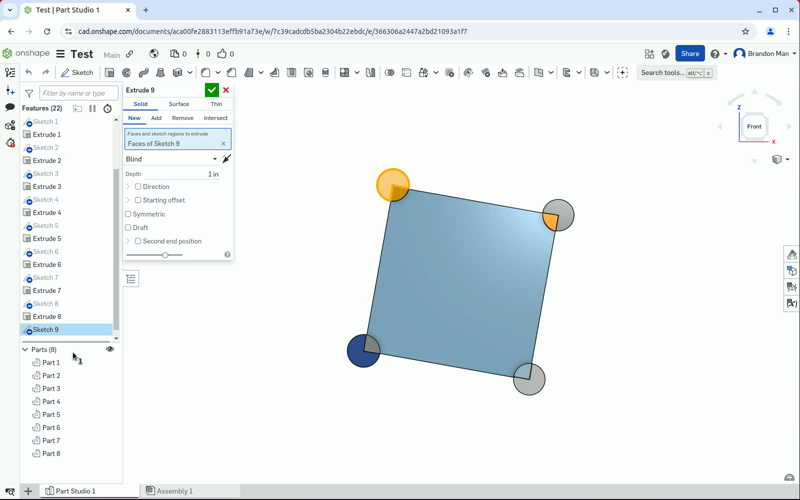
mouse_move(143, 106)
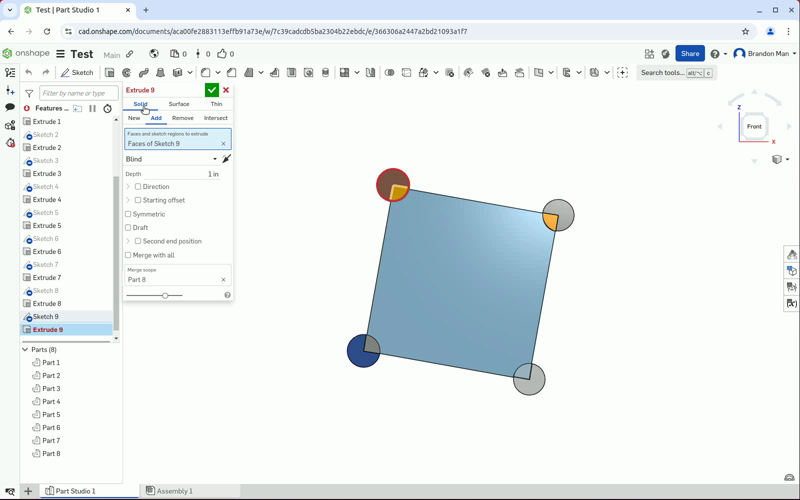
click(143, 106)
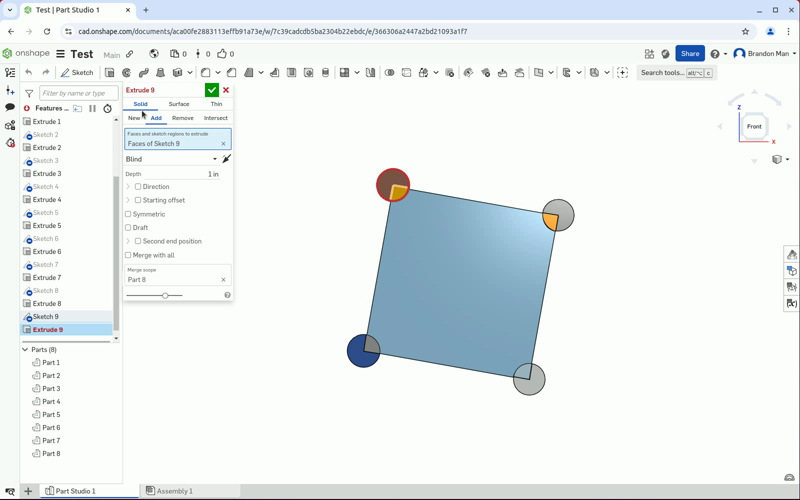
mouse_move(137, 120)
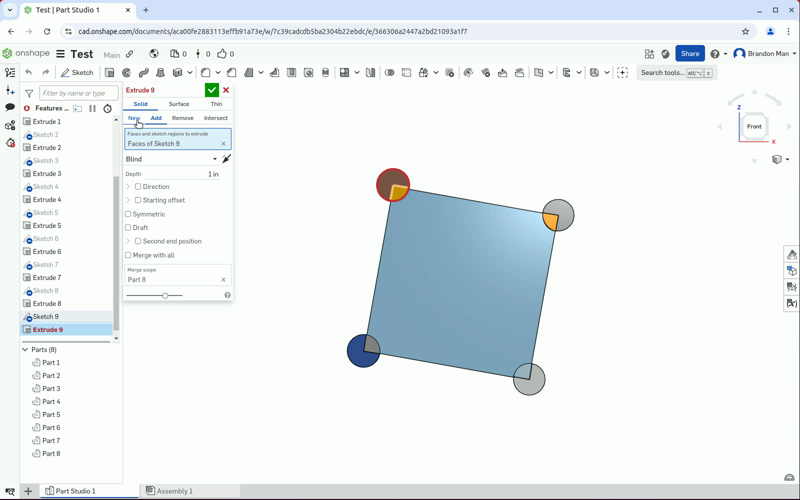
click(137, 120)
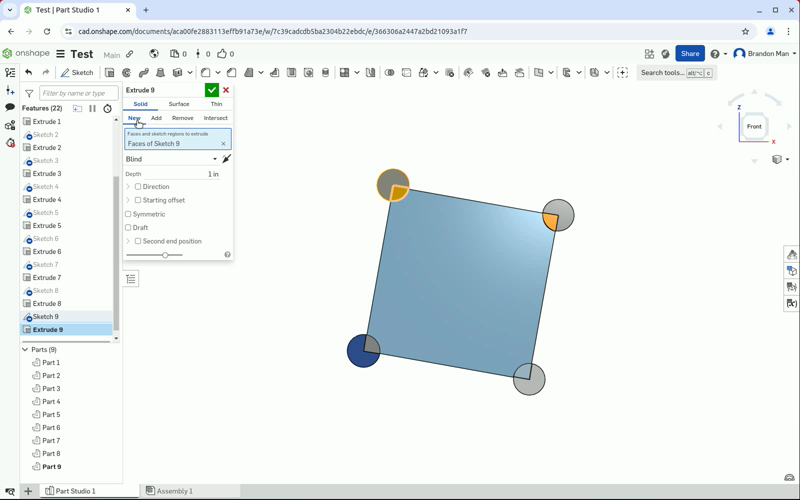
key(tab, 4)
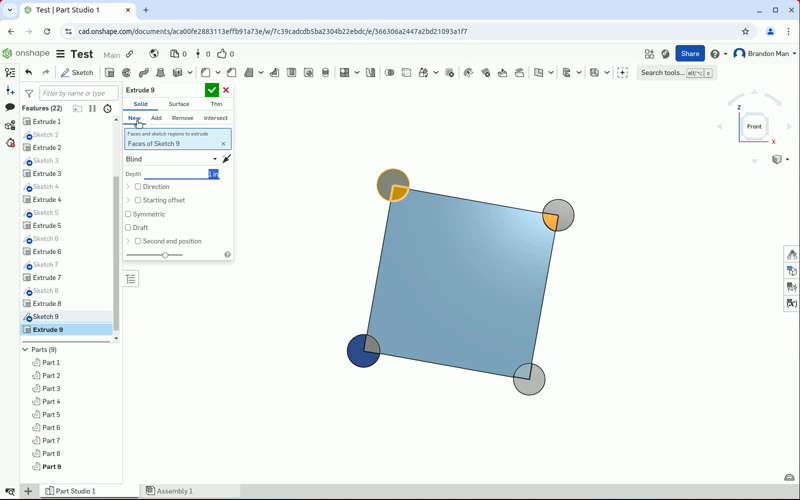
text(1.926)
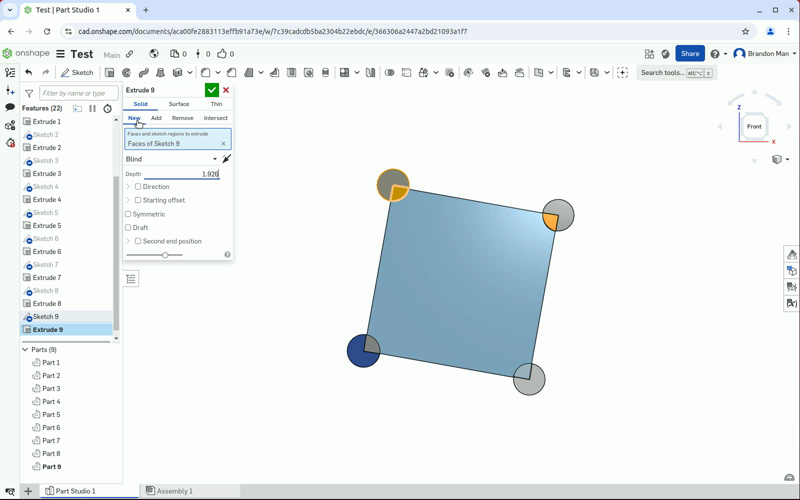
key(enter)
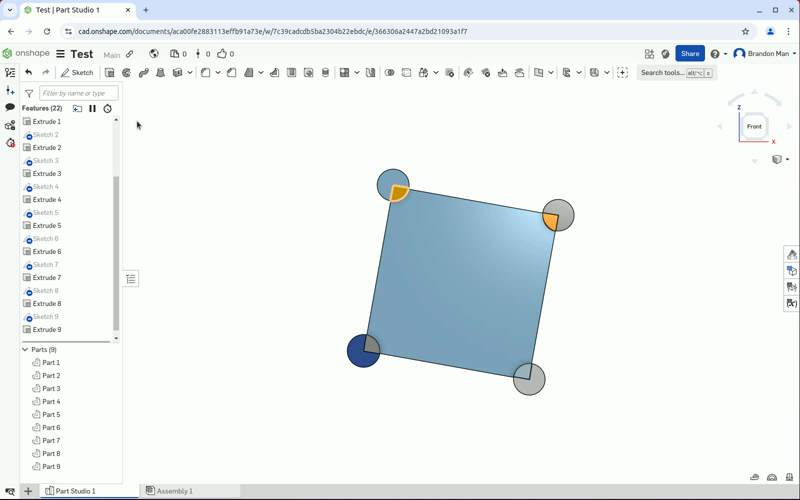
key(shift+h)
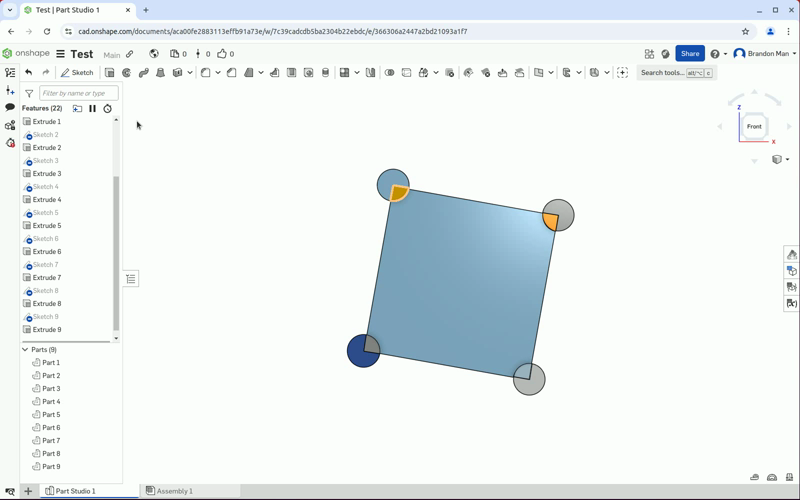
key(shift+h)
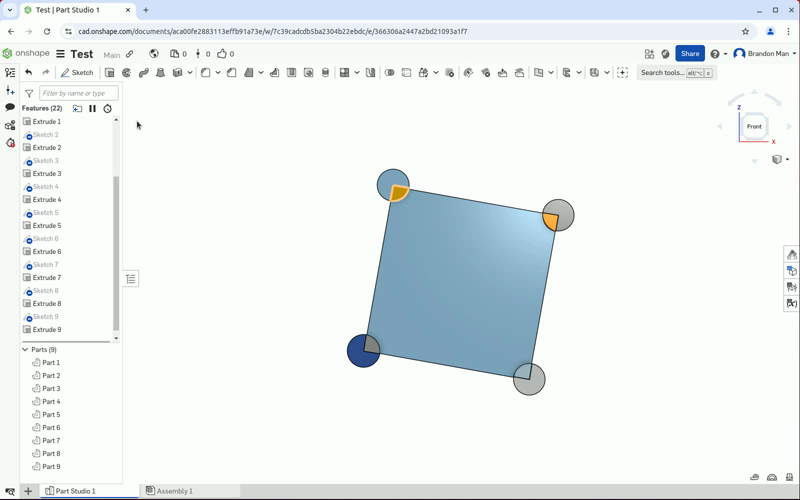
key(shift+7)
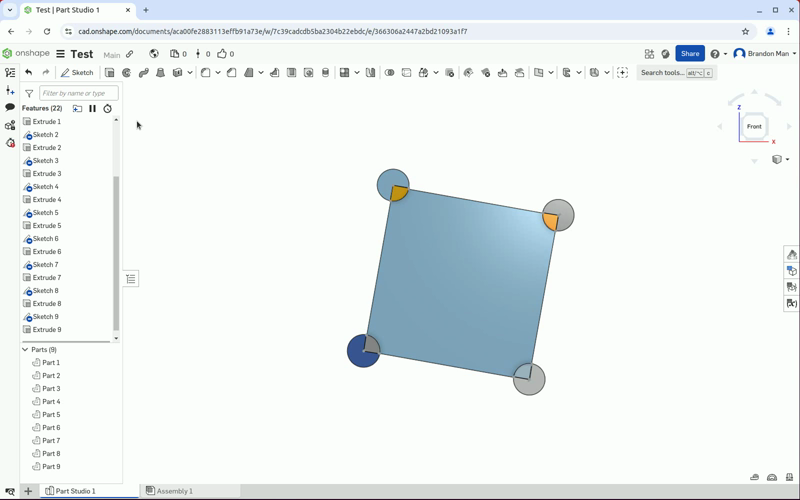
key(left, 2)
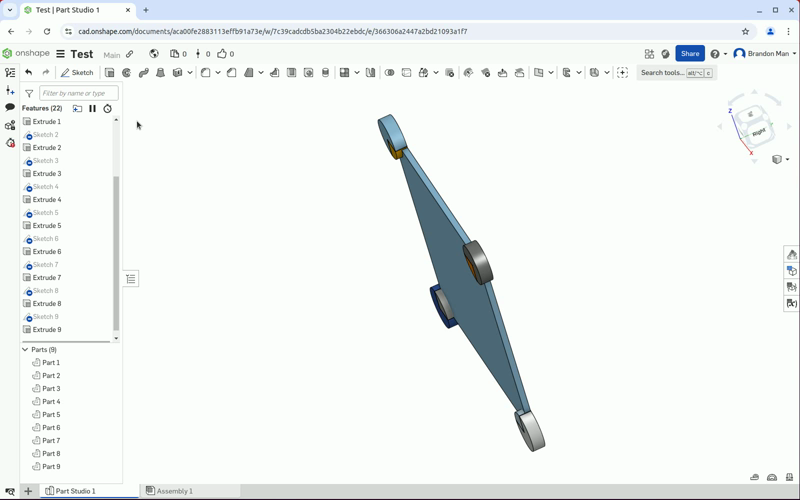
key(down, 2)
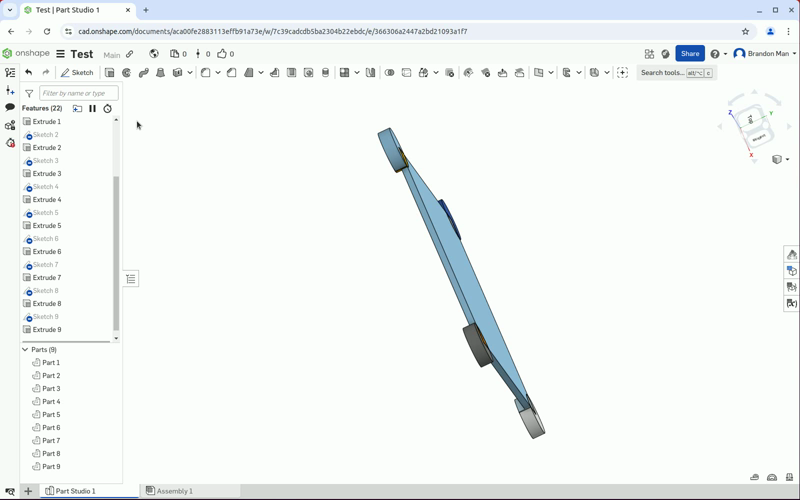
key(up, 2)
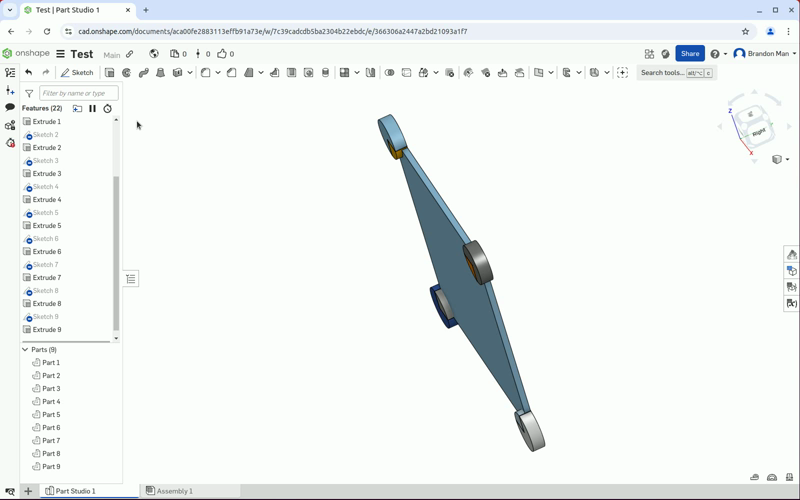
key(right, 2)
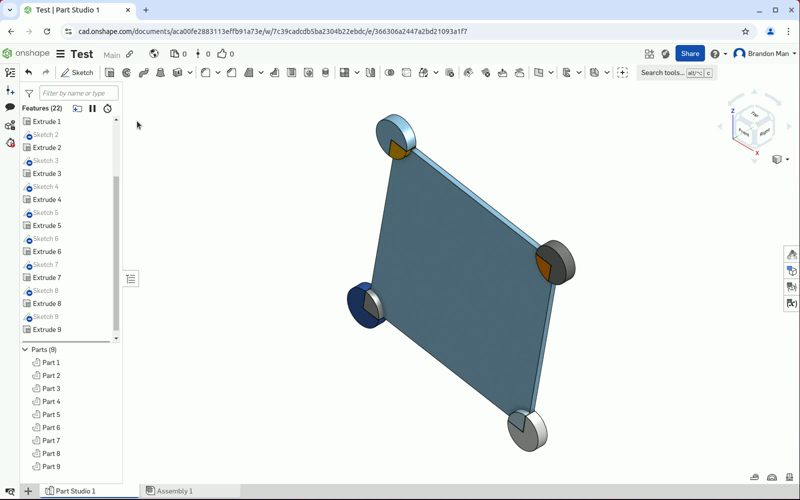
mouse_move(69, 111)
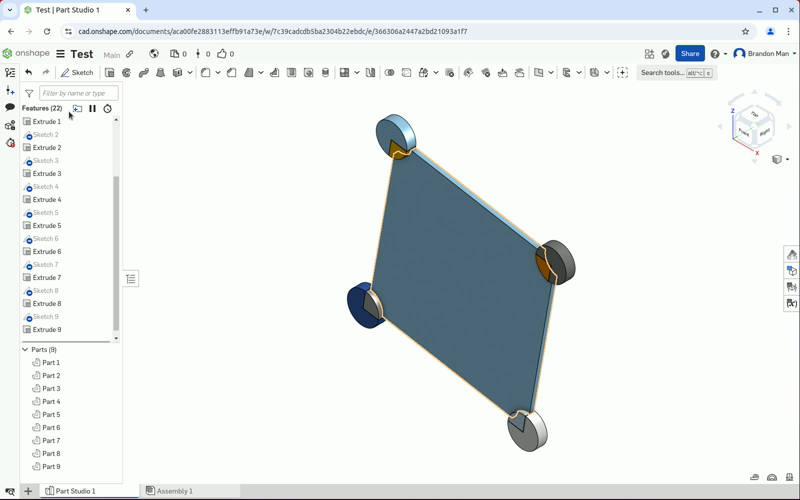
click(69, 111)